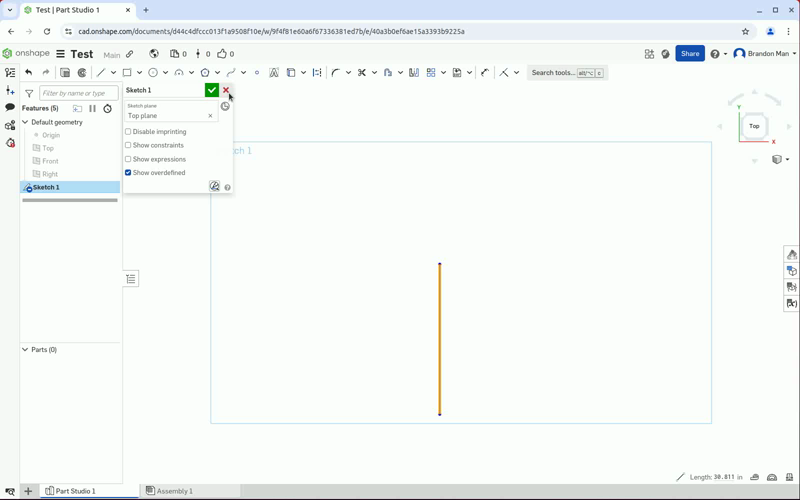
key(shift+h)
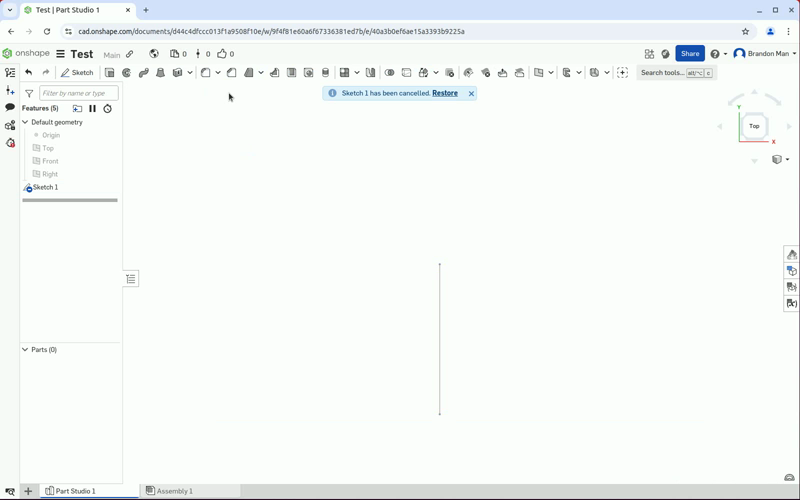
mouse_move(73, 352)
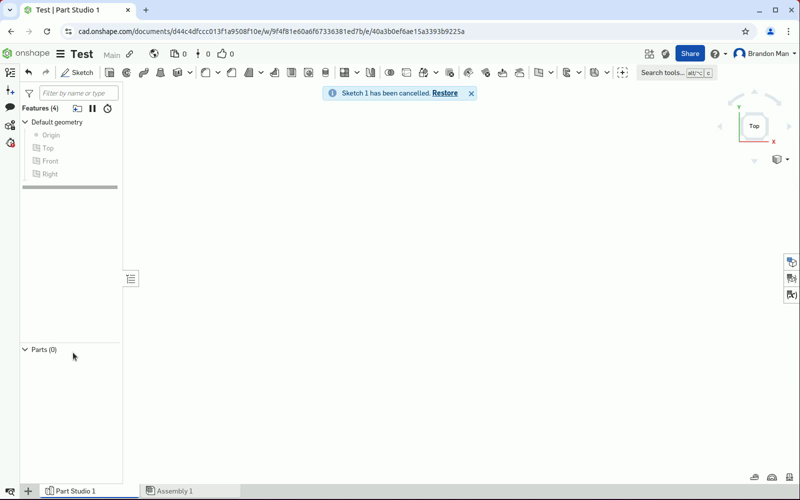
key(y)
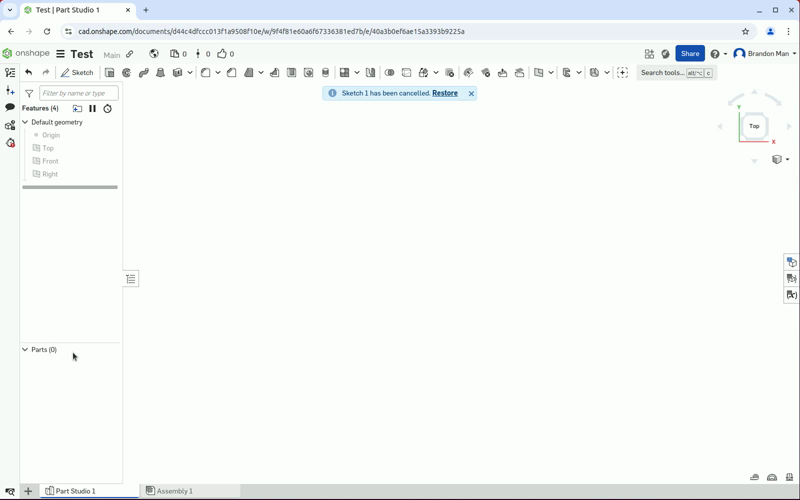
key(shift+p)
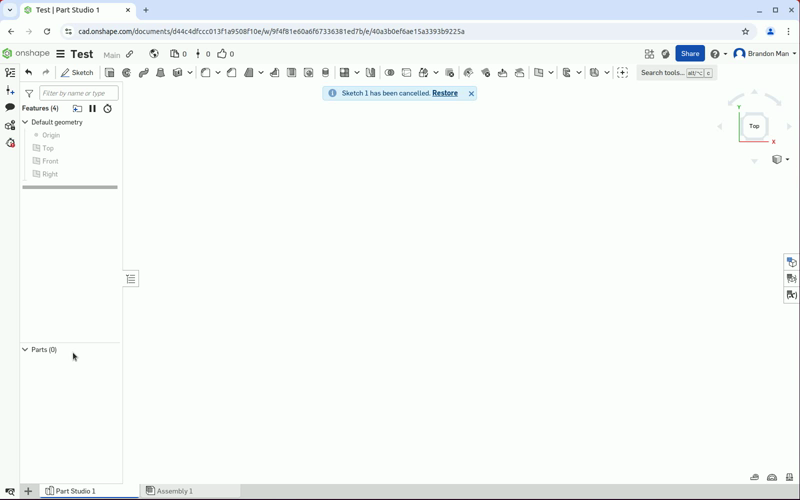
key(space)
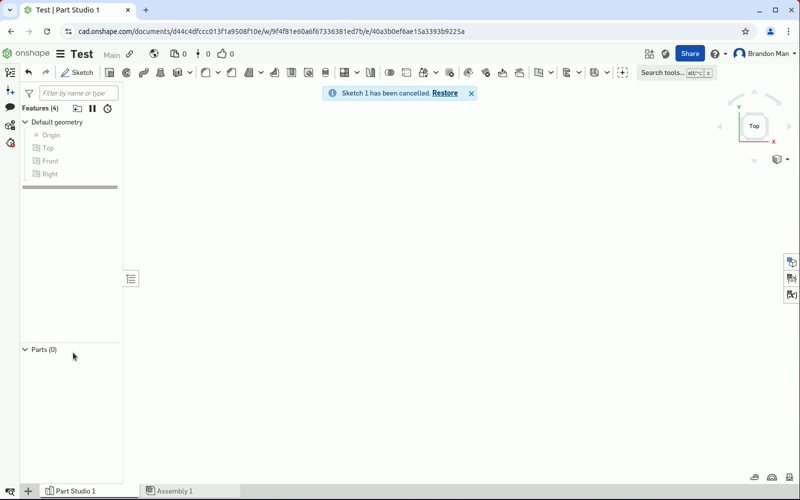
key_down(shift)
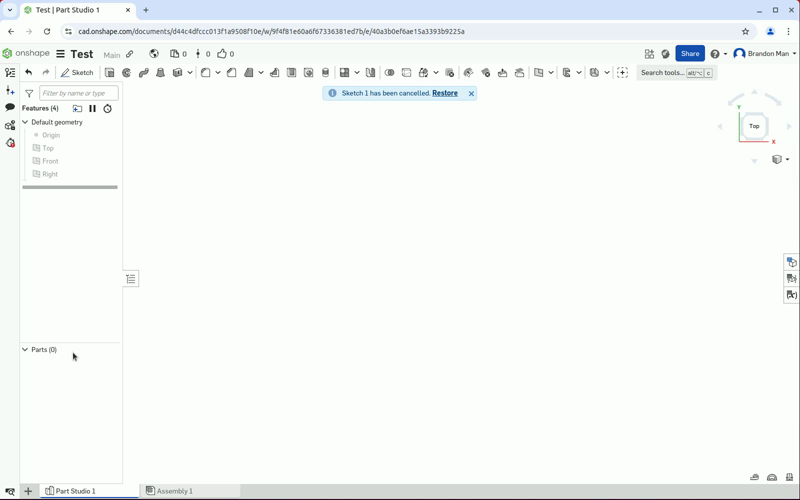
key(up)
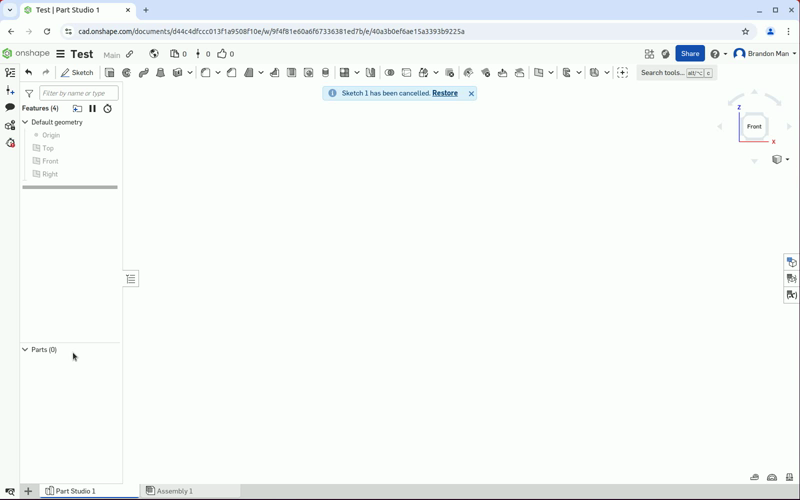
key_up(shift)
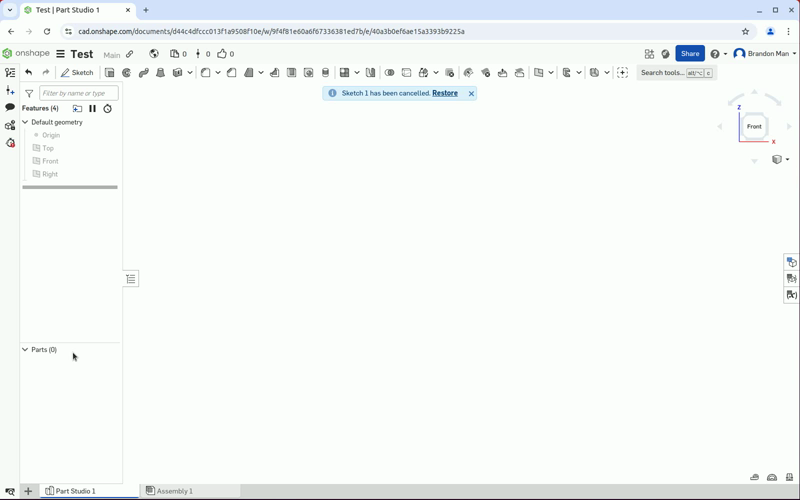
key(space)
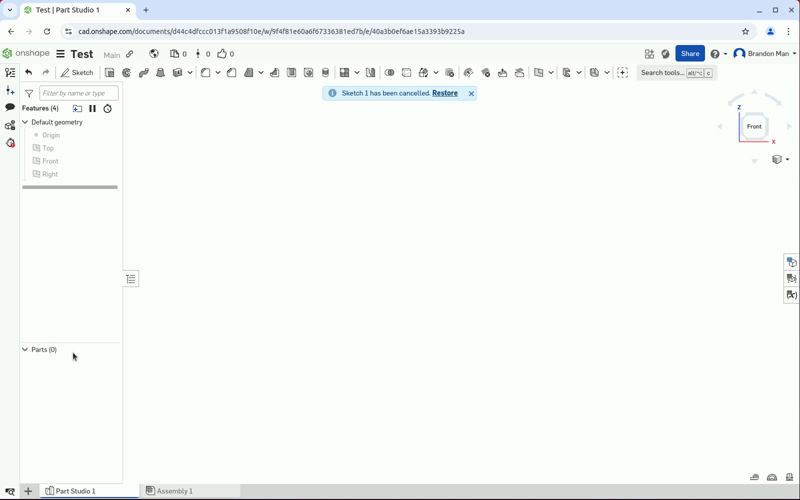
key_down(shift)
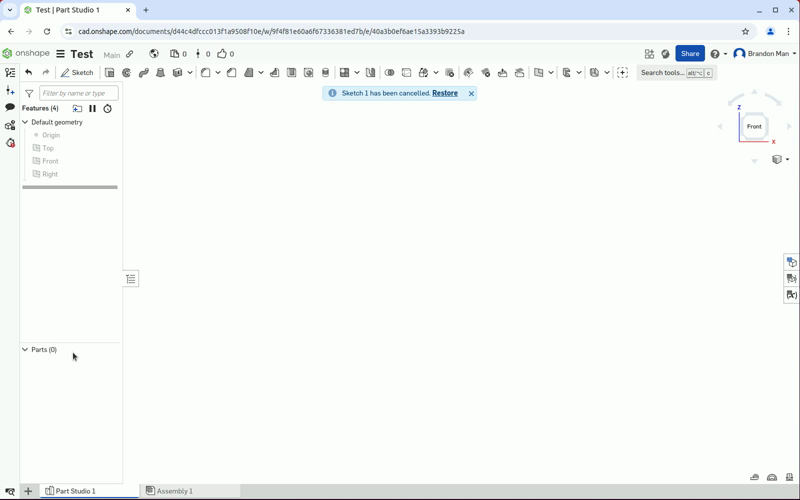
key(left)
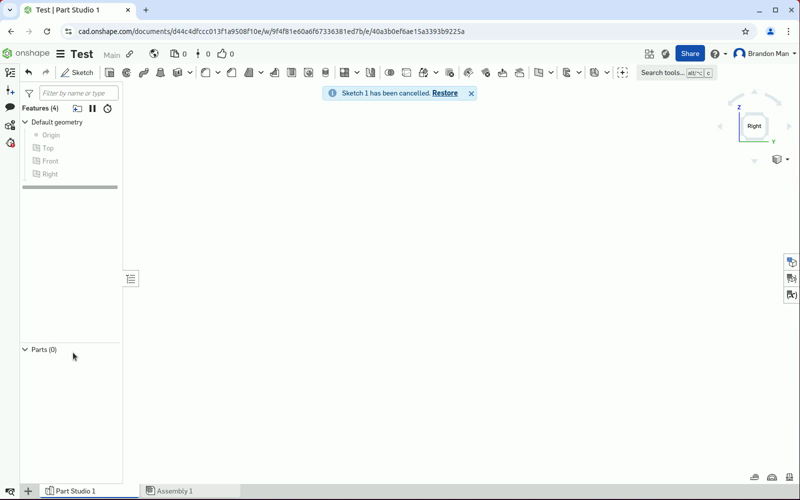
key_up(shift)
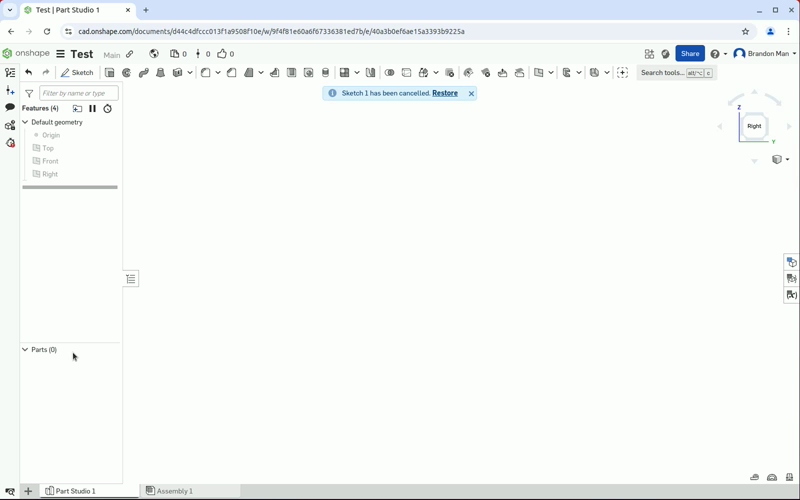
mouse_move(73, 352)
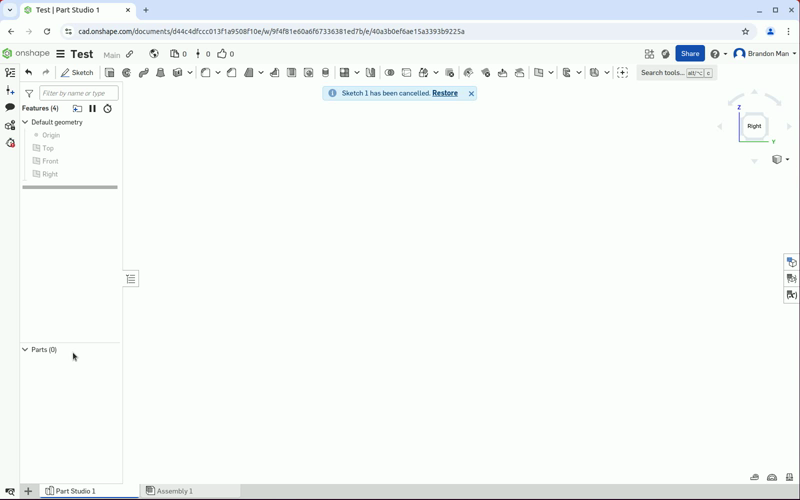
key(shift+y)
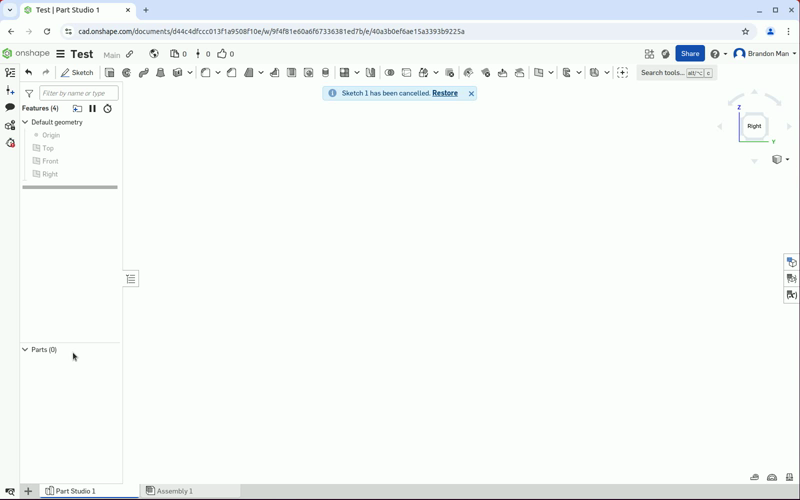
key(shift+s)
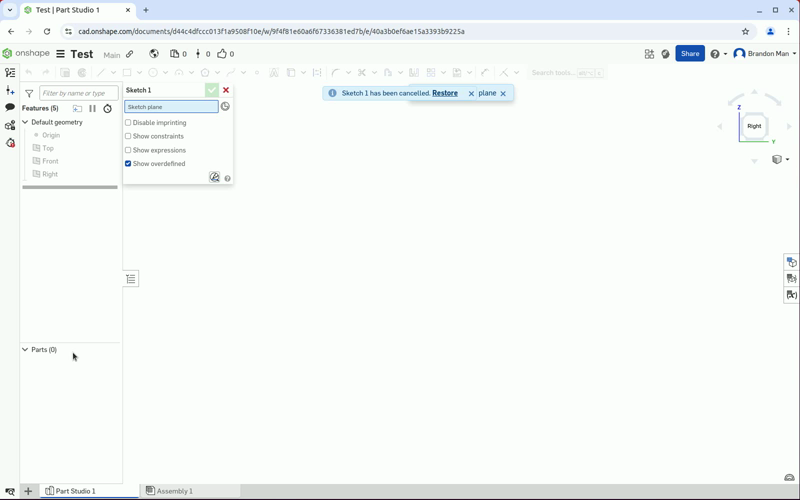
mouse_move(73, 176)
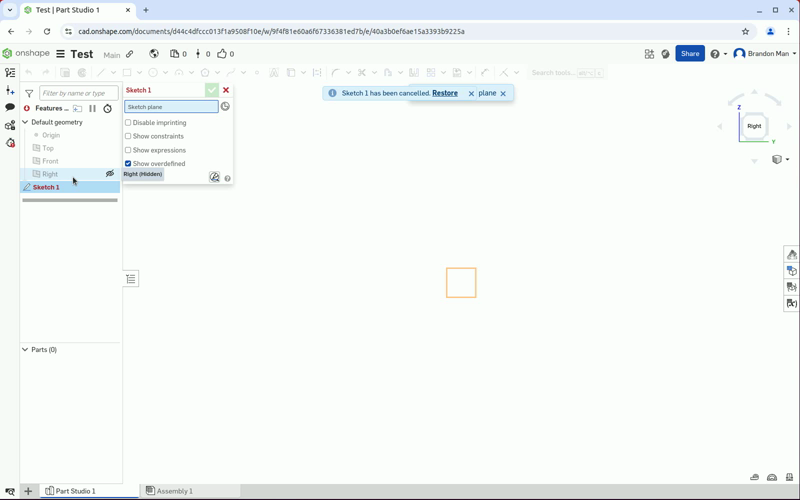
click(73, 176)
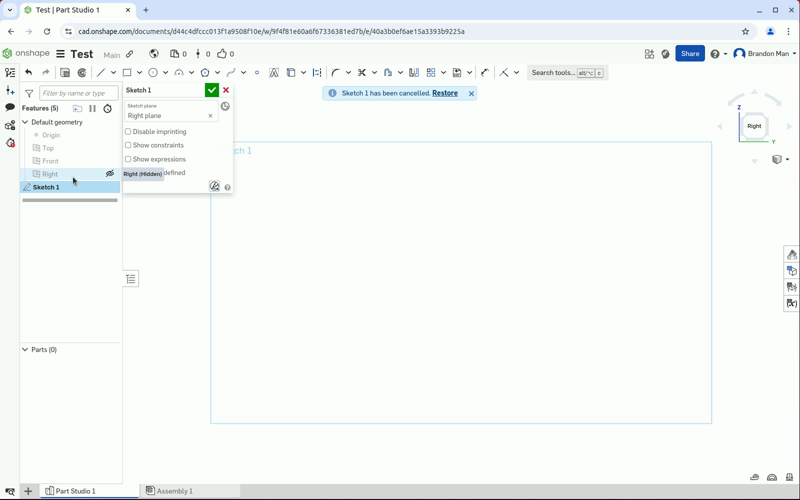
mouse_move(73, 352)
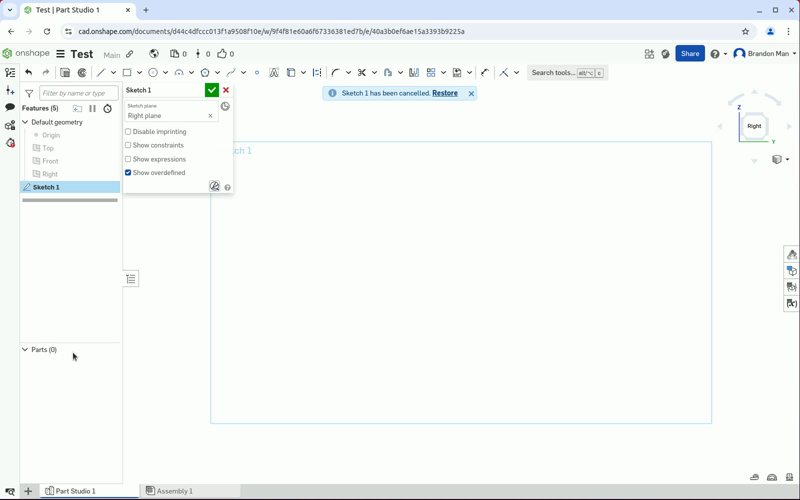
key(y)
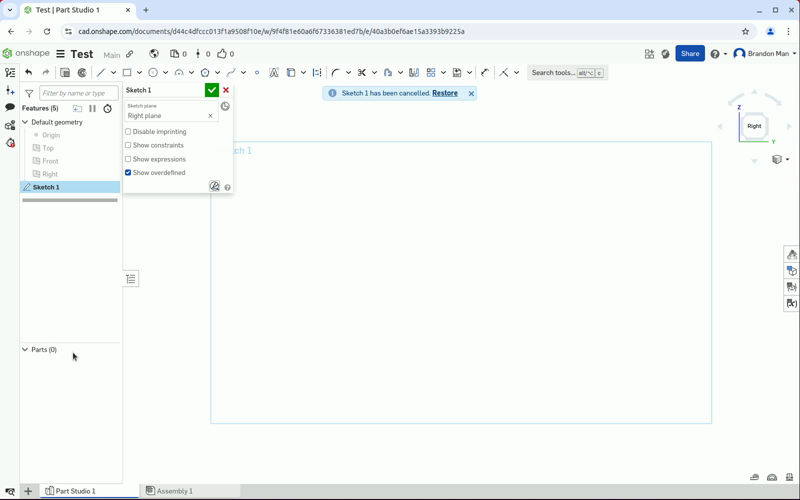
key(l)
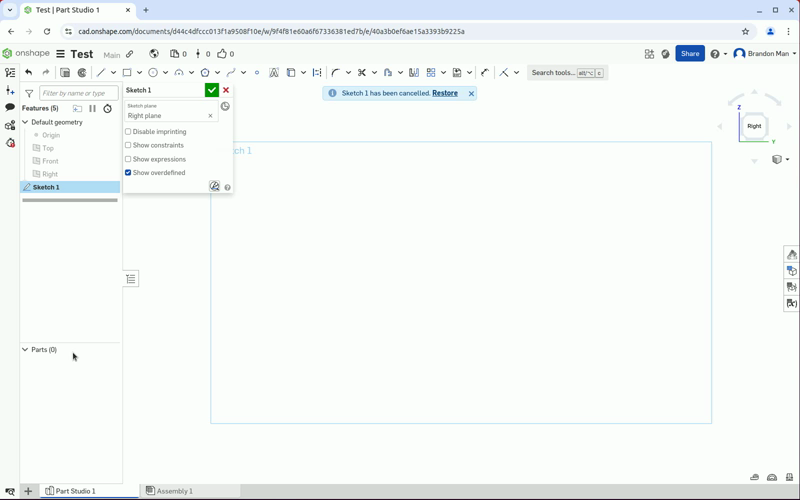
key_down(shift)
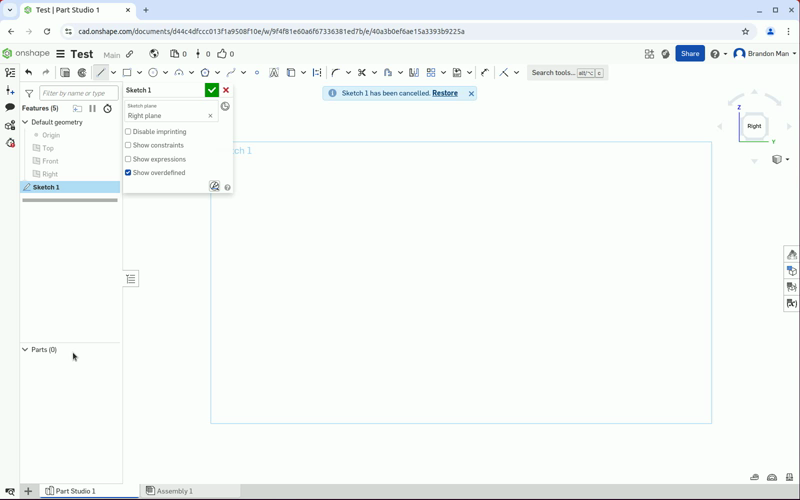
mouse_move(380, 306)
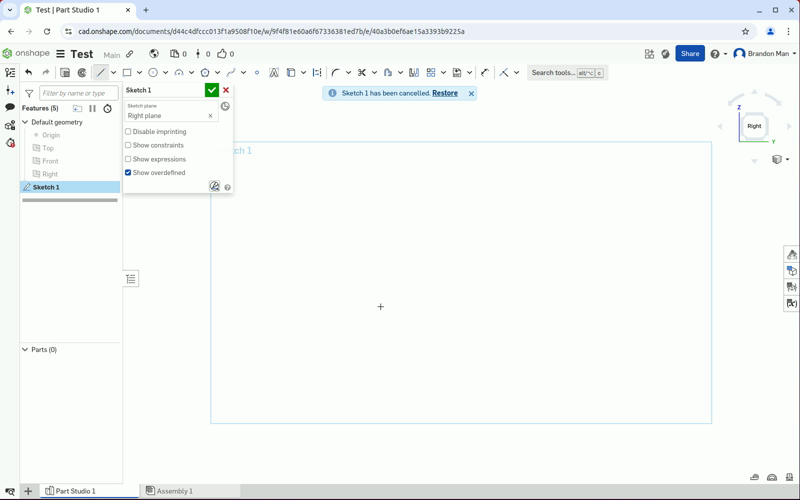
click(380, 306)
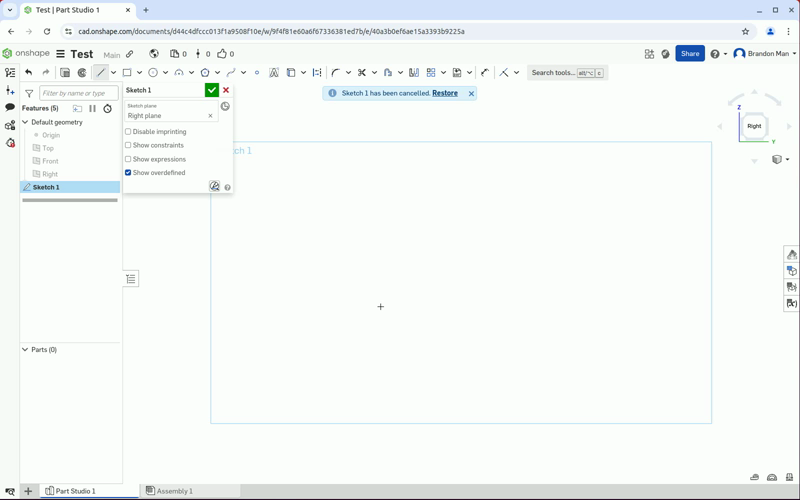
key_up(shift)
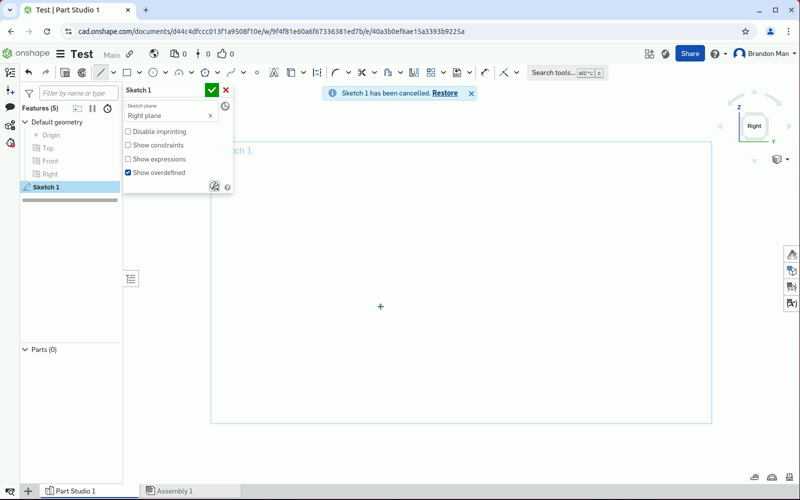
key_down(shift)
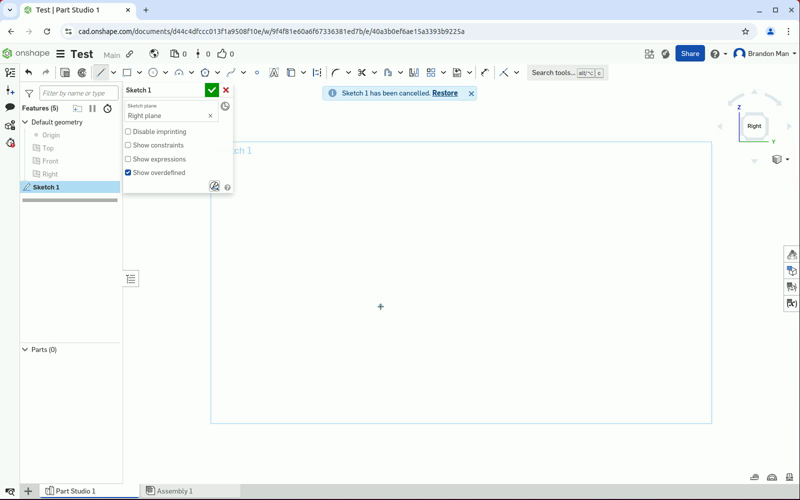
mouse_move(410, 306)
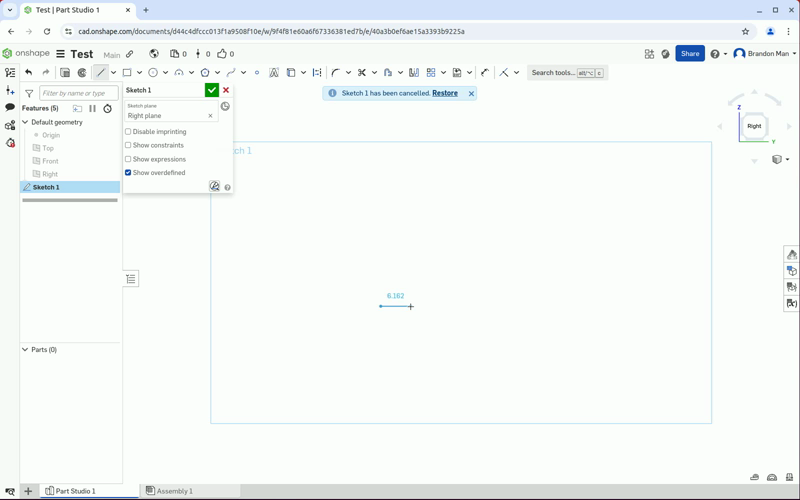
mouse_move(387, 306)
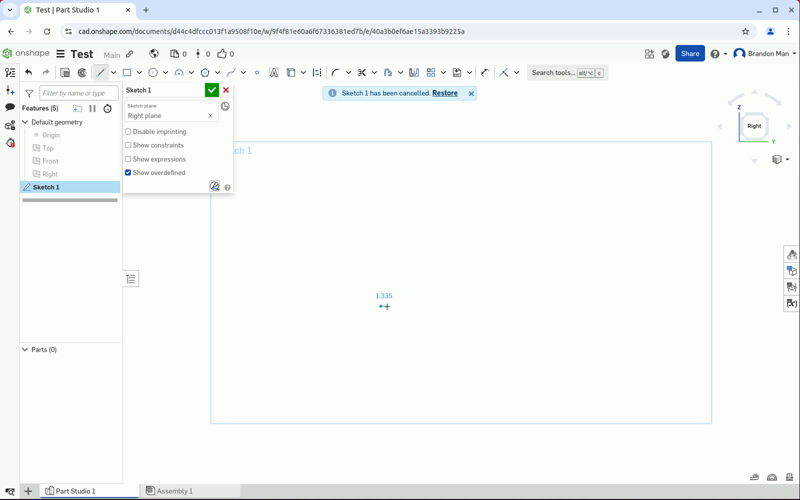
scroll(6)
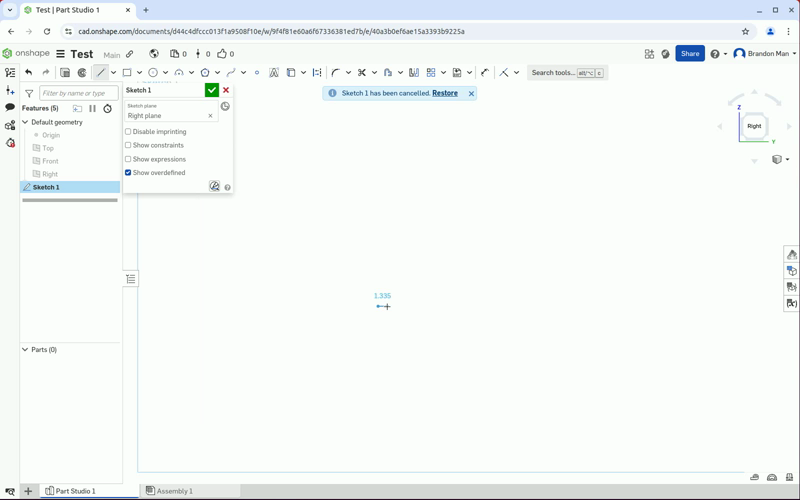
scroll(6)
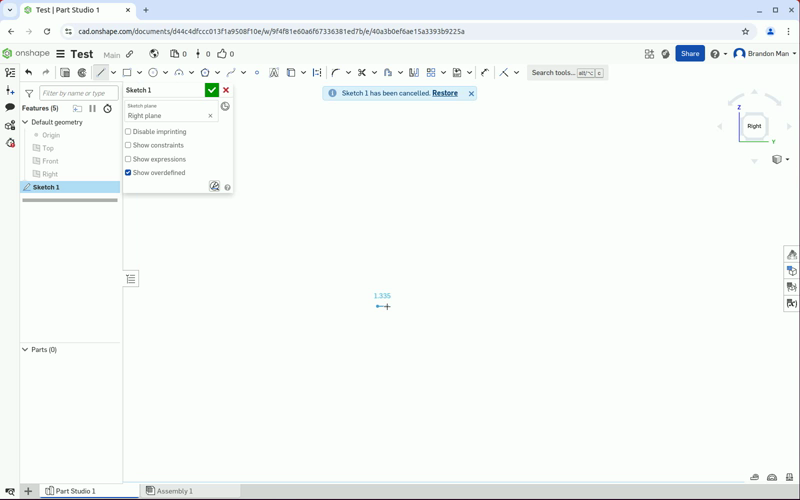
scroll(6)
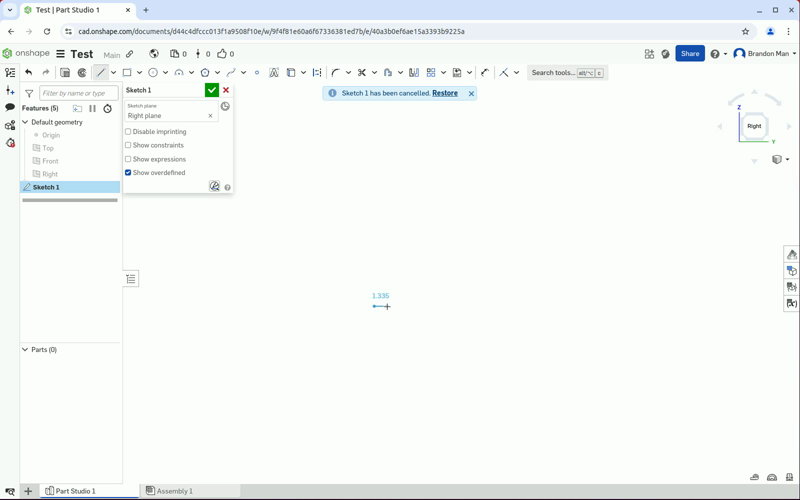
scroll(6)
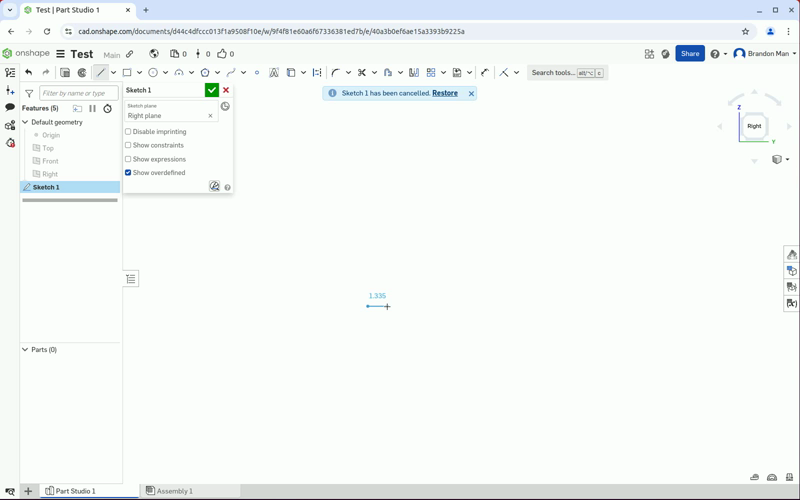
scroll(6)
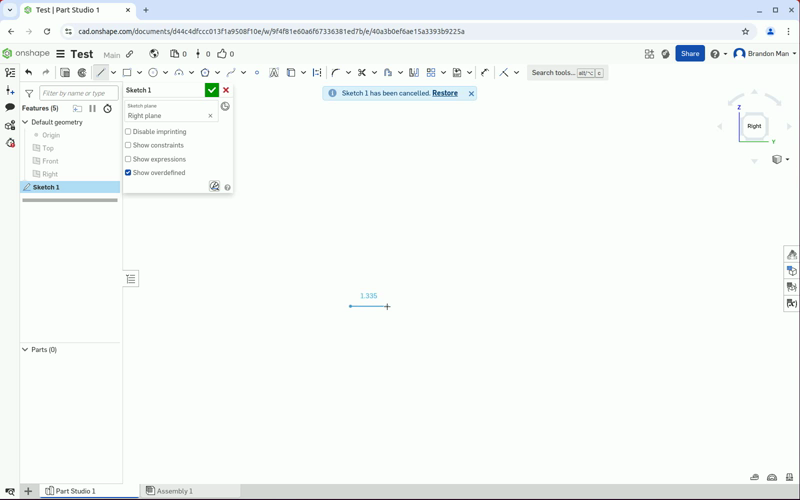
scroll(6)
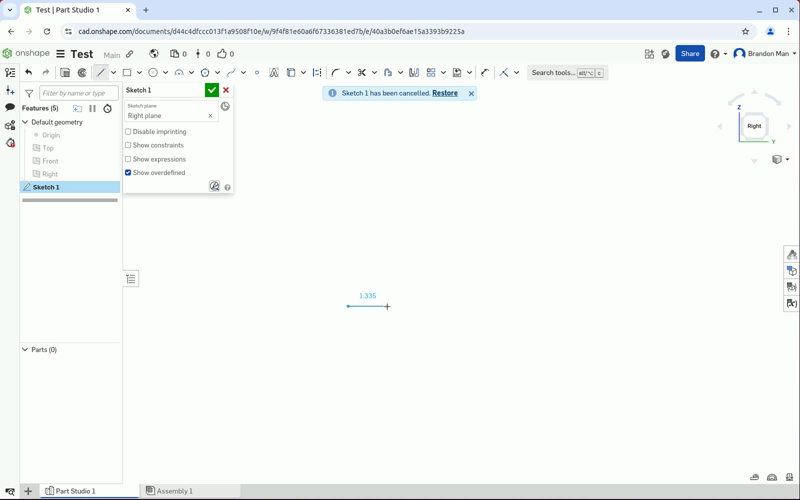
scroll(6)
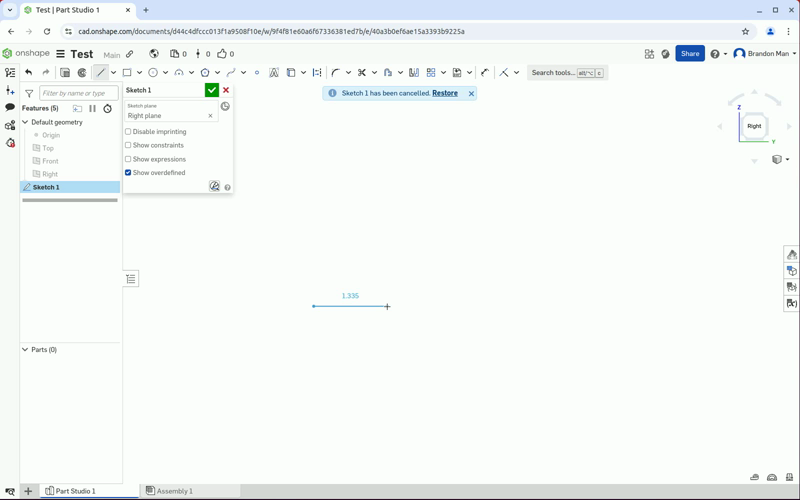
click(387, 306)
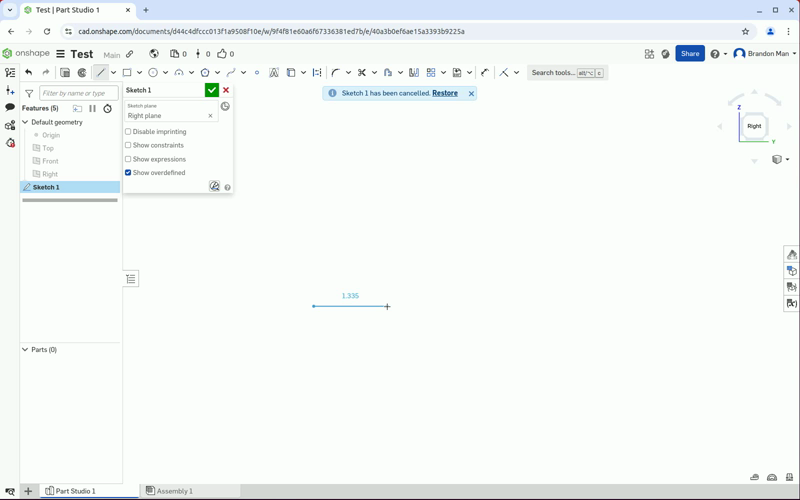
scroll(-6)
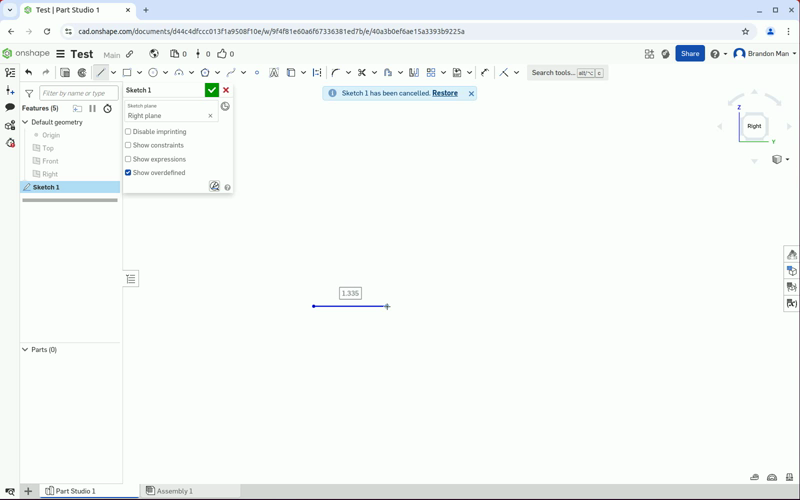
scroll(-6)
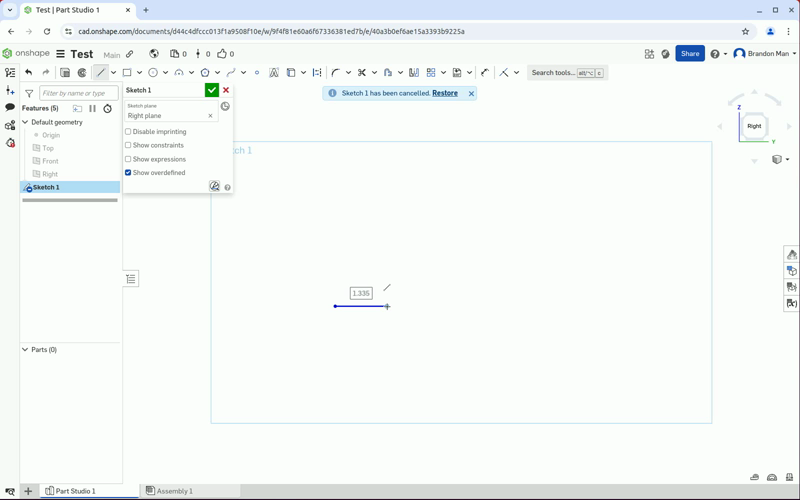
scroll(-6)
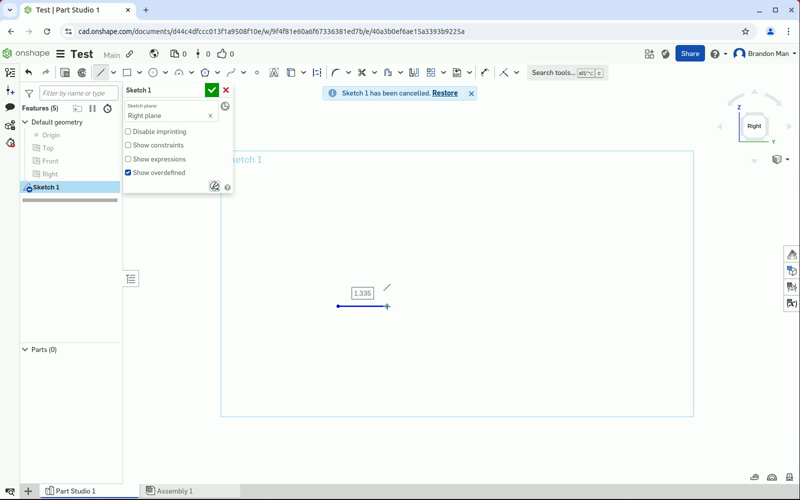
scroll(-6)
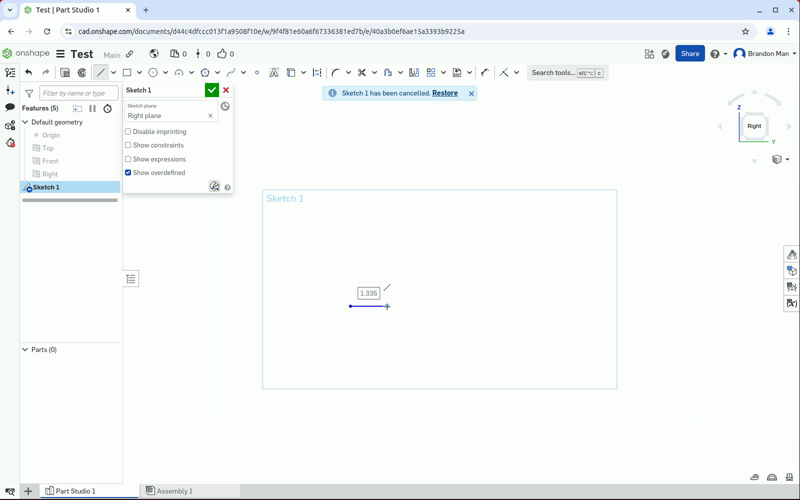
scroll(-6)
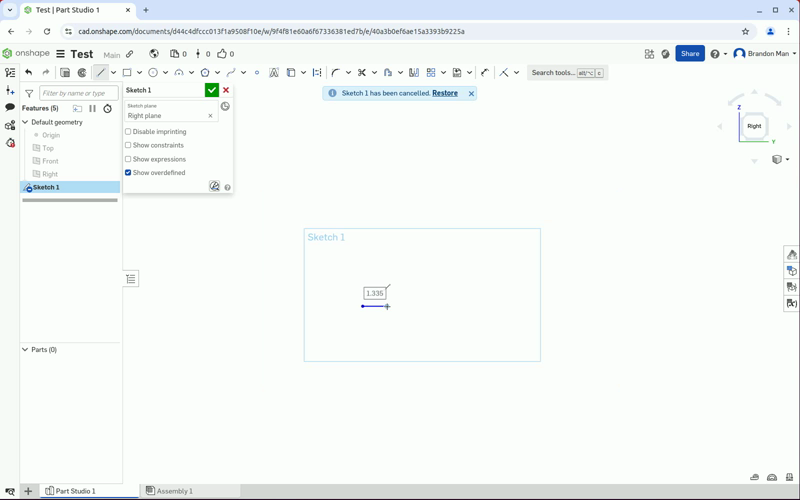
scroll(-6)
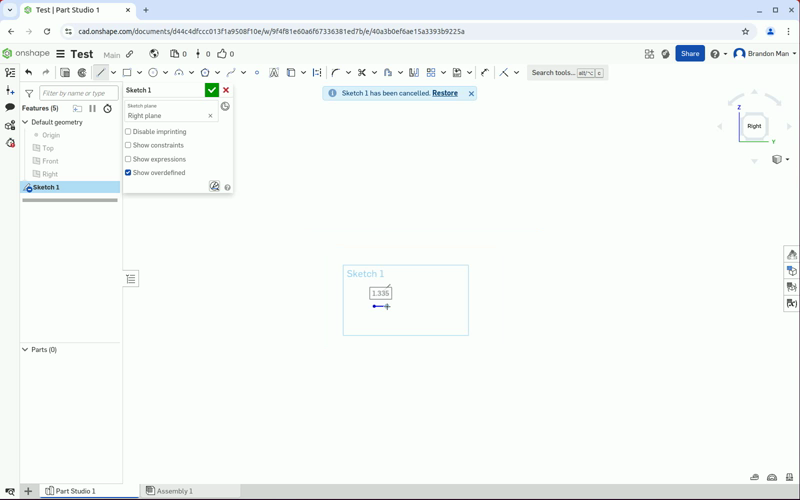
scroll(-6)
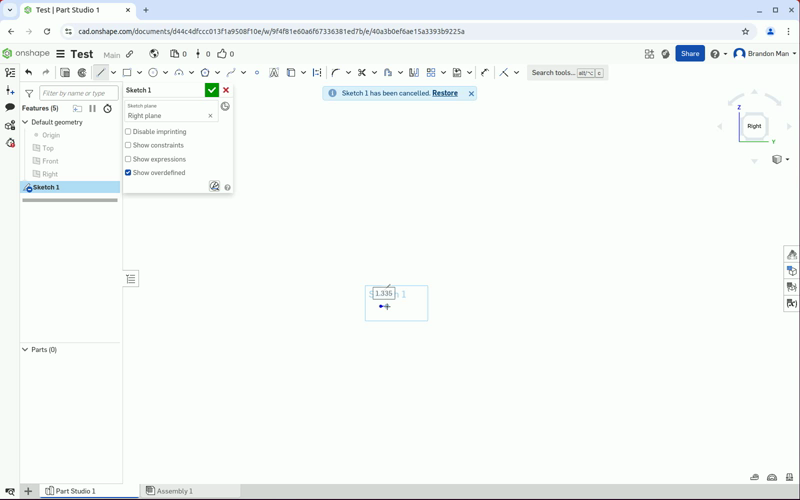
key_up(shift)
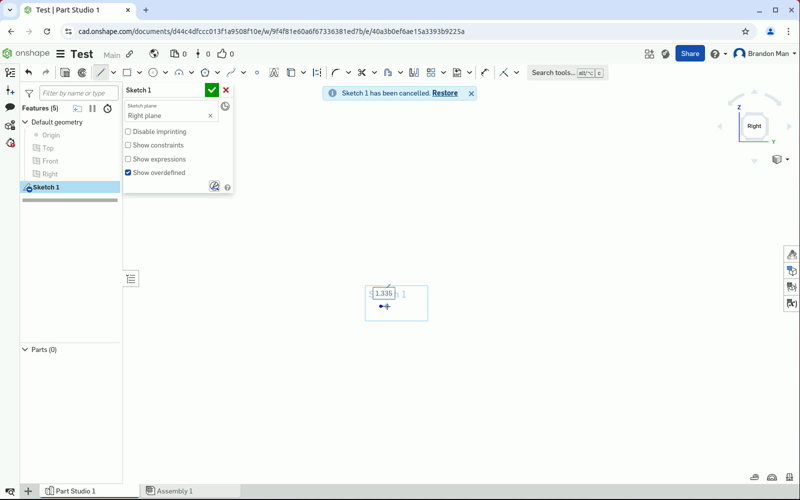
key_down(shift)
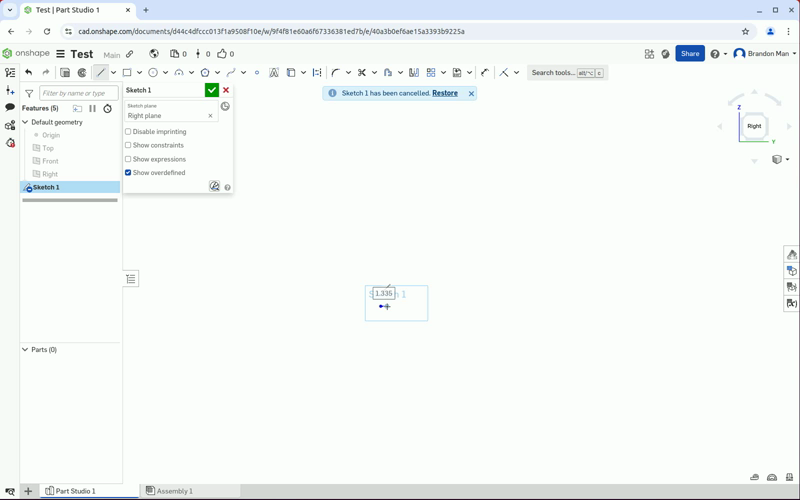
mouse_move(417, 306)
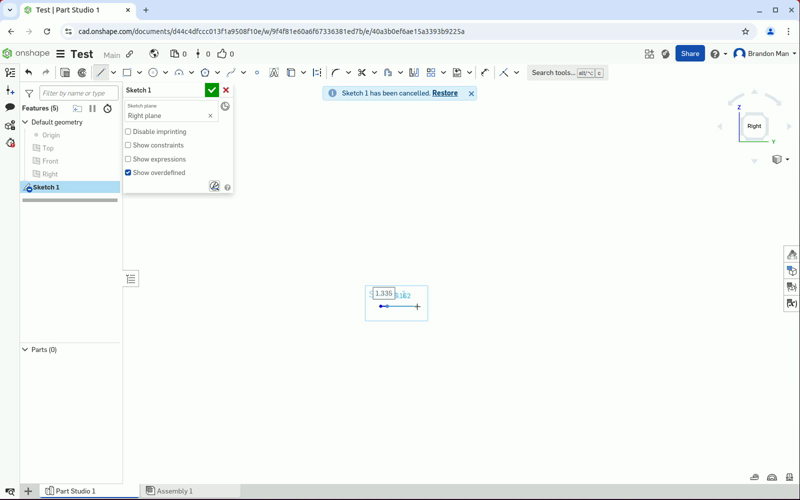
mouse_move(387, 248)
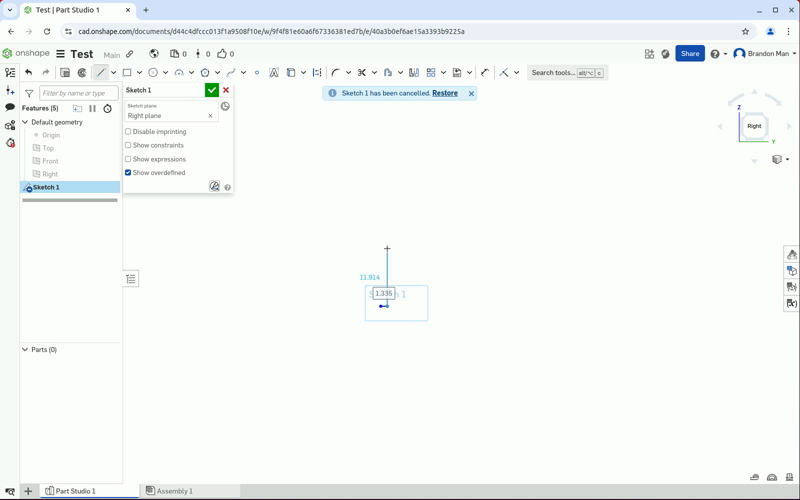
click(387, 248)
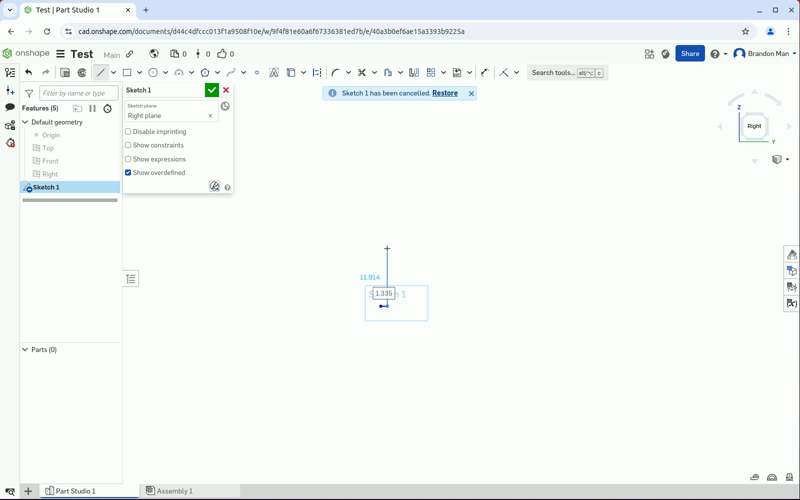
key_up(shift)
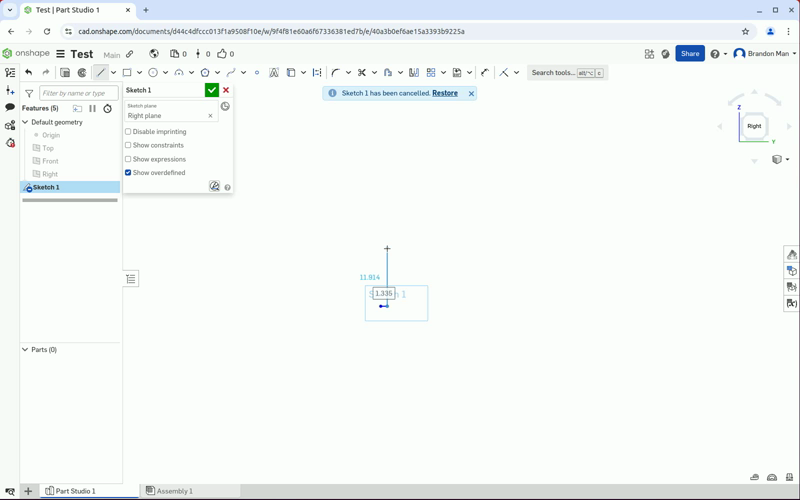
key_down(shift)
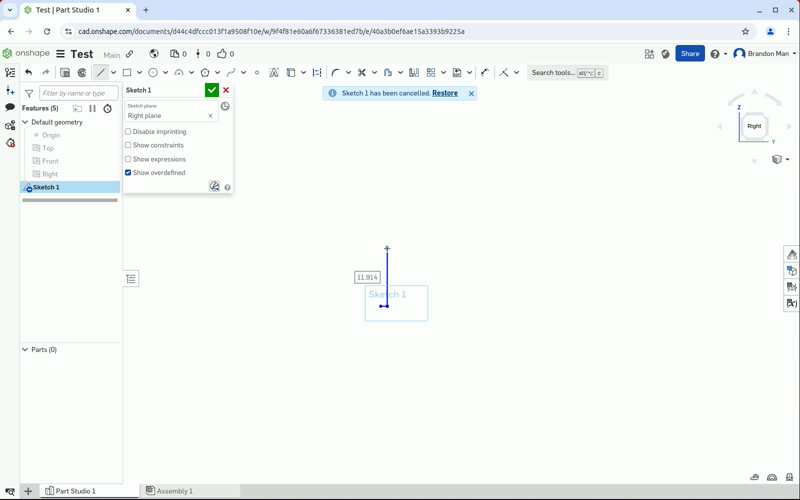
mouse_move(417, 248)
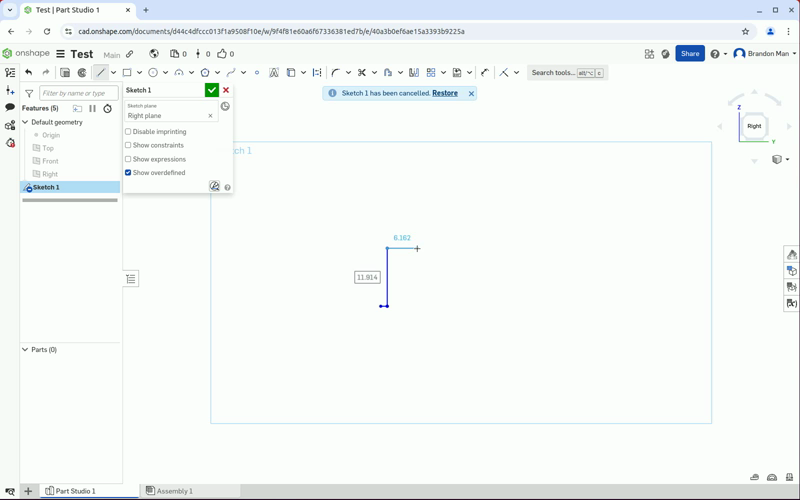
mouse_move(380, 248)
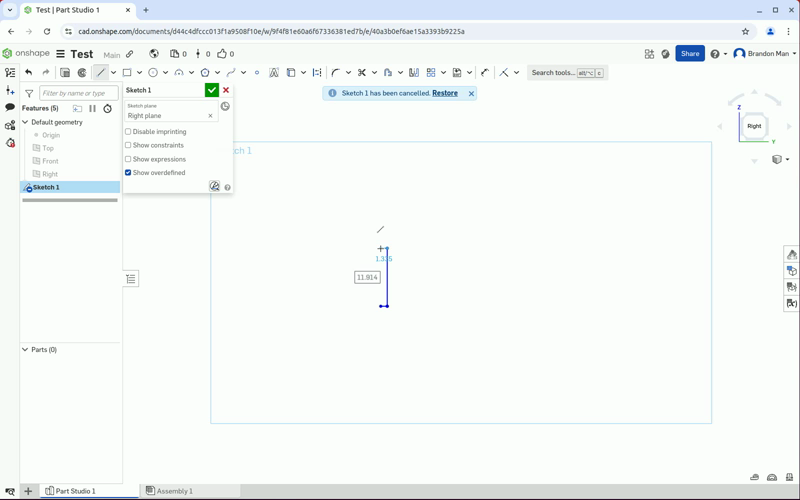
scroll(6)
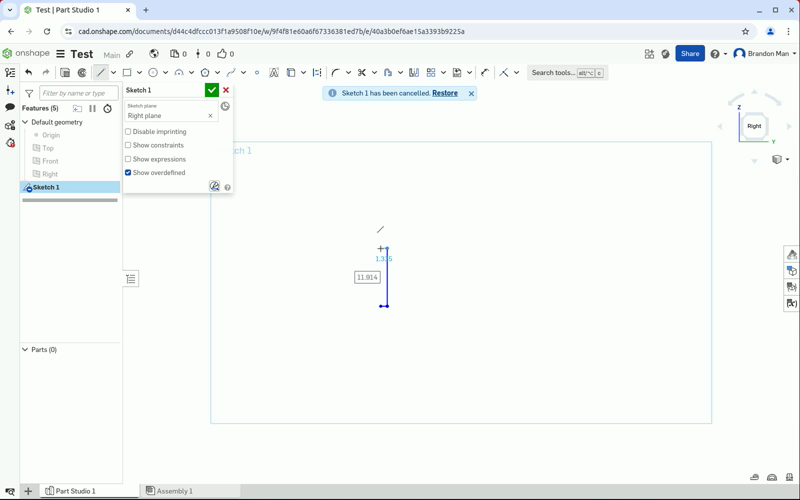
scroll(6)
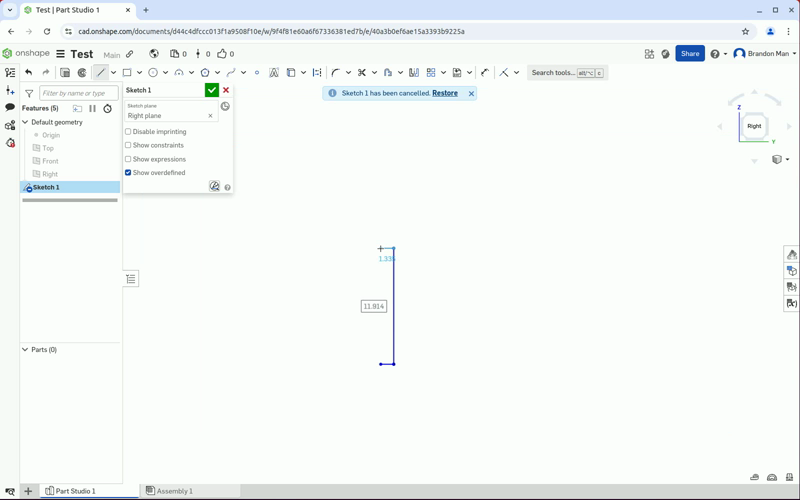
scroll(6)
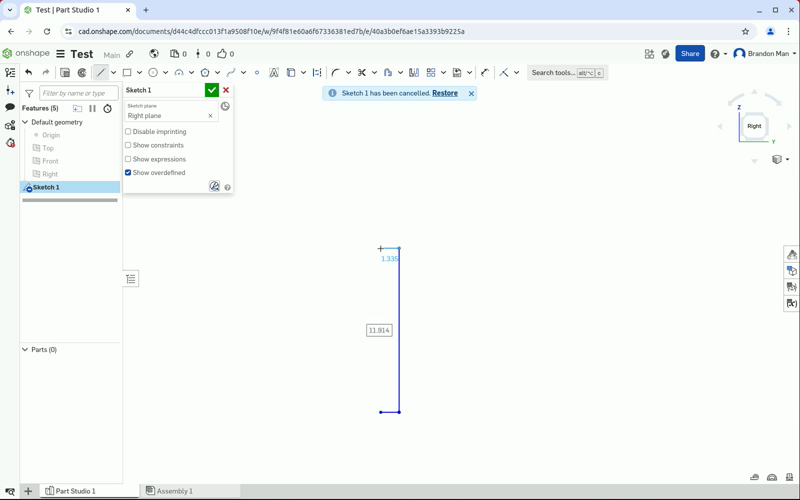
scroll(6)
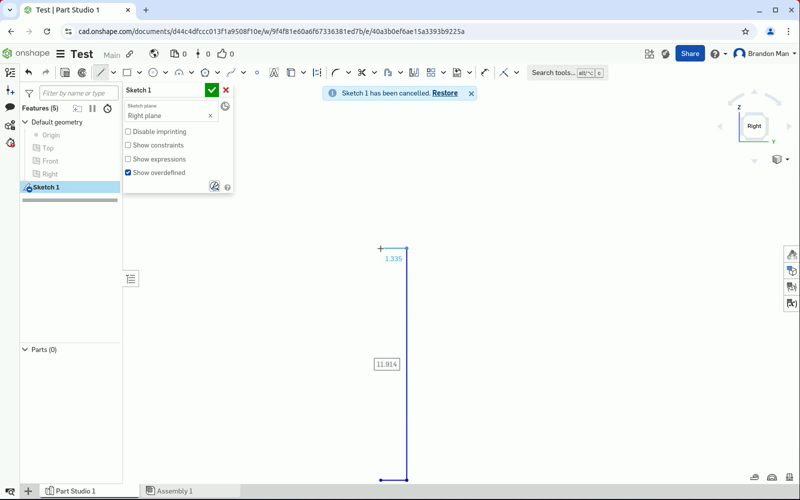
scroll(6)
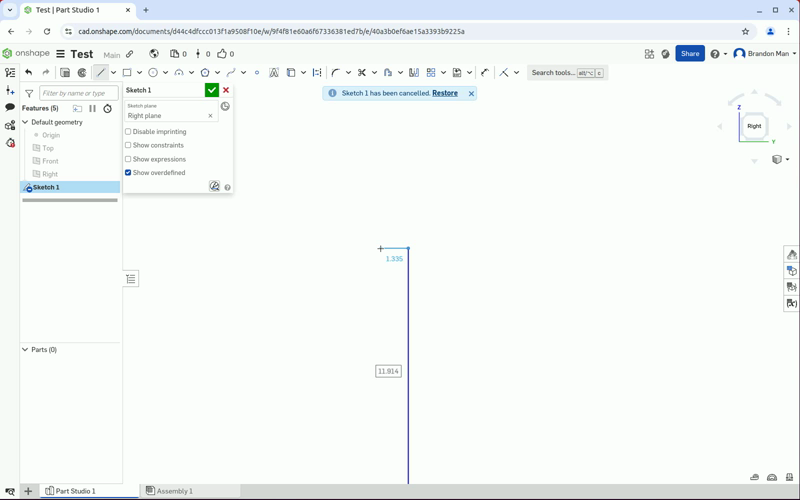
scroll(6)
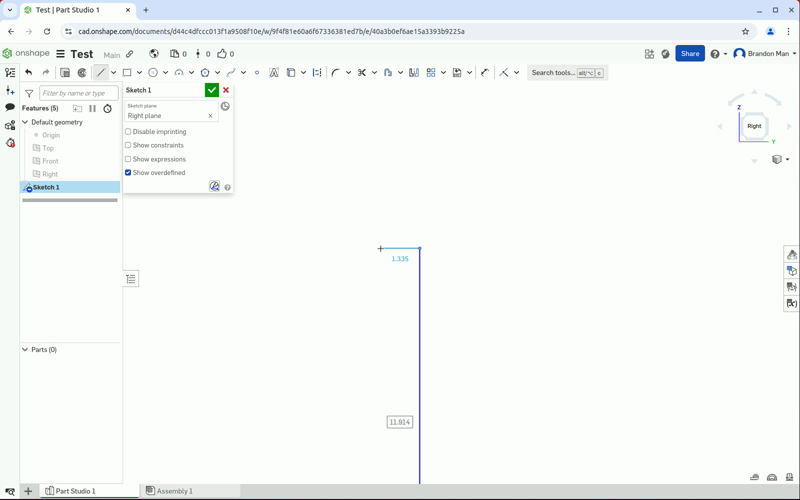
scroll(6)
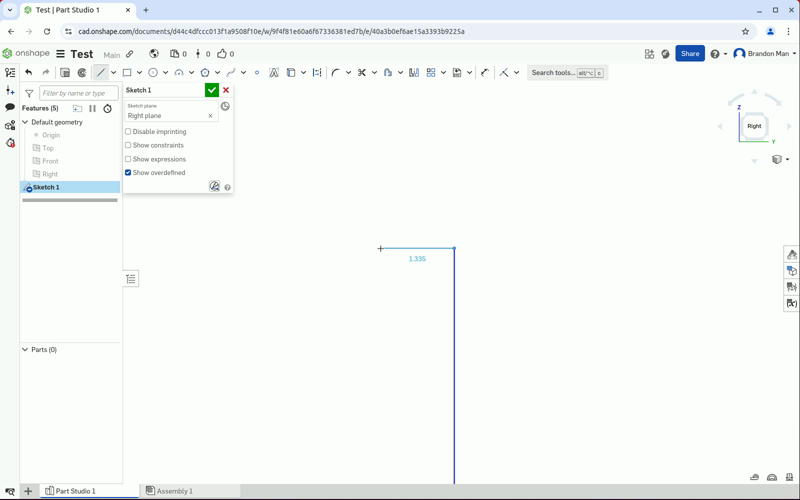
click(380, 248)
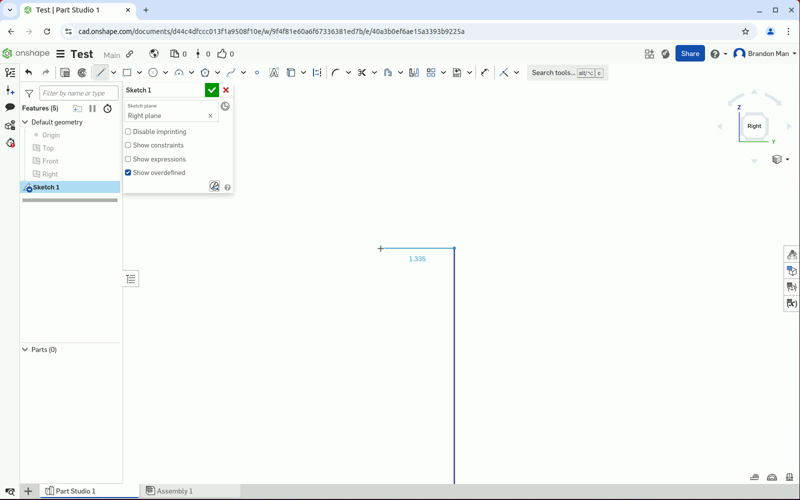
scroll(-6)
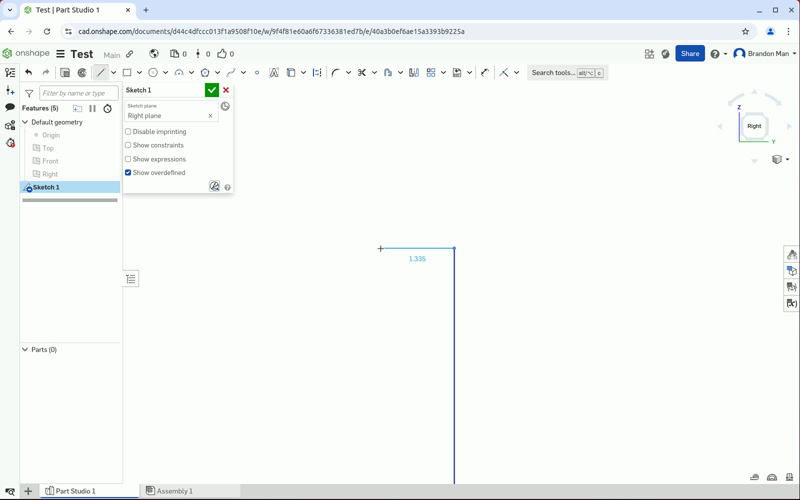
scroll(-6)
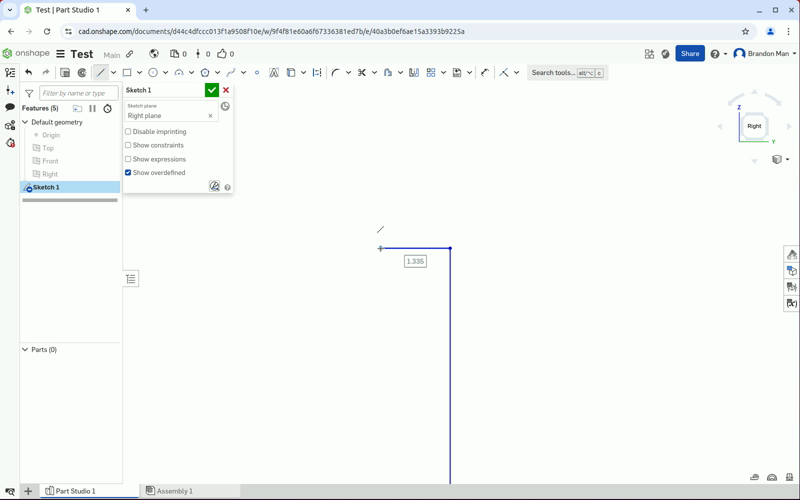
scroll(-6)
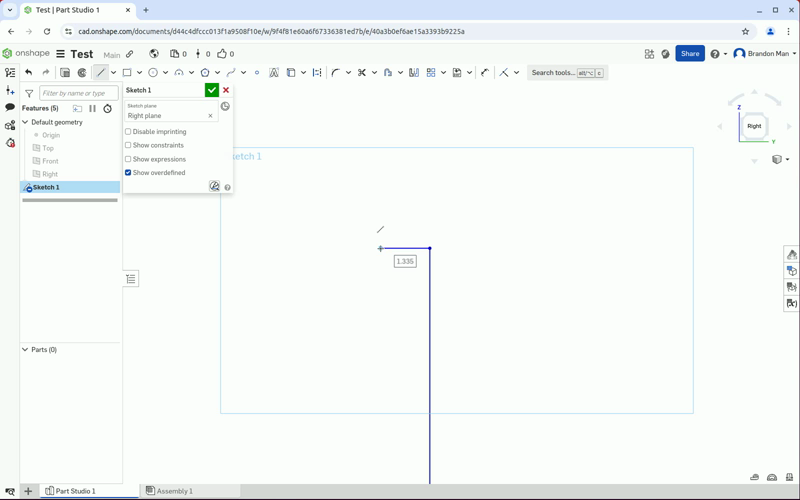
scroll(-6)
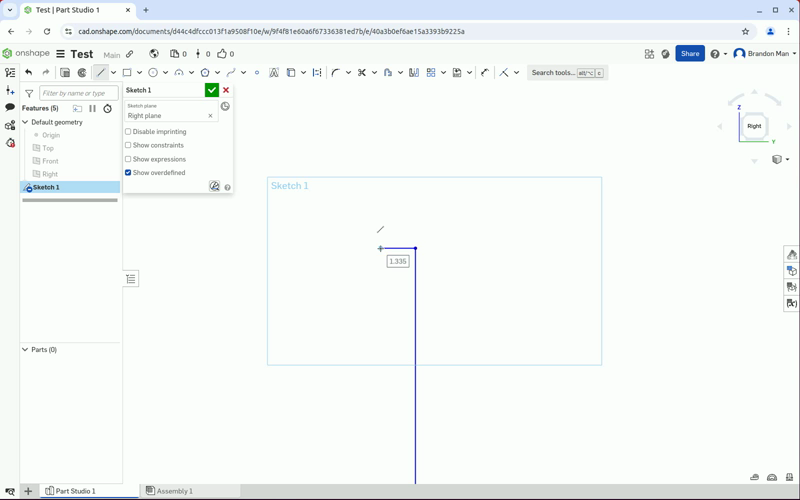
scroll(-6)
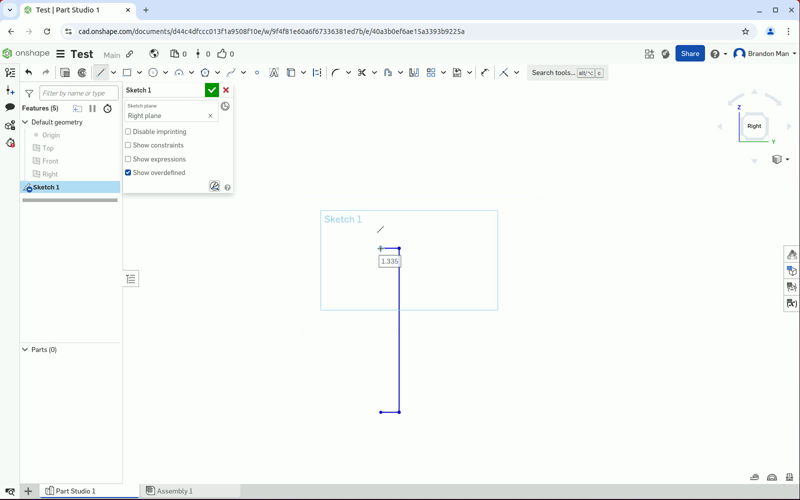
scroll(-6)
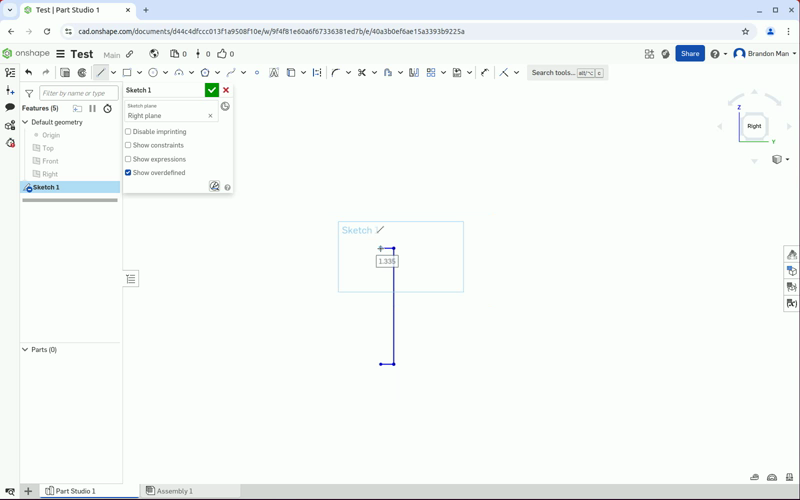
scroll(-6)
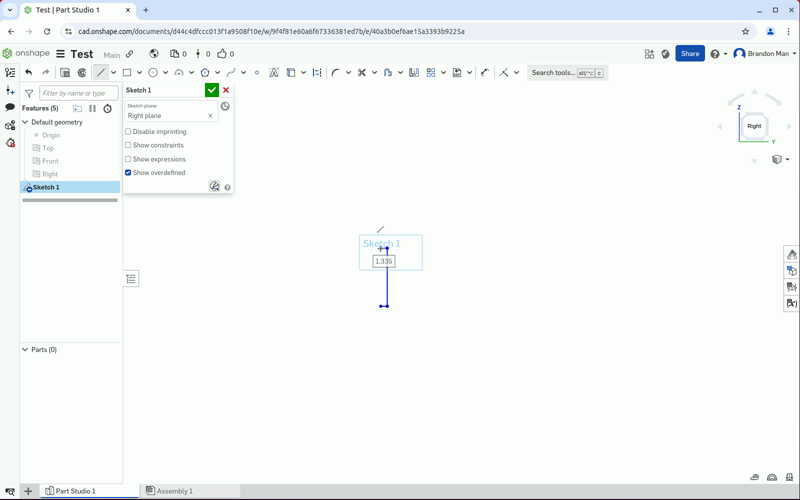
key_up(shift)
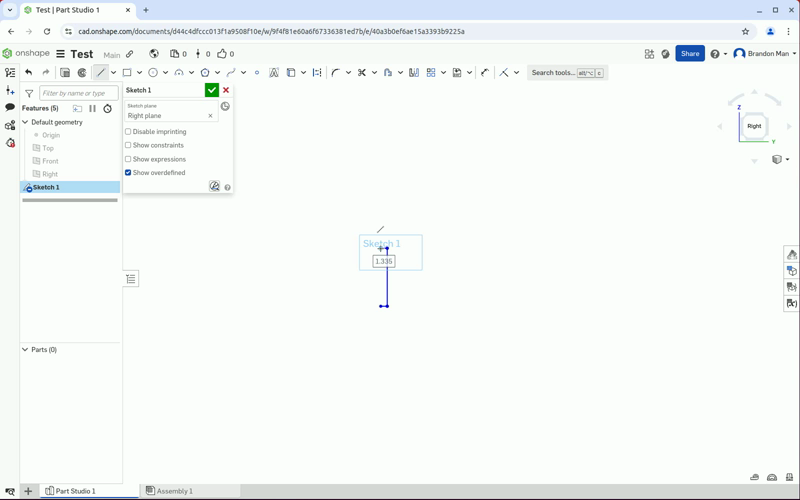
mouse_move(410, 248)
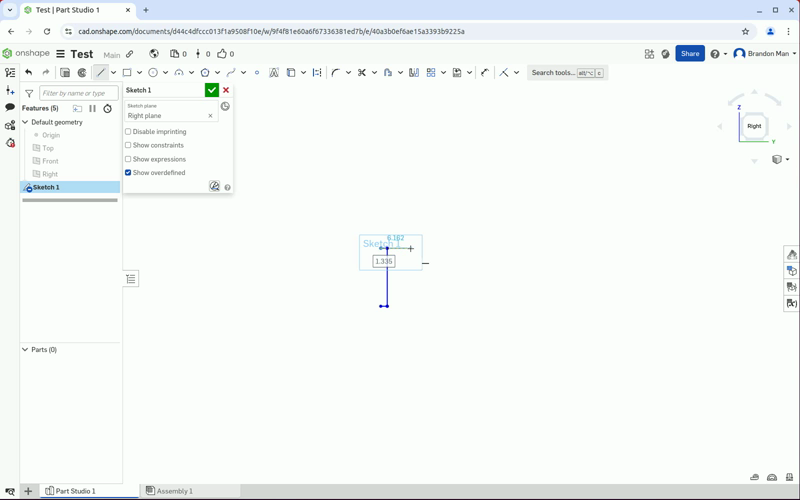
key_down(shift)
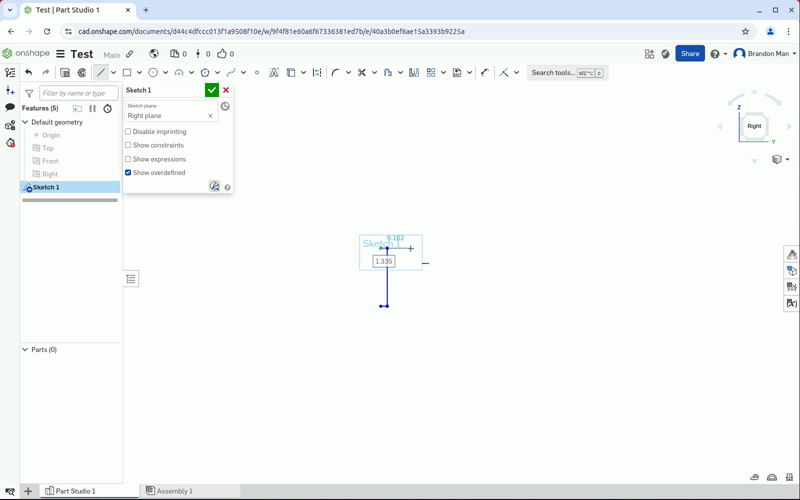
mouse_move(380, 306)
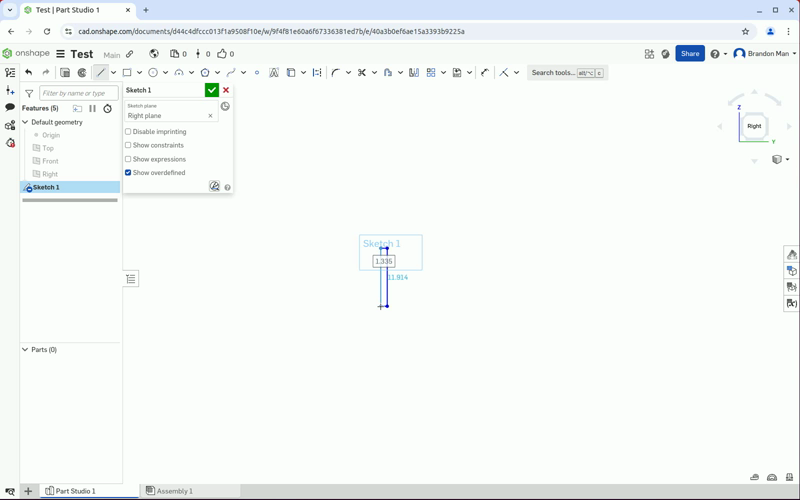
key_up(shift)
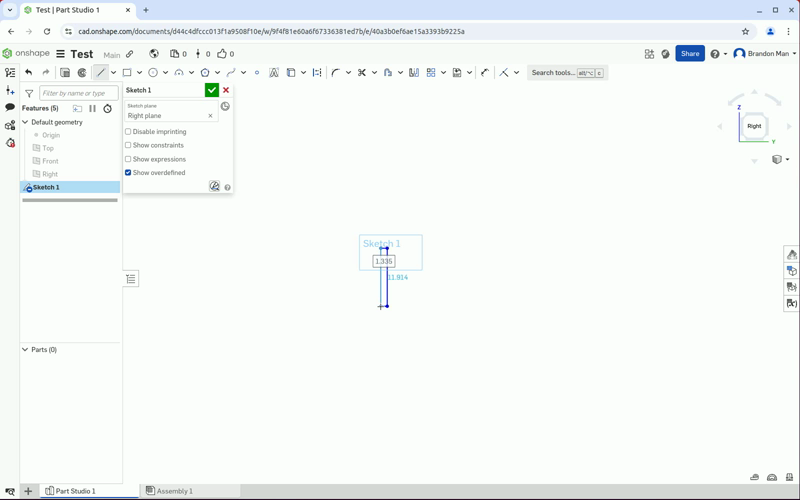
click(380, 306)
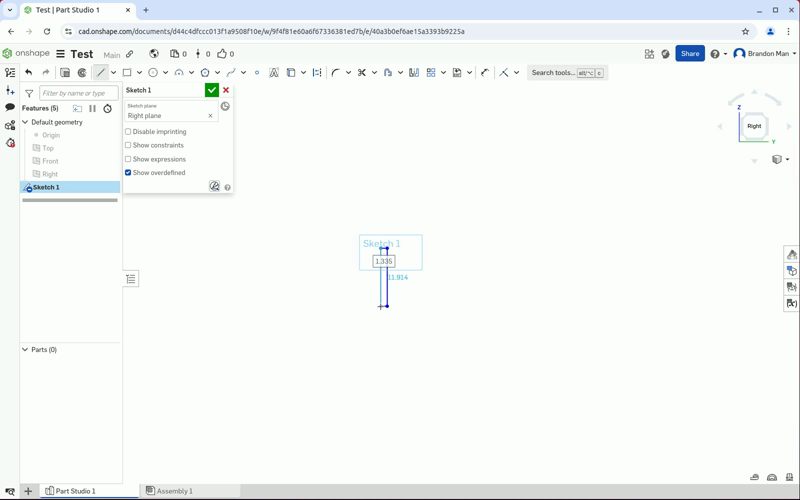
key(esc)
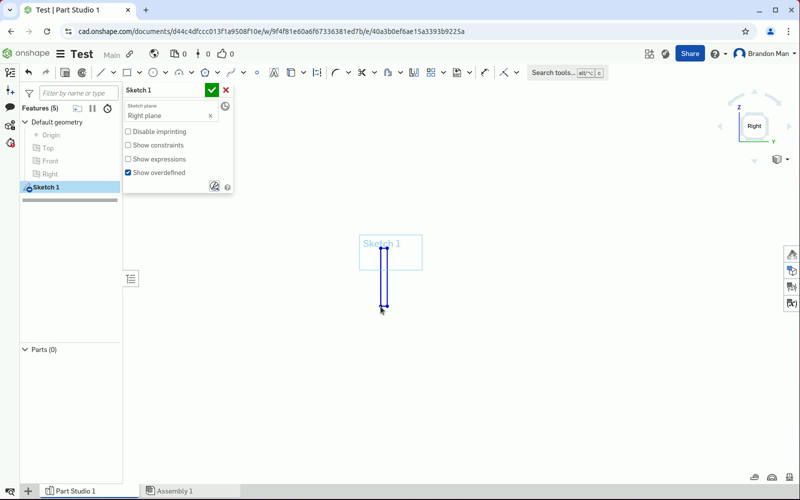
mouse_move(382, 275)
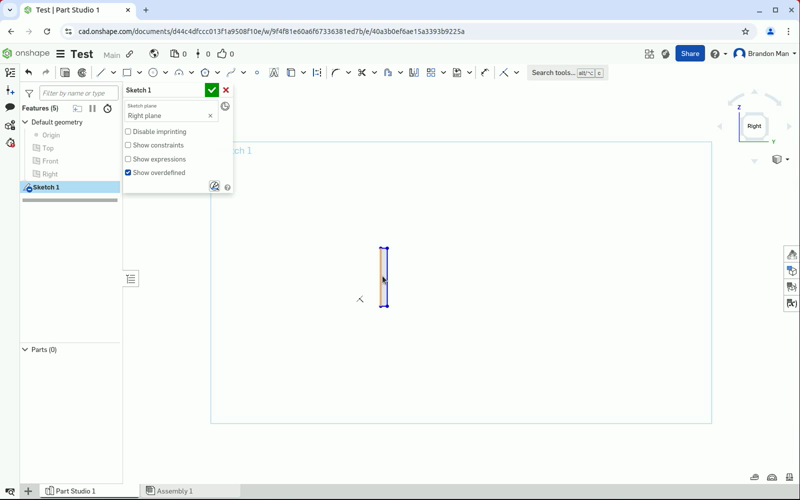
scroll(6)
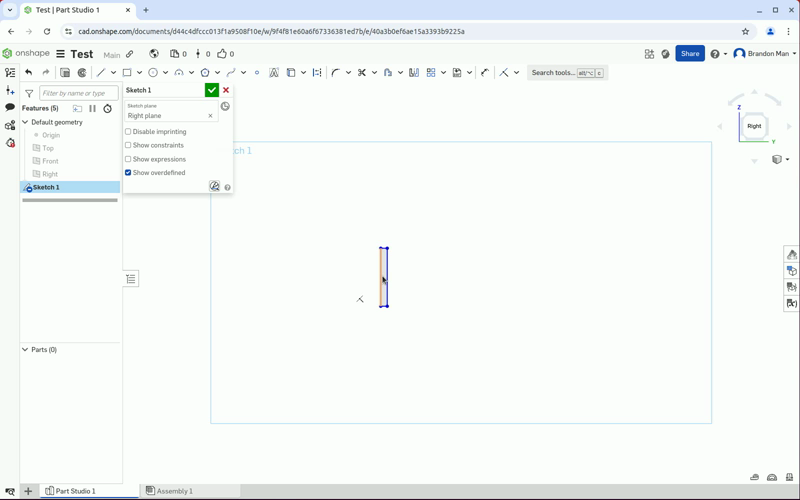
scroll(6)
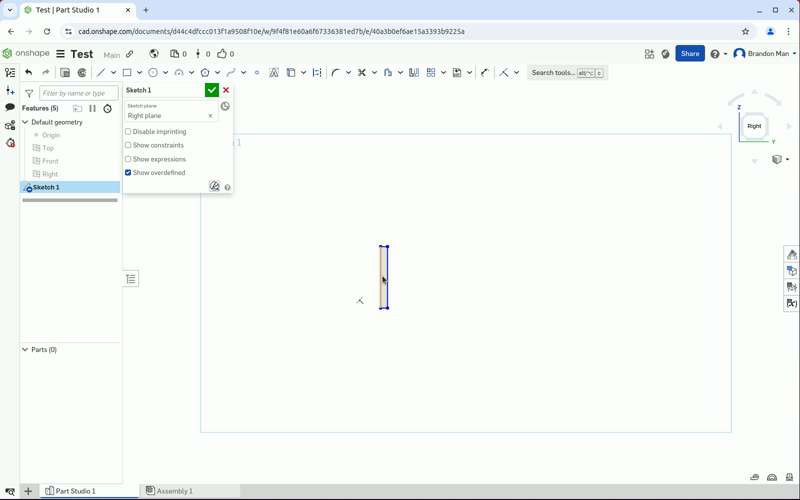
scroll(6)
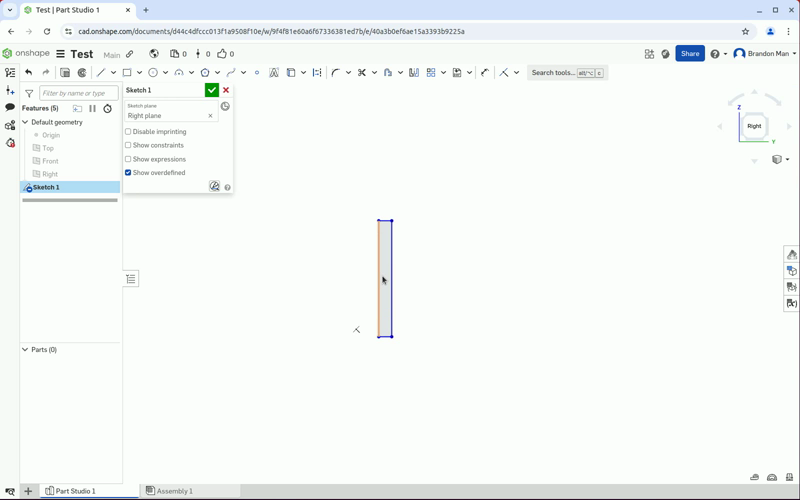
scroll(6)
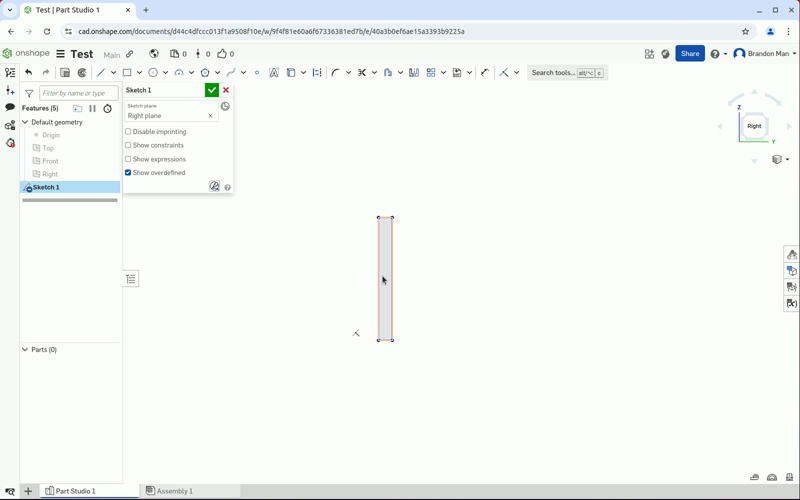
scroll(6)
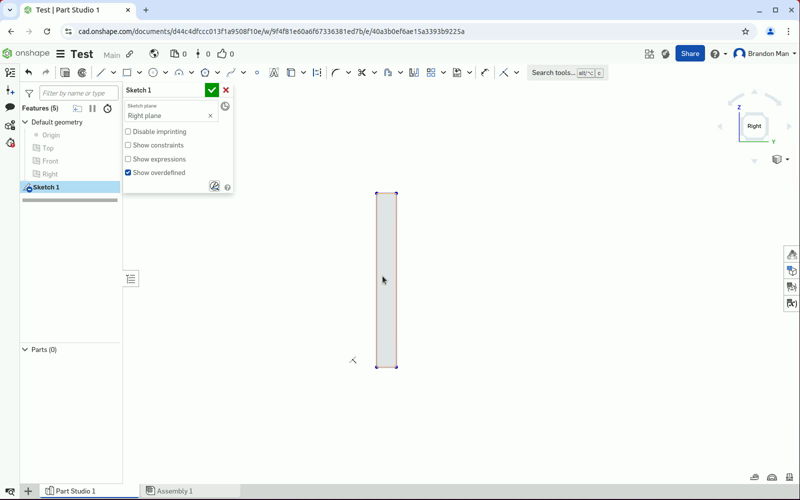
scroll(6)
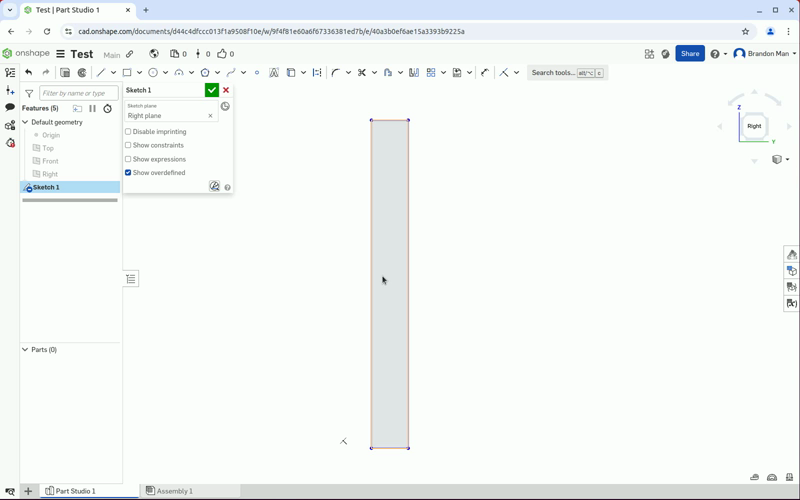
scroll(6)
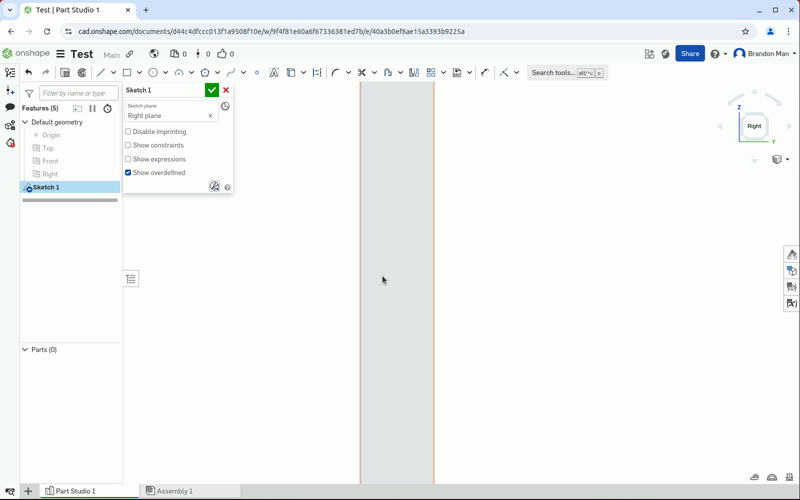
click(382, 275)
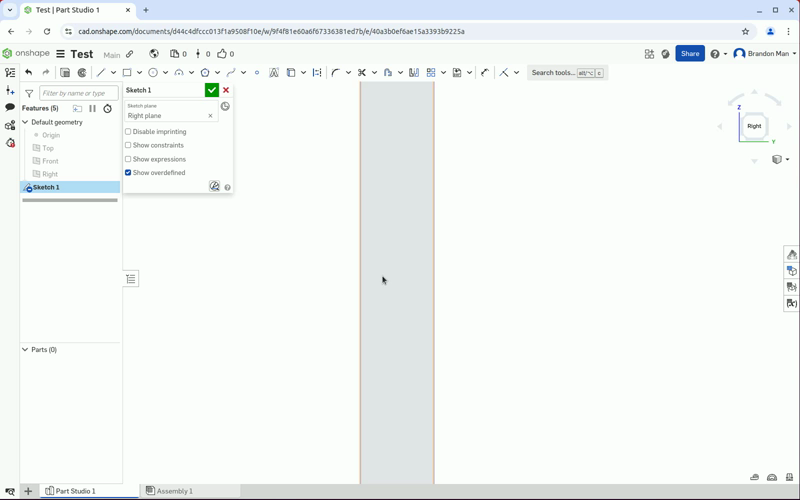
scroll(-6)
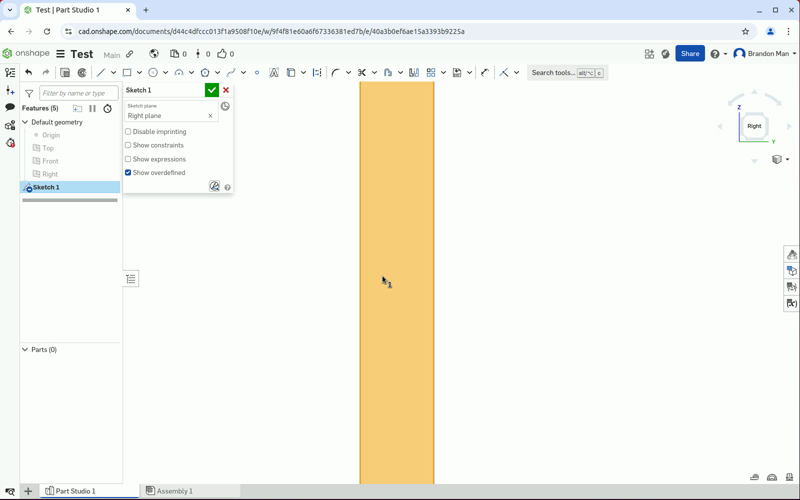
scroll(-6)
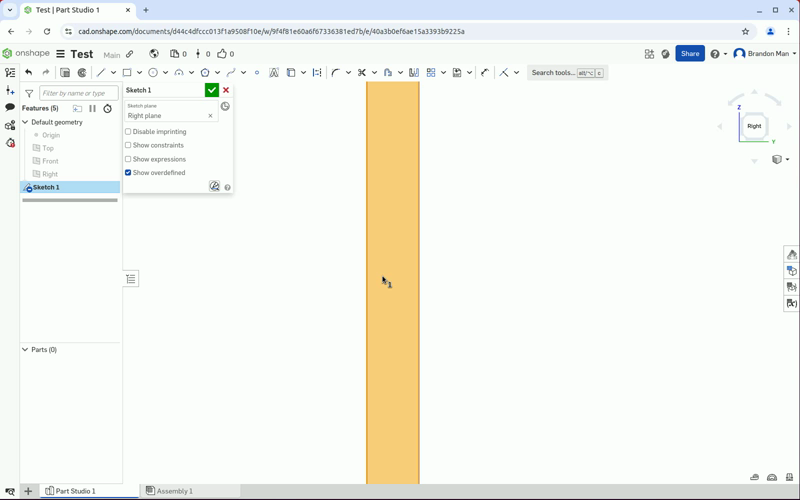
scroll(-6)
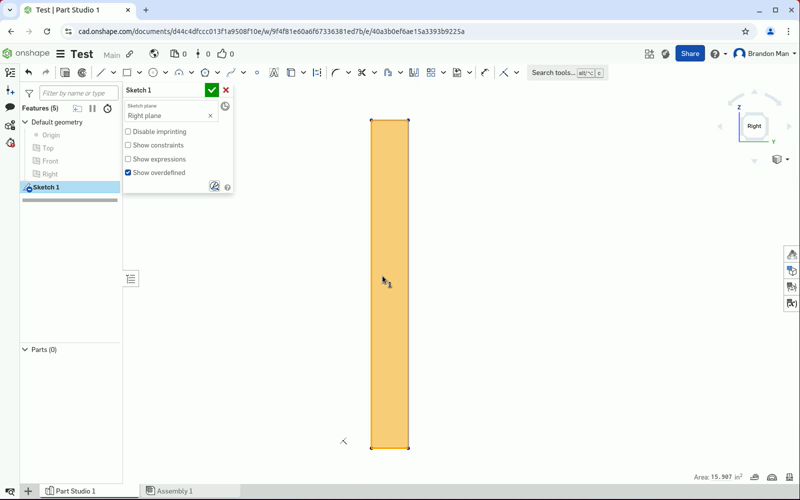
scroll(-6)
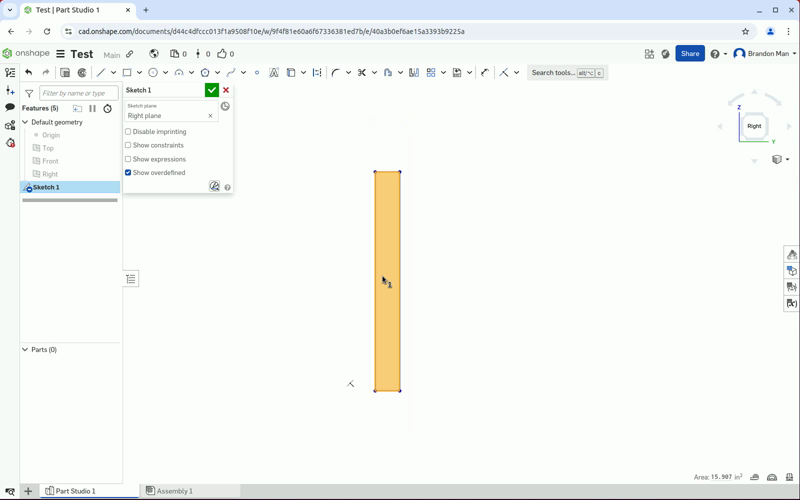
scroll(-6)
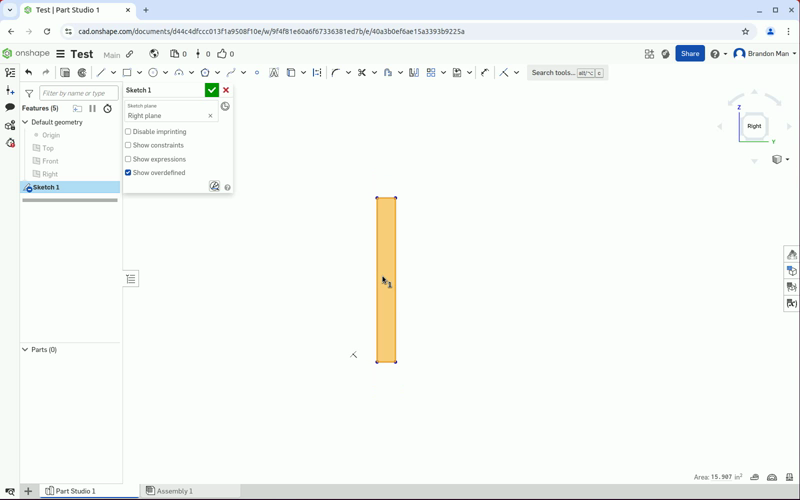
scroll(-6)
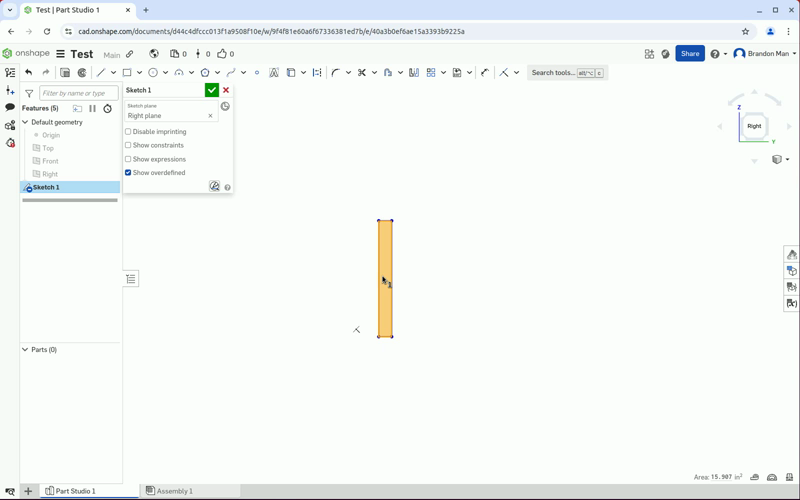
scroll(-6)
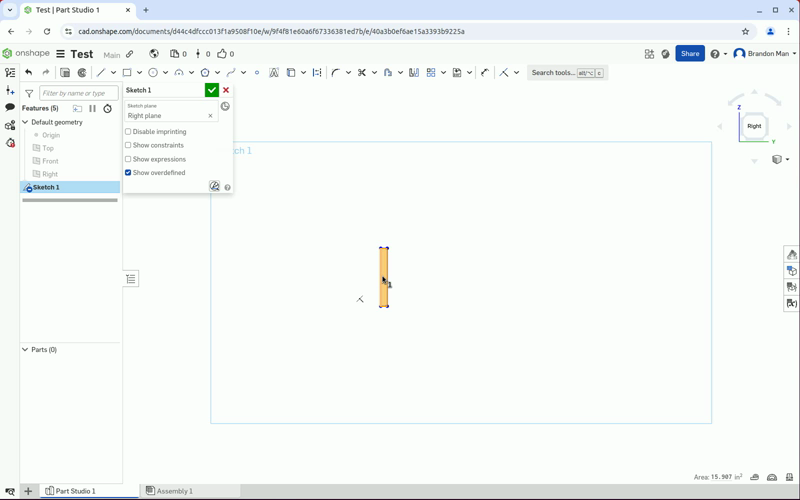
mouse_move(73, 352)
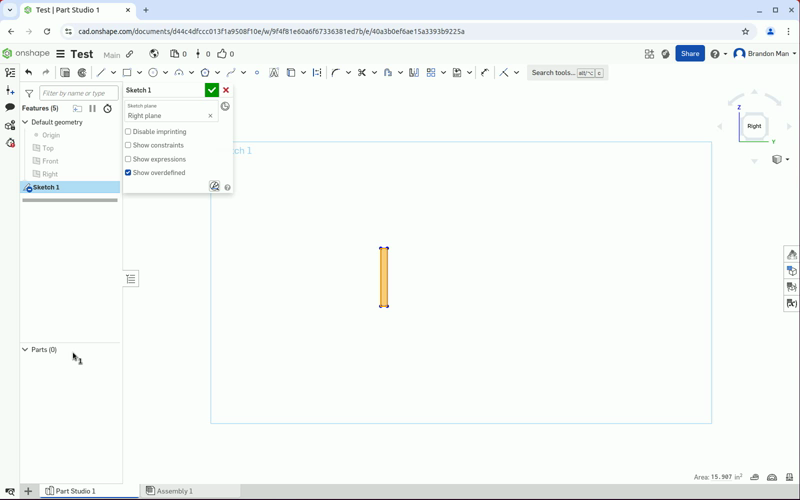
key(shift+y)
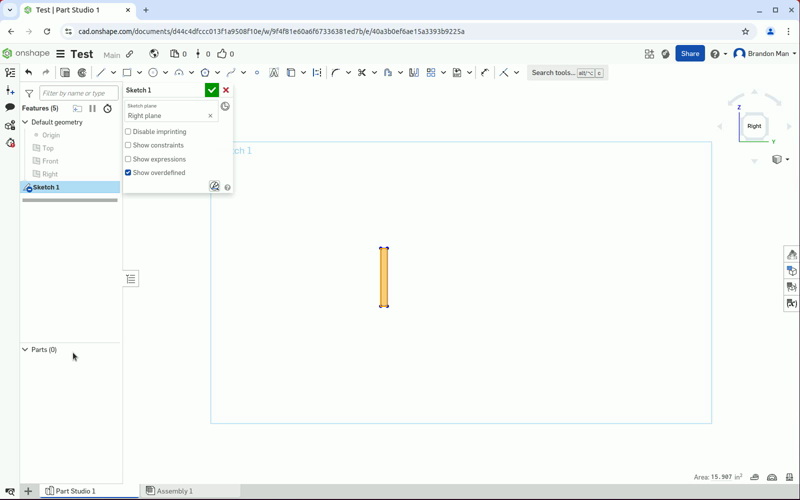
key(shift+e)
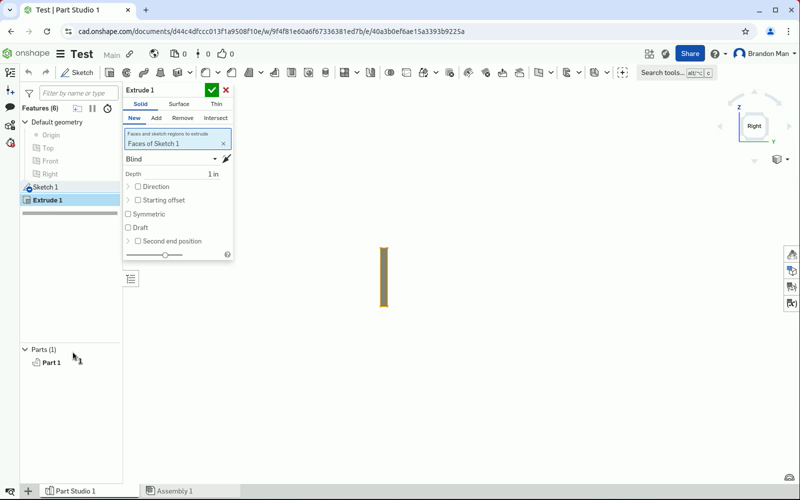
mouse_move(143, 106)
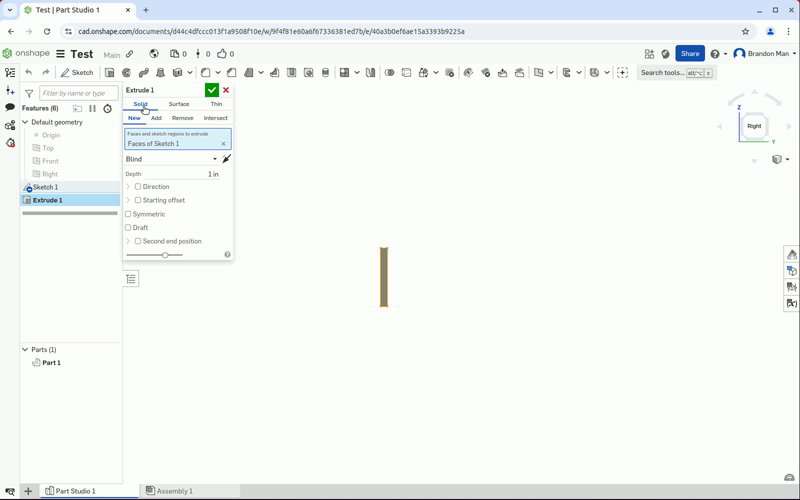
click(143, 106)
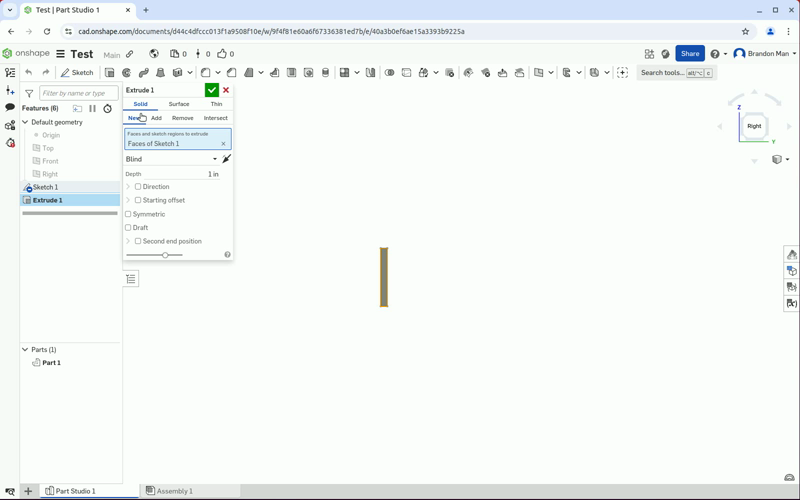
mouse_move(137, 120)
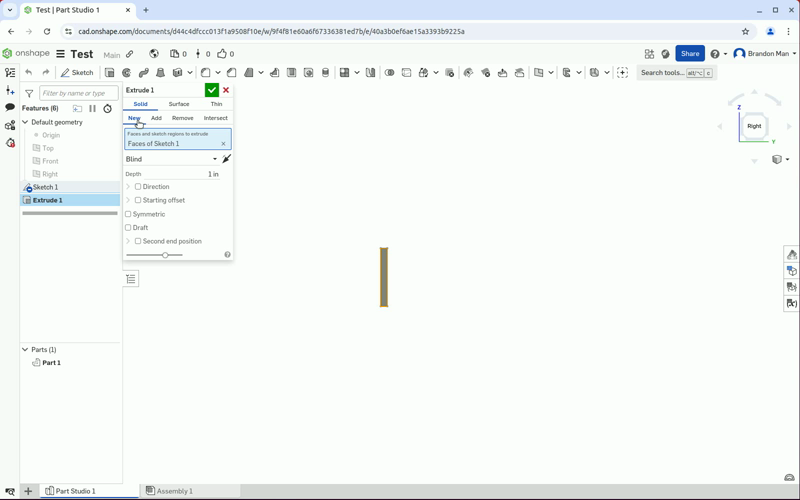
click(137, 120)
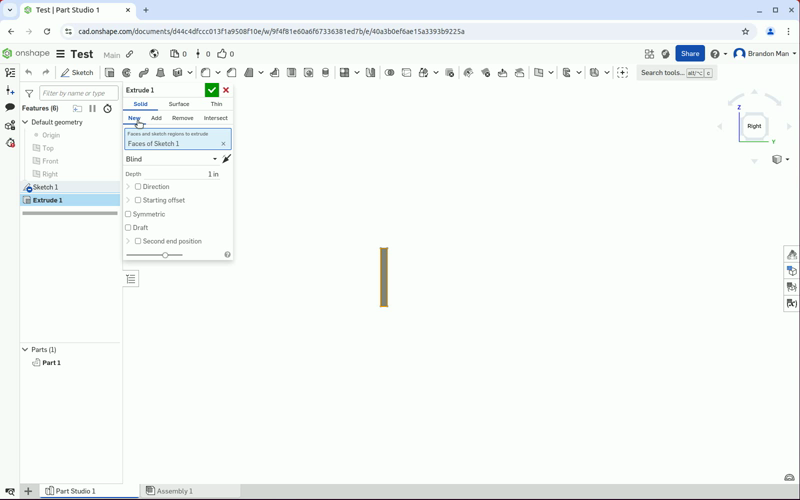
key(tab, 4)
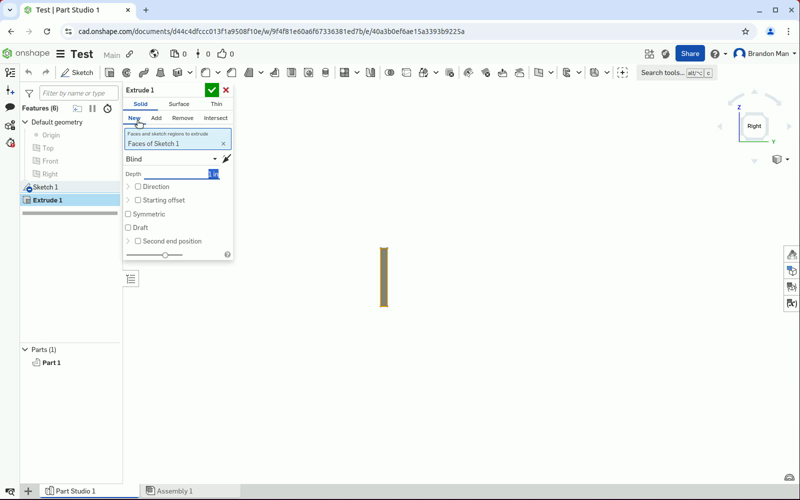
text(1.204)
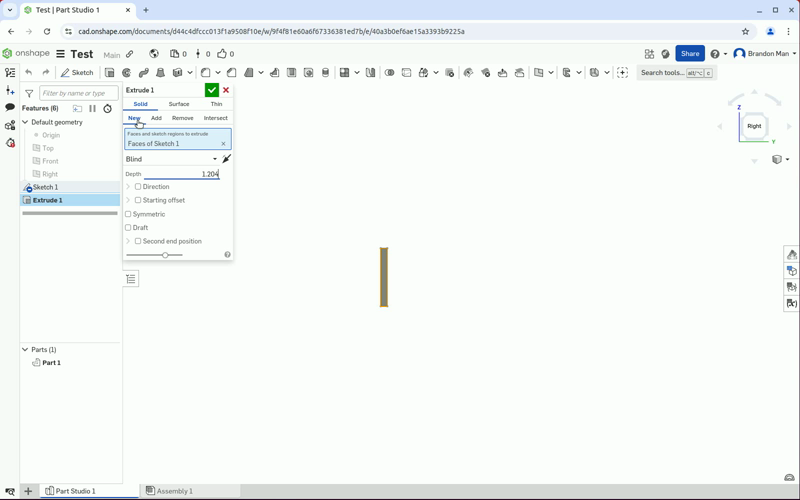
key(enter)
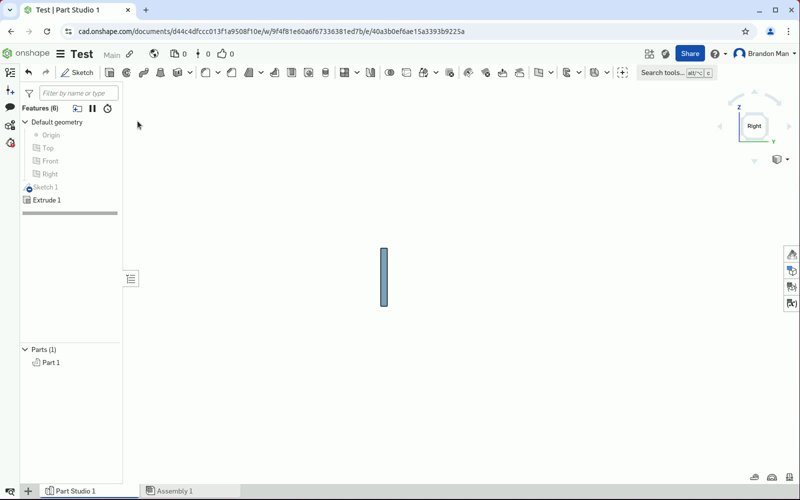
key(shift+h)
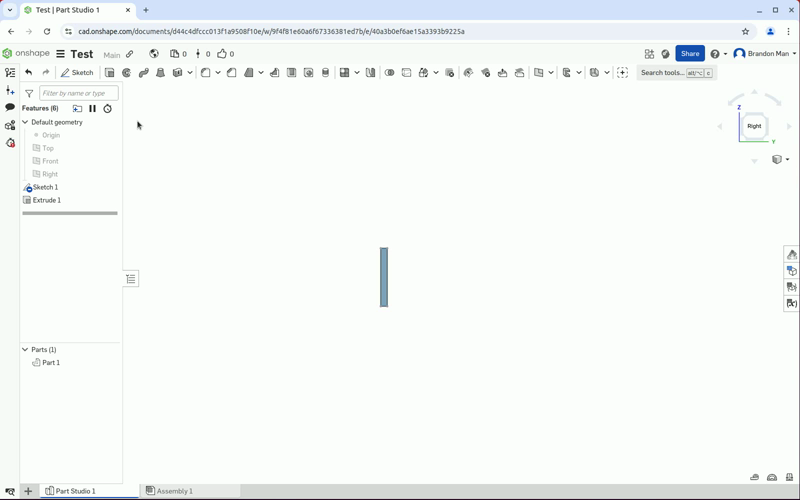
key(shift+h)
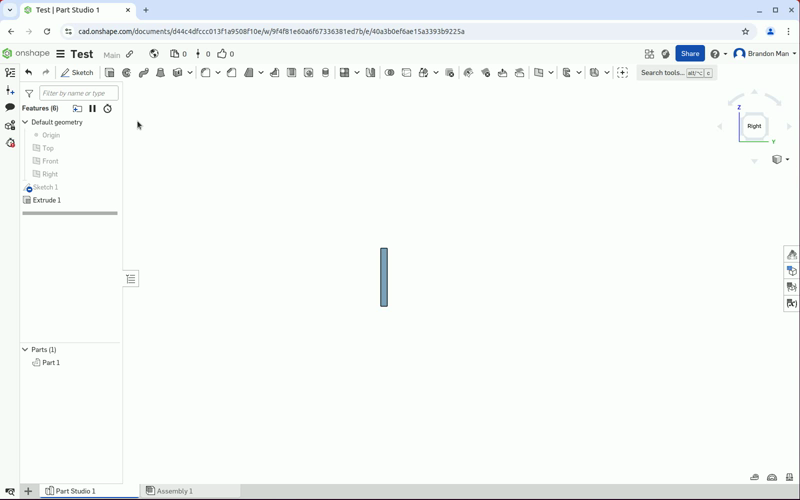
mouse_move(73, 189)
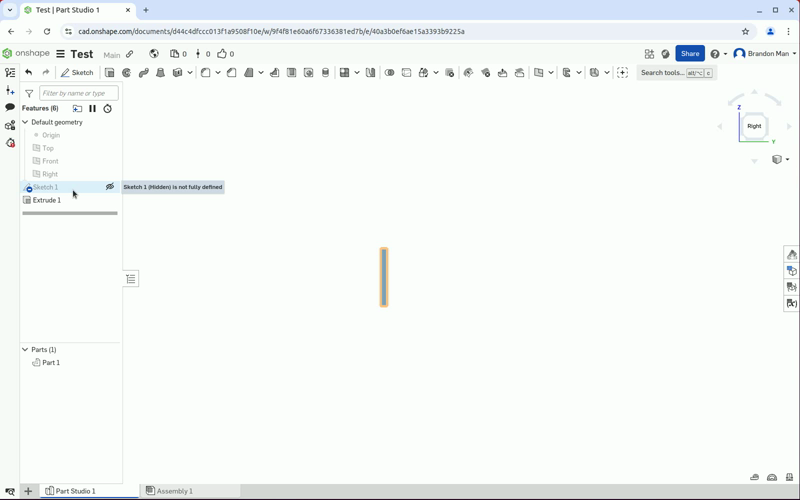
click(73, 189)
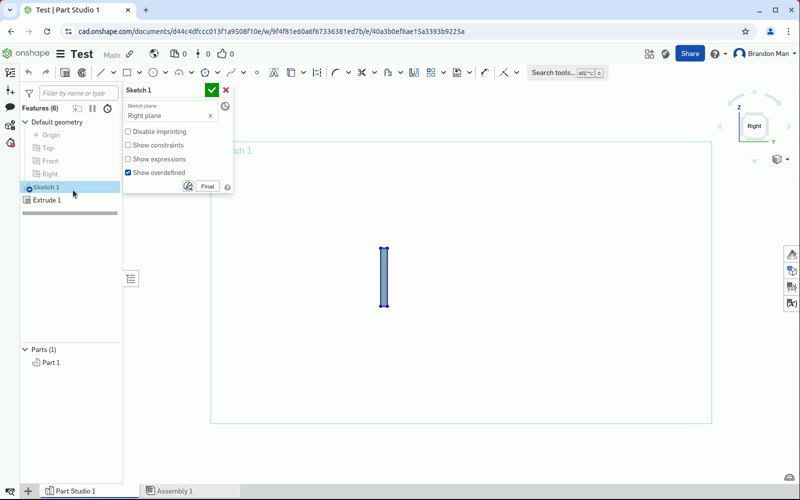
mouse_move(229, 92)
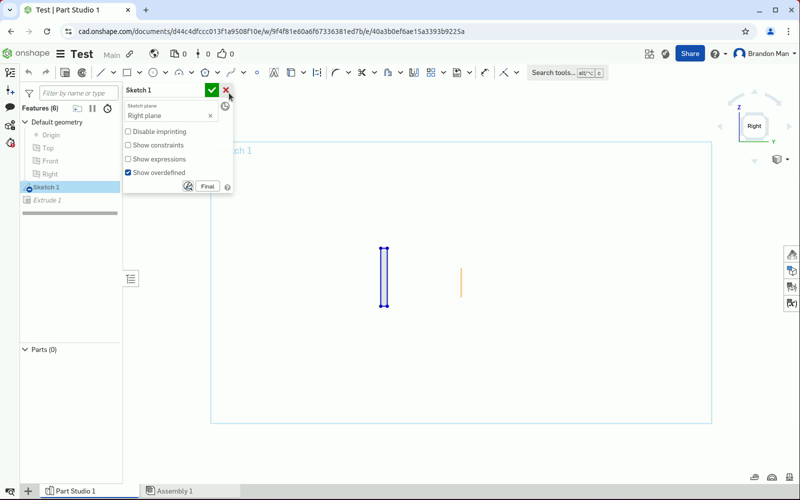
click(229, 92)
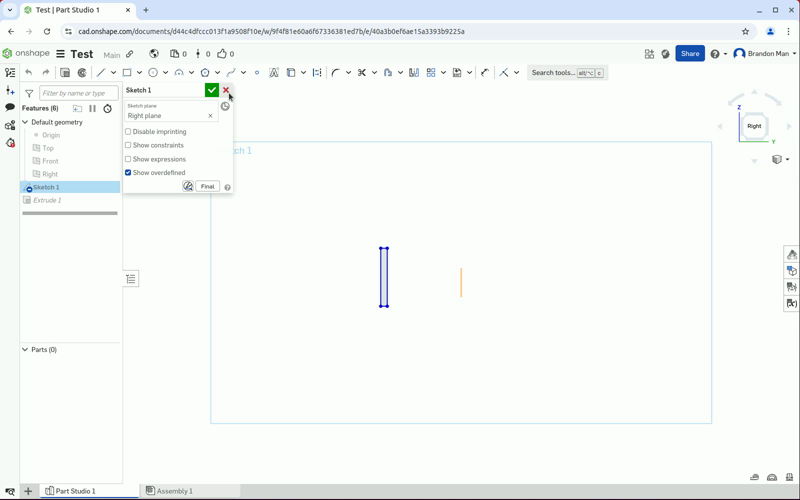
key(shift+s)
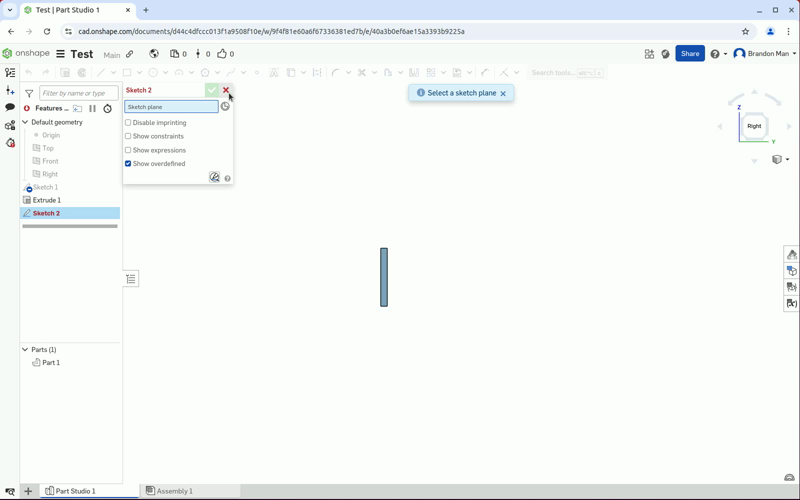
mouse_move(73, 176)
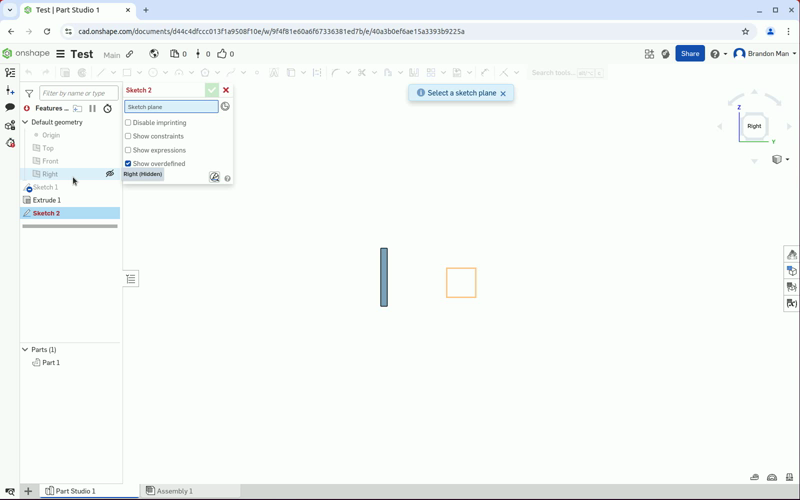
click(73, 176)
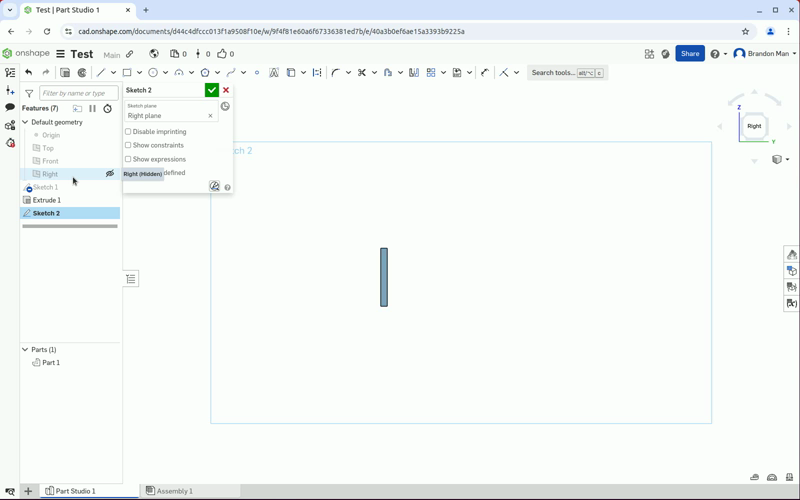
mouse_move(73, 352)
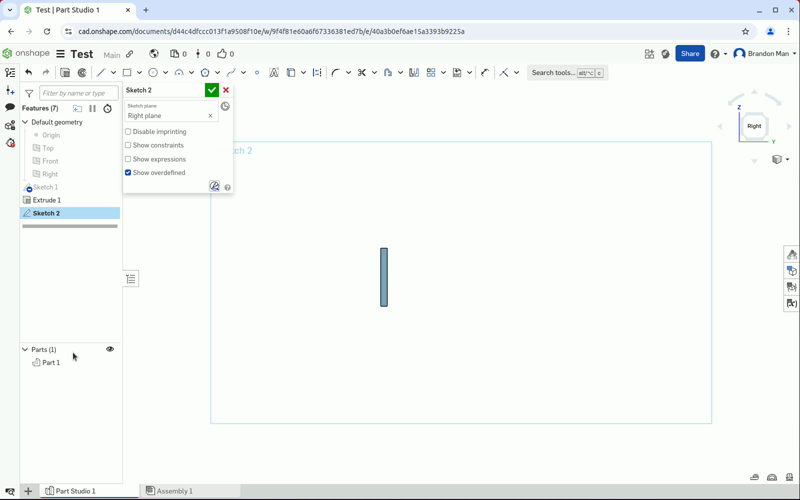
key(y)
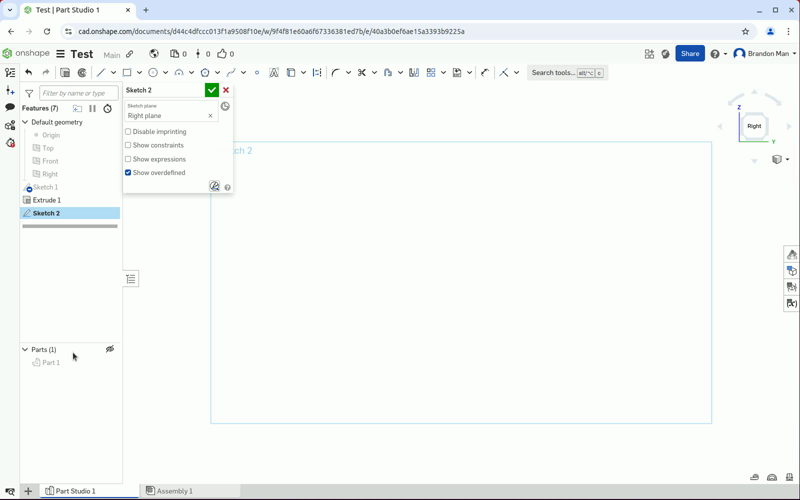
key(l)
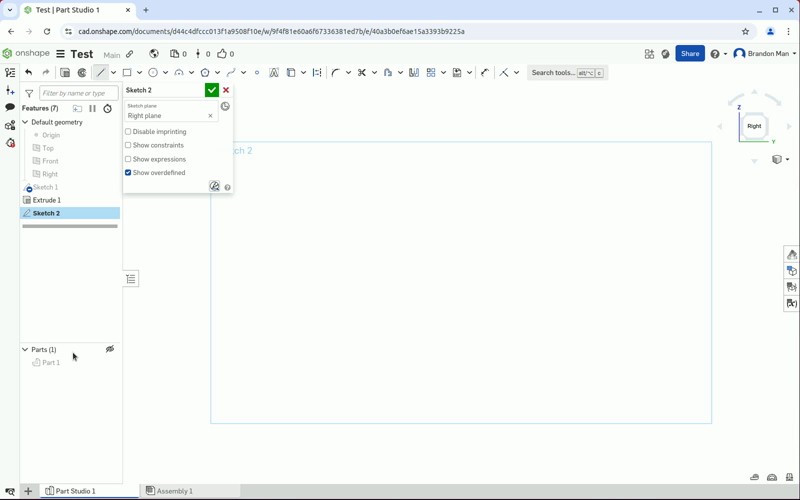
key_down(shift)
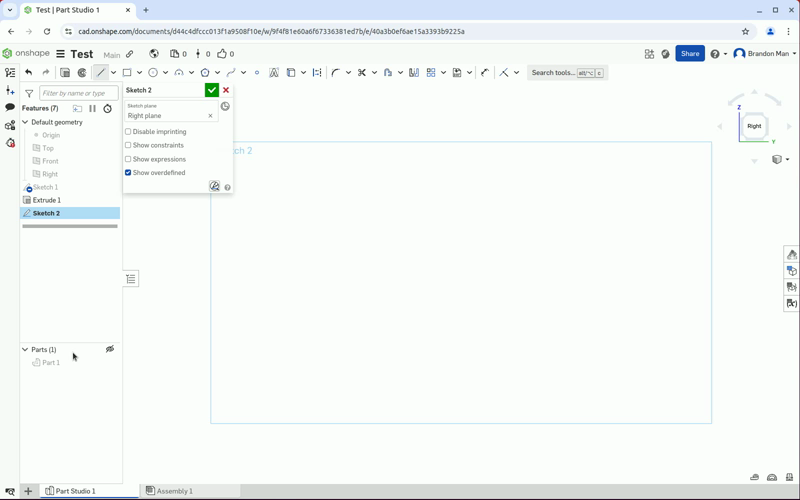
mouse_move(567, 306)
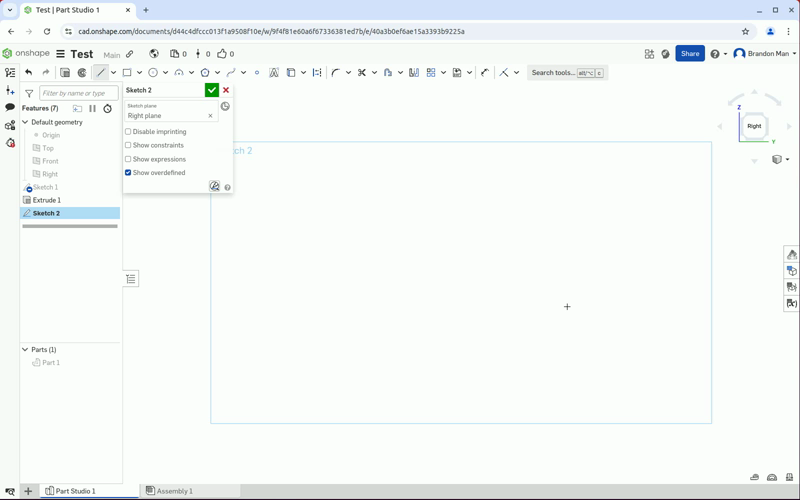
click(567, 306)
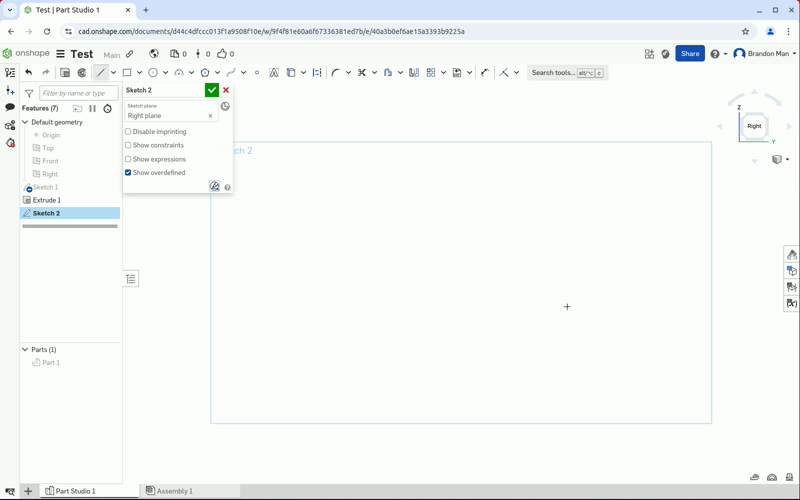
key_up(shift)
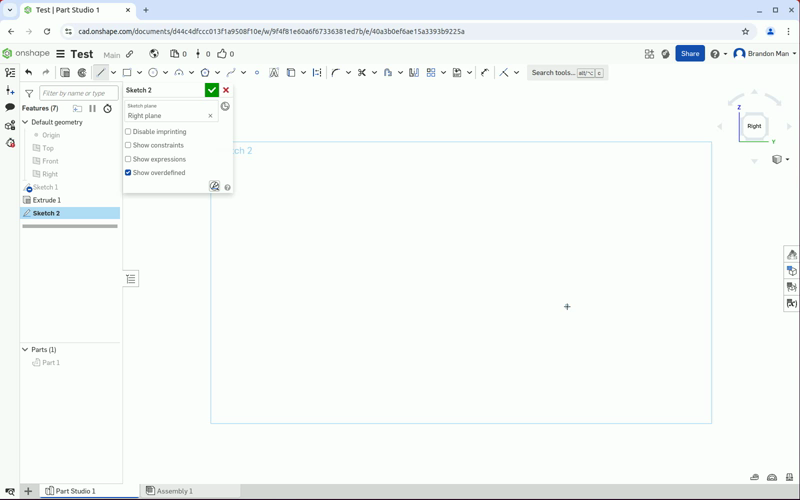
key_down(shift)
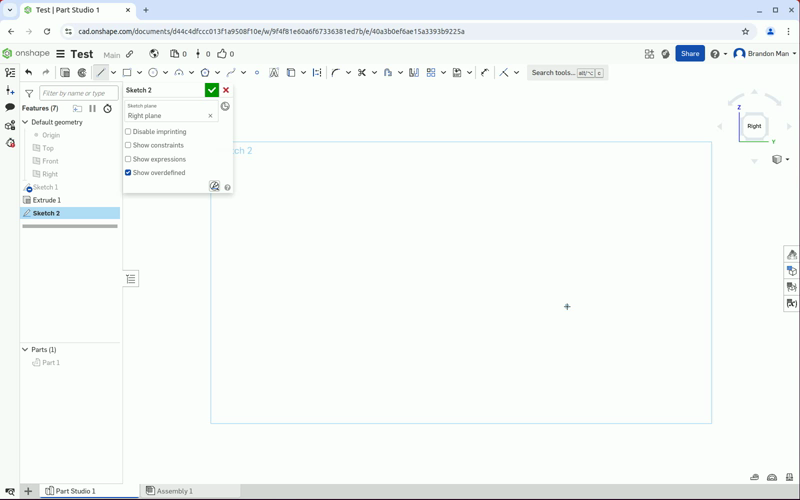
mouse_move(589, 306)
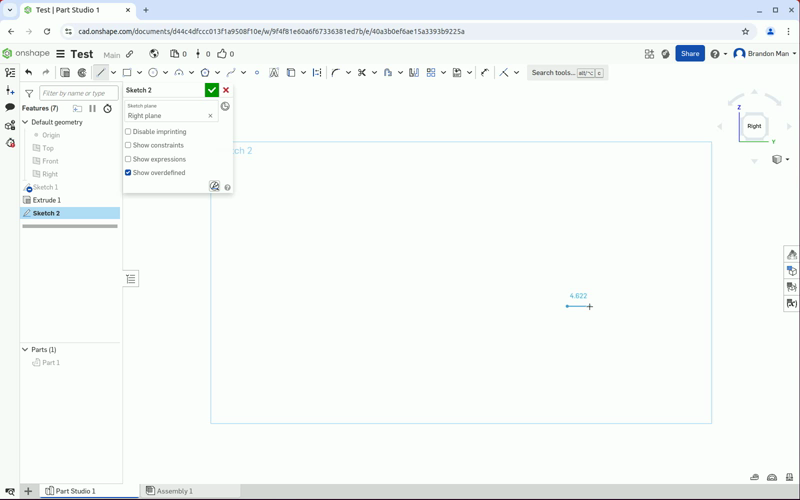
mouse_move(573, 306)
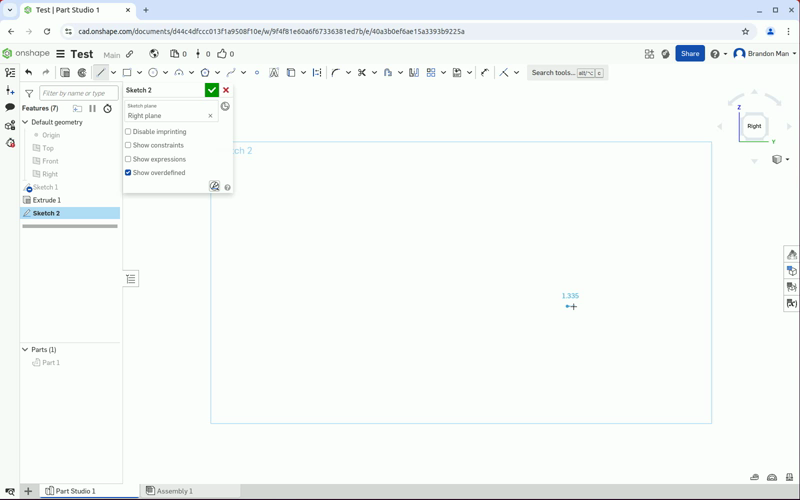
scroll(6)
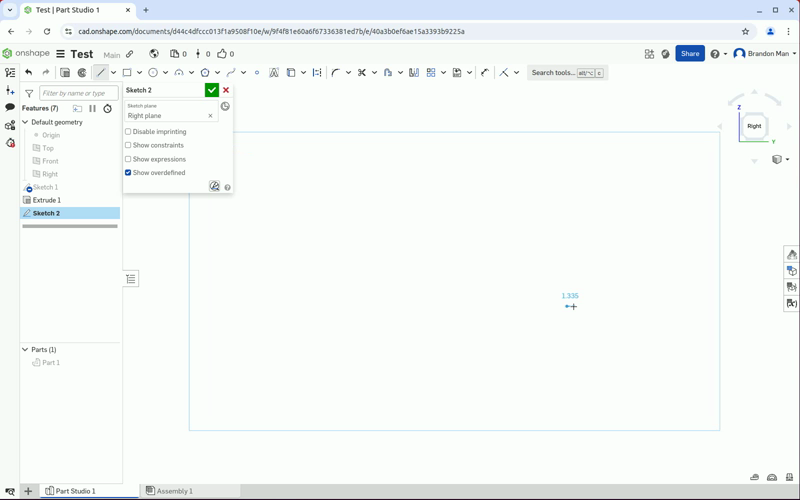
scroll(6)
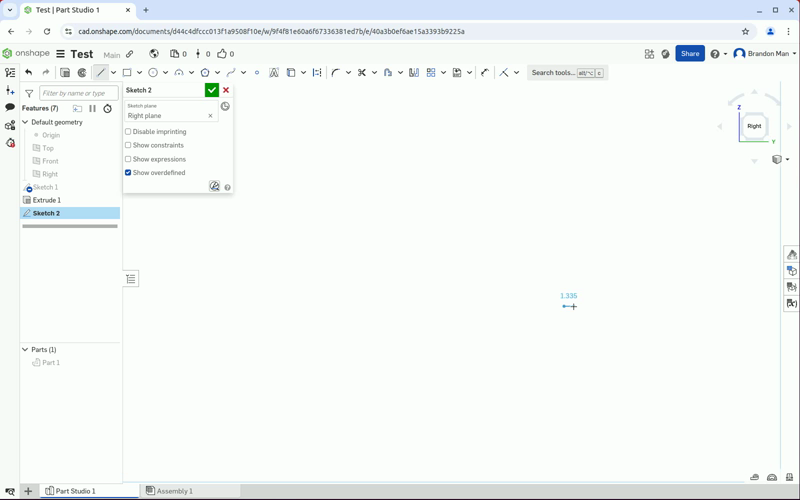
scroll(6)
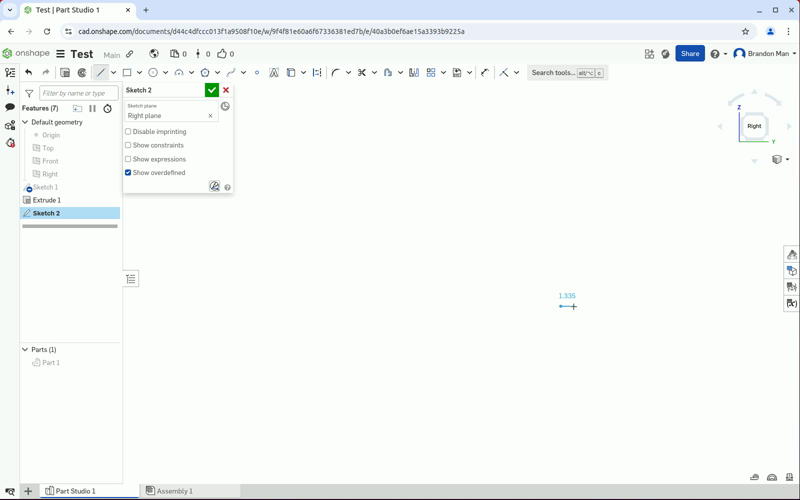
scroll(6)
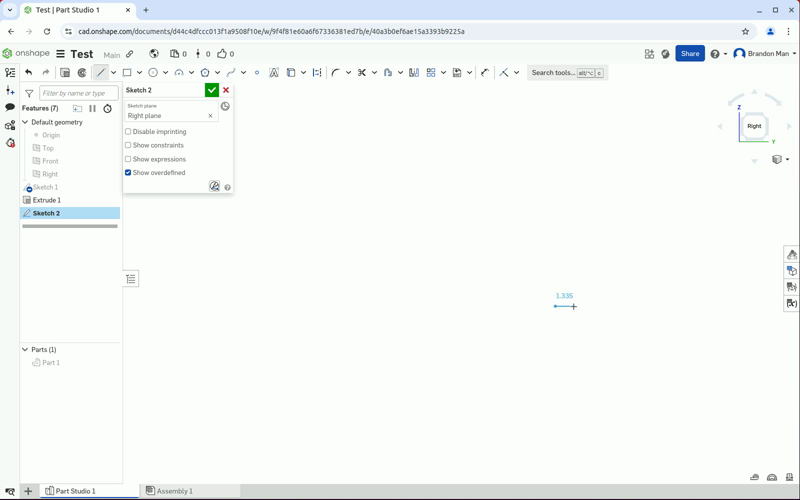
scroll(6)
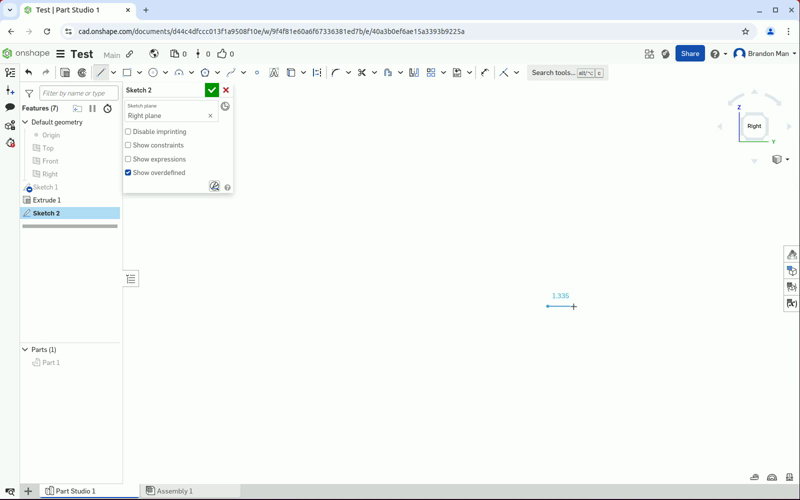
scroll(6)
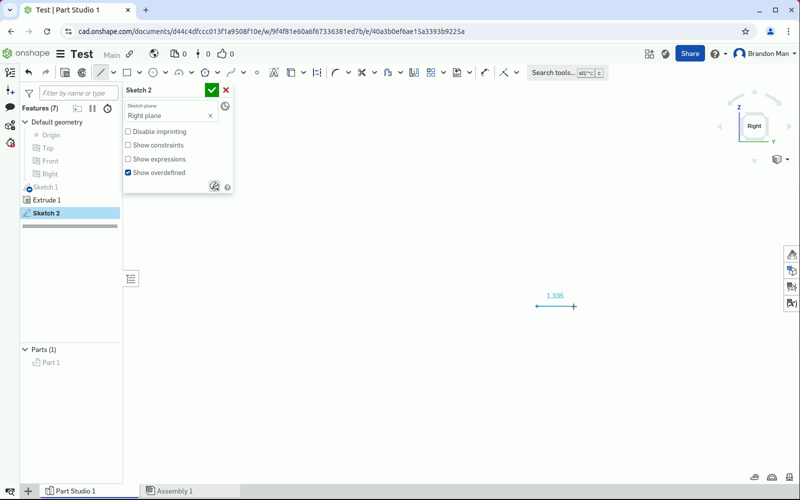
scroll(6)
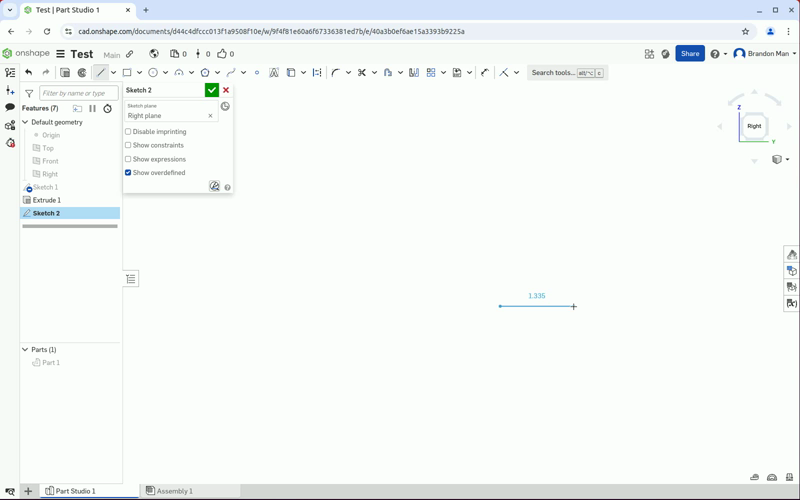
click(573, 306)
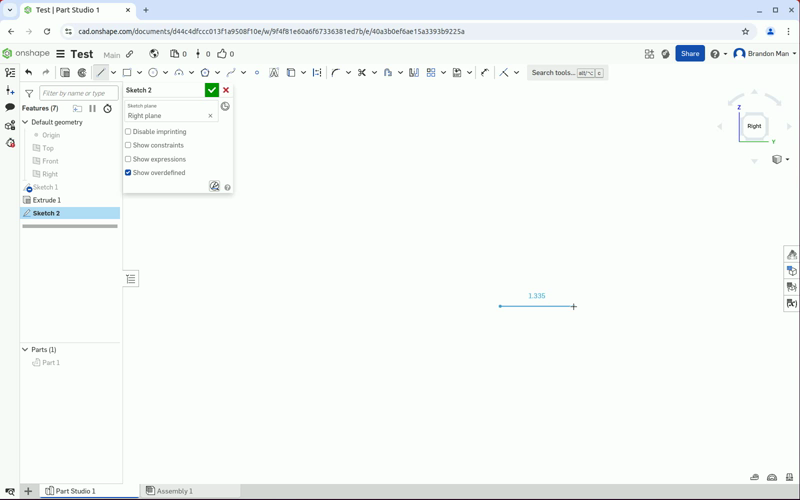
scroll(-6)
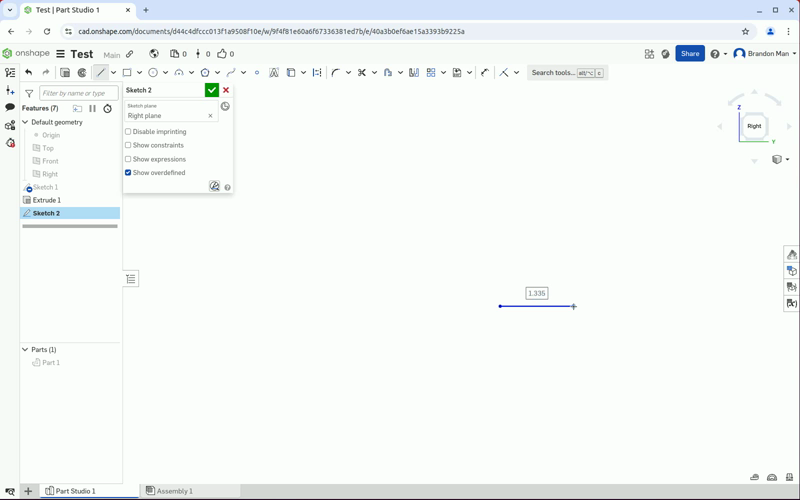
scroll(-6)
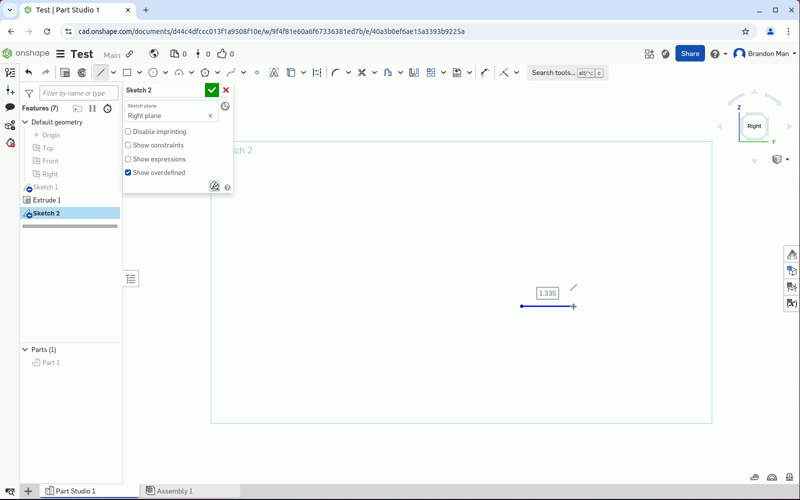
scroll(-6)
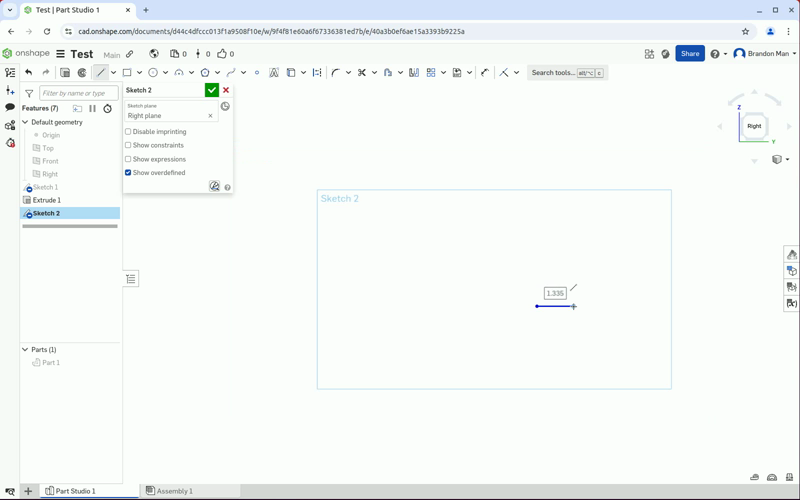
scroll(-6)
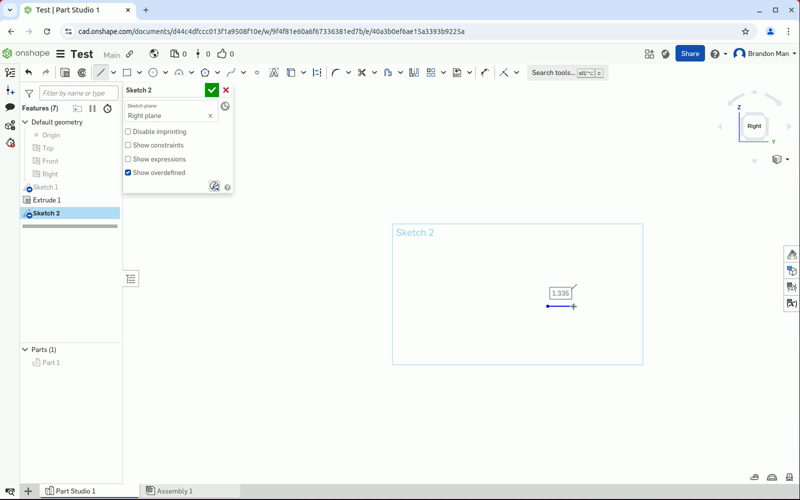
scroll(-6)
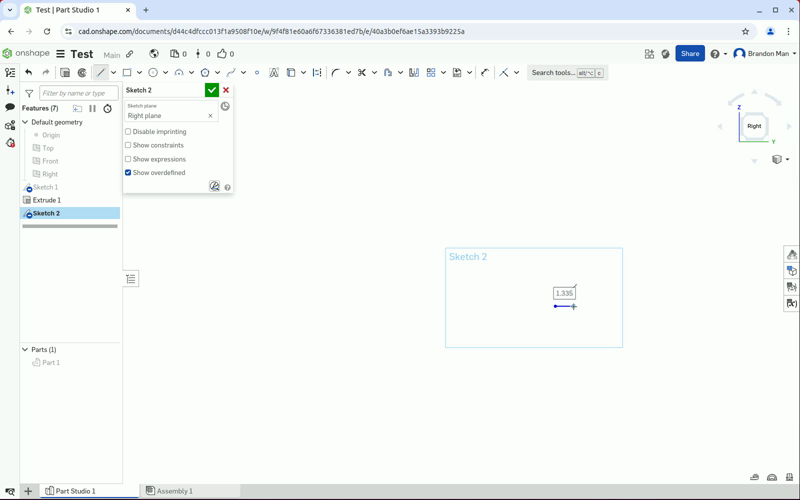
scroll(-6)
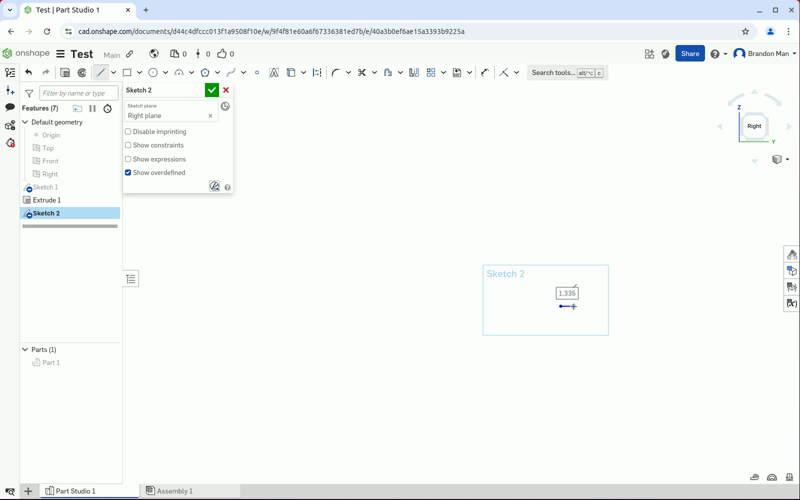
scroll(-6)
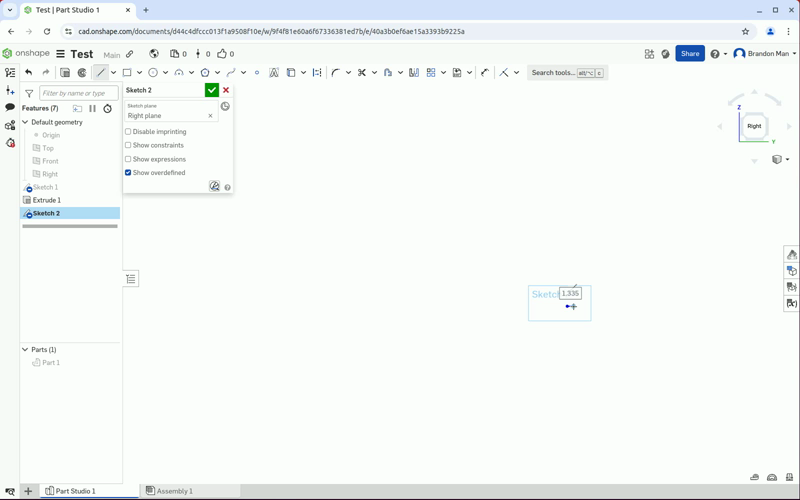
key_up(shift)
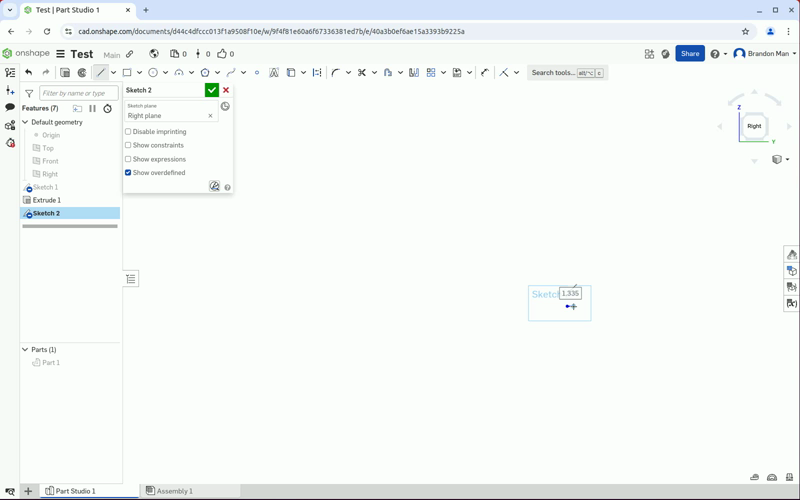
key_down(shift)
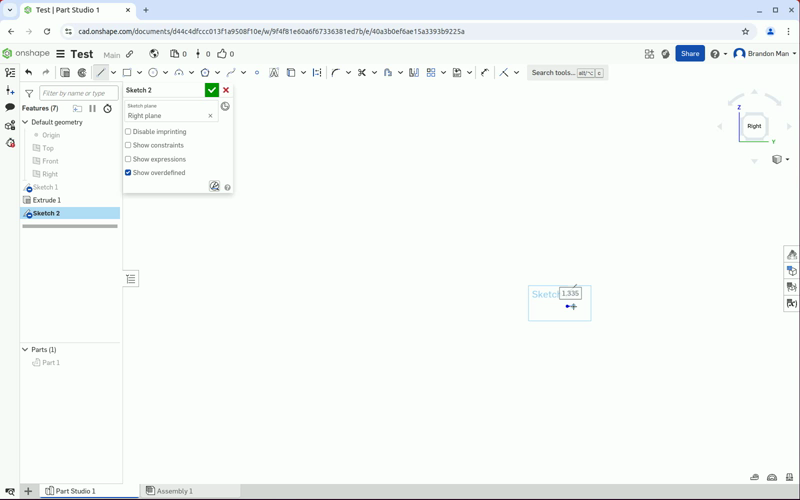
mouse_move(589, 306)
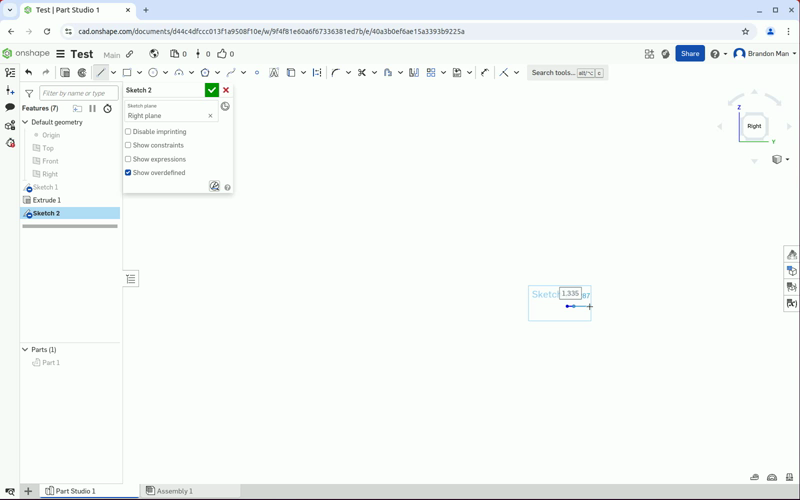
mouse_move(573, 248)
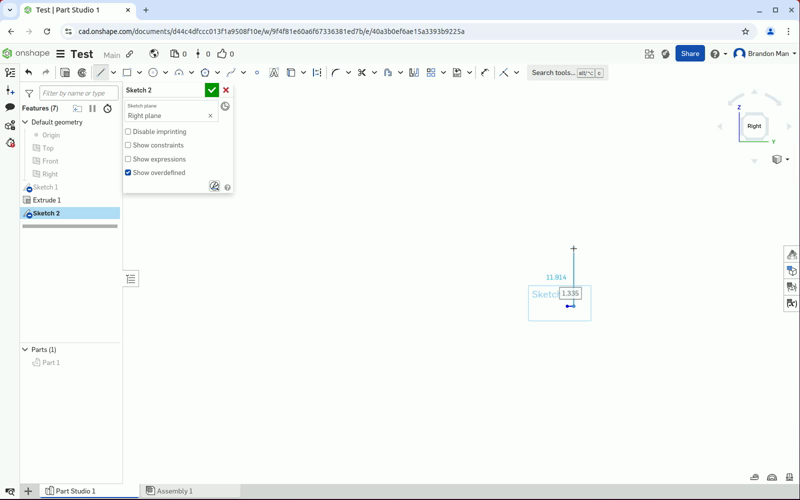
click(573, 248)
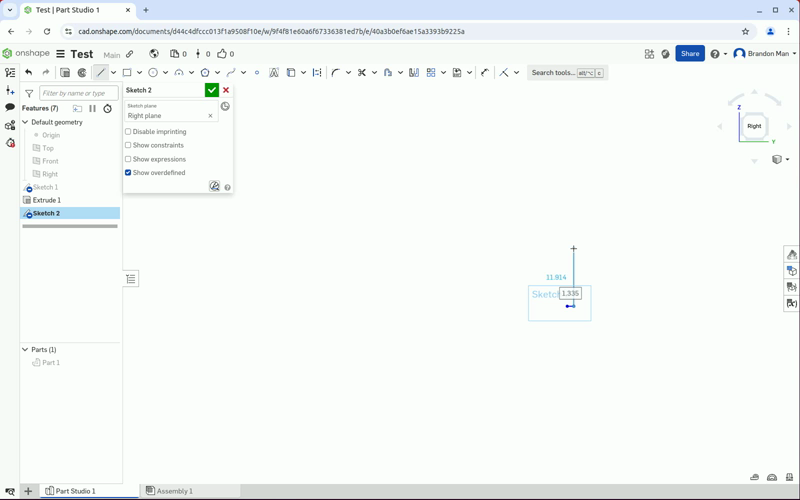
key_up(shift)
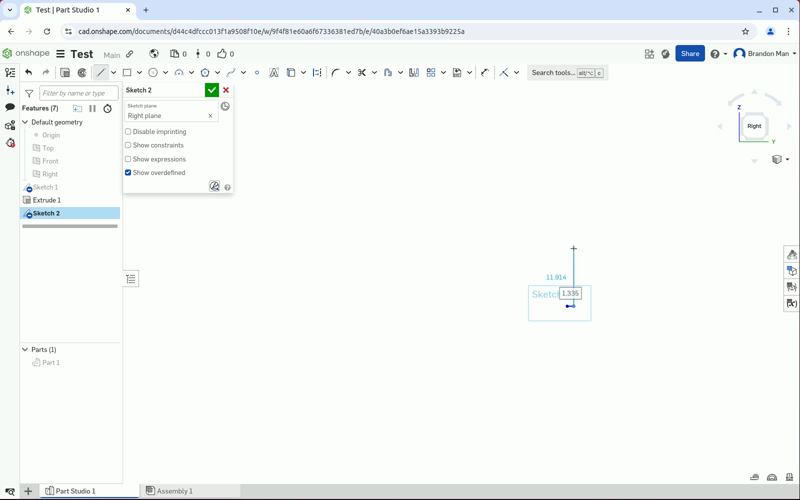
key_down(shift)
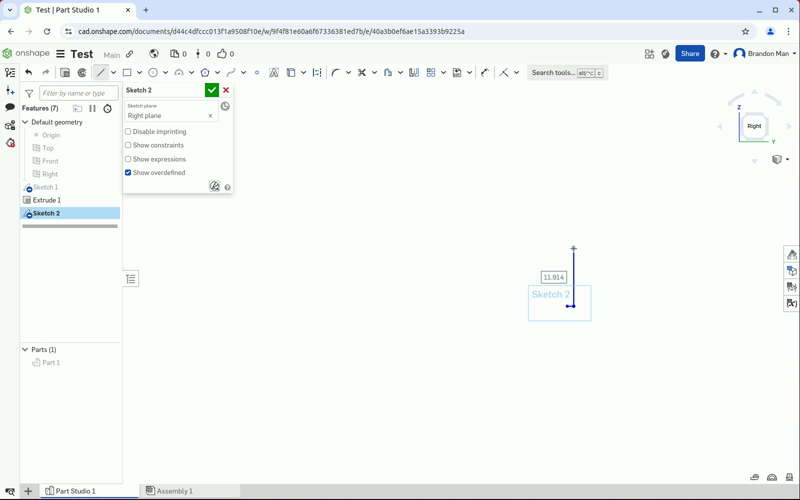
mouse_move(589, 248)
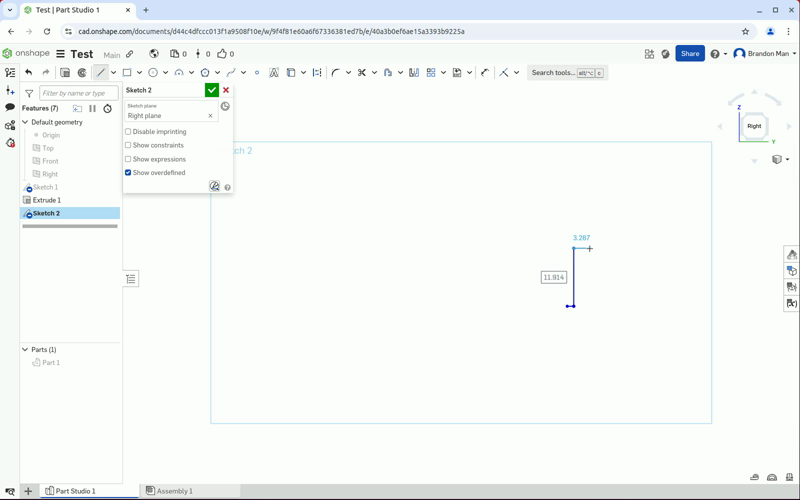
mouse_move(567, 248)
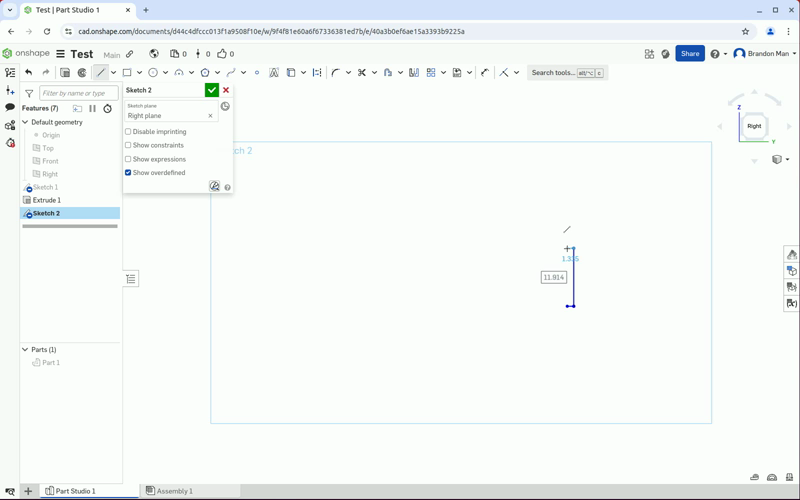
scroll(6)
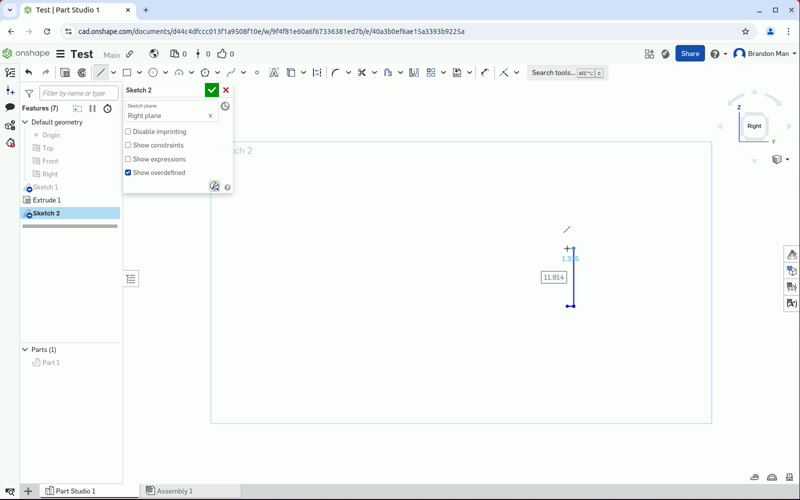
scroll(6)
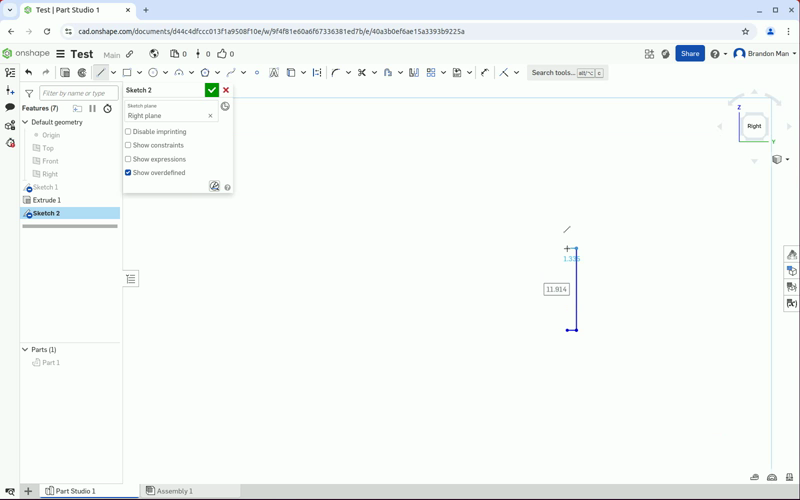
scroll(6)
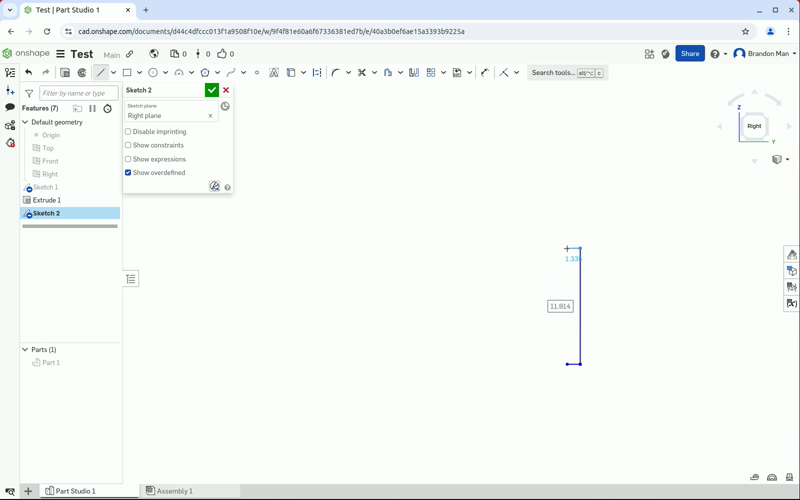
scroll(6)
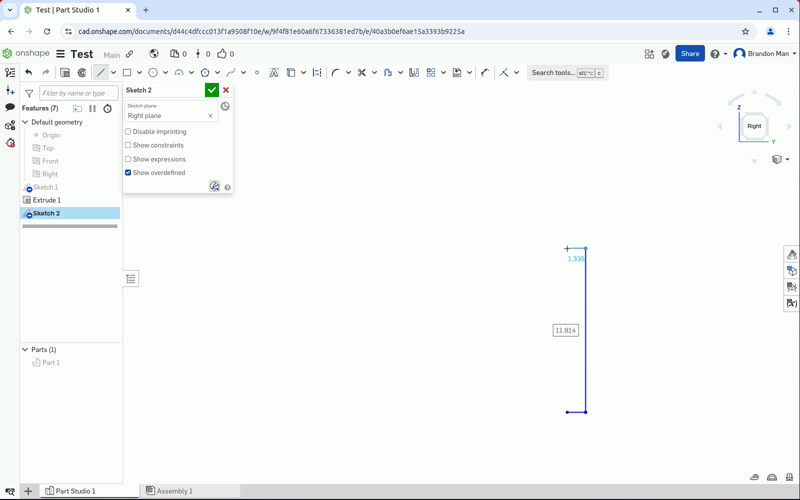
scroll(6)
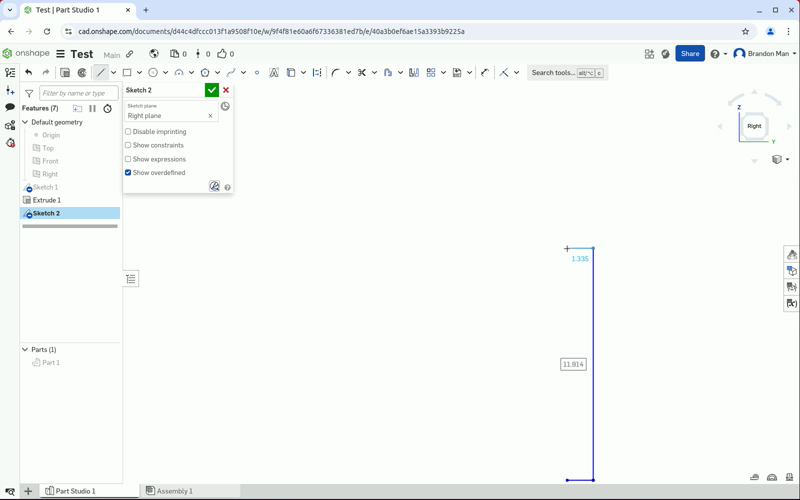
scroll(6)
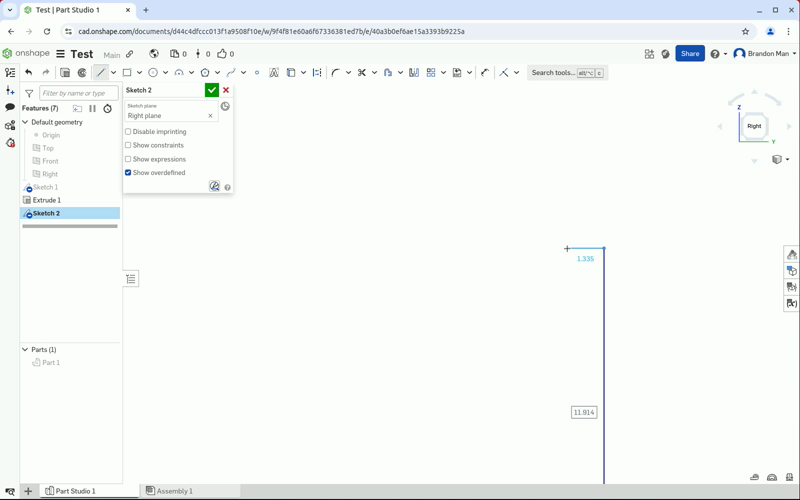
scroll(6)
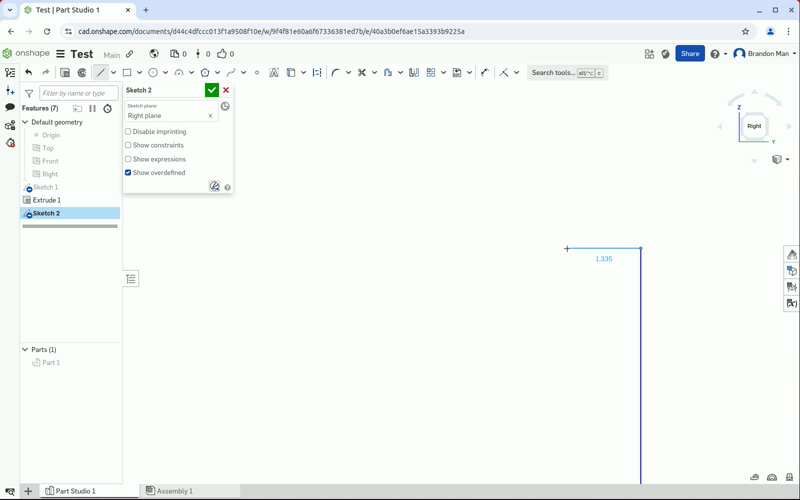
click(567, 248)
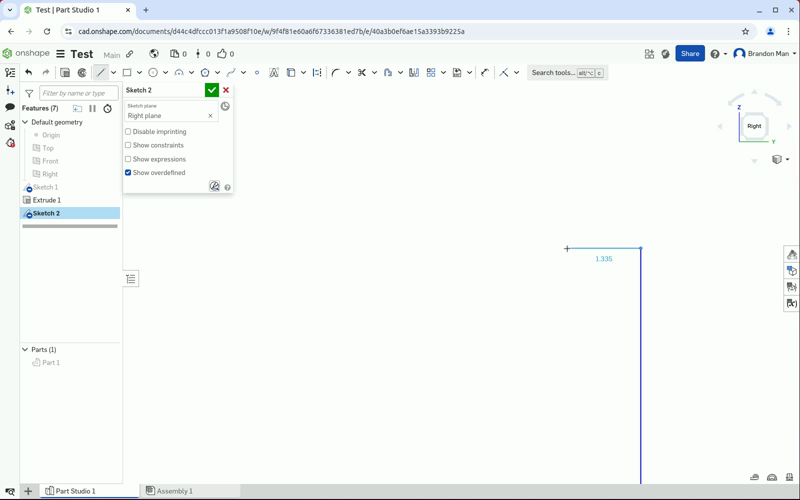
scroll(-6)
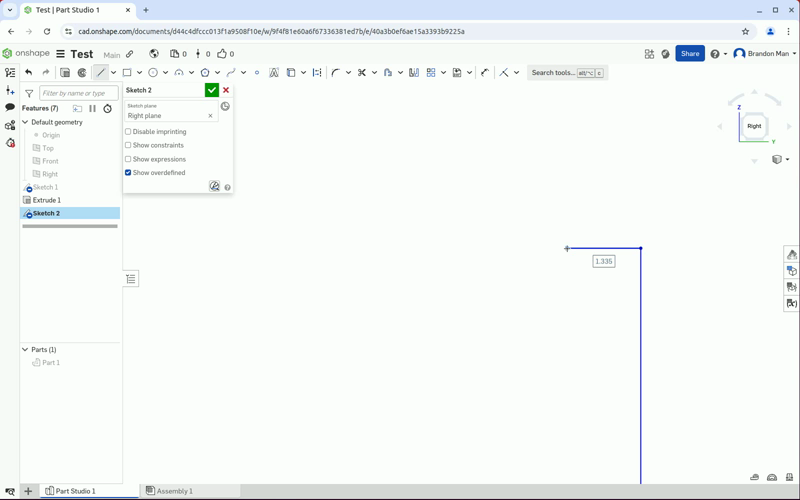
scroll(-6)
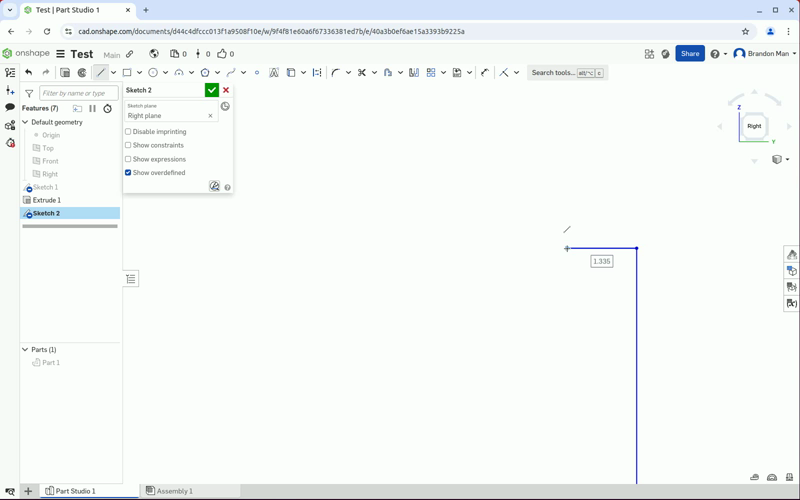
scroll(-6)
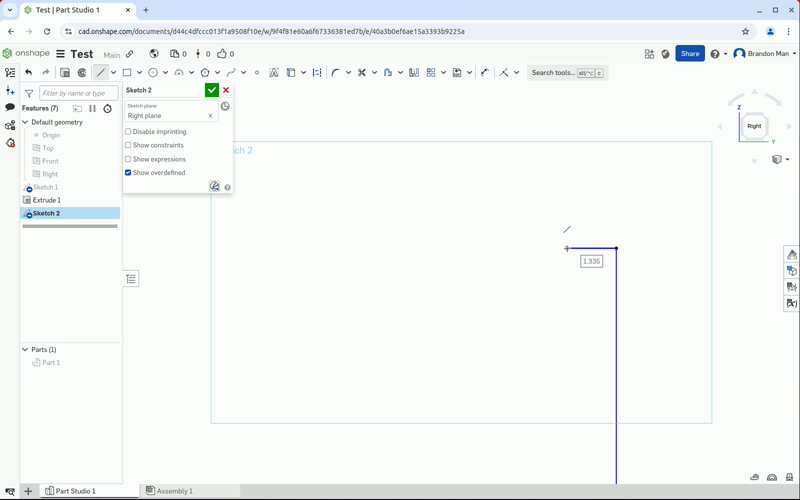
scroll(-6)
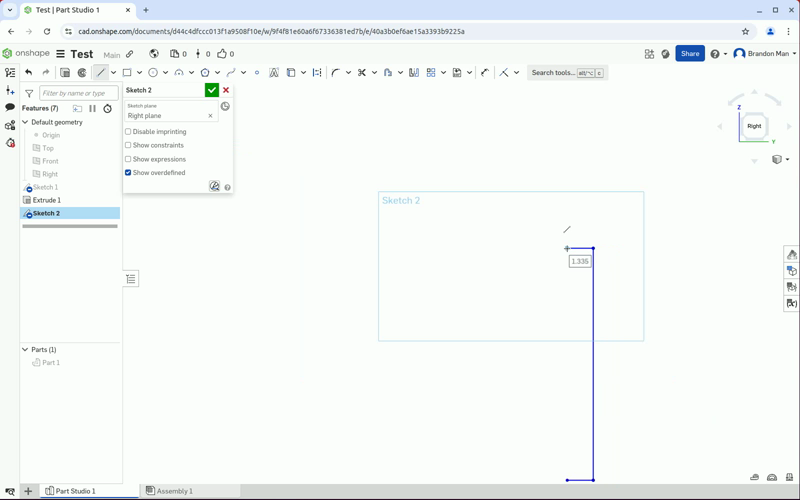
scroll(-6)
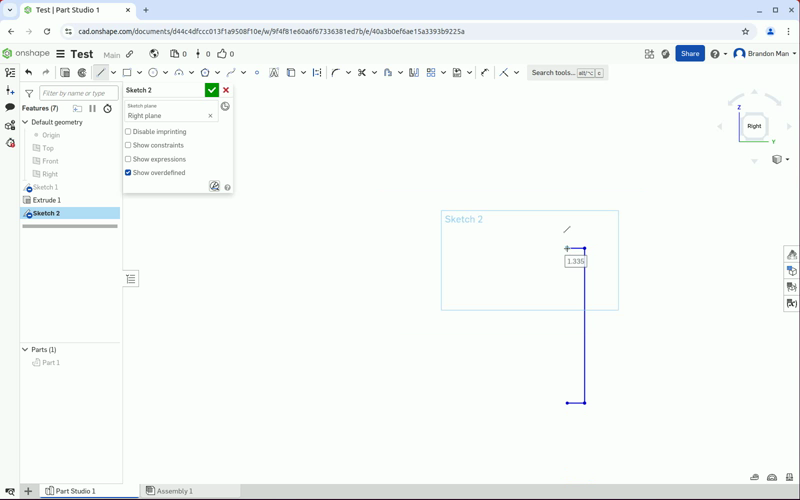
scroll(-6)
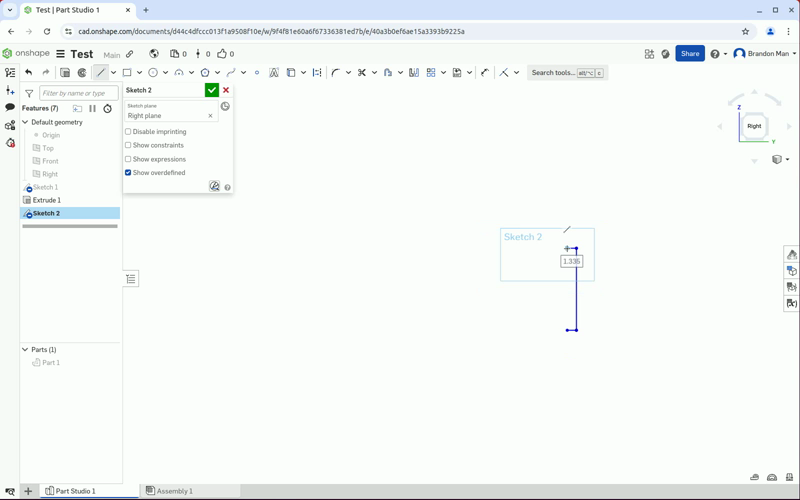
scroll(-6)
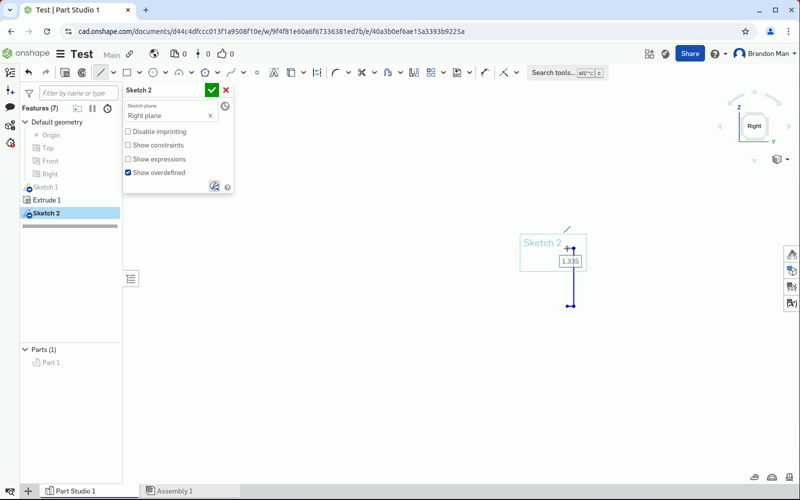
key_up(shift)
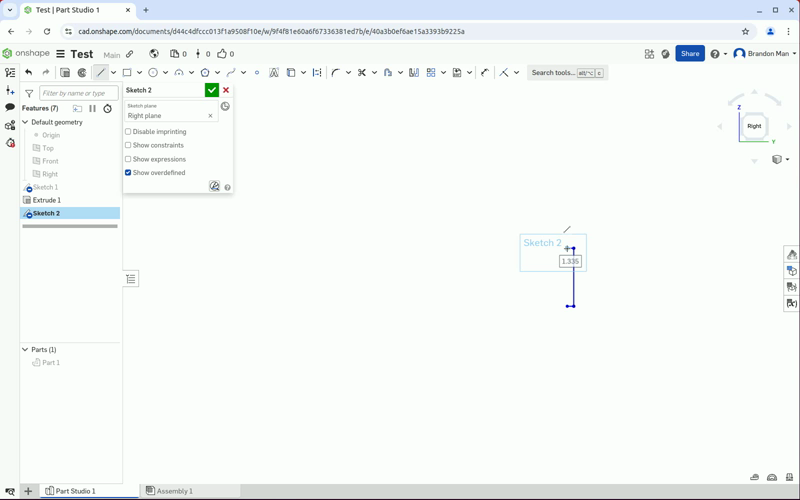
mouse_move(589, 248)
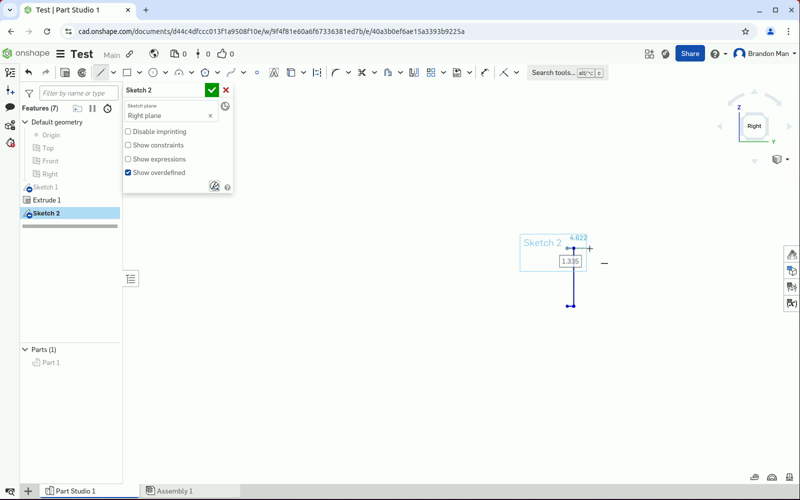
key_down(shift)
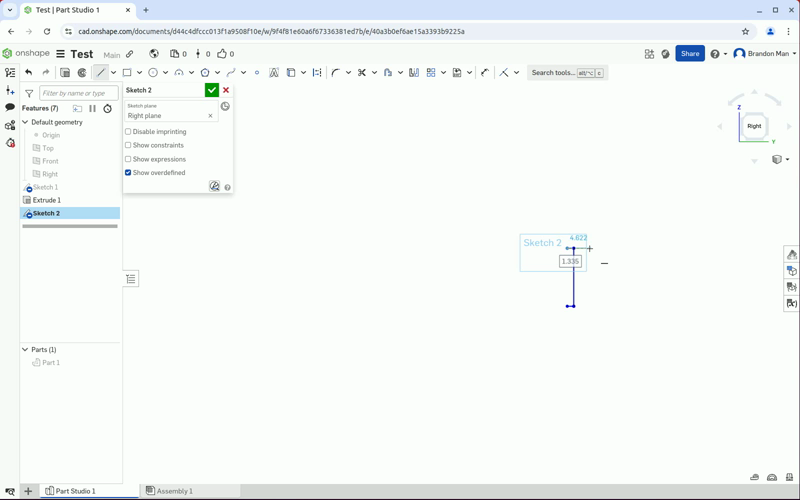
mouse_move(567, 306)
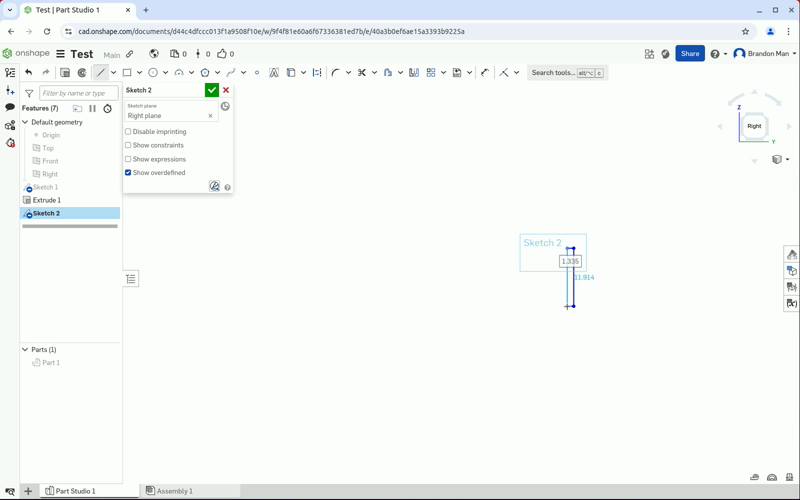
key_up(shift)
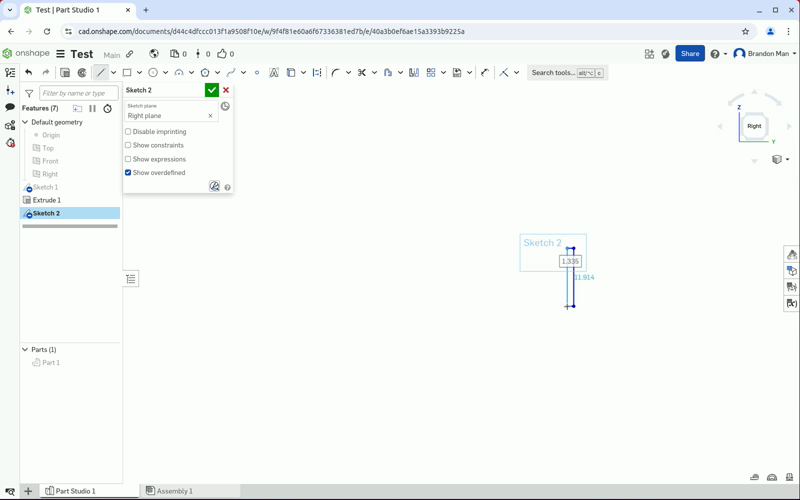
click(567, 306)
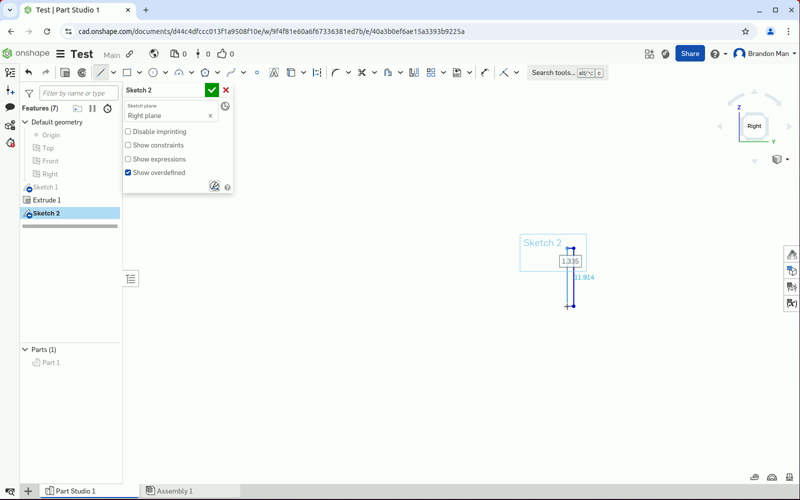
key(esc)
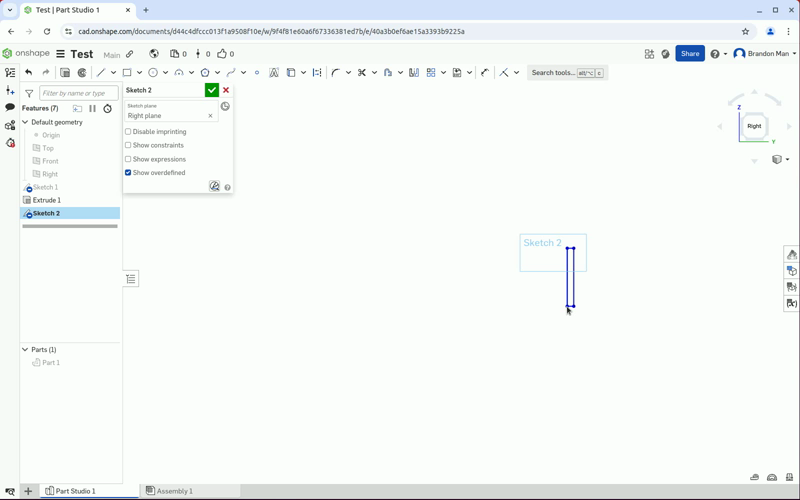
mouse_move(568, 274)
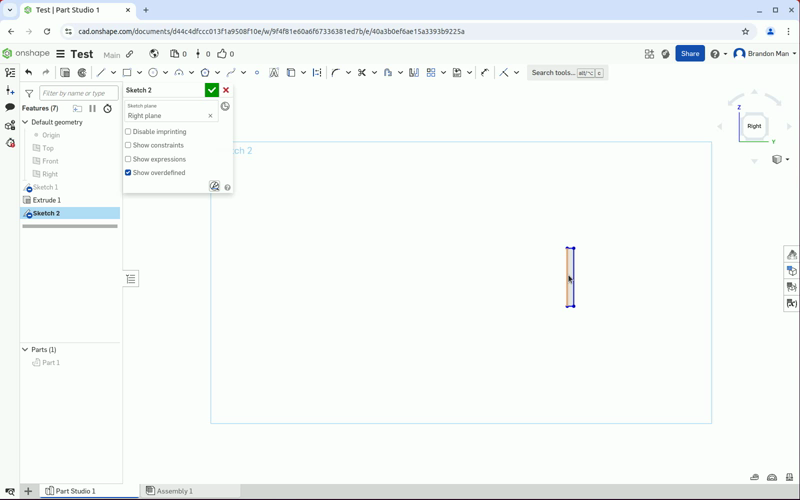
scroll(6)
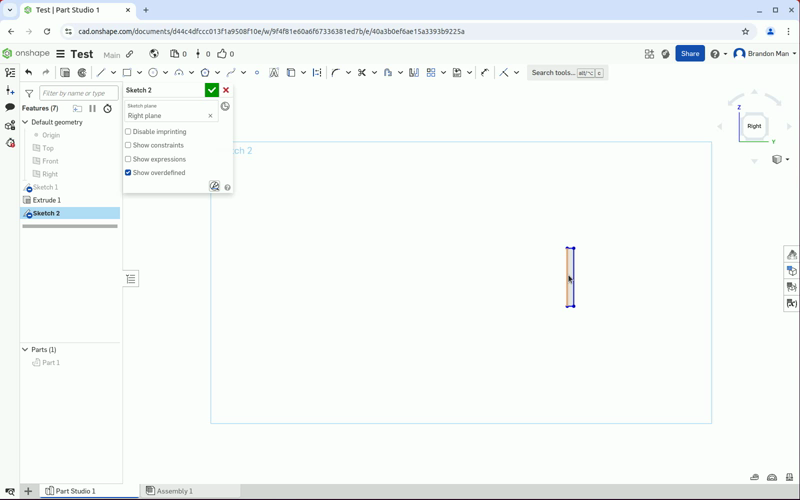
scroll(6)
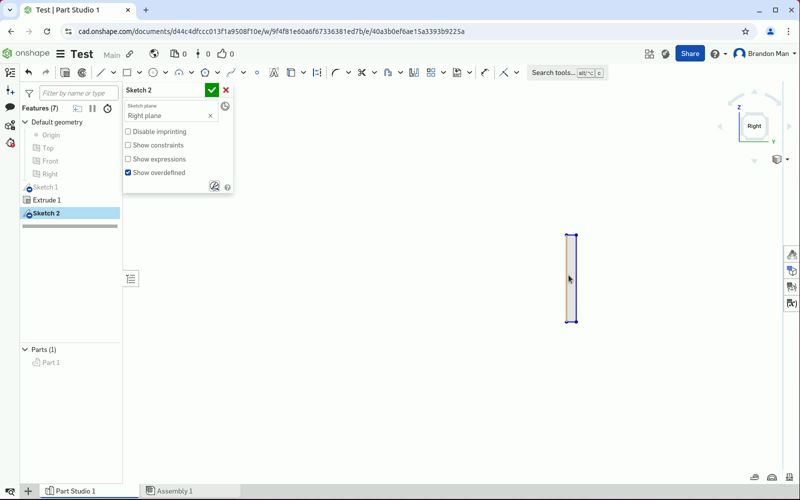
scroll(6)
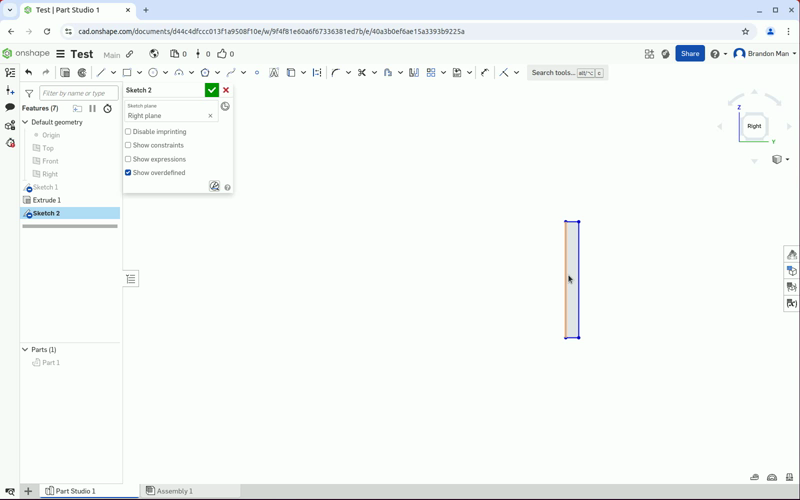
scroll(6)
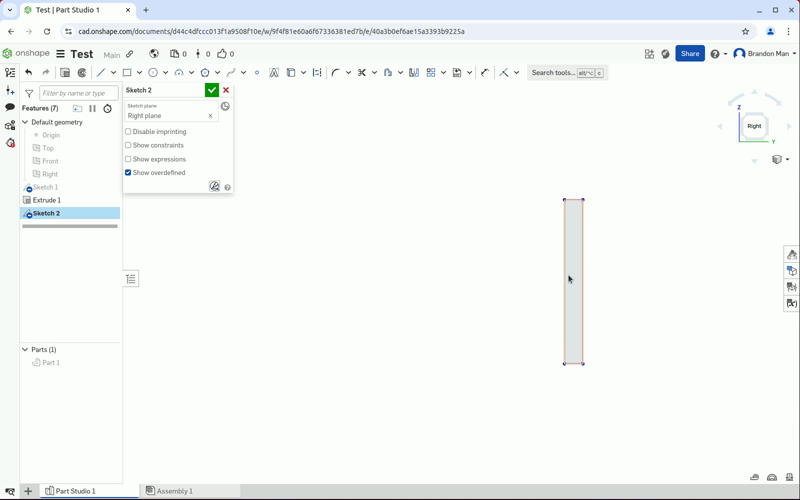
scroll(6)
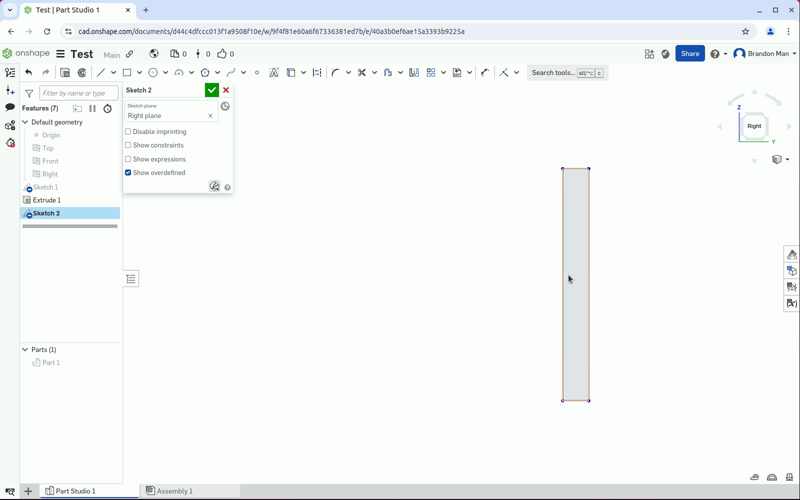
scroll(6)
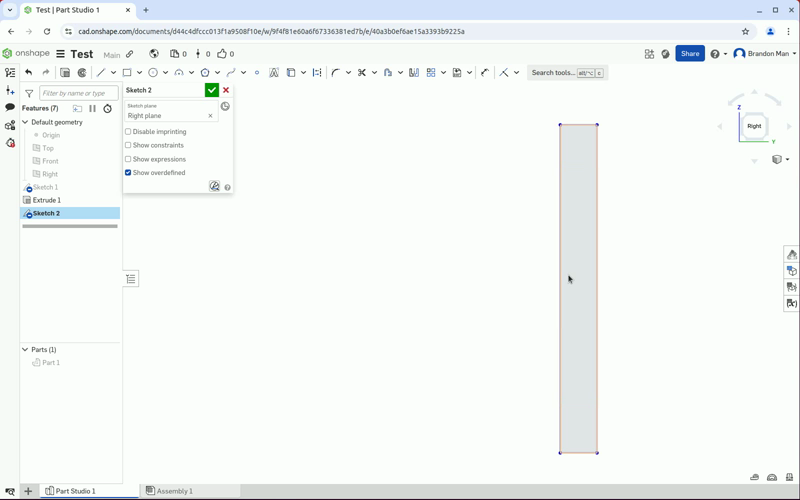
scroll(6)
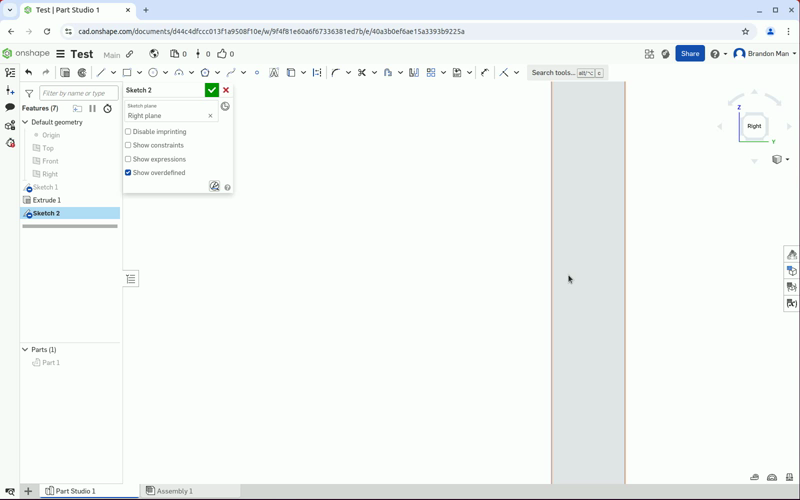
click(568, 274)
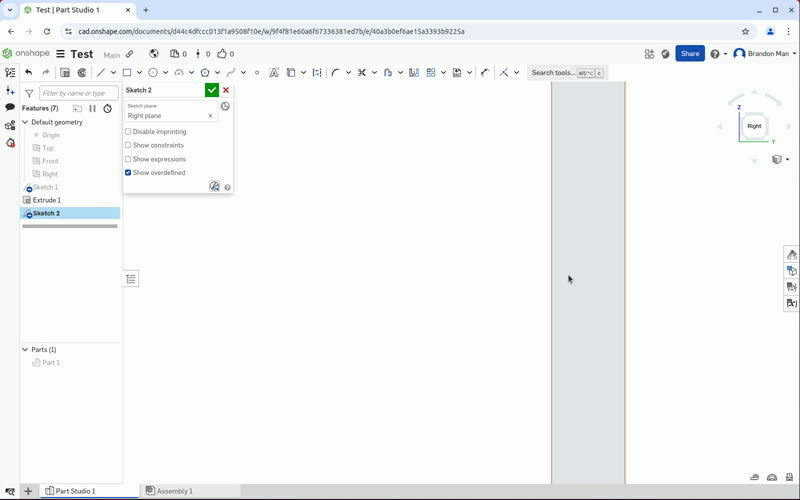
scroll(-6)
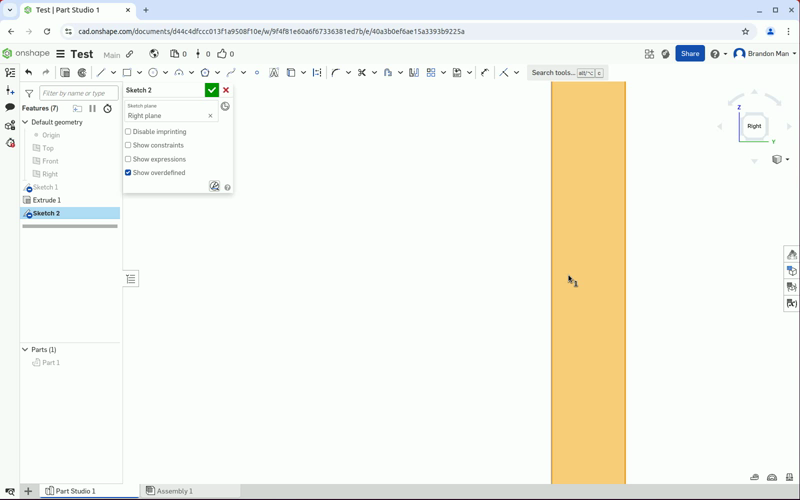
scroll(-6)
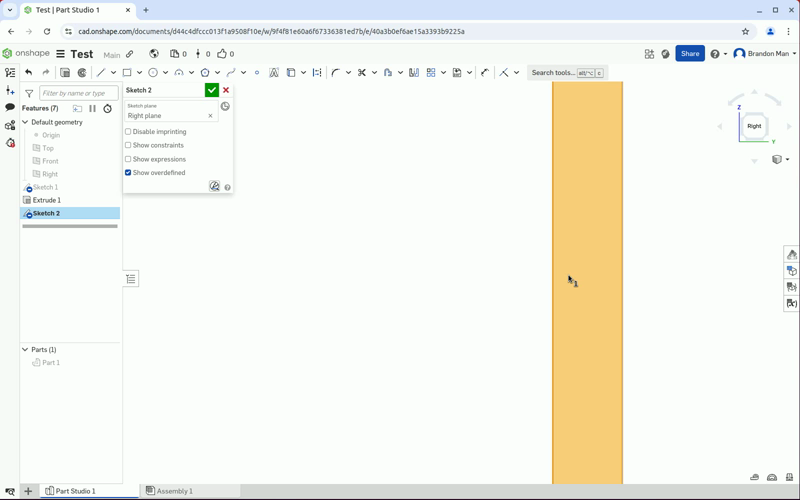
scroll(-6)
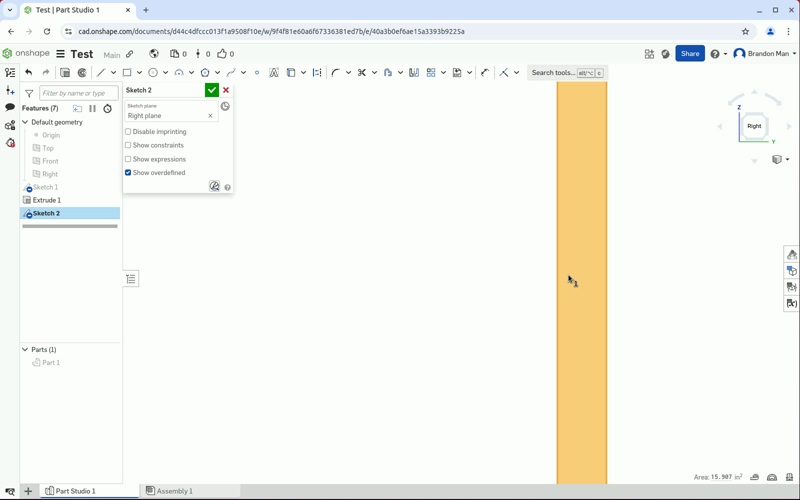
scroll(-6)
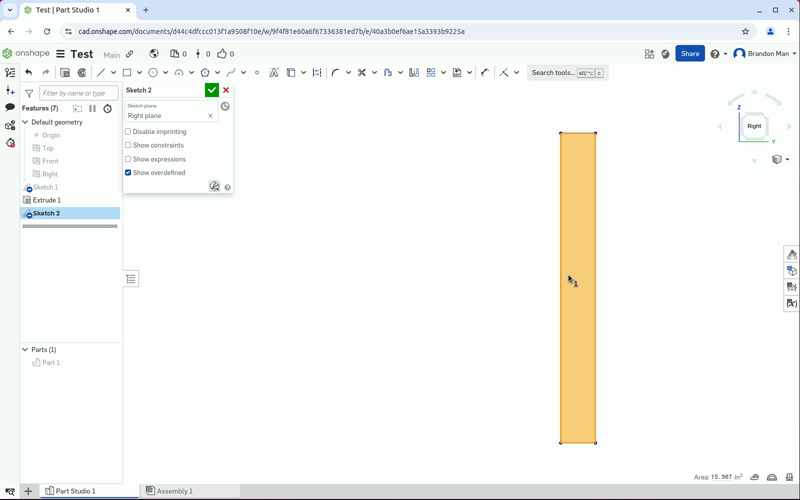
scroll(-6)
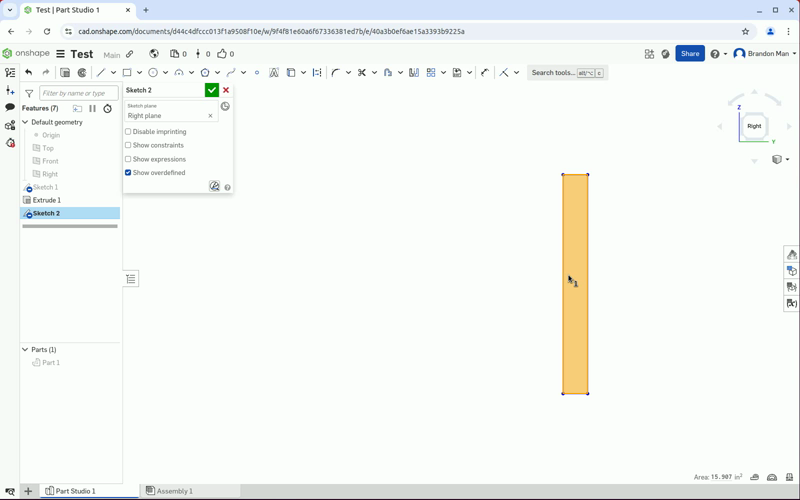
scroll(-6)
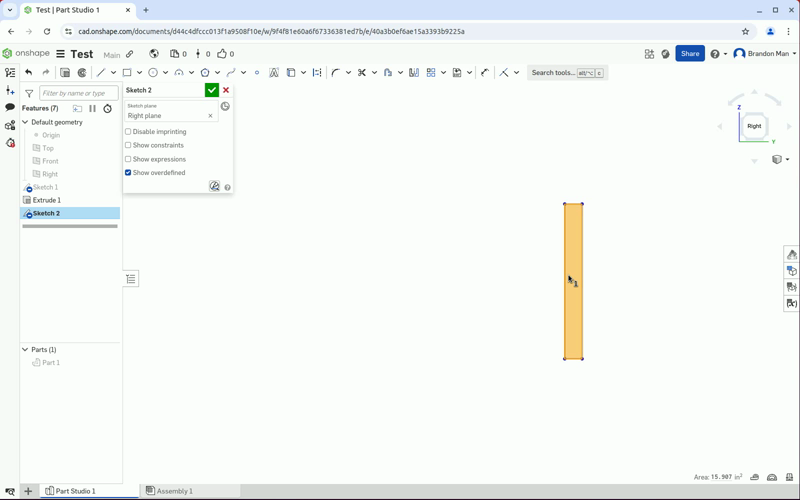
scroll(-6)
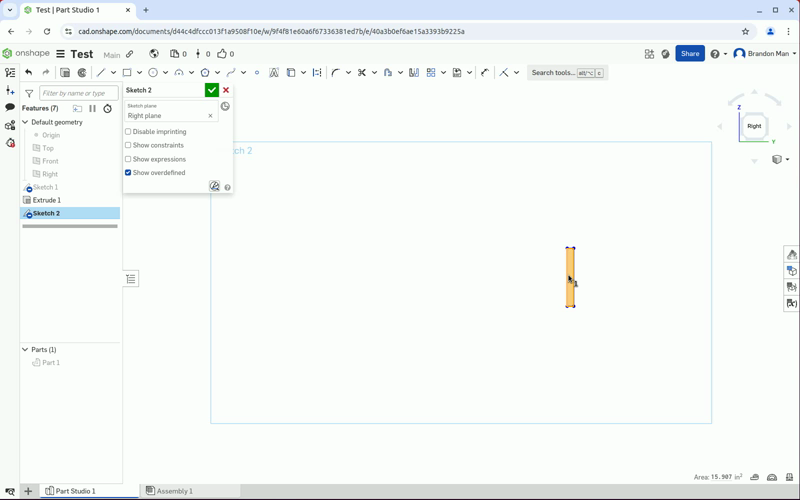
mouse_move(73, 352)
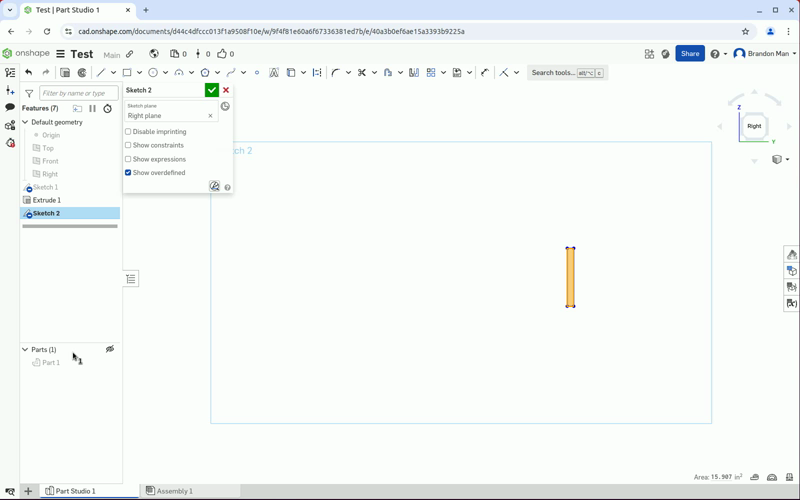
key(shift+y)
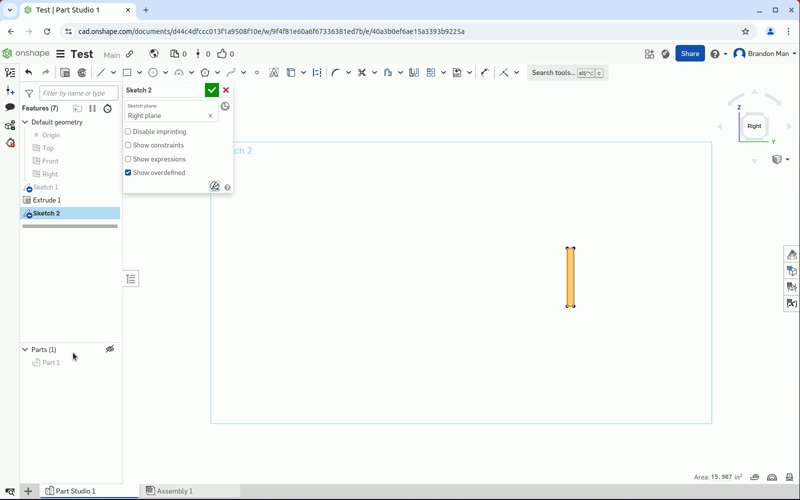
key(shift+e)
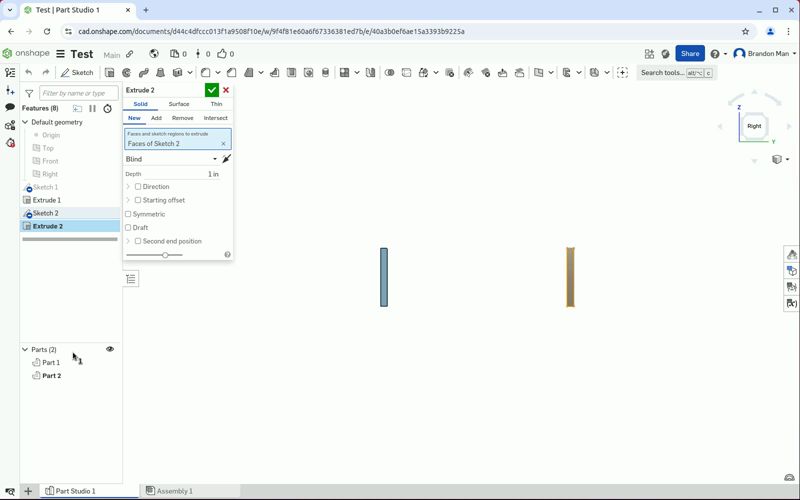
mouse_move(143, 106)
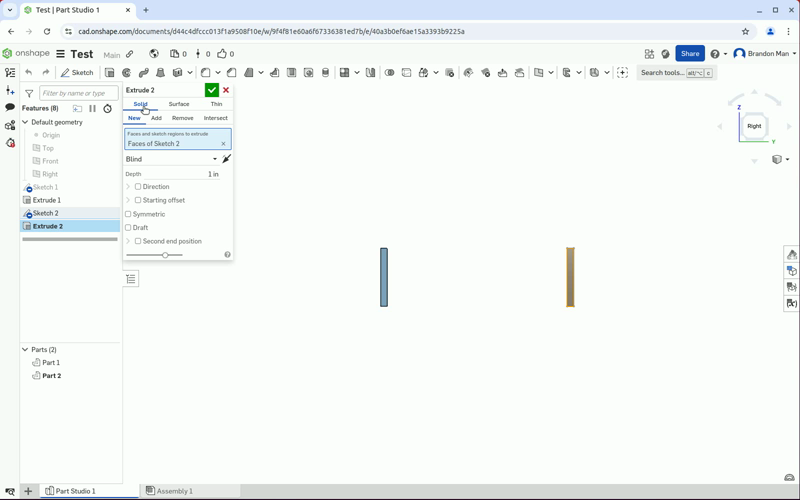
click(143, 106)
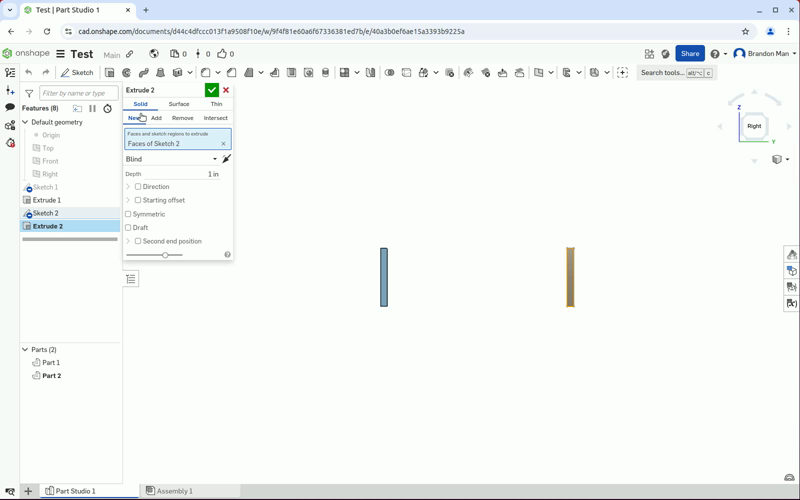
mouse_move(137, 120)
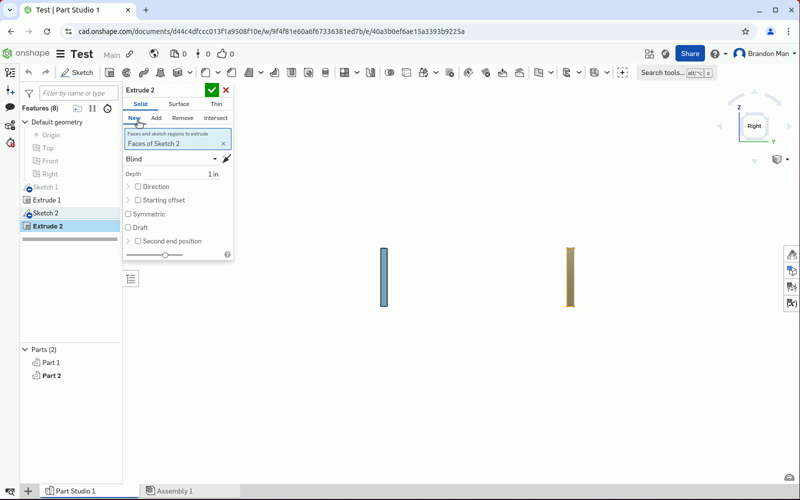
click(137, 120)
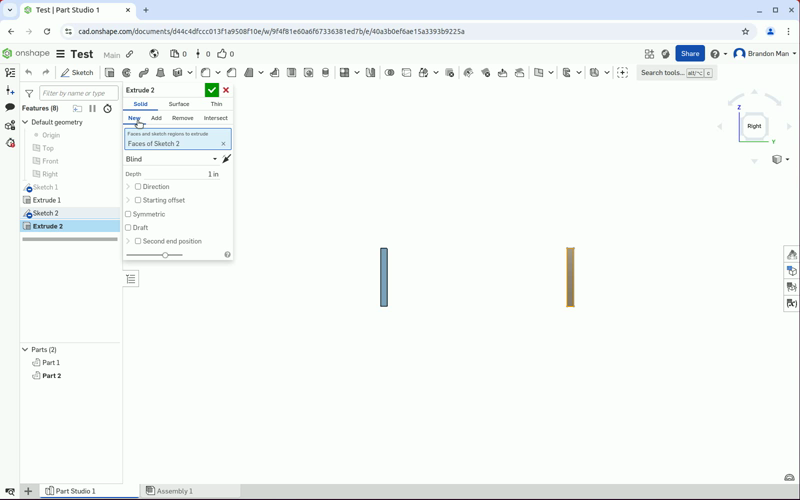
key(tab, 4)
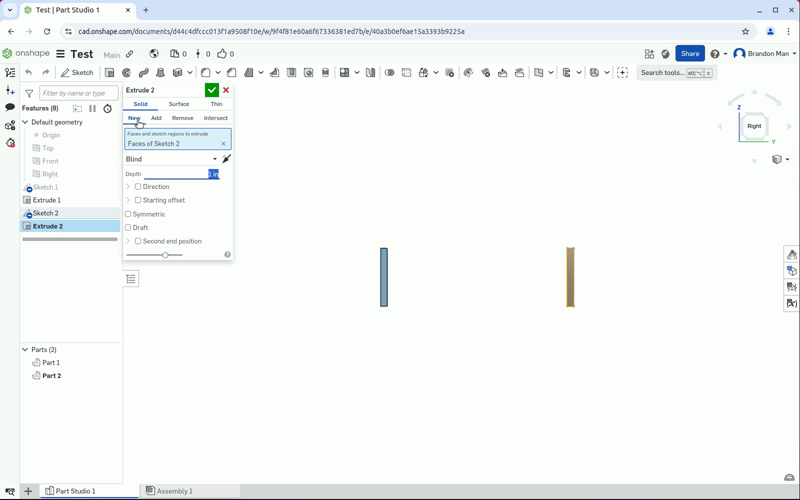
text(1.204)
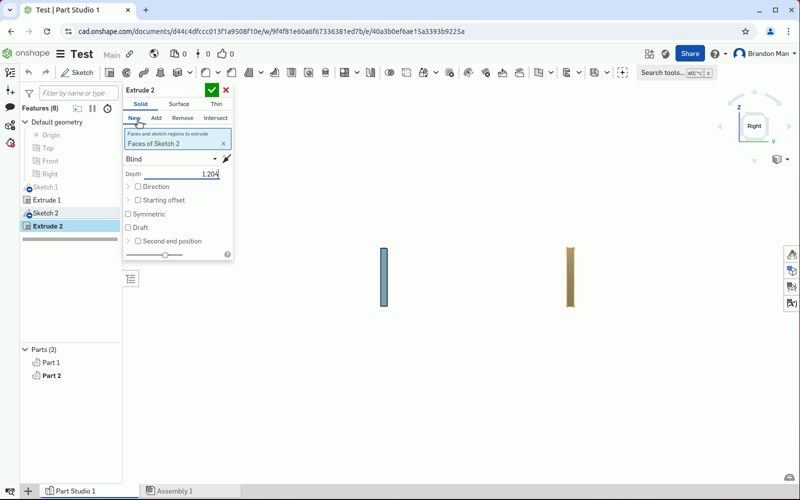
key(enter)
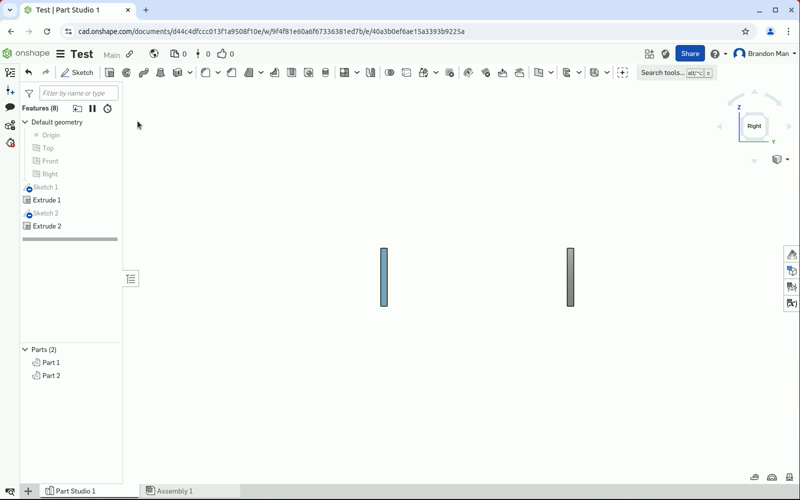
key(shift+h)
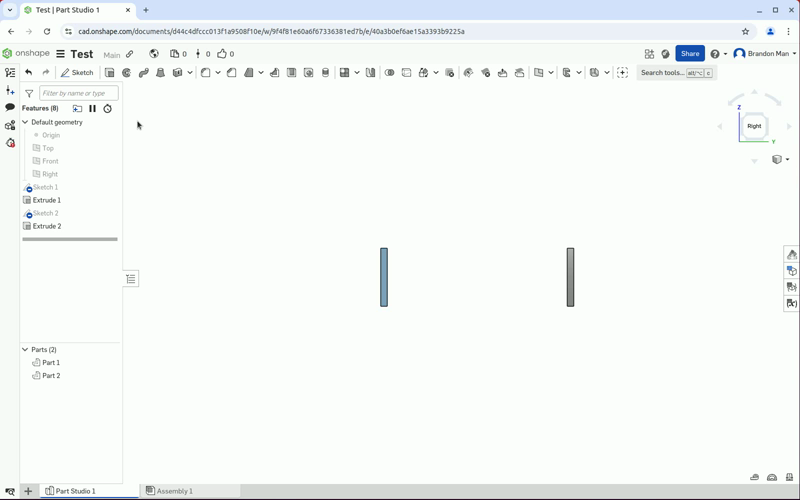
key(shift+h)
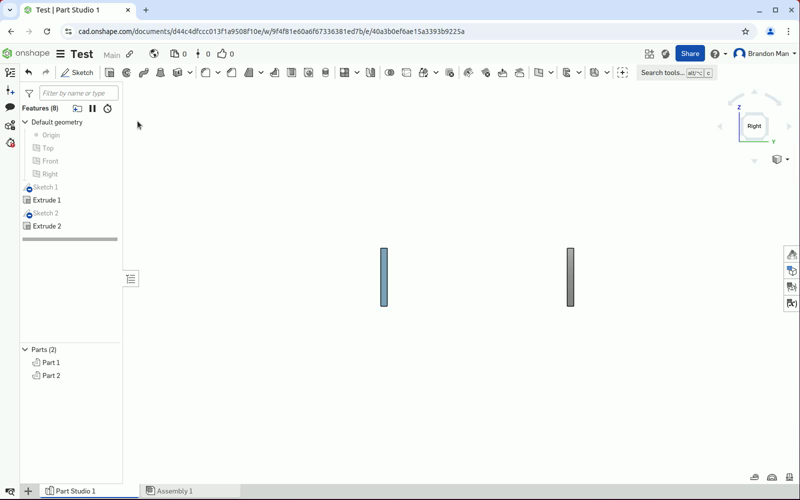
mouse_move(73, 189)
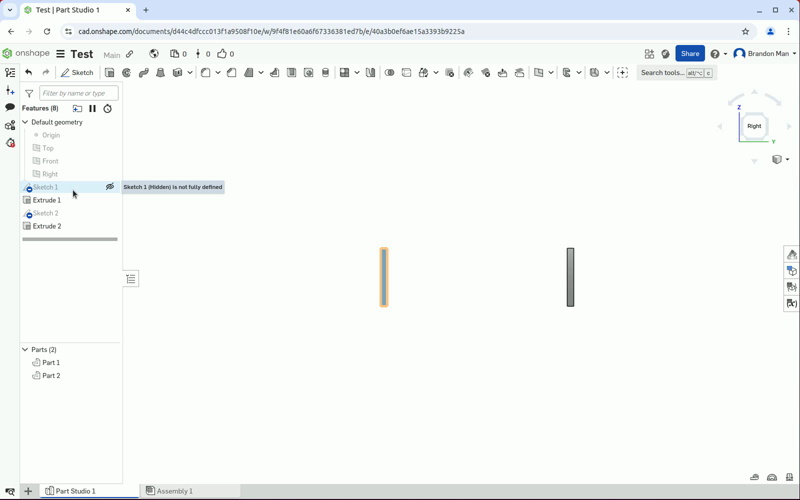
click(73, 189)
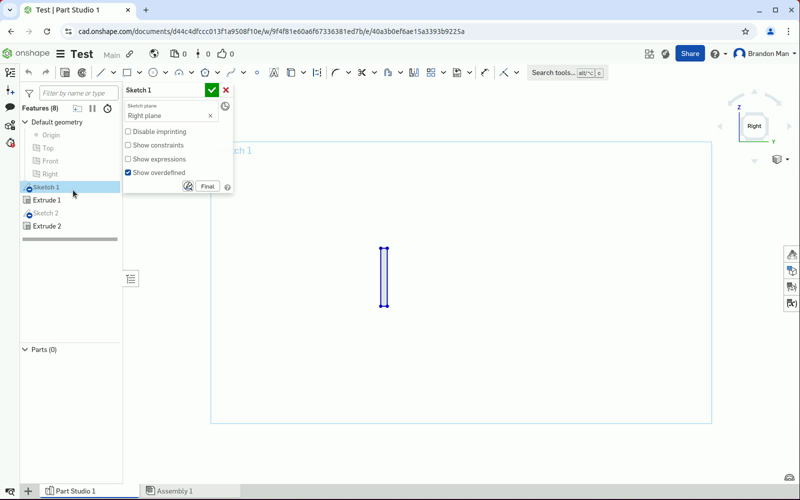
mouse_move(229, 92)
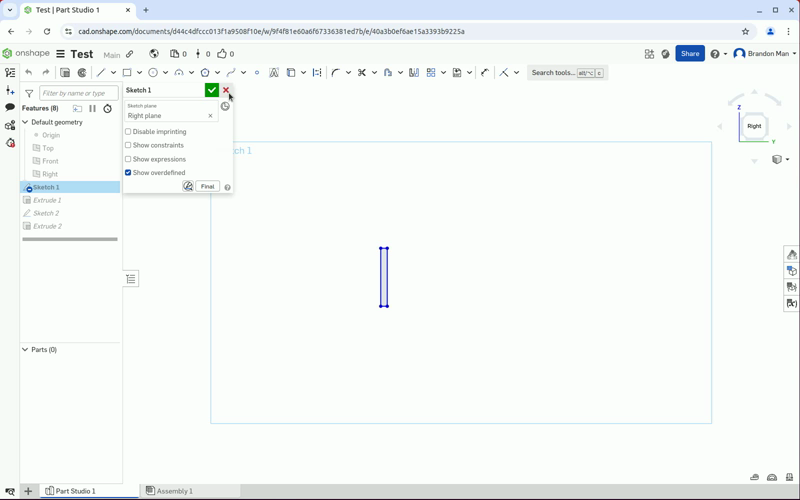
click(229, 92)
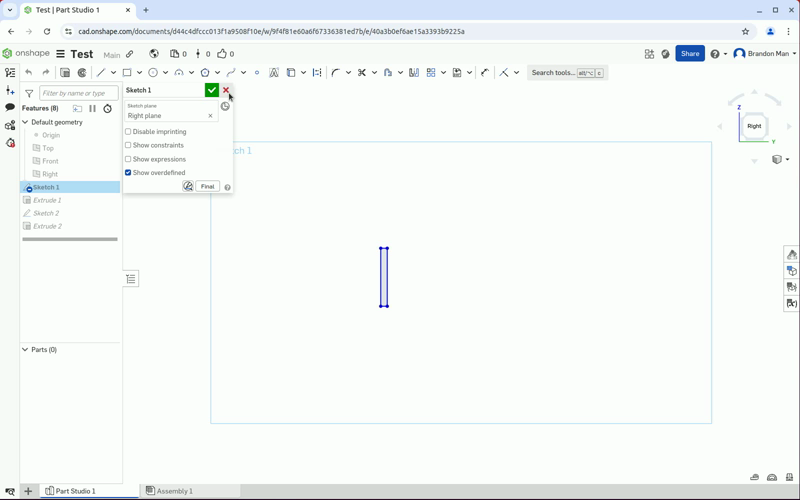
key(shift+s)
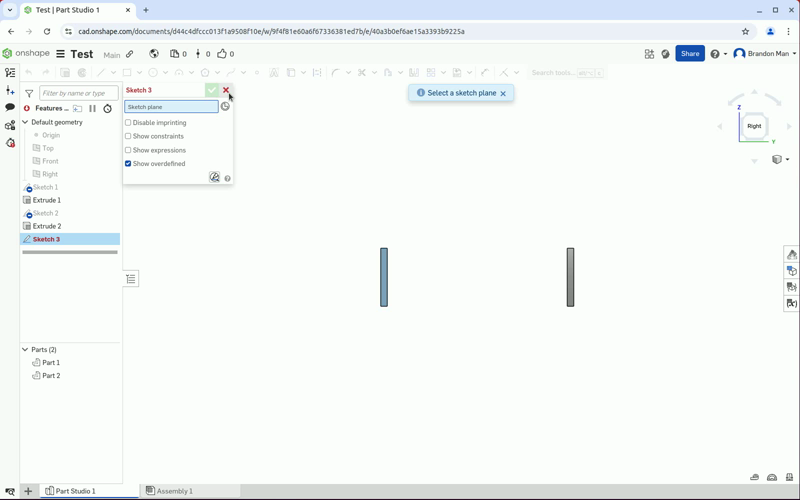
mouse_move(73, 176)
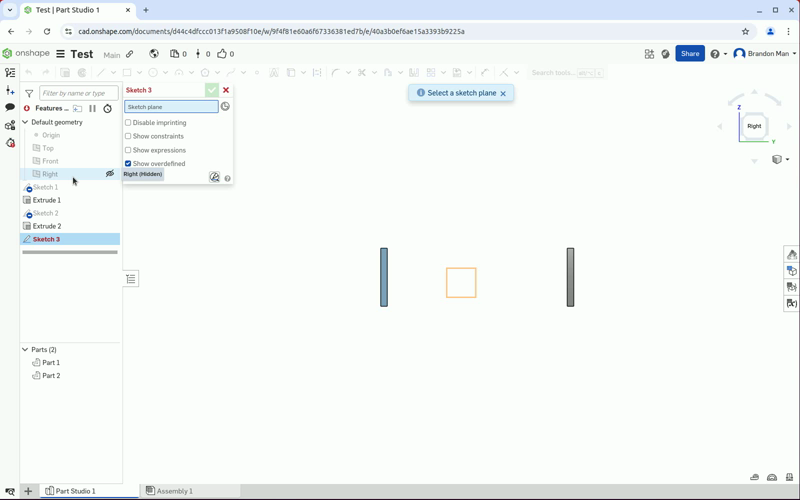
click(73, 176)
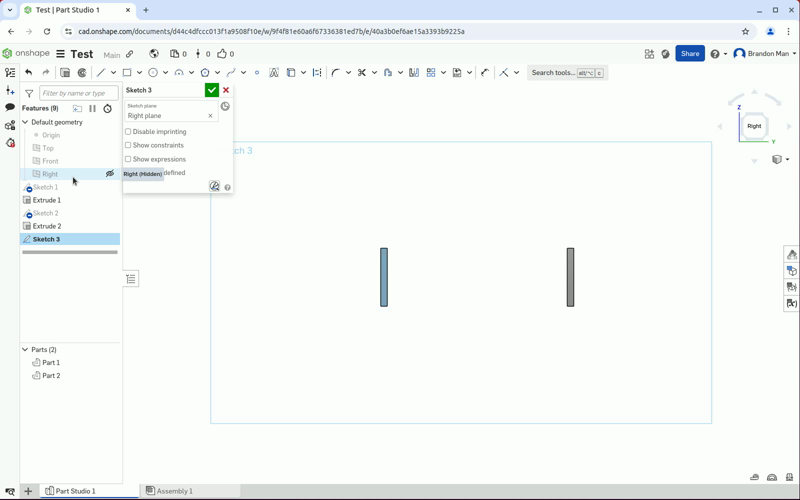
mouse_move(73, 352)
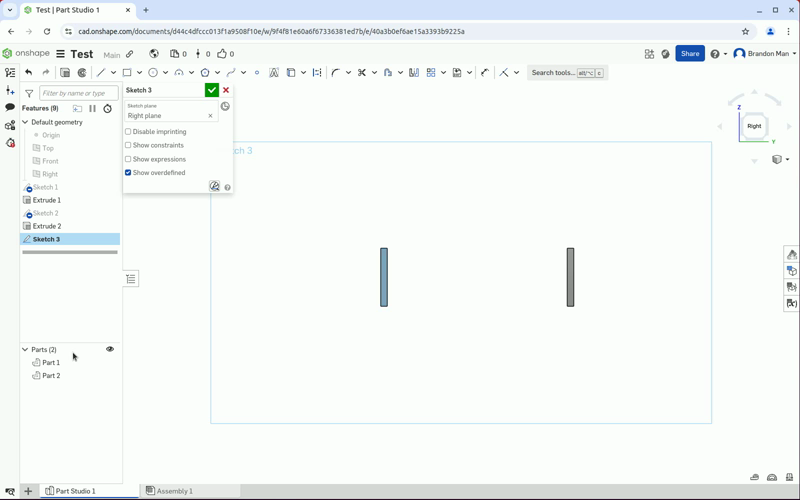
key(y)
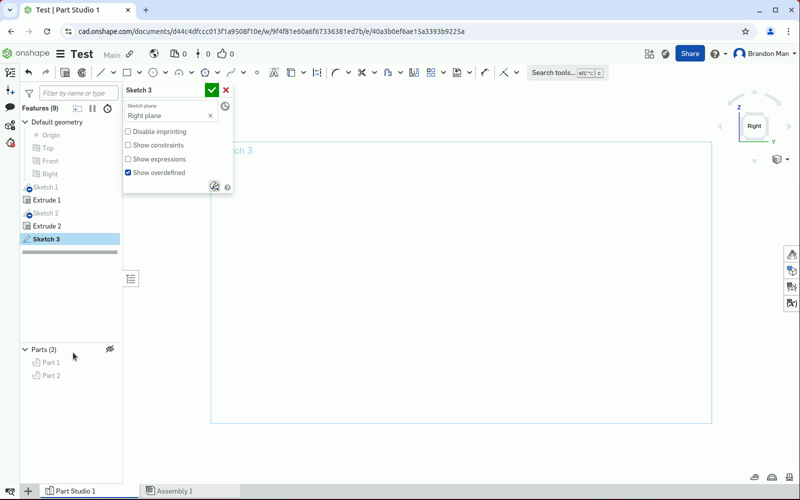
key(l)
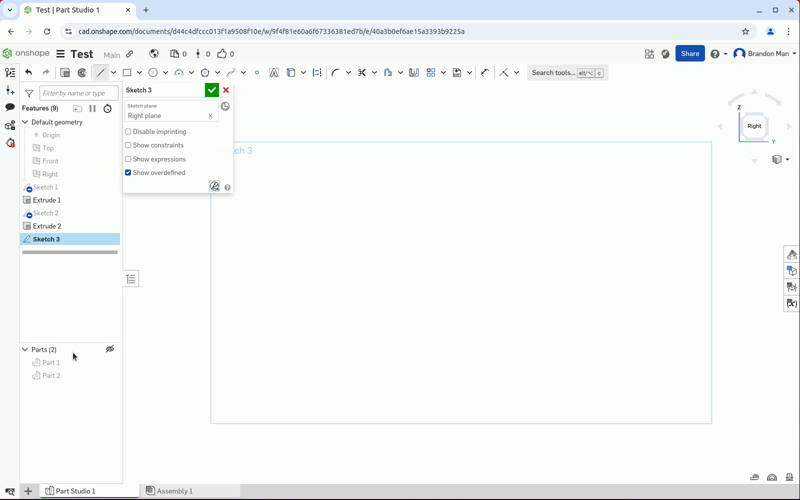
key_down(shift)
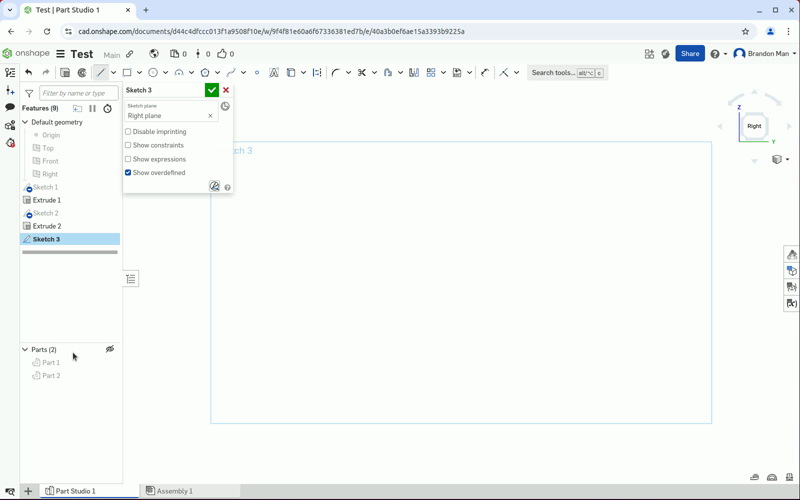
mouse_move(449, 201)
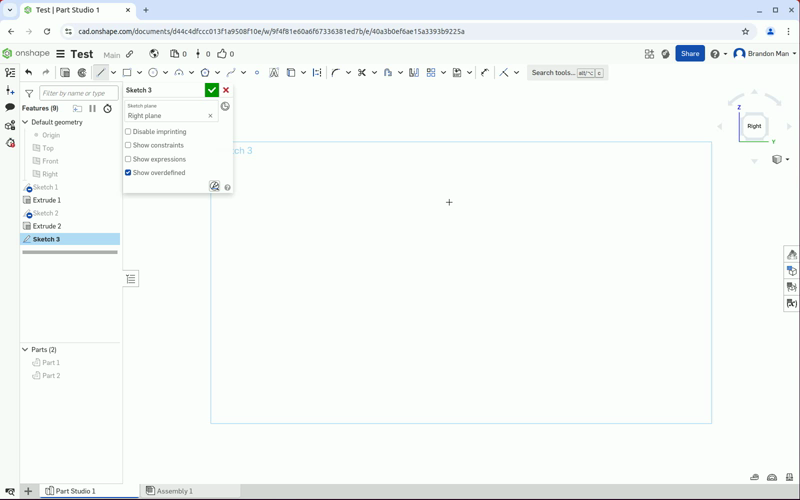
click(449, 201)
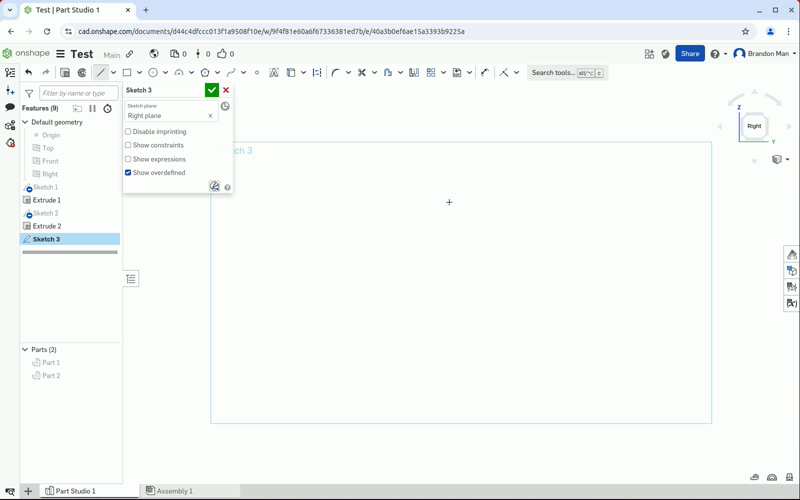
key_up(shift)
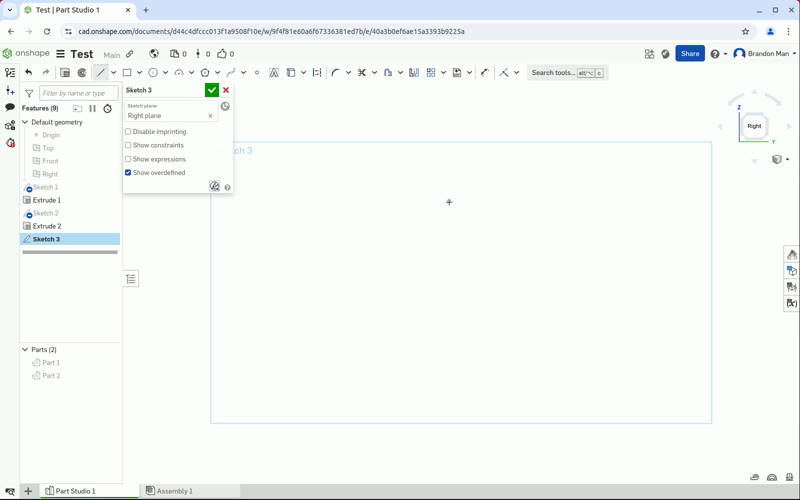
key_down(shift)
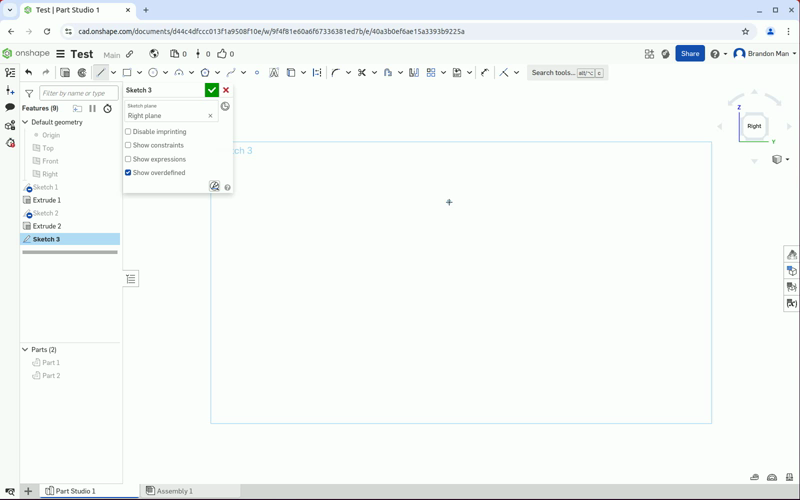
mouse_move(479, 201)
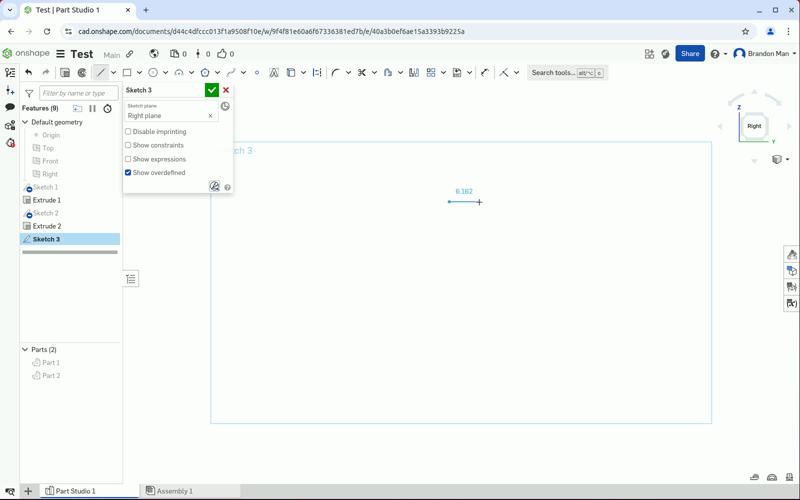
mouse_move(507, 201)
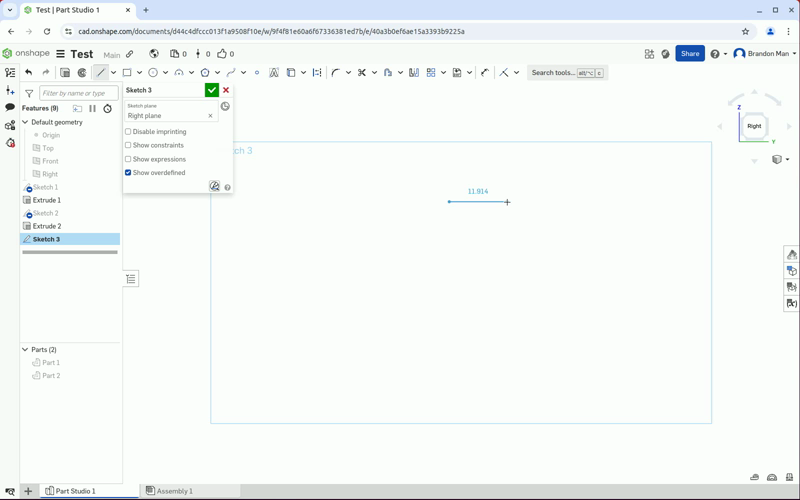
click(507, 201)
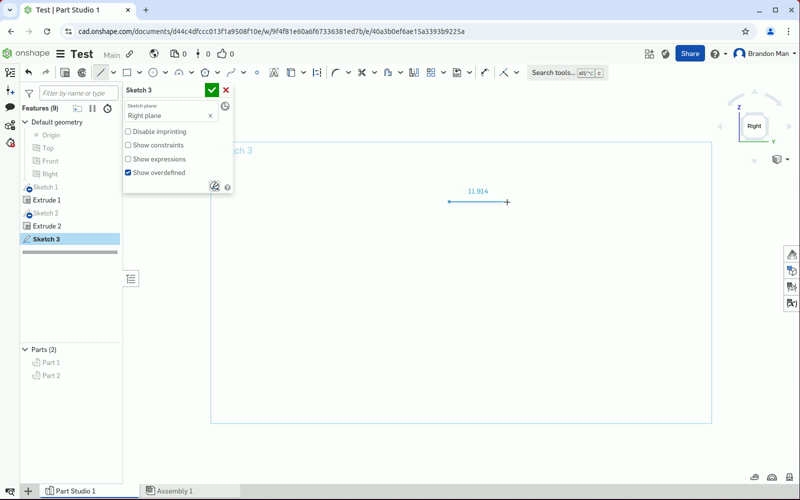
key_up(shift)
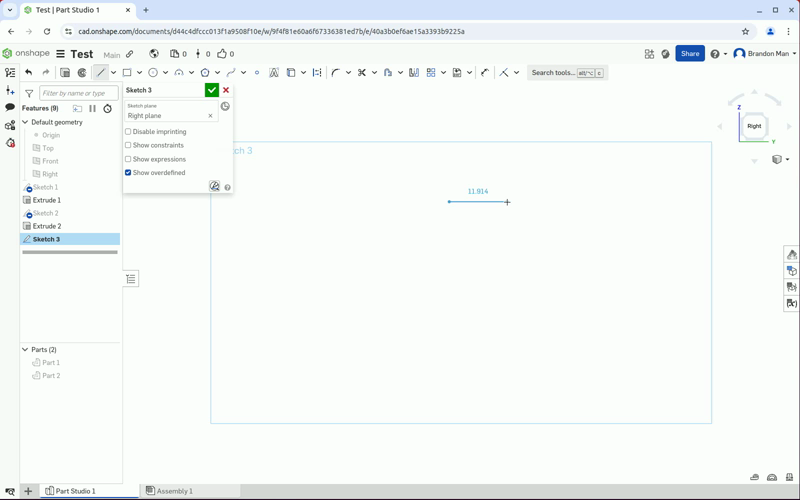
key_down(shift)
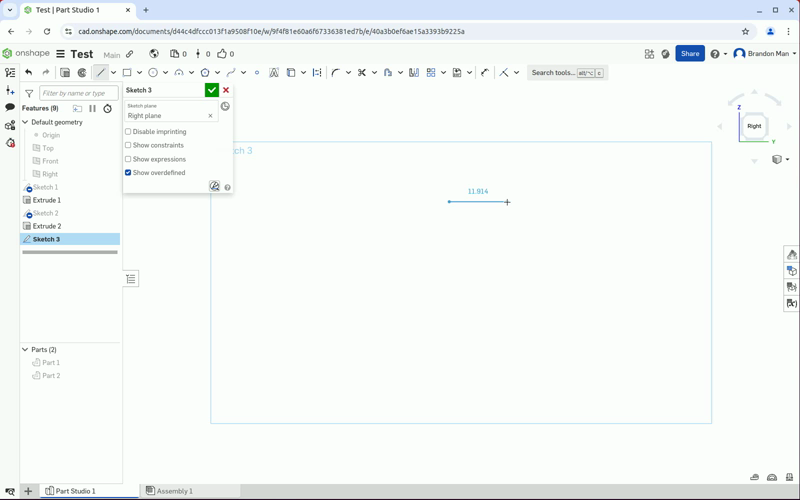
mouse_move(537, 201)
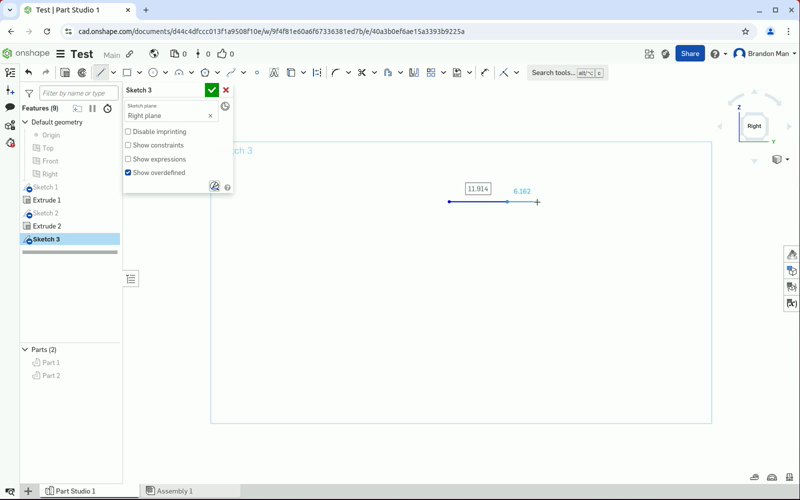
mouse_move(507, 195)
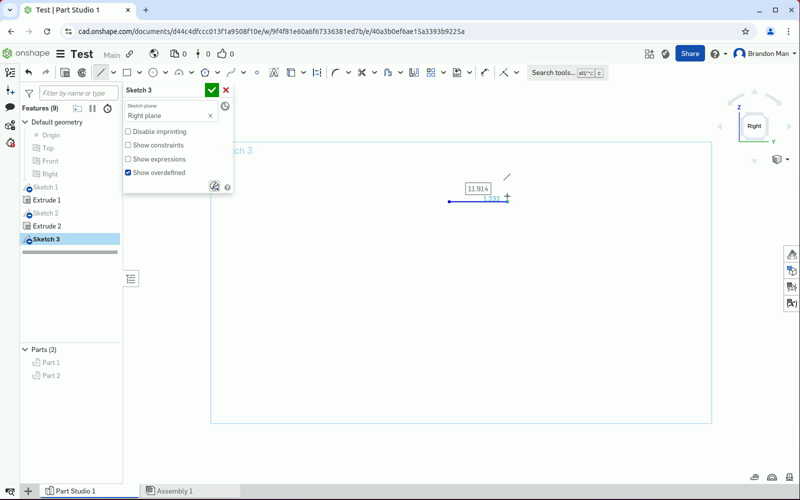
scroll(6)
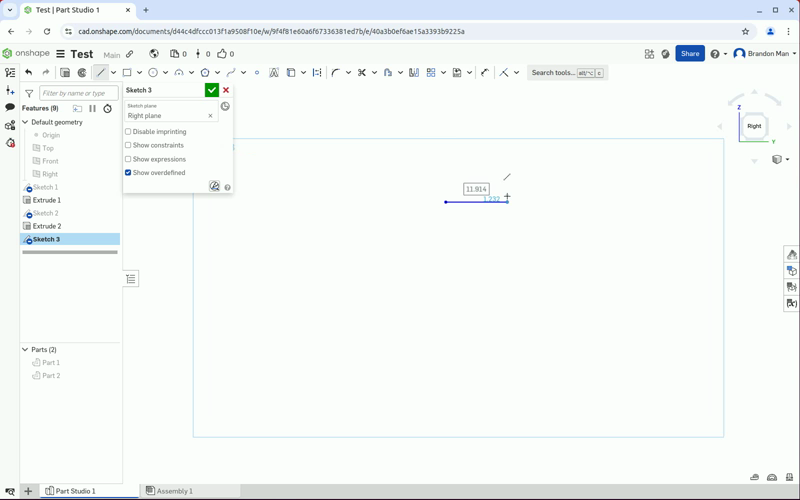
scroll(6)
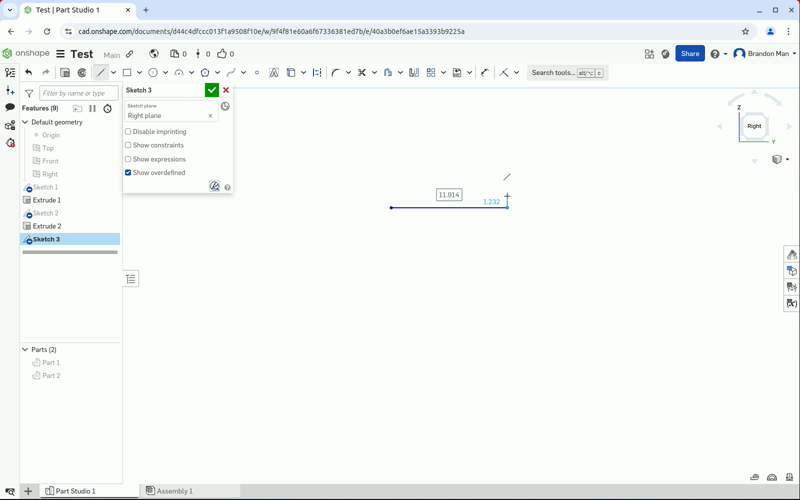
scroll(6)
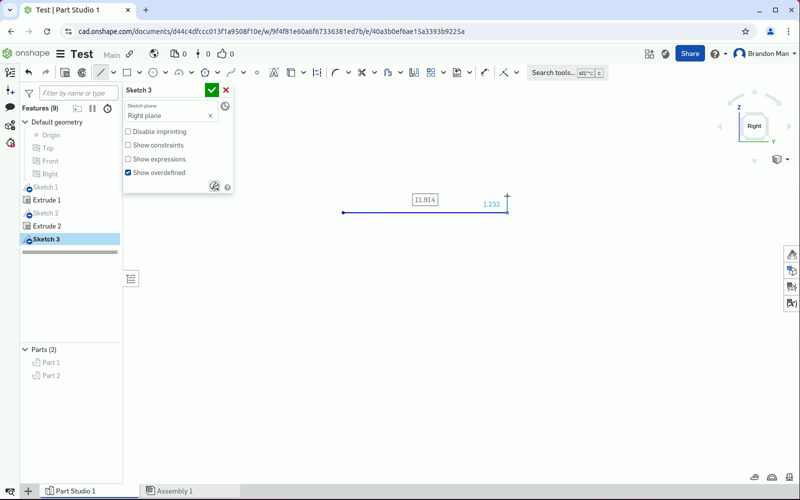
scroll(6)
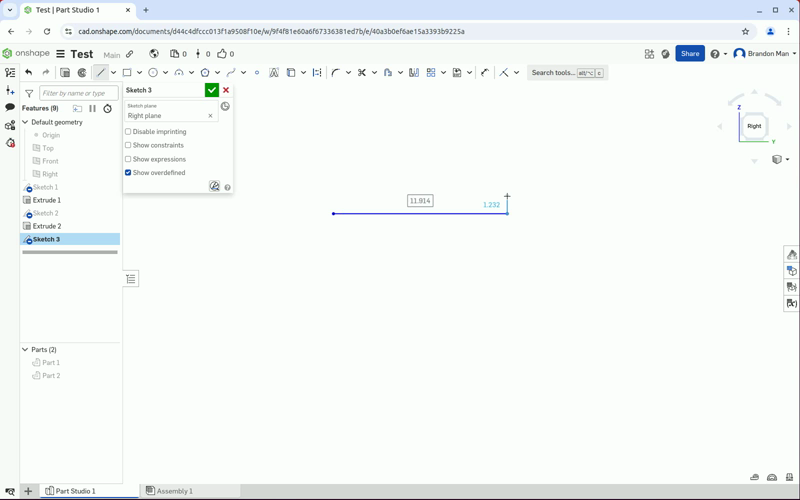
scroll(6)
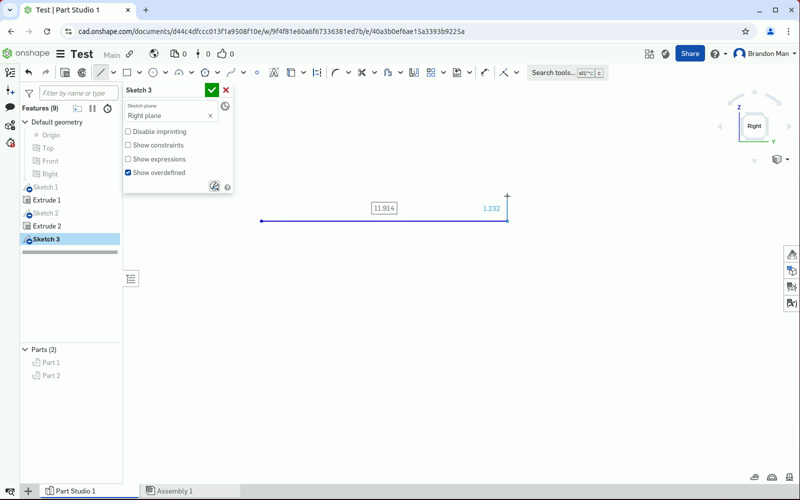
scroll(6)
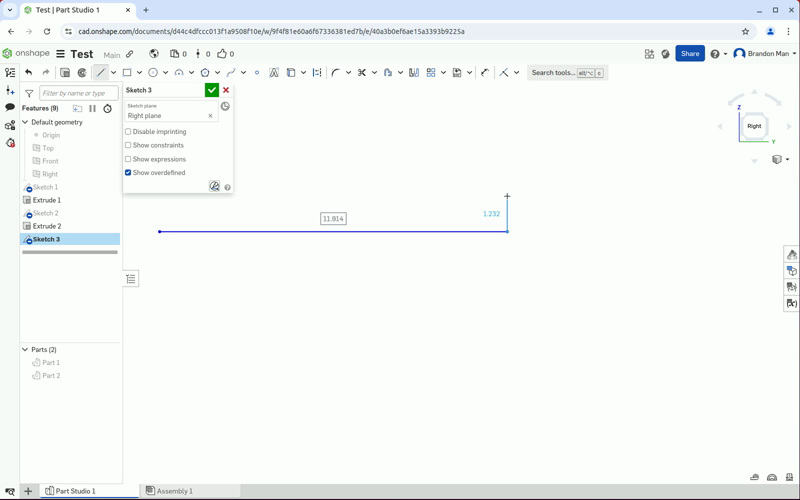
scroll(6)
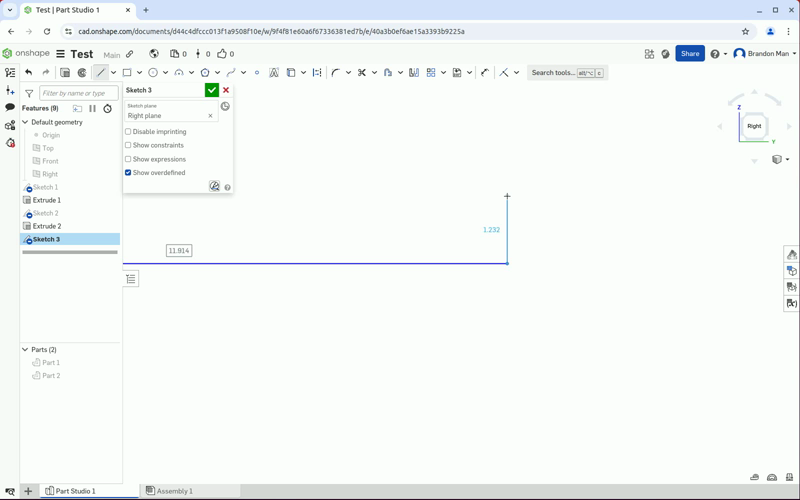
click(507, 195)
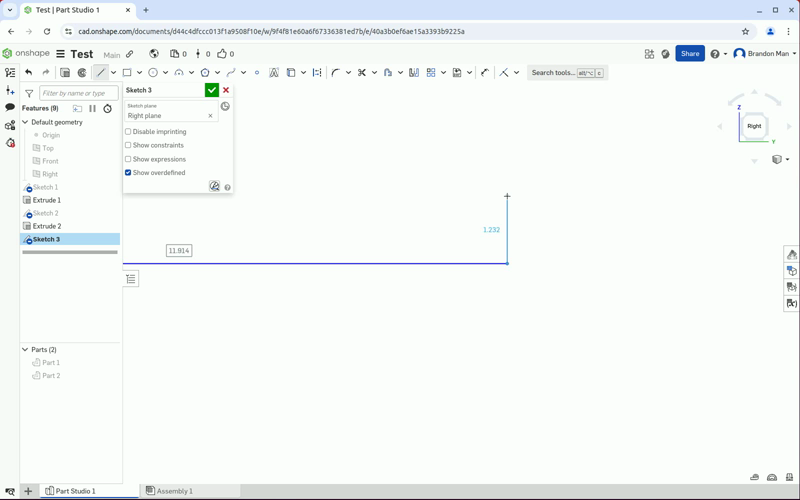
scroll(-6)
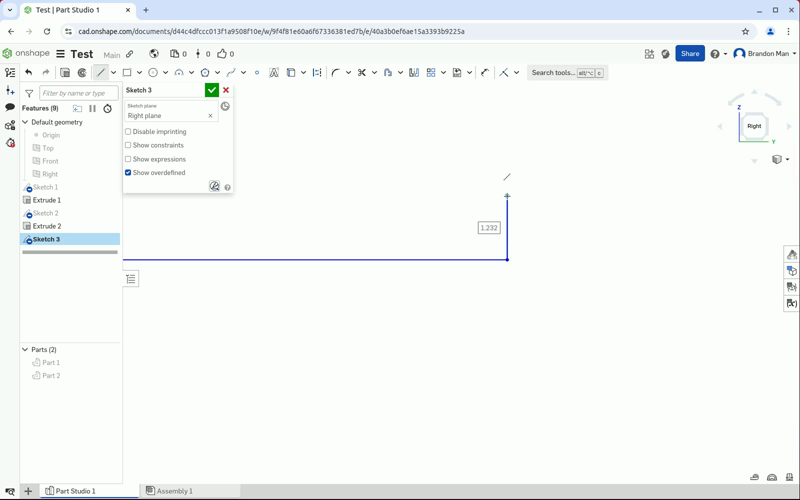
scroll(-6)
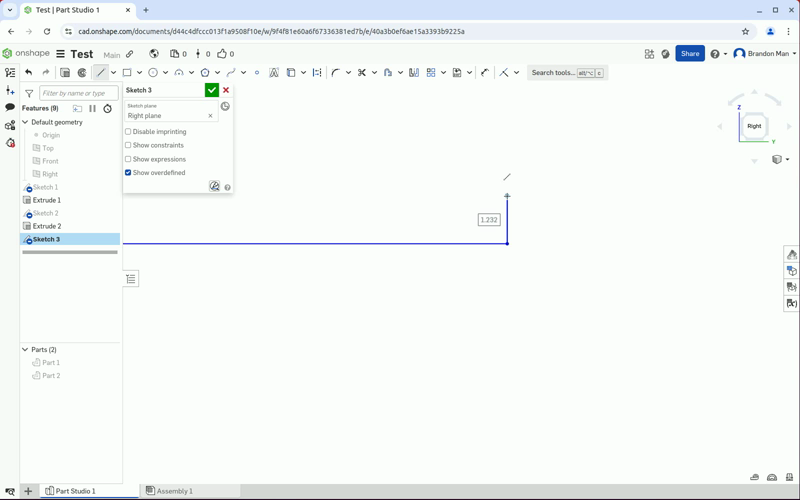
scroll(-6)
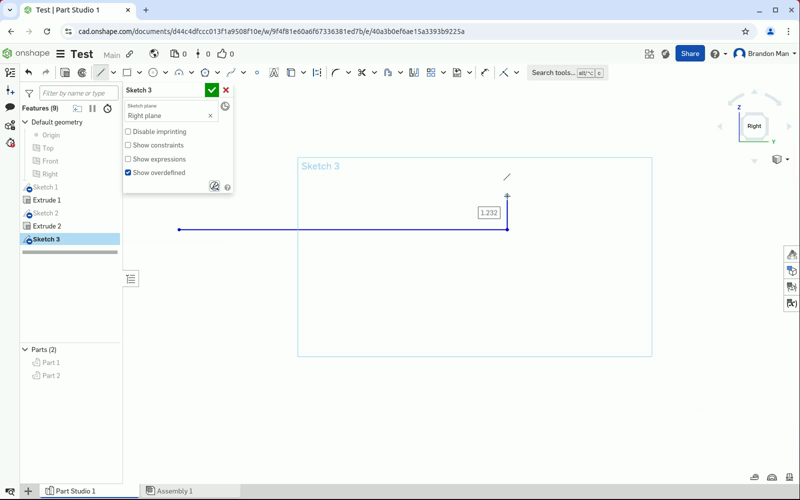
scroll(-6)
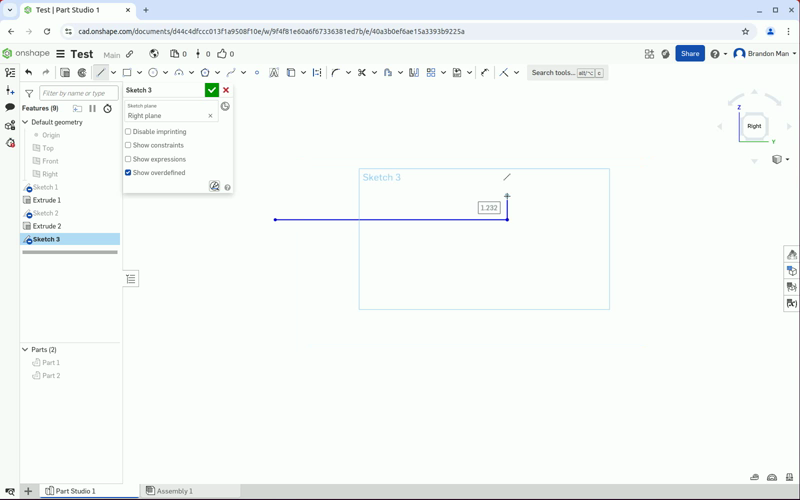
scroll(-6)
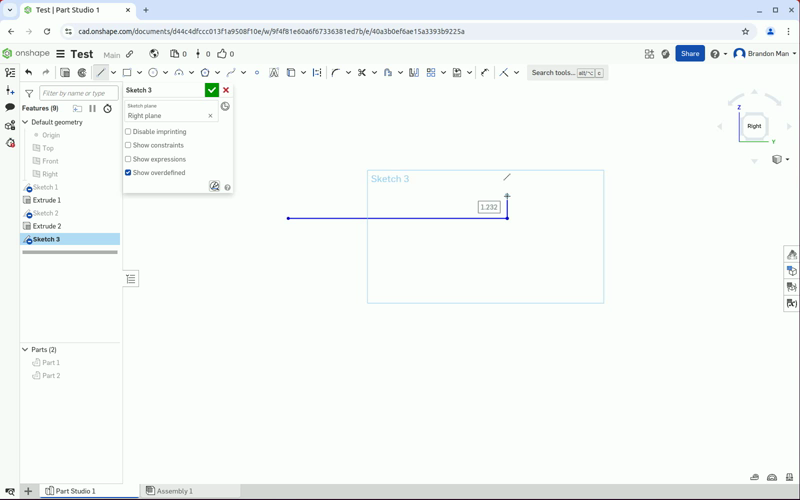
scroll(-6)
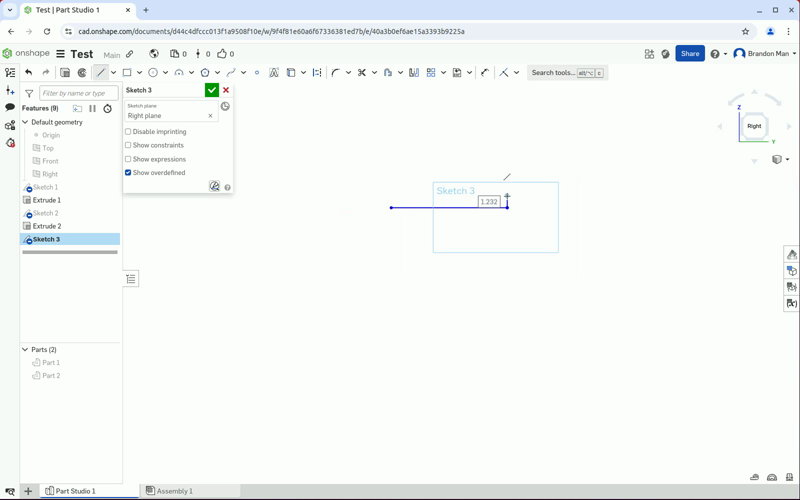
scroll(-6)
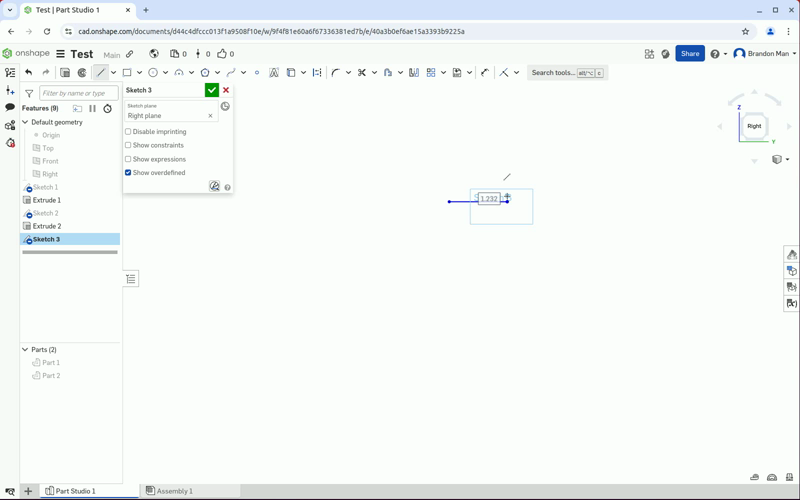
key_up(shift)
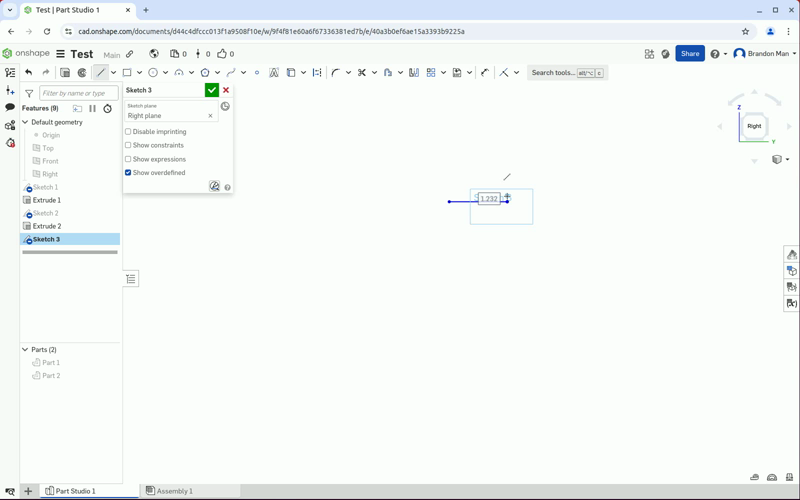
key_down(shift)
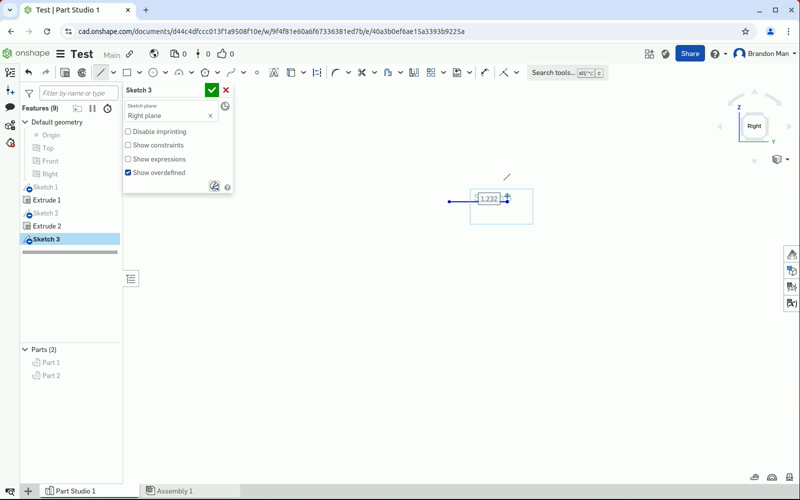
mouse_move(537, 195)
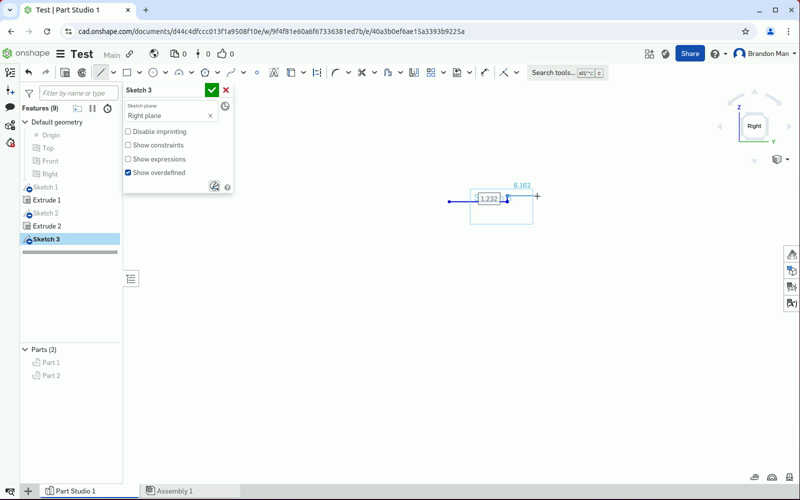
mouse_move(449, 195)
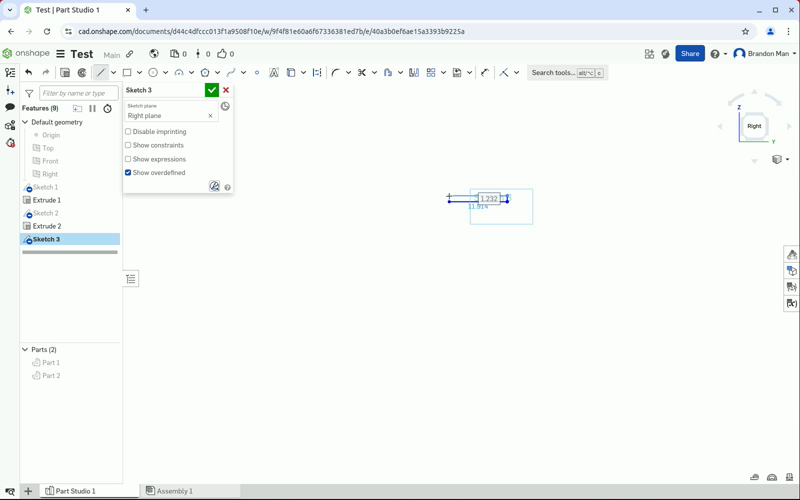
click(449, 195)
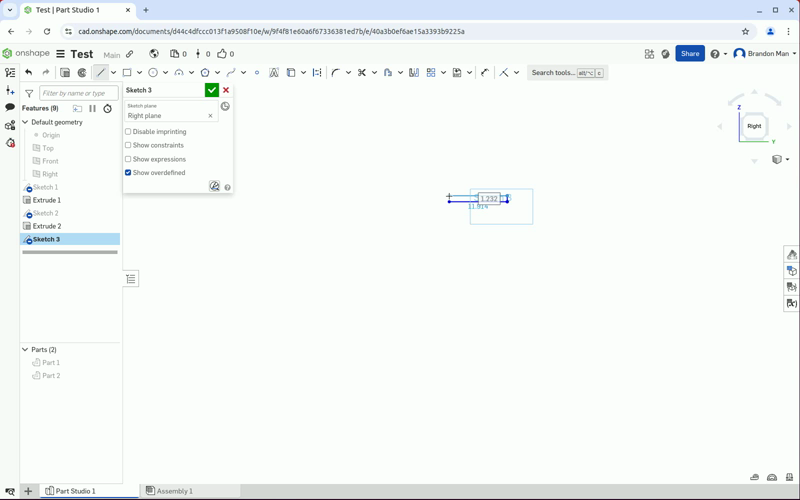
key_up(shift)
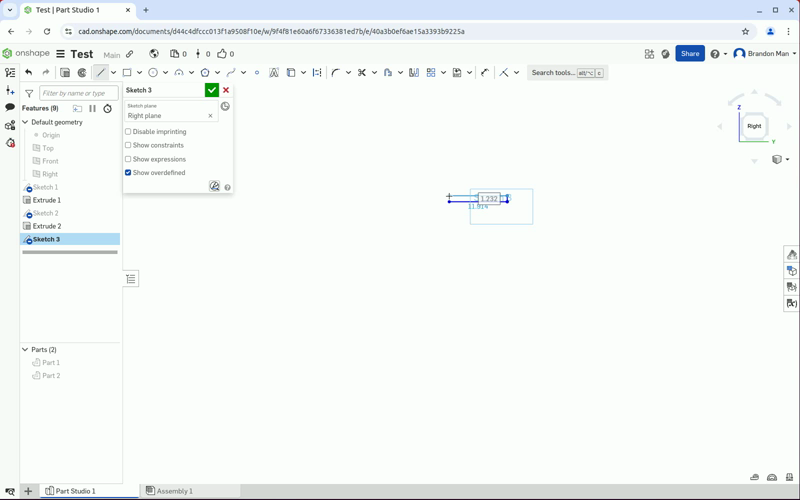
mouse_move(479, 195)
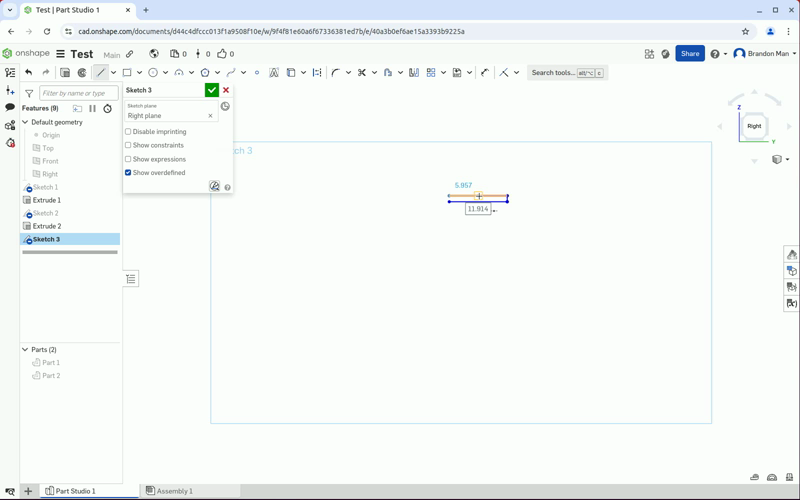
key_down(shift)
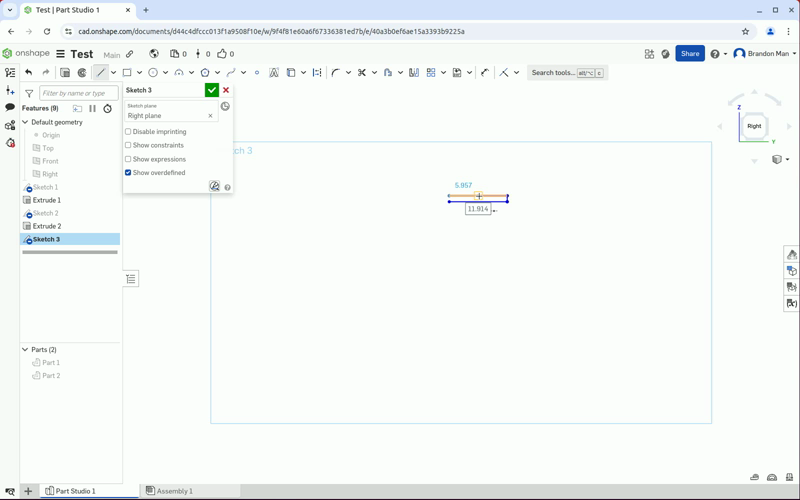
mouse_move(449, 201)
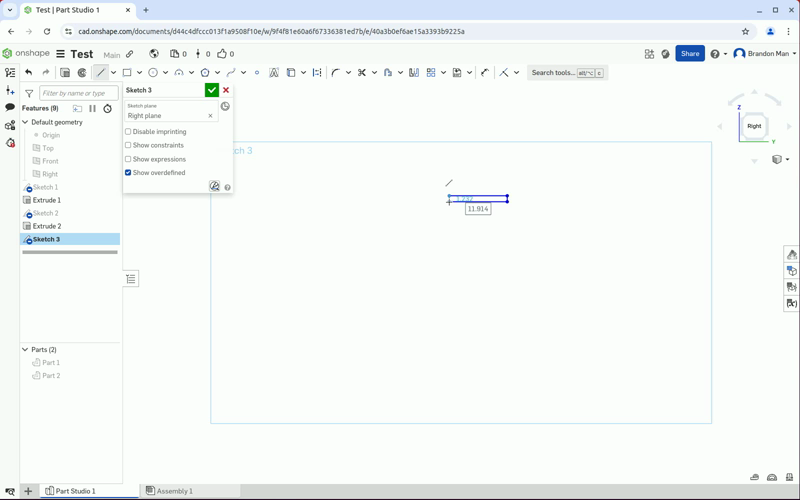
scroll(6)
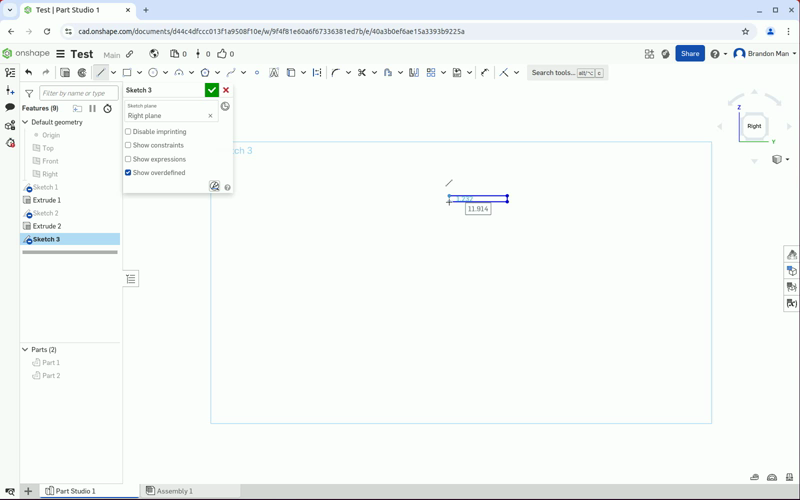
scroll(6)
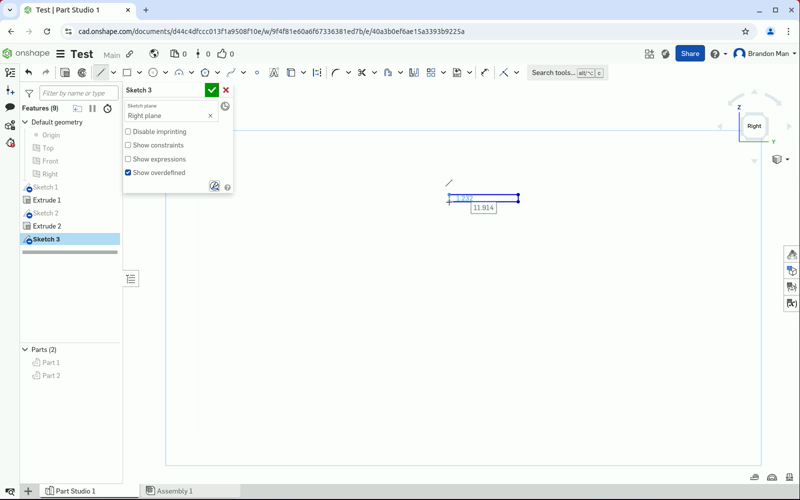
scroll(6)
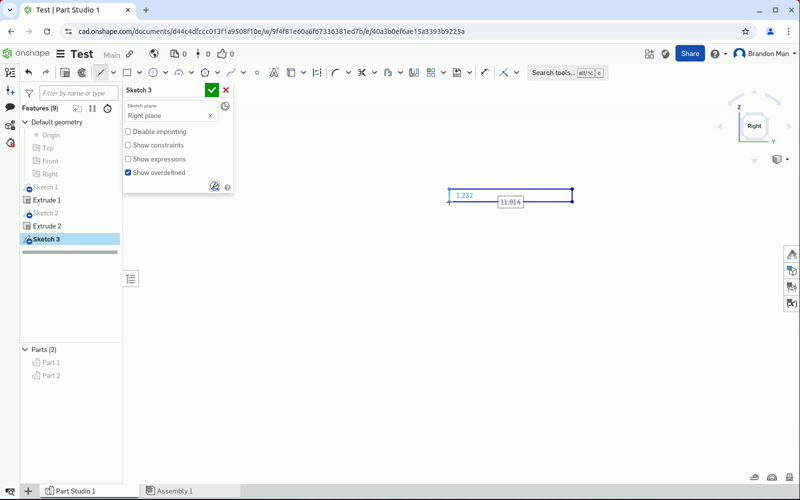
scroll(6)
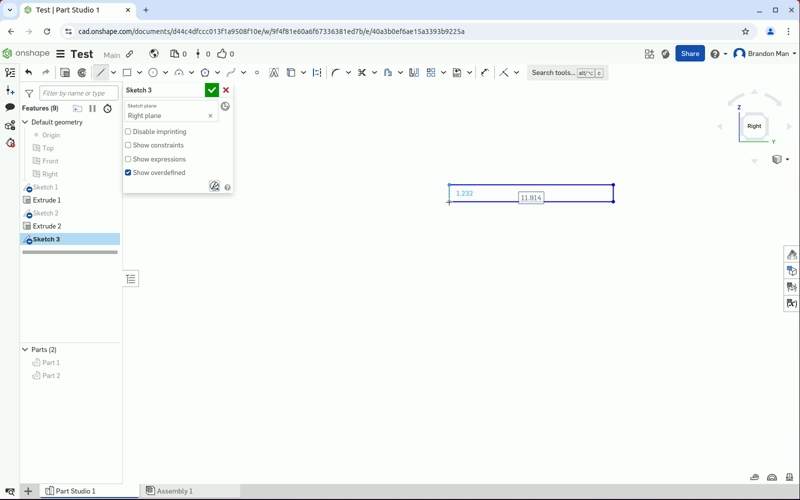
scroll(6)
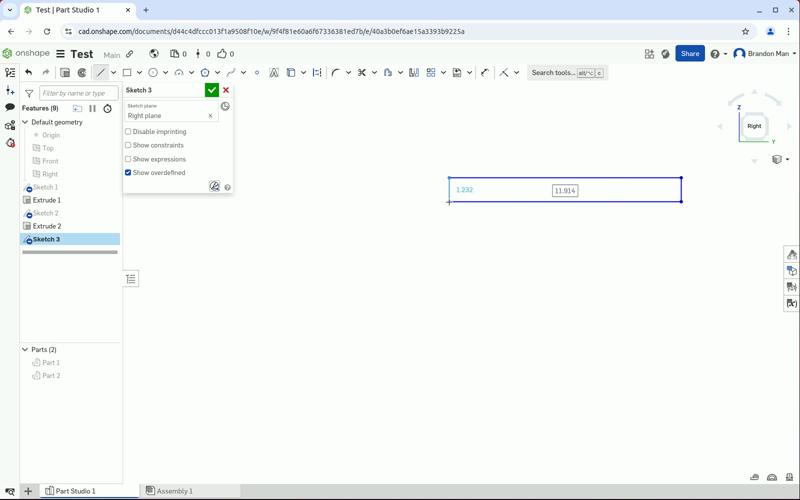
scroll(6)
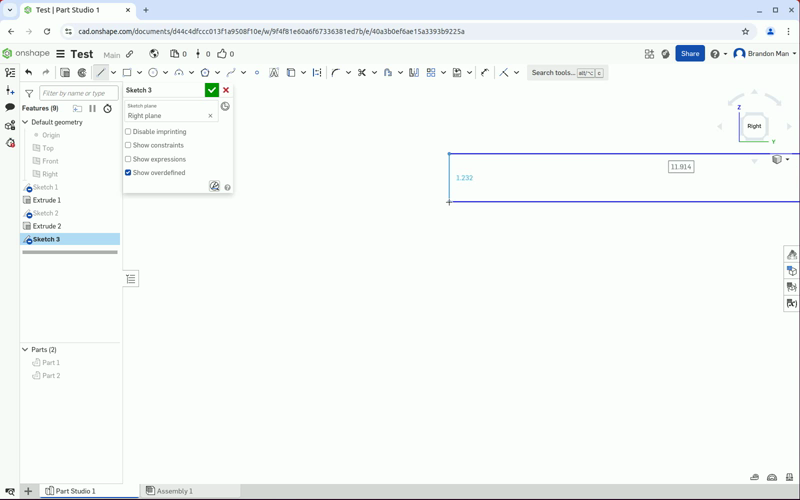
scroll(6)
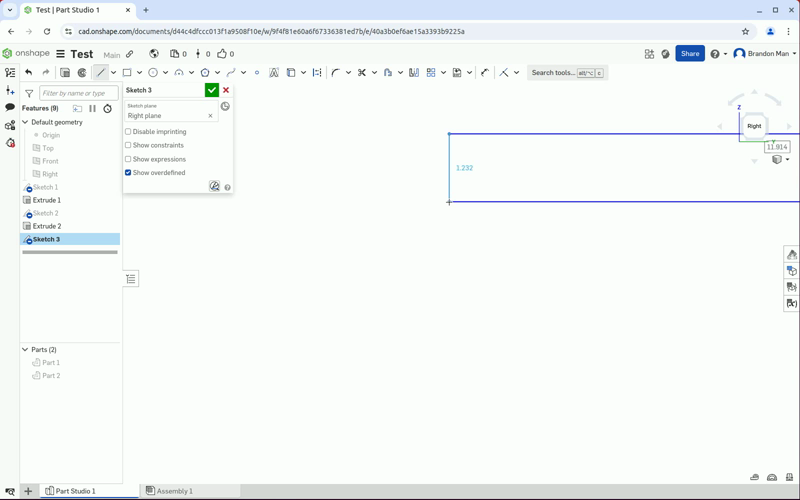
key_up(shift)
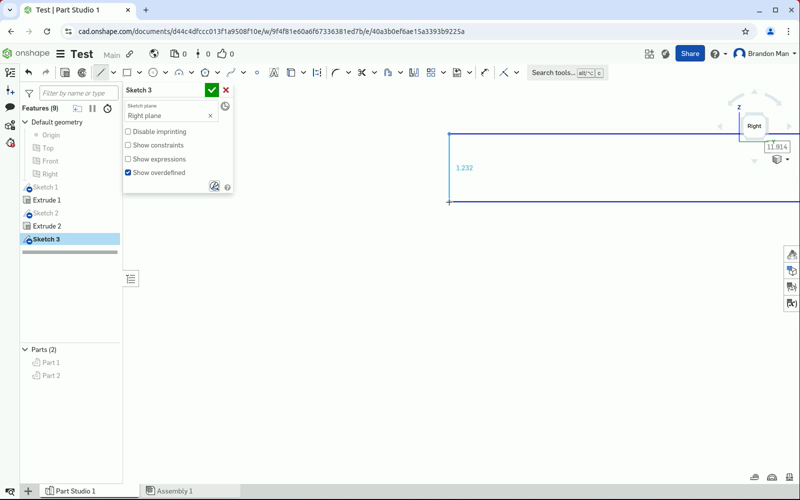
click(449, 201)
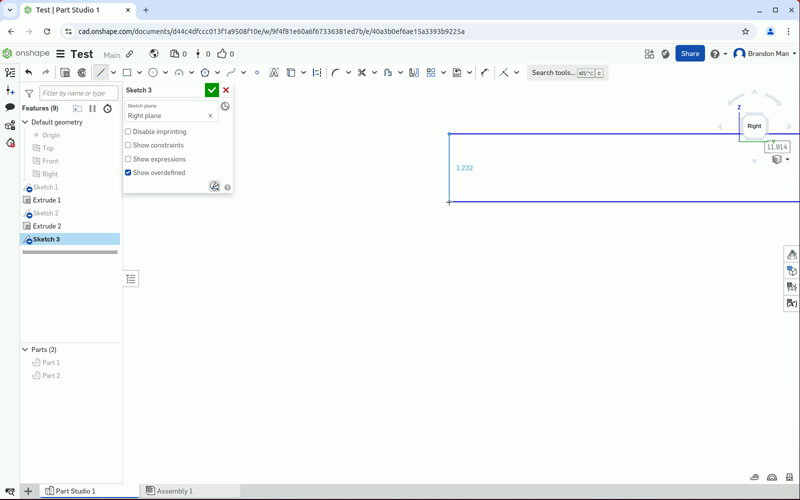
scroll(-6)
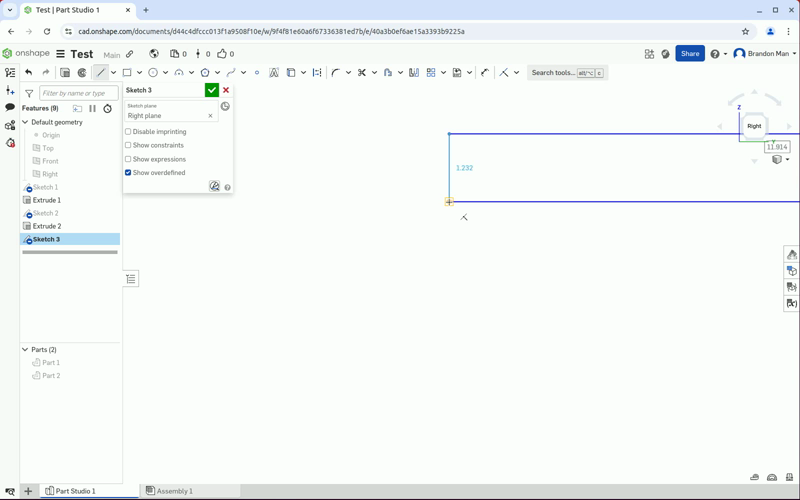
scroll(-6)
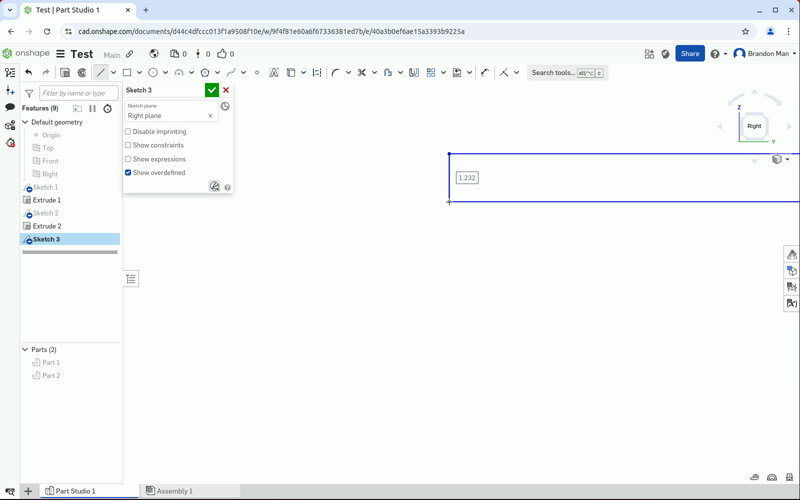
scroll(-6)
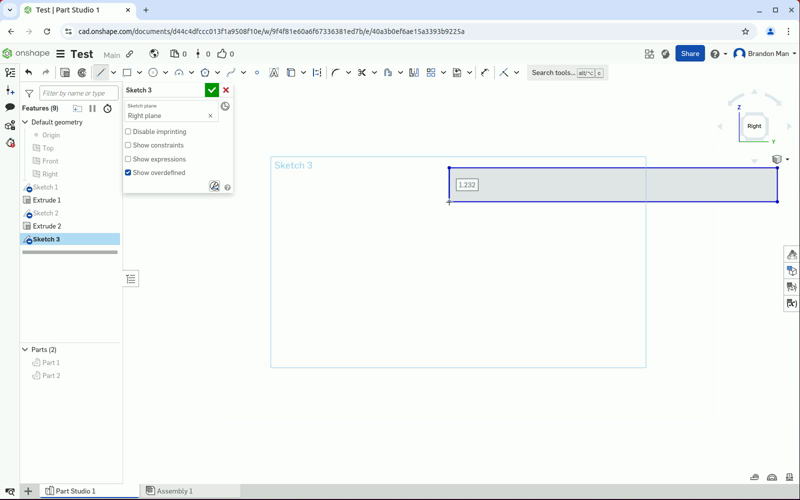
scroll(-6)
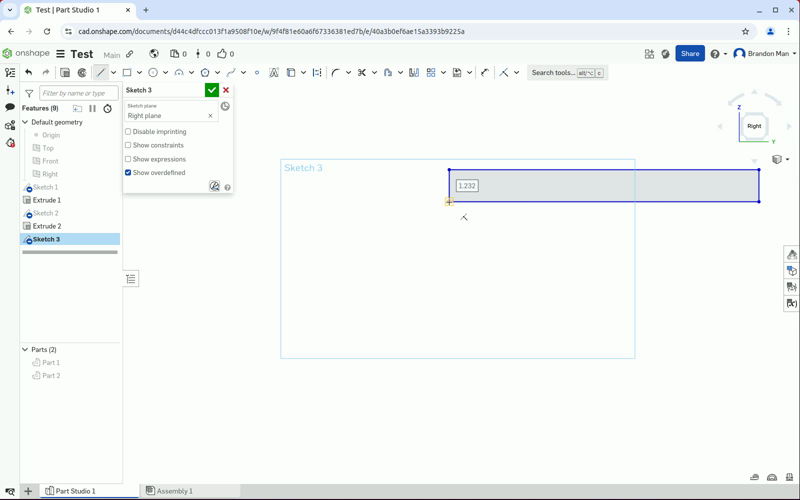
scroll(-6)
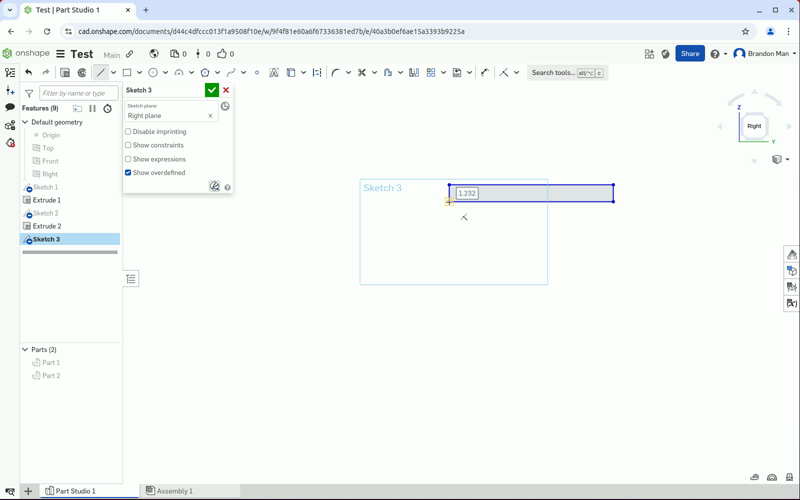
scroll(-6)
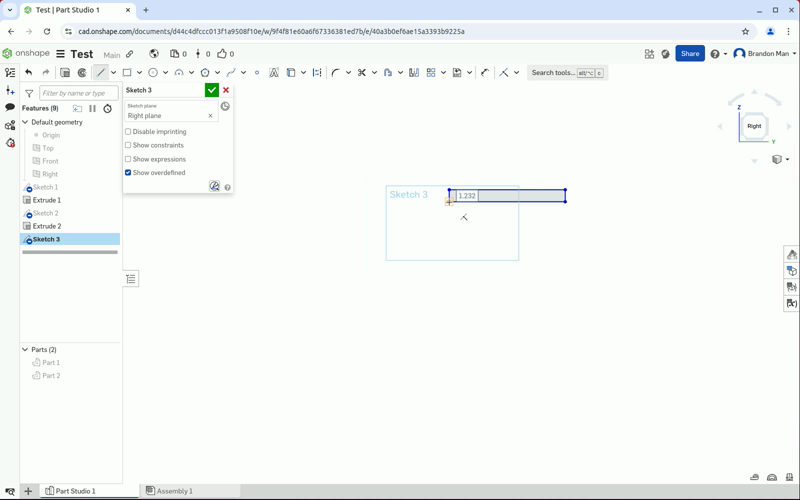
scroll(-6)
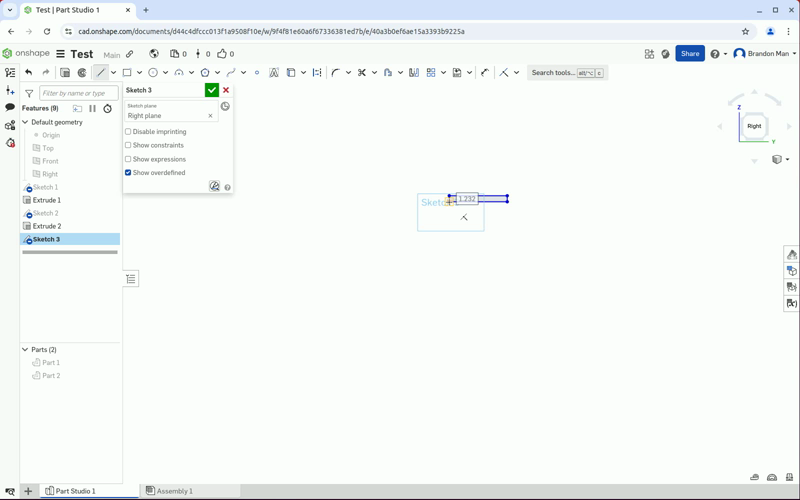
key(esc)
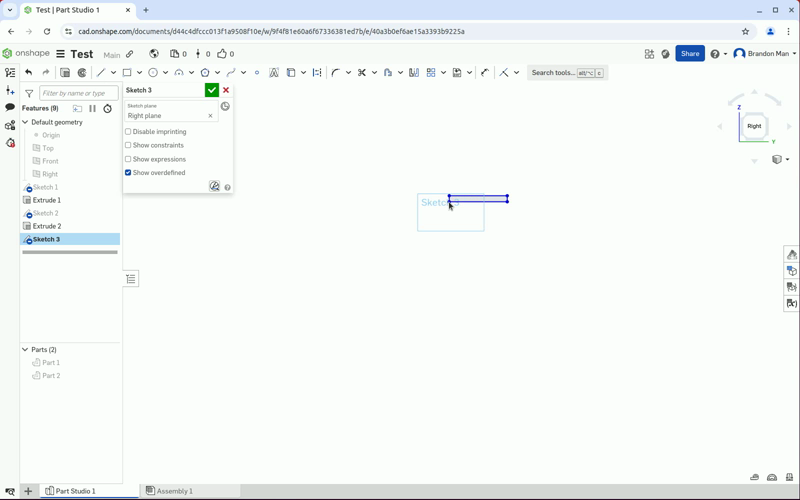
mouse_move(463, 198)
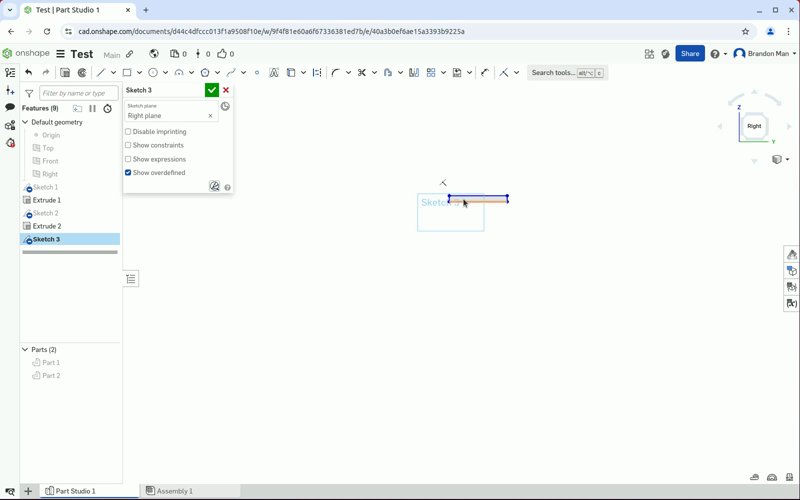
scroll(6)
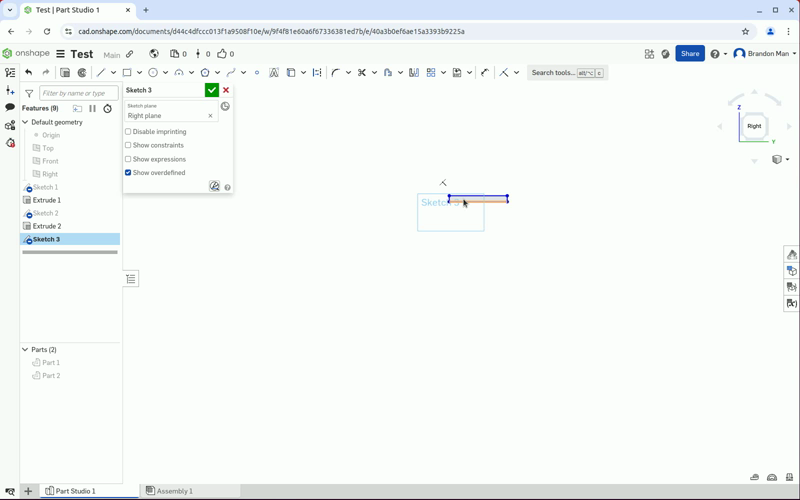
scroll(6)
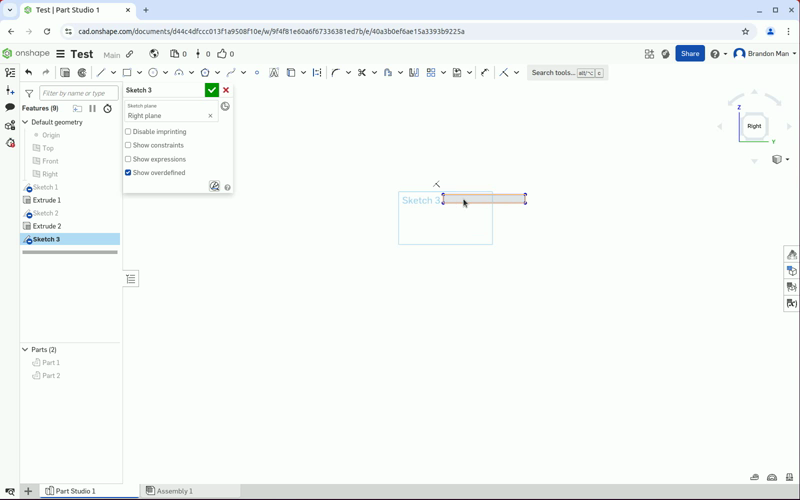
scroll(6)
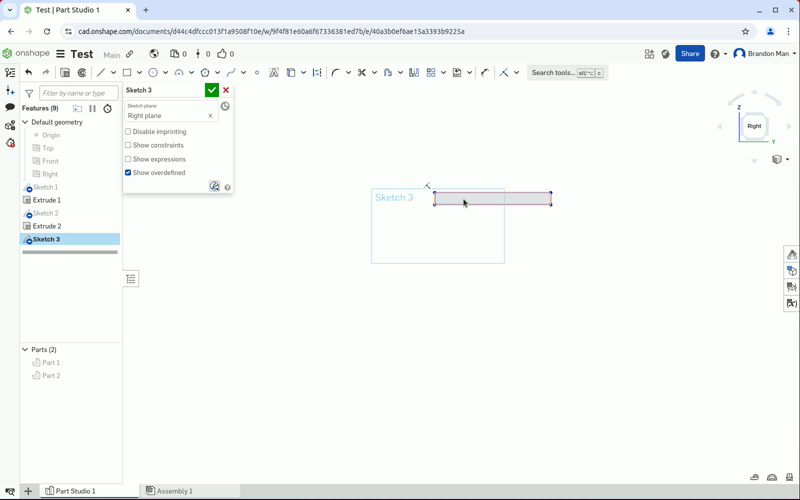
scroll(6)
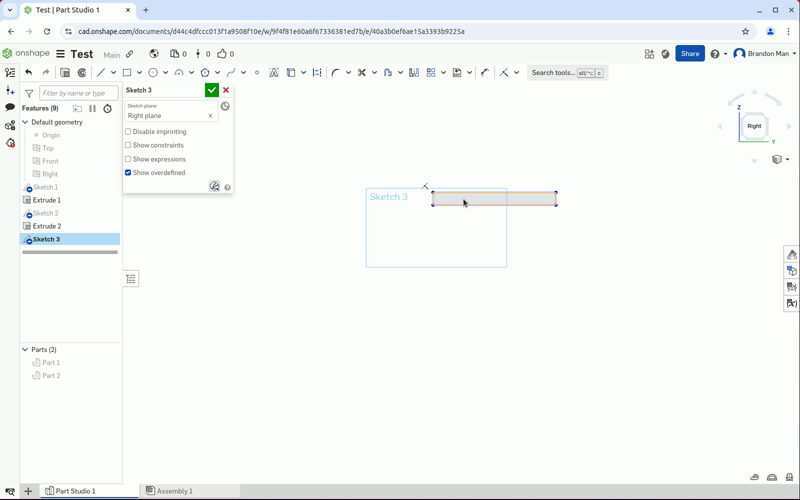
scroll(6)
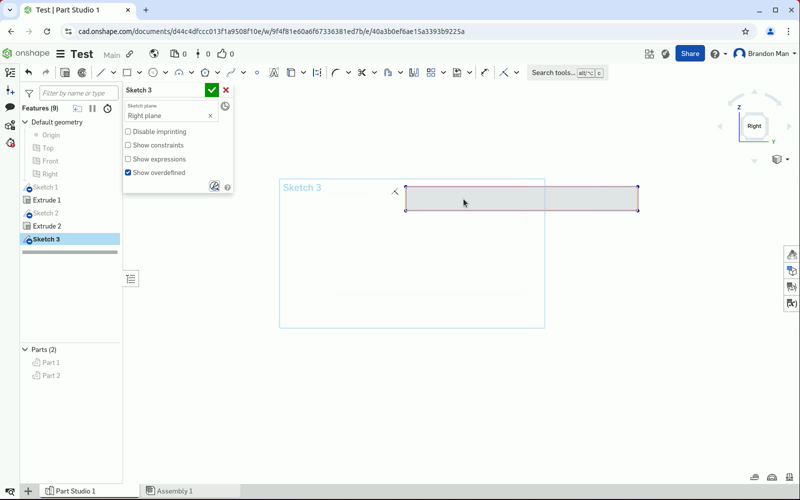
scroll(6)
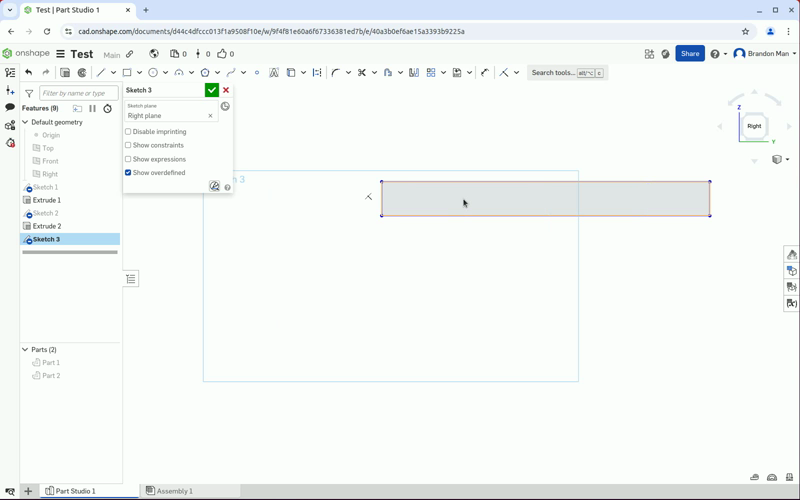
scroll(6)
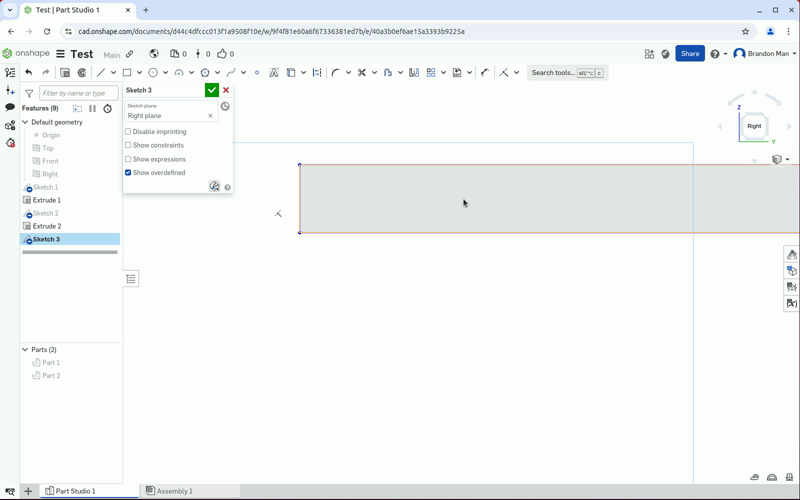
click(463, 198)
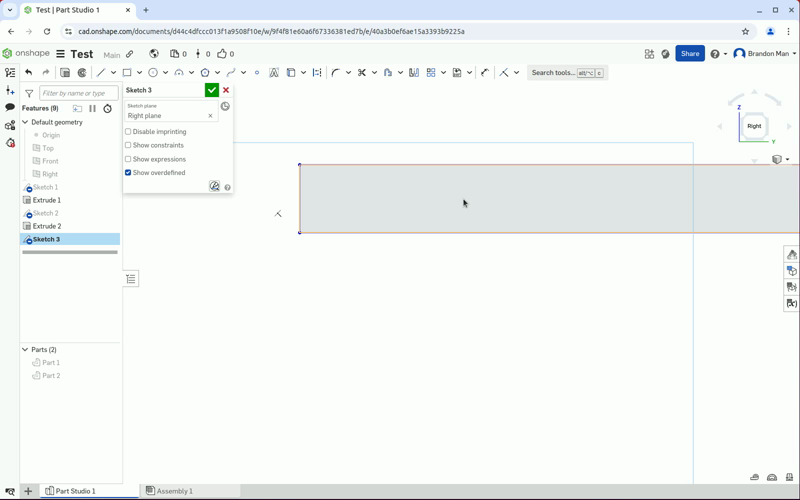
scroll(-6)
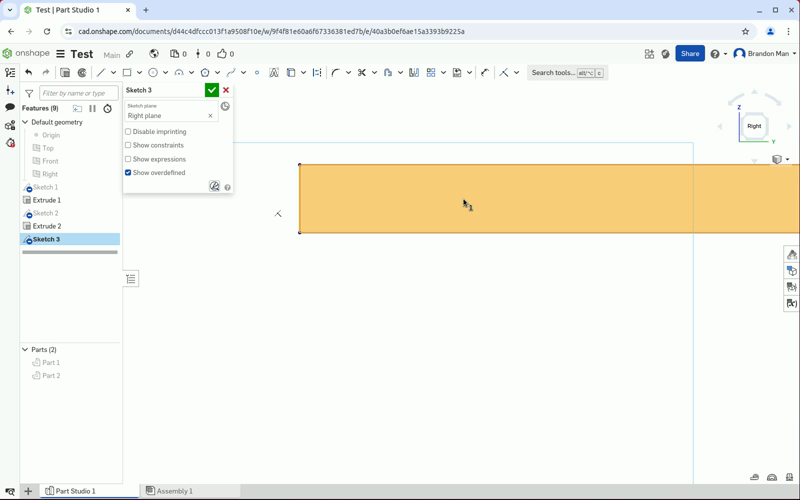
scroll(-6)
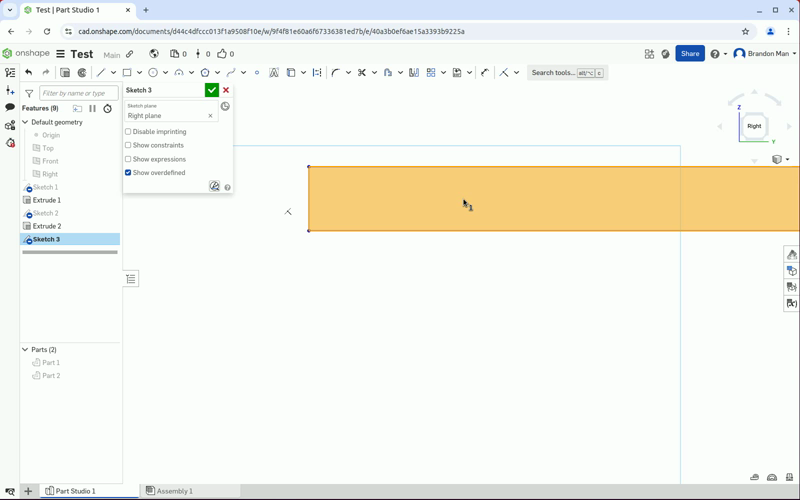
scroll(-6)
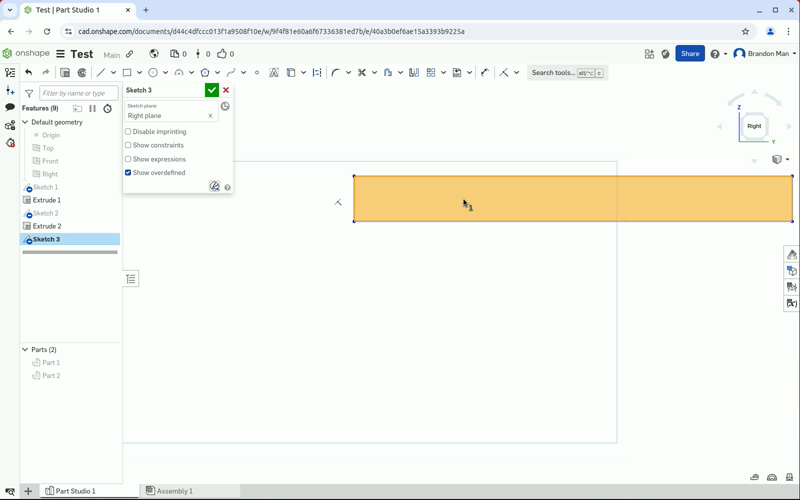
scroll(-6)
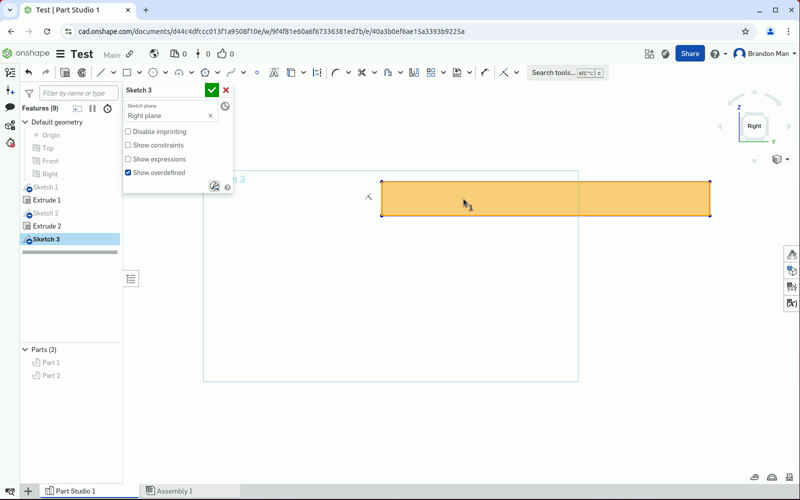
scroll(-6)
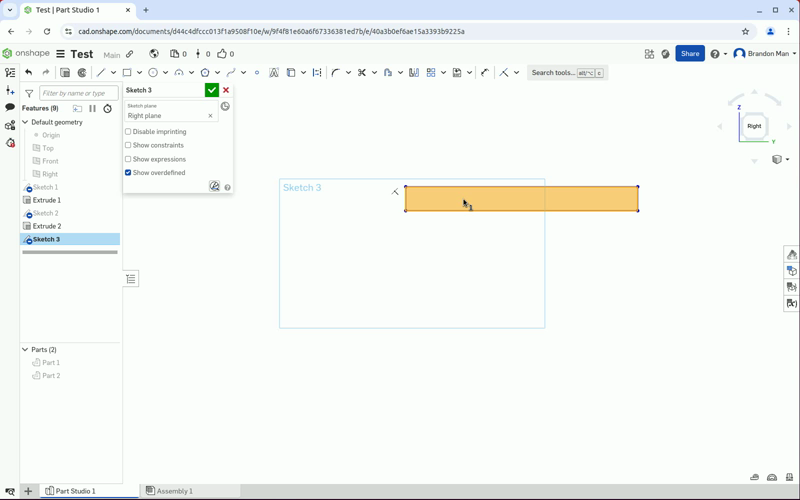
scroll(-6)
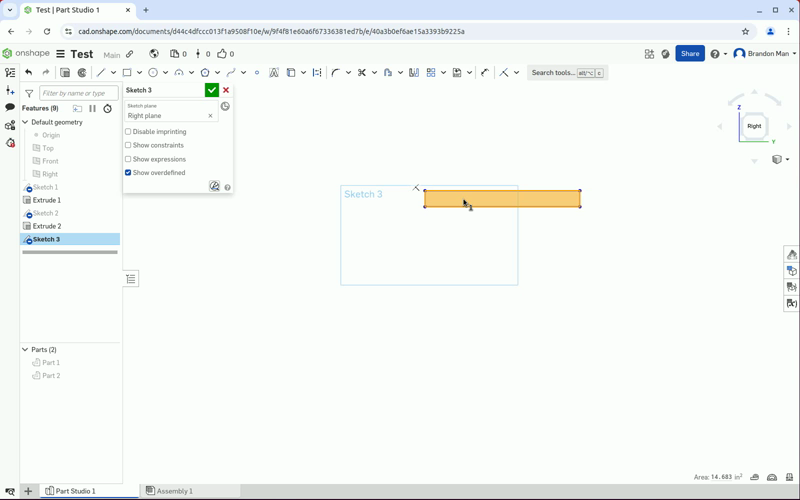
scroll(-6)
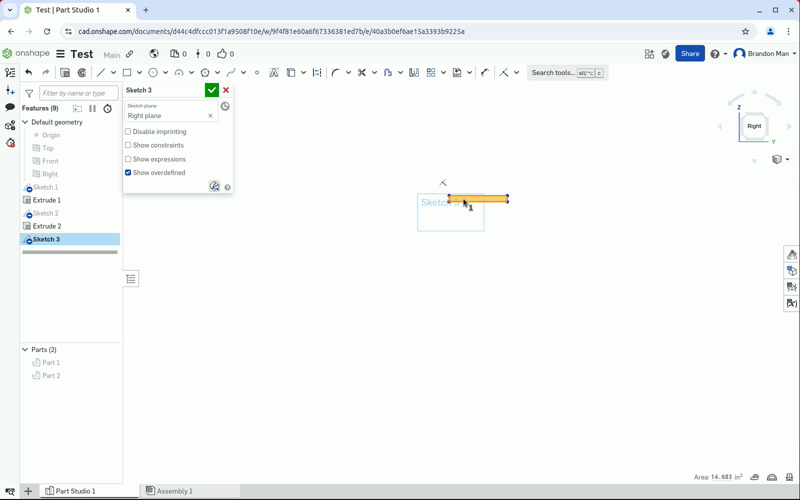
mouse_move(73, 352)
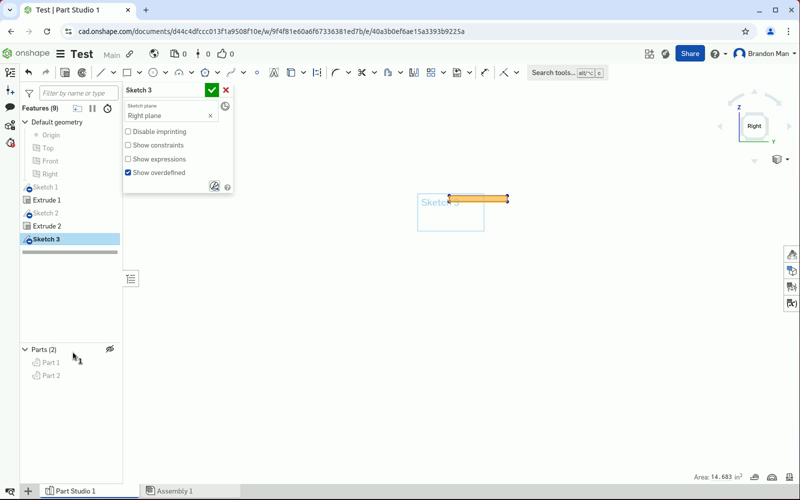
key(shift+y)
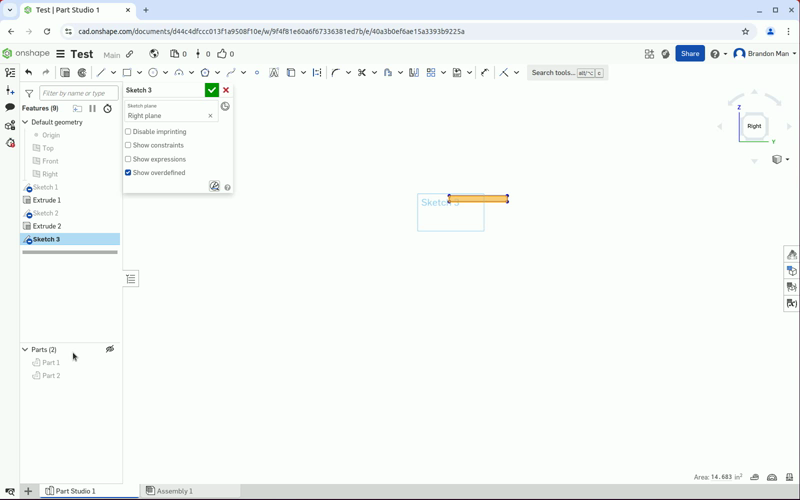
key(shift+e)
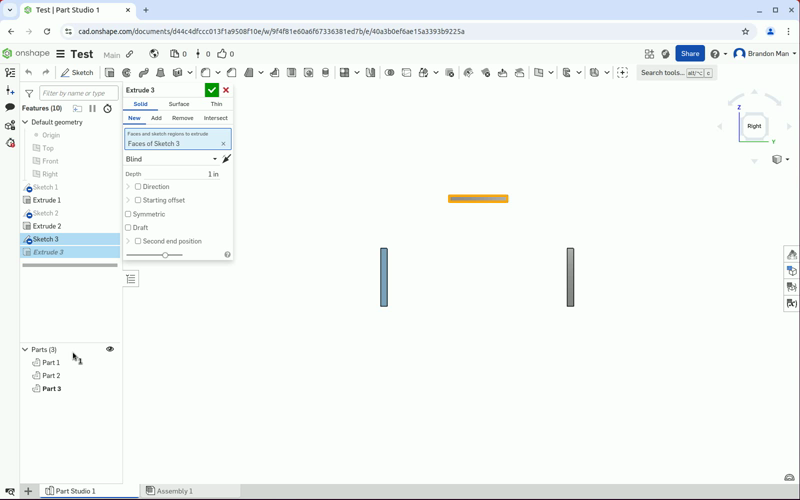
mouse_move(143, 106)
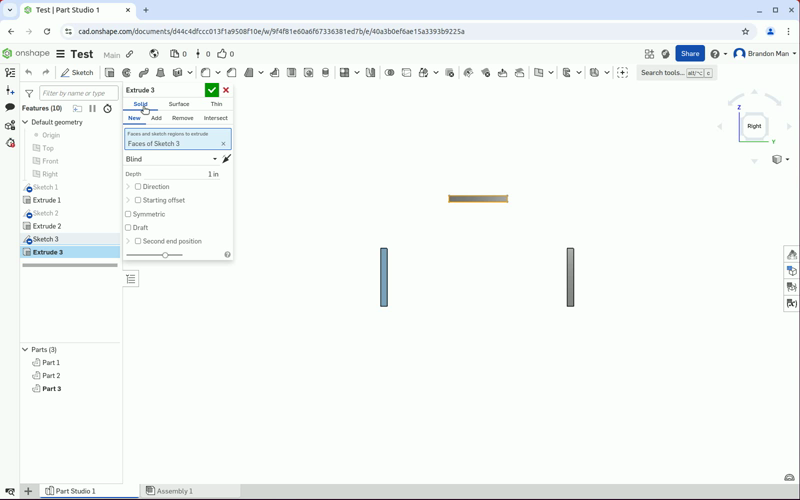
click(143, 106)
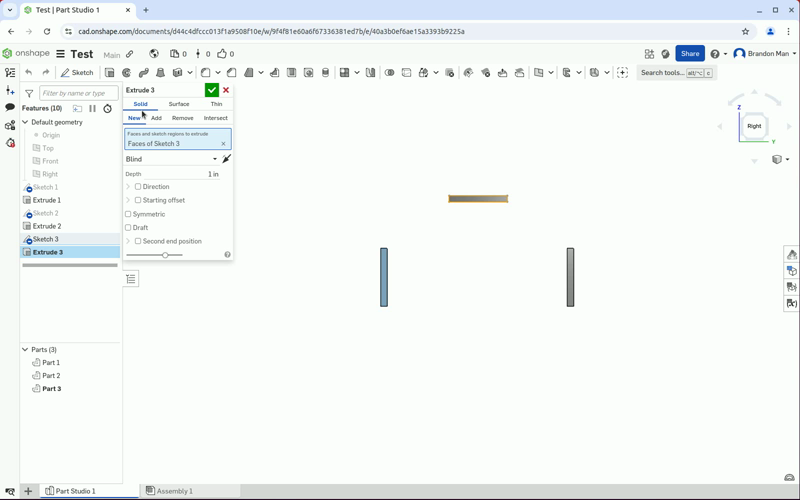
mouse_move(137, 120)
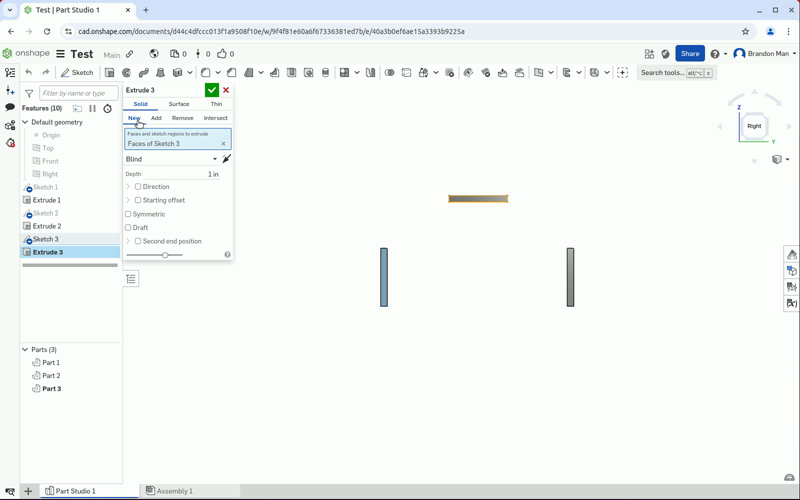
click(137, 120)
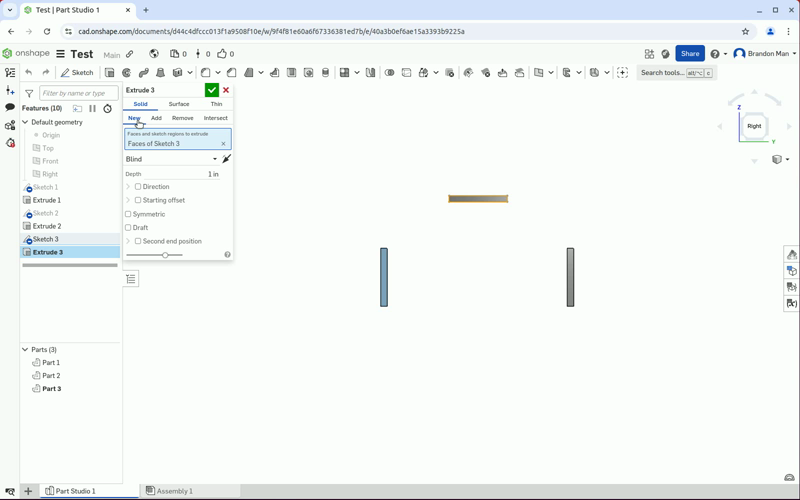
key(tab, 4)
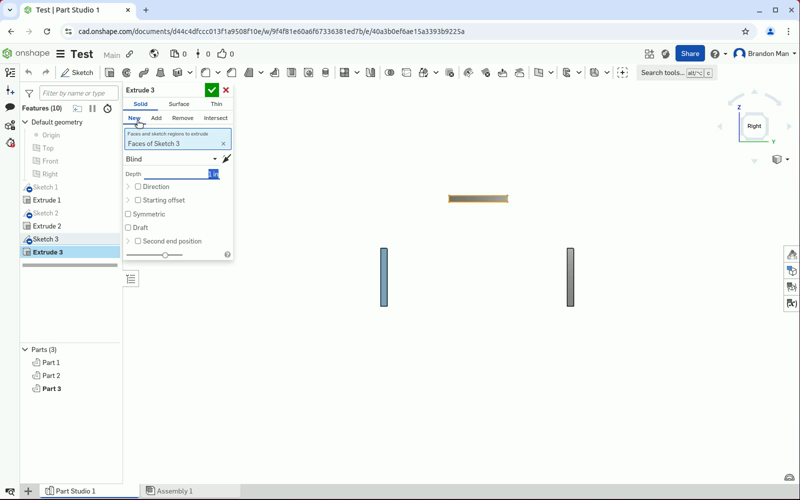
text(1.204)
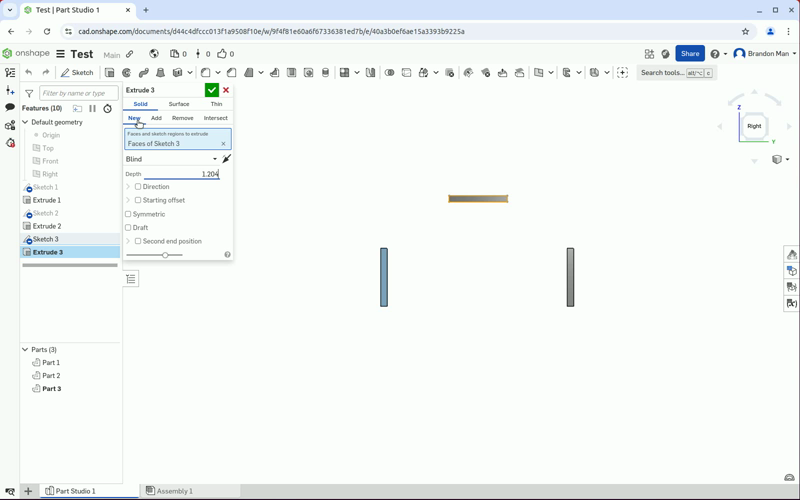
key(enter)
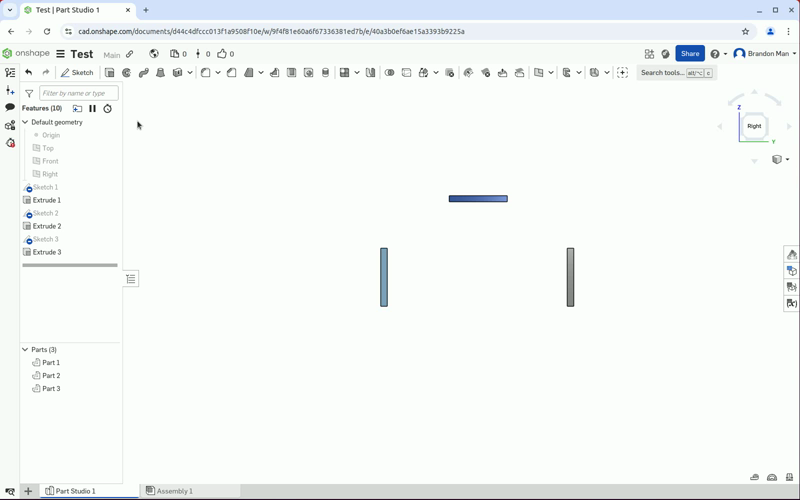
key(shift+h)
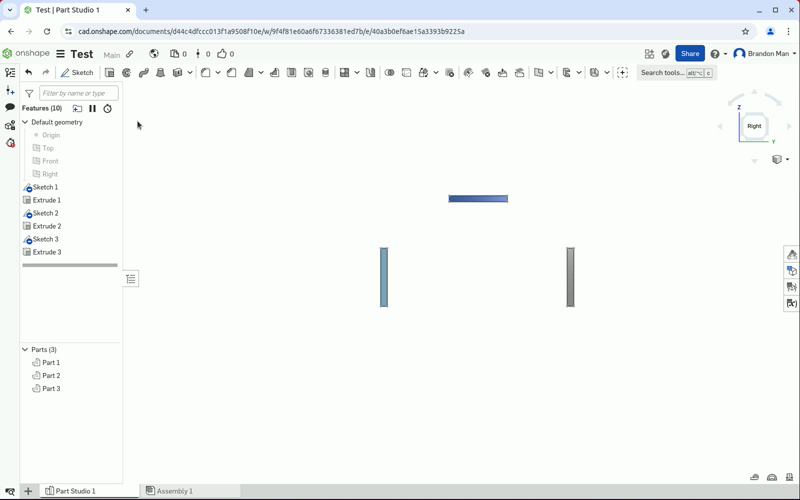
key(shift+h)
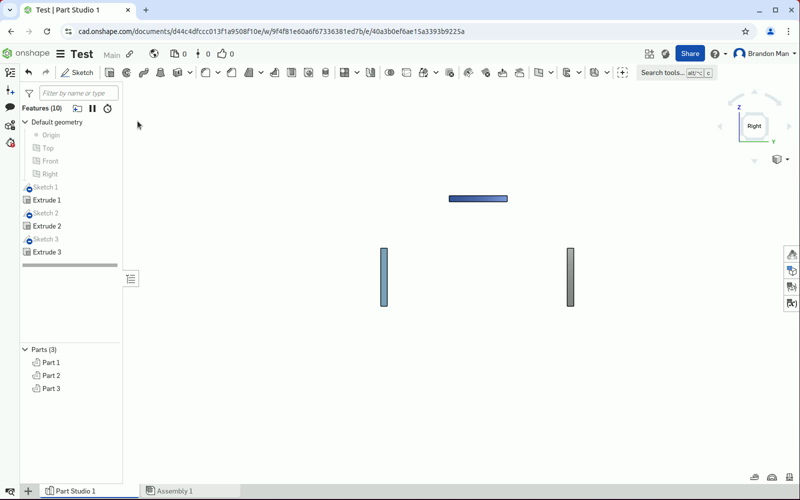
mouse_move(73, 189)
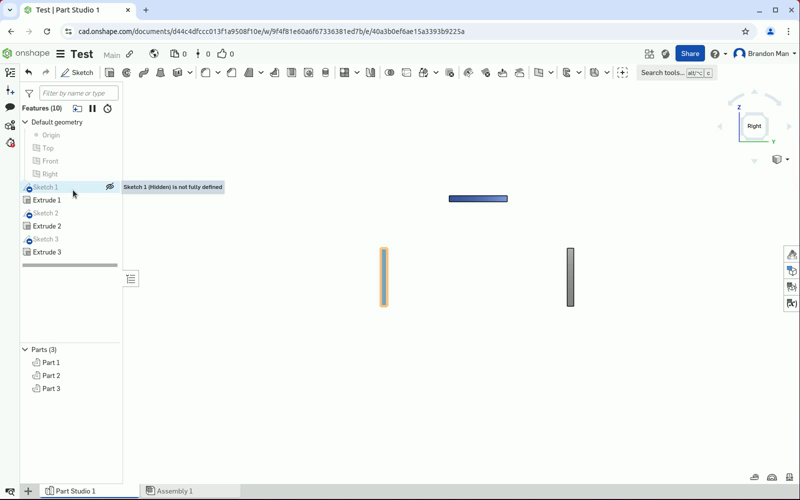
click(73, 189)
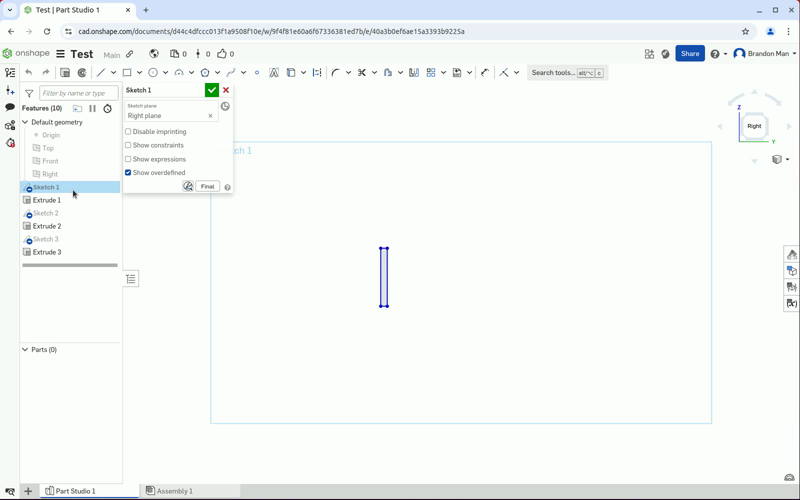
mouse_move(229, 92)
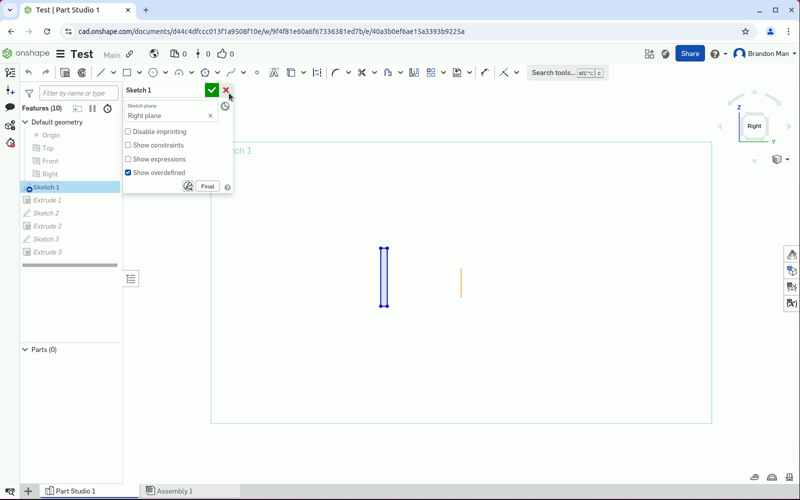
click(229, 92)
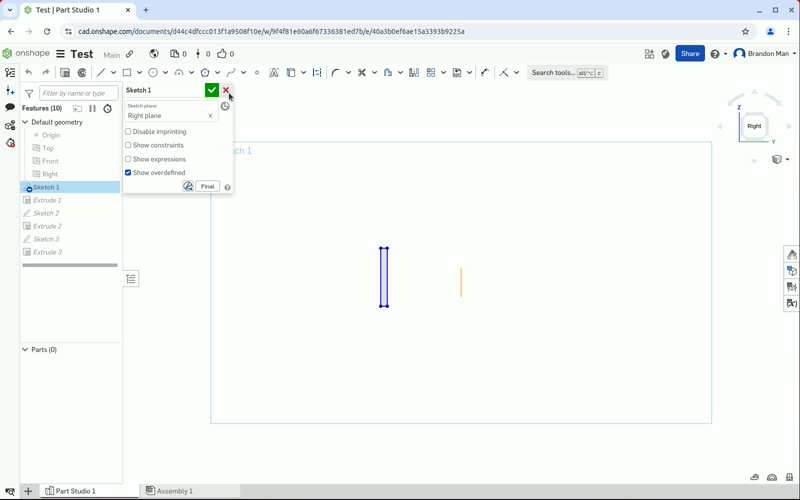
key(shift+s)
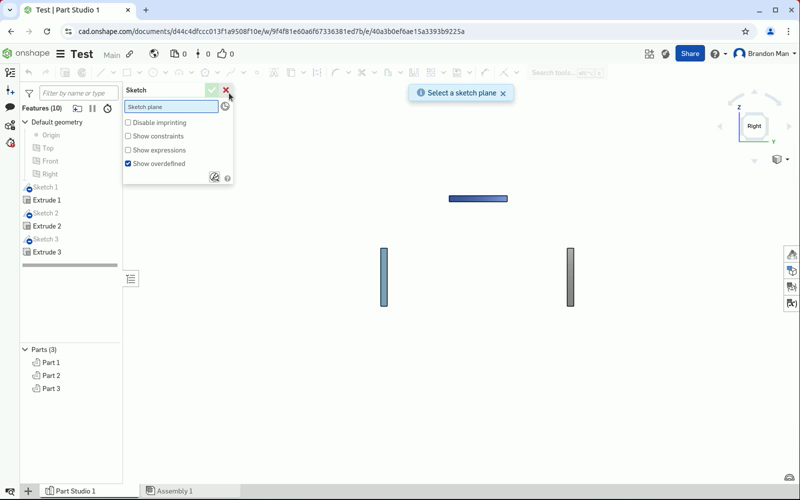
mouse_move(73, 176)
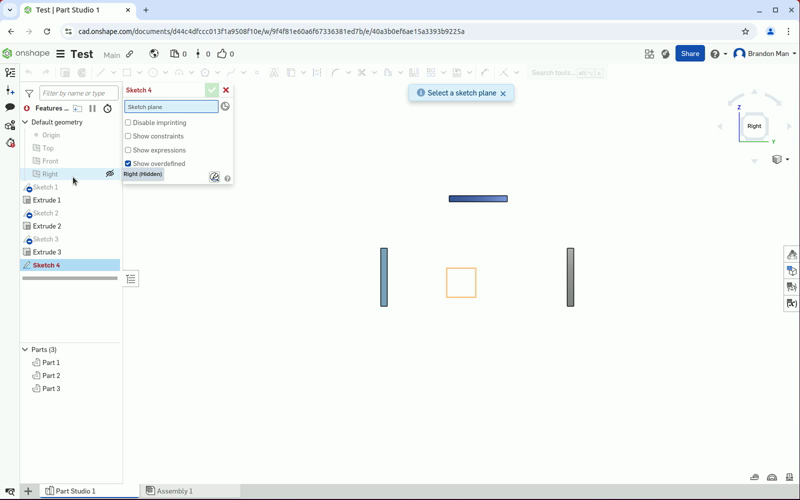
click(73, 176)
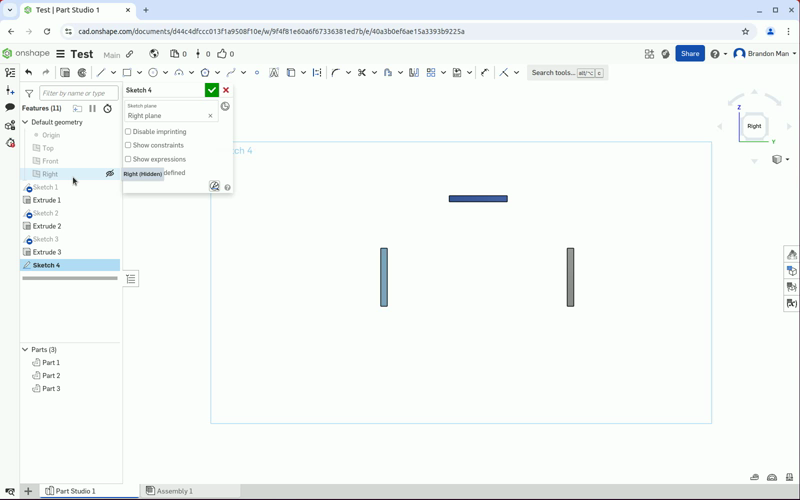
mouse_move(73, 352)
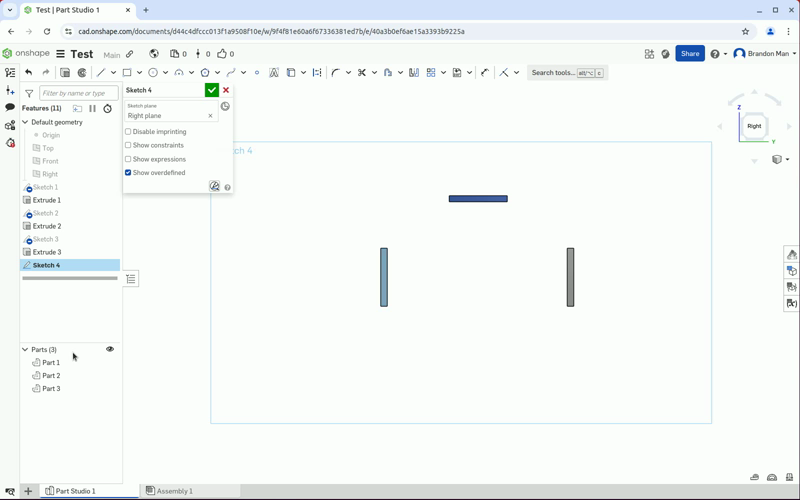
key(y)
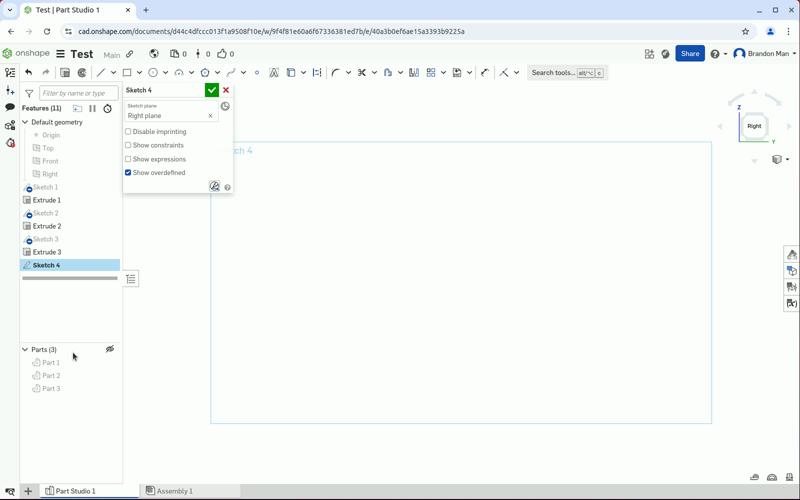
key(l)
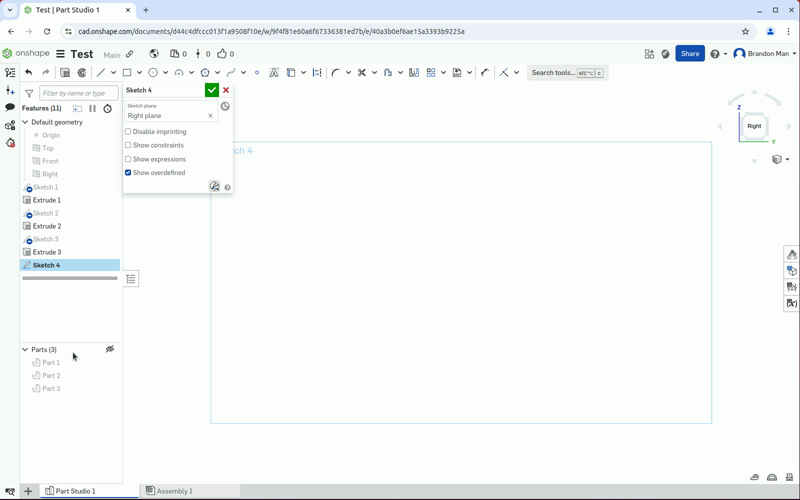
key_down(shift)
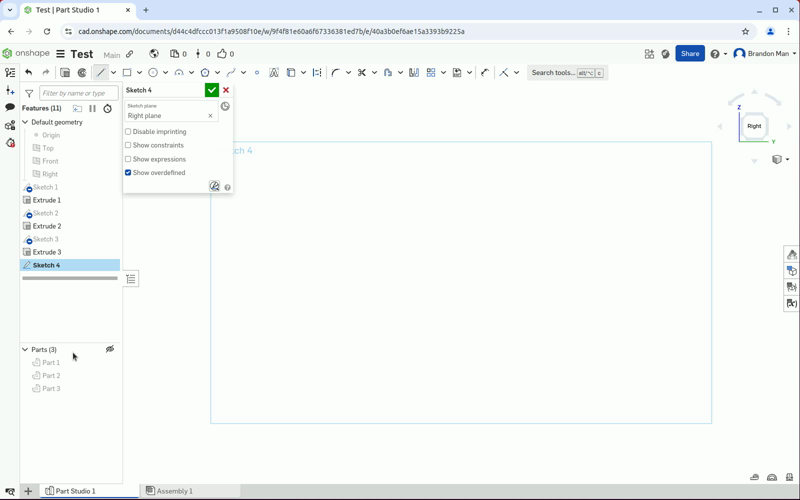
mouse_move(386, 354)
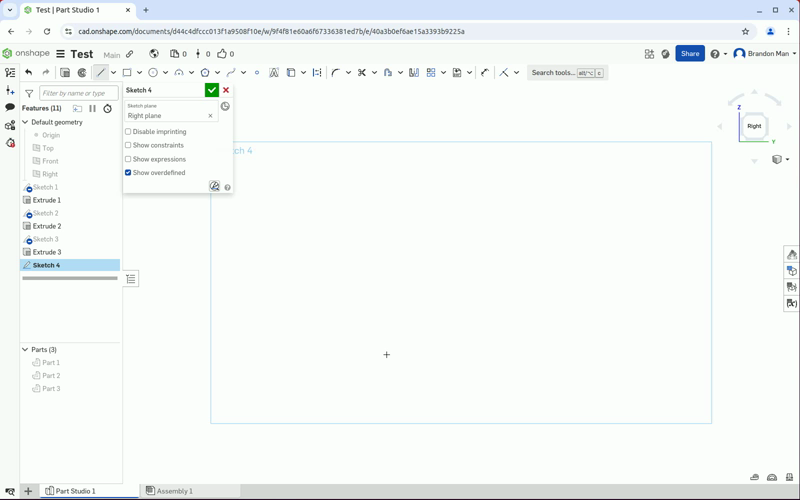
click(386, 354)
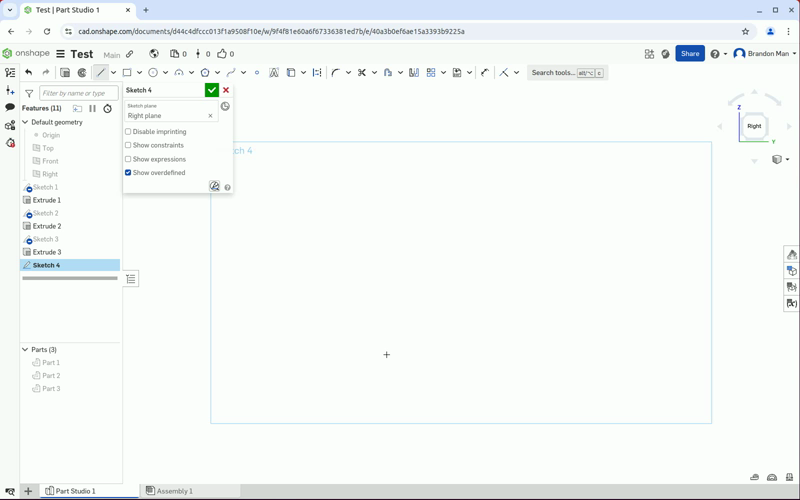
key_up(shift)
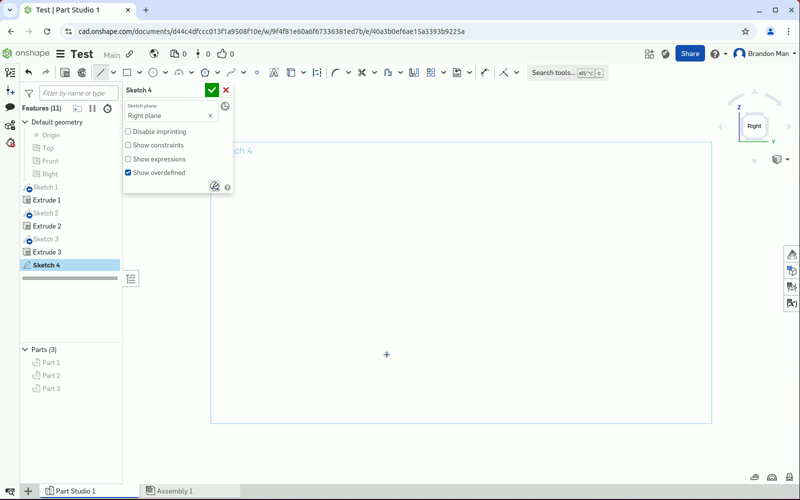
key_down(shift)
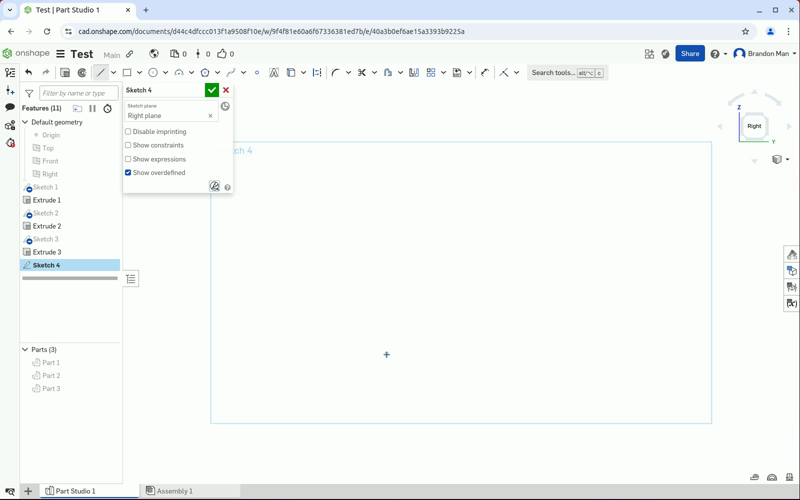
mouse_move(566, 354)
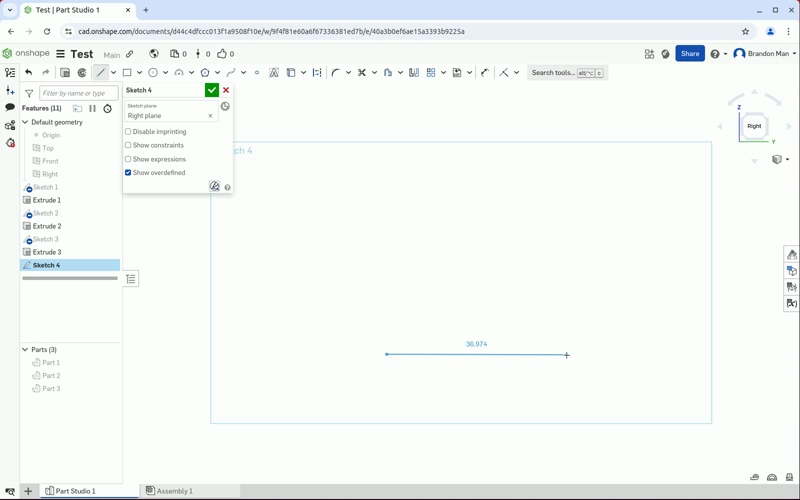
click(566, 354)
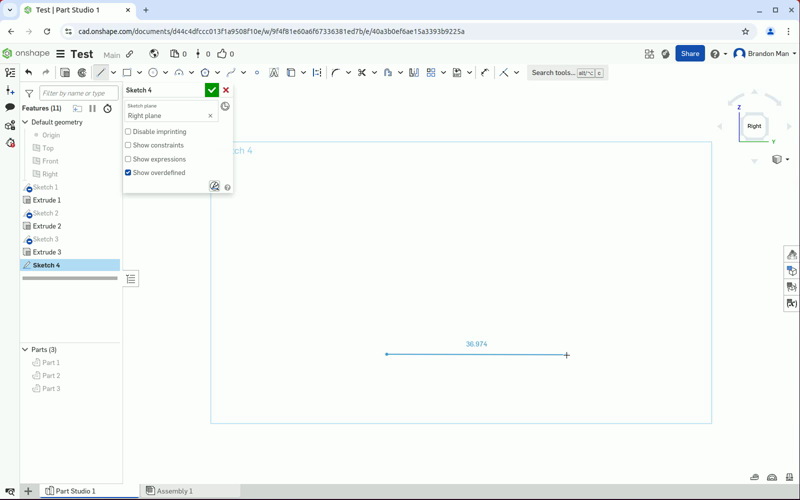
key_up(shift)
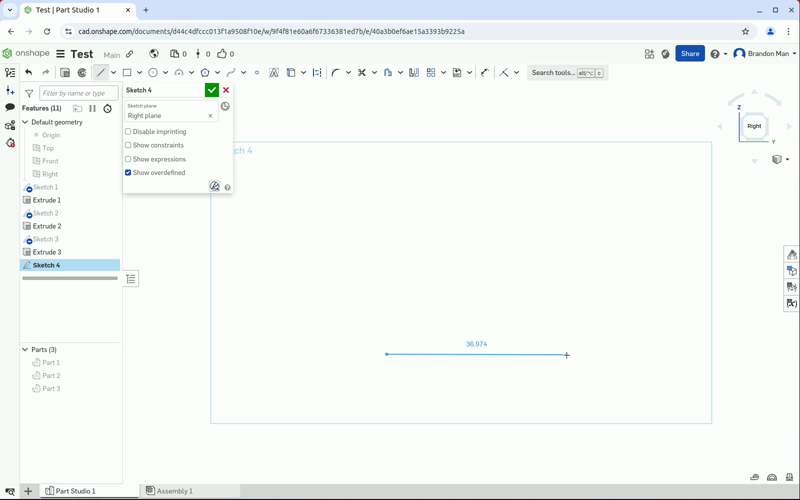
key_down(shift)
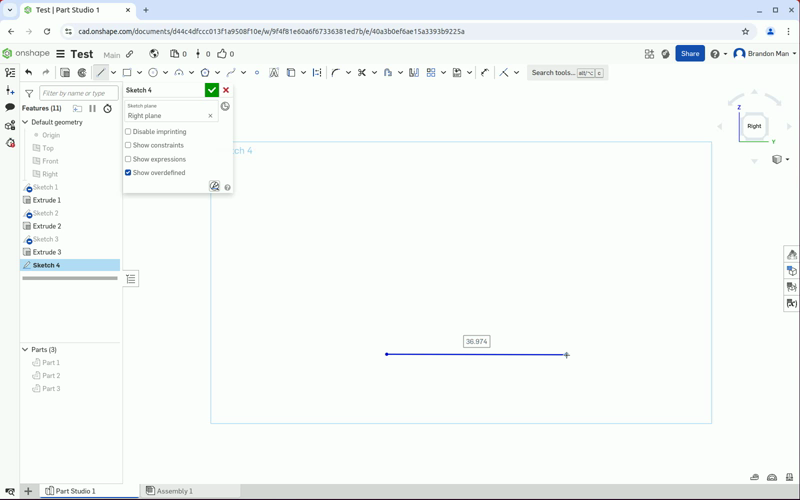
mouse_move(589, 354)
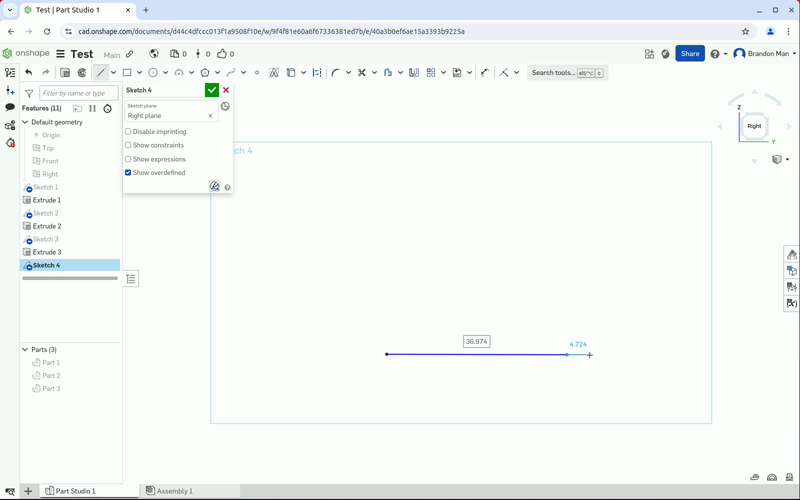
mouse_move(566, 307)
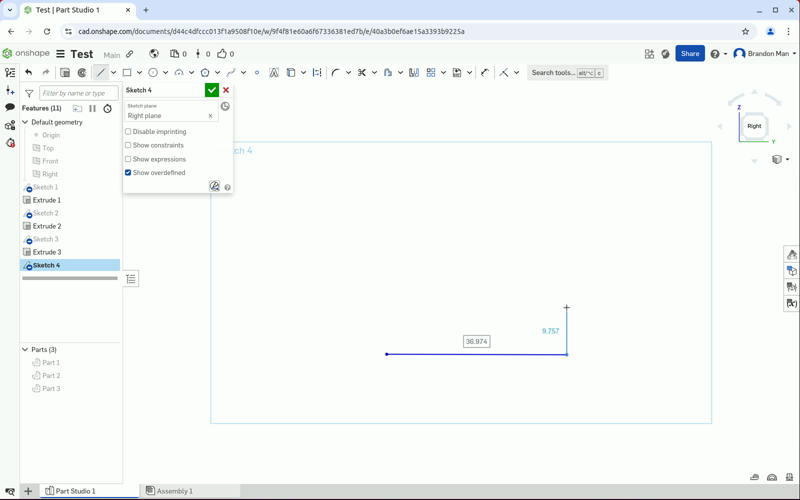
click(566, 307)
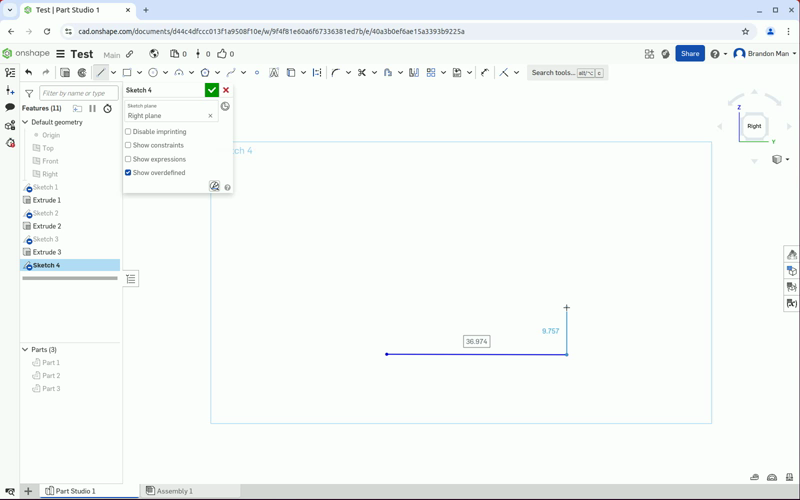
key_up(shift)
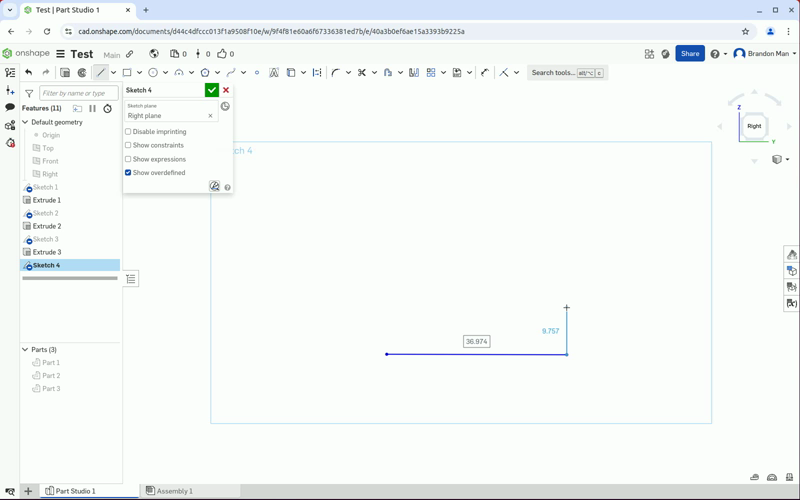
key_down(shift)
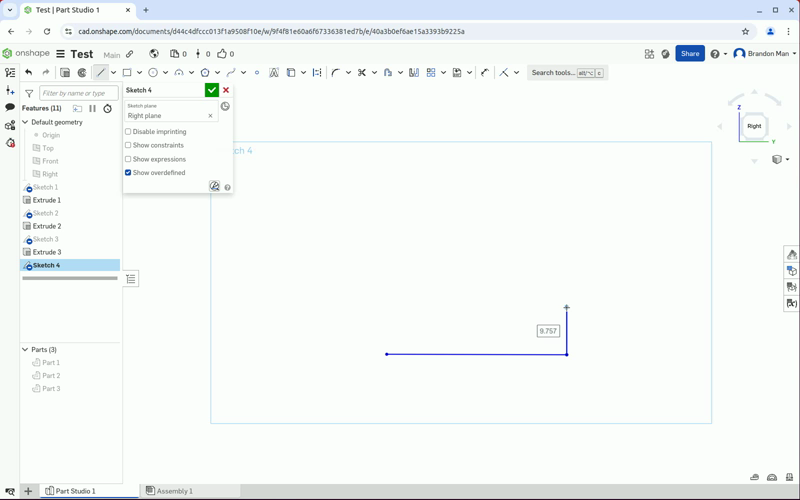
mouse_move(589, 307)
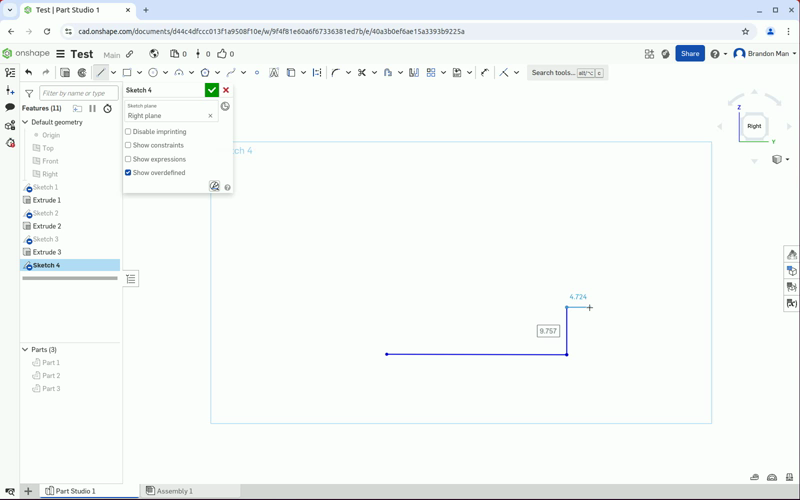
mouse_move(566, 250)
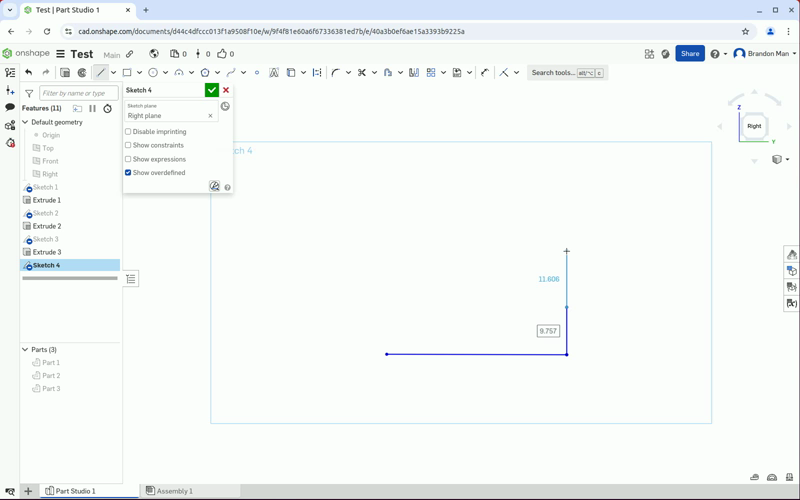
click(566, 250)
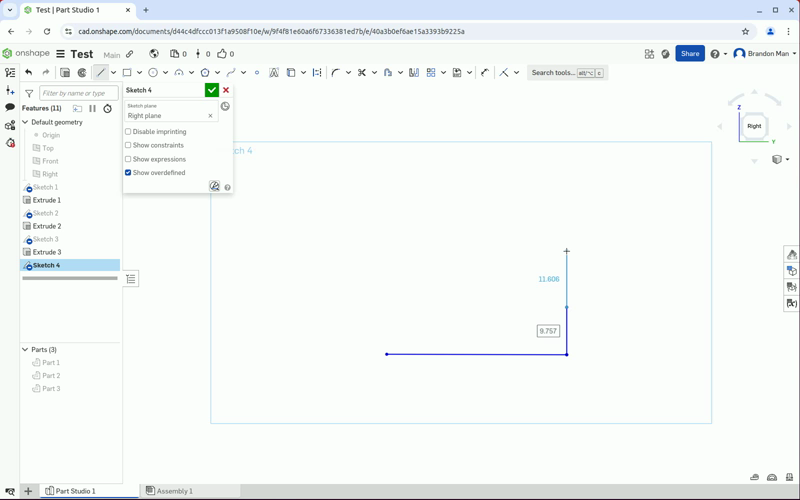
key_up(shift)
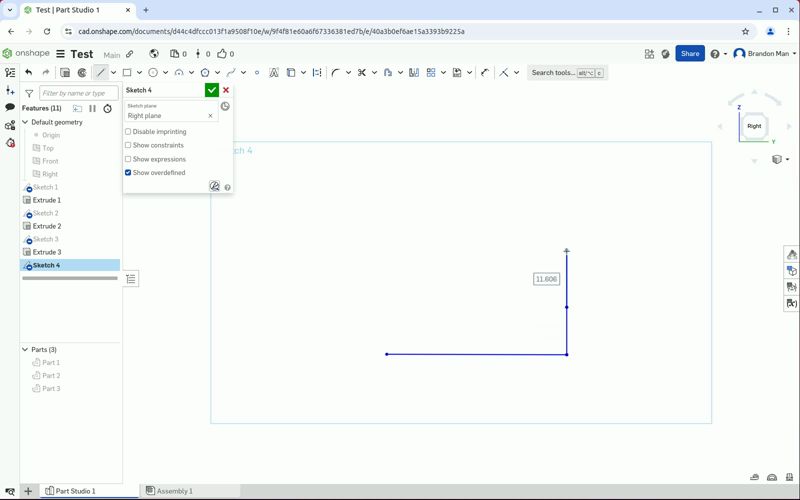
key_down(shift)
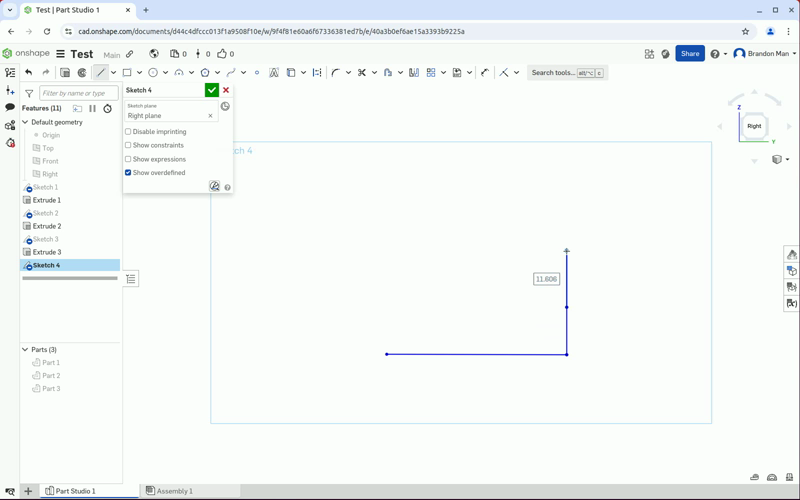
mouse_move(589, 250)
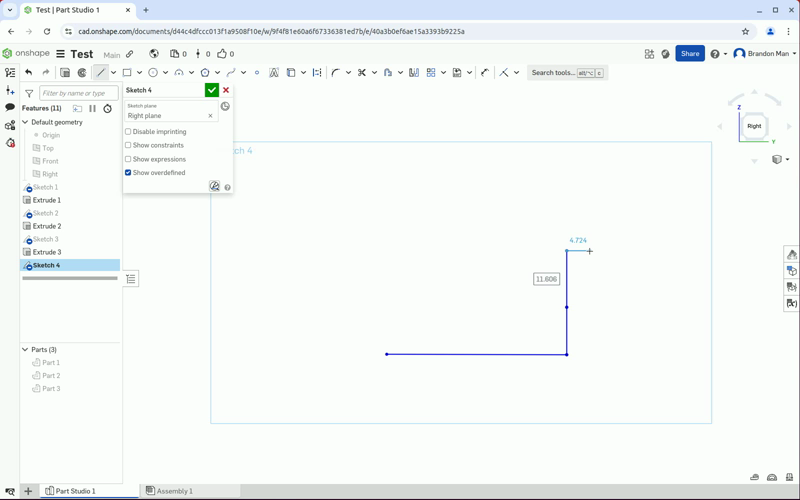
mouse_move(566, 203)
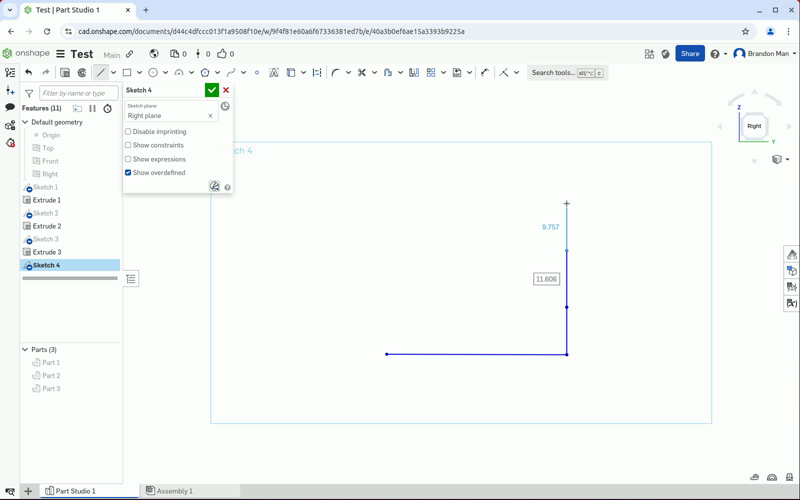
click(566, 203)
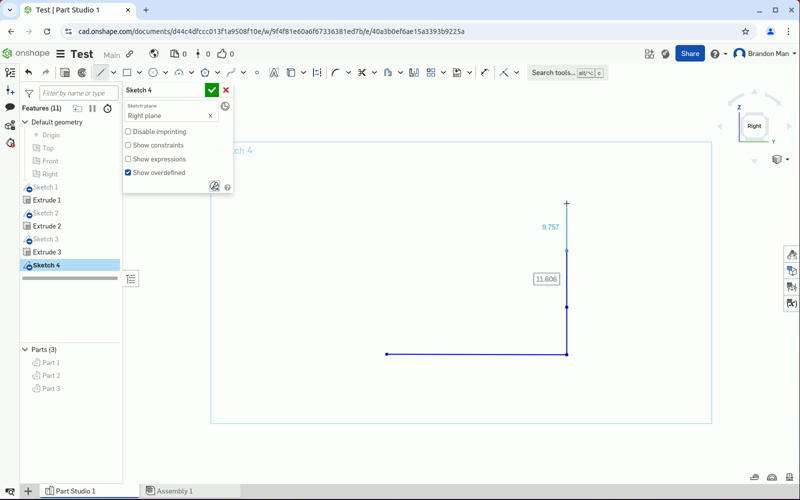
key_up(shift)
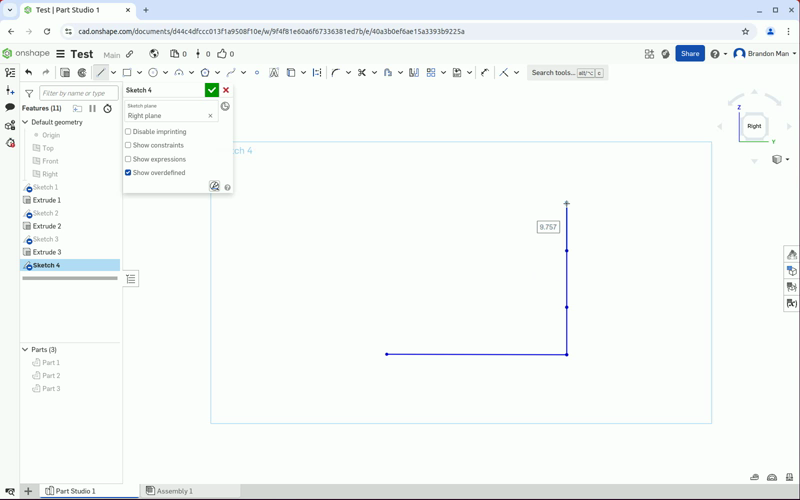
key_down(shift)
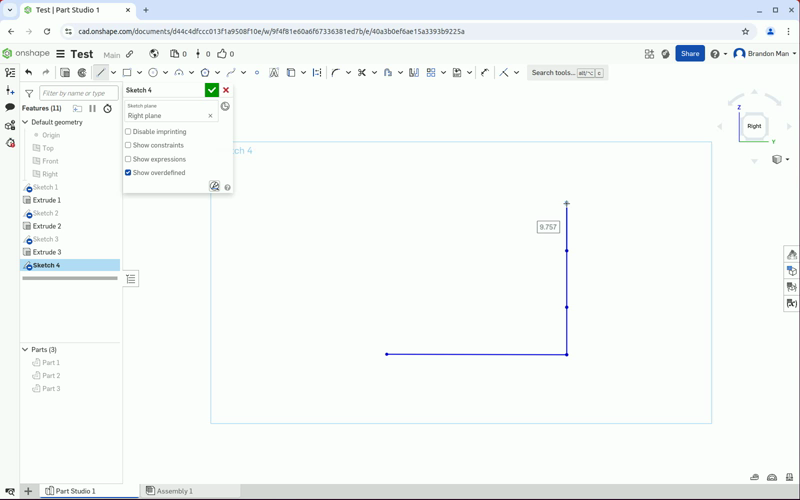
mouse_move(504, 203)
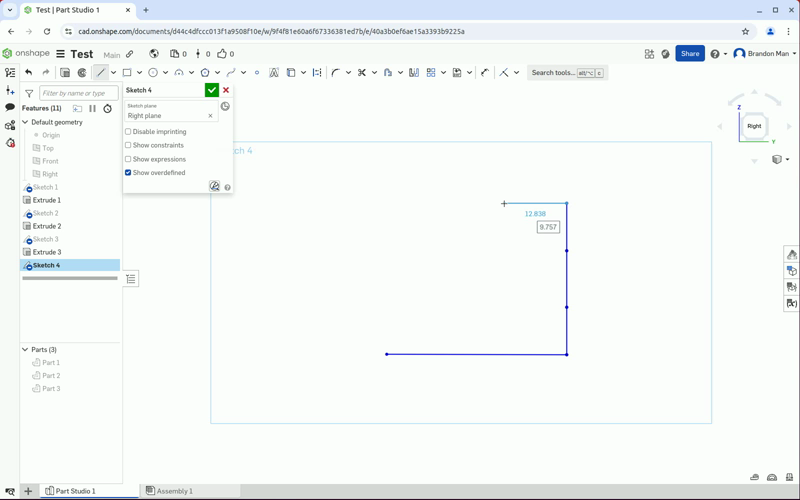
click(504, 203)
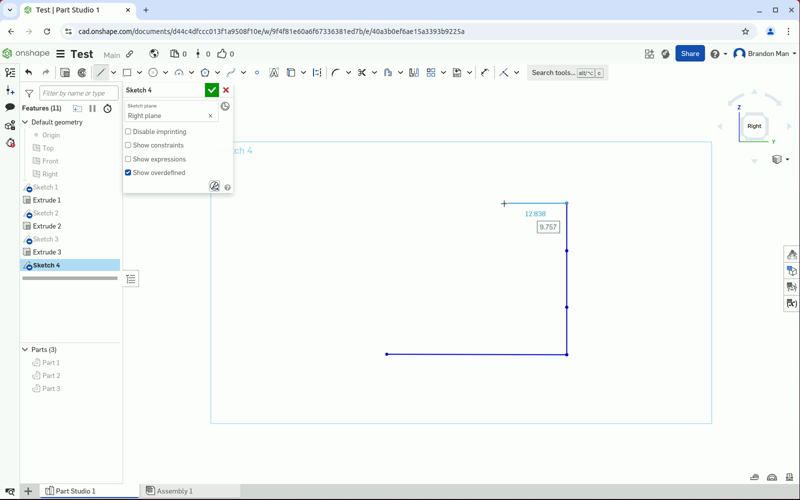
key_up(shift)
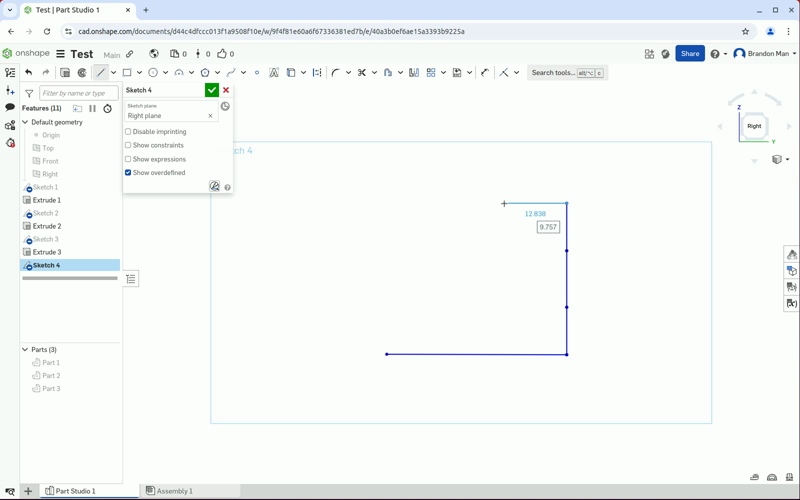
key_down(shift)
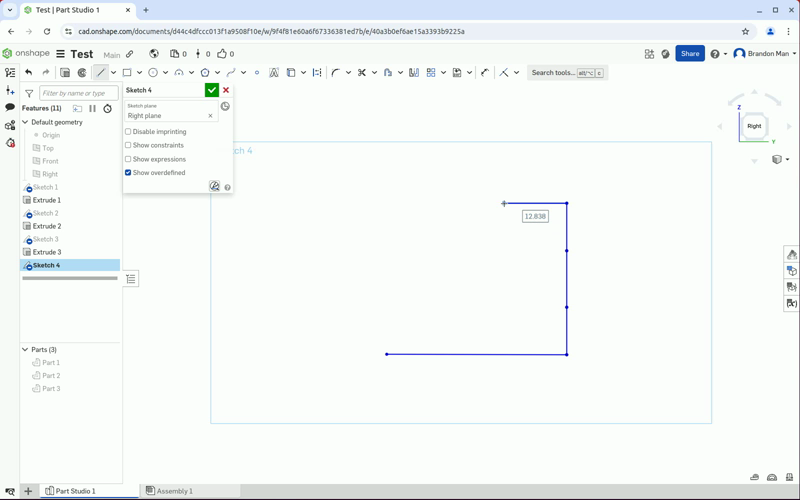
mouse_move(534, 203)
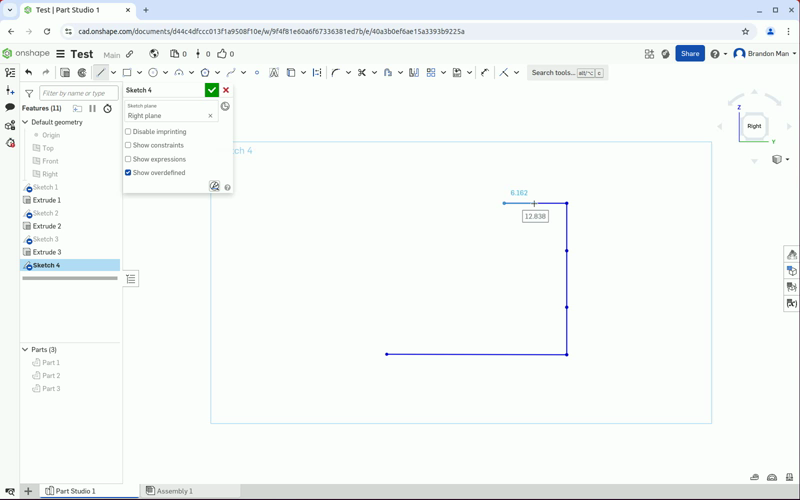
mouse_move(447, 203)
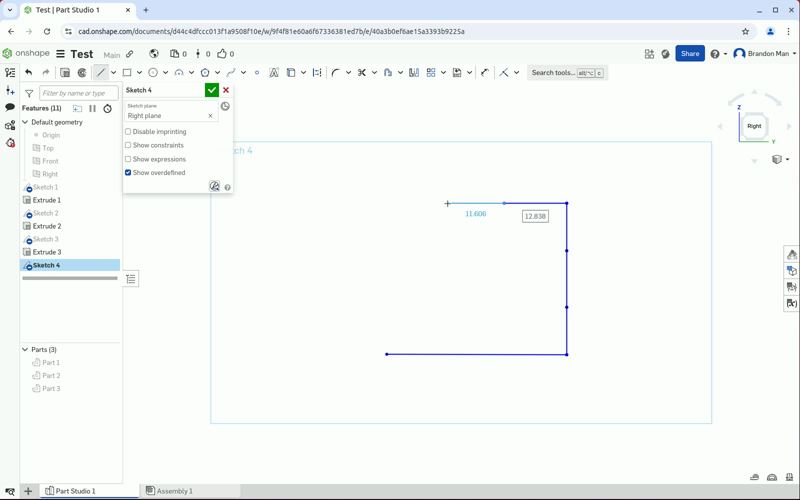
click(447, 203)
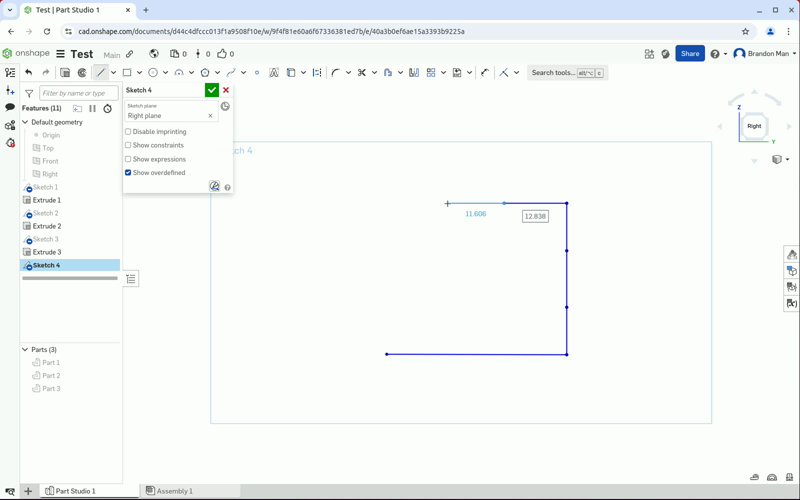
key_up(shift)
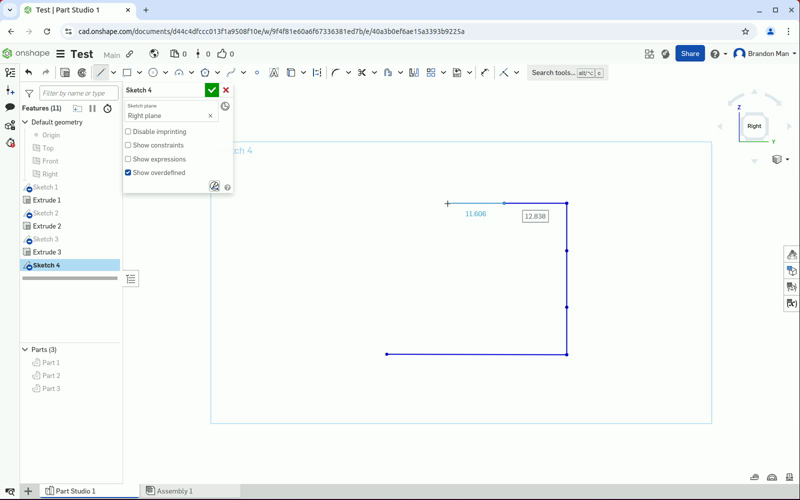
key_down(shift)
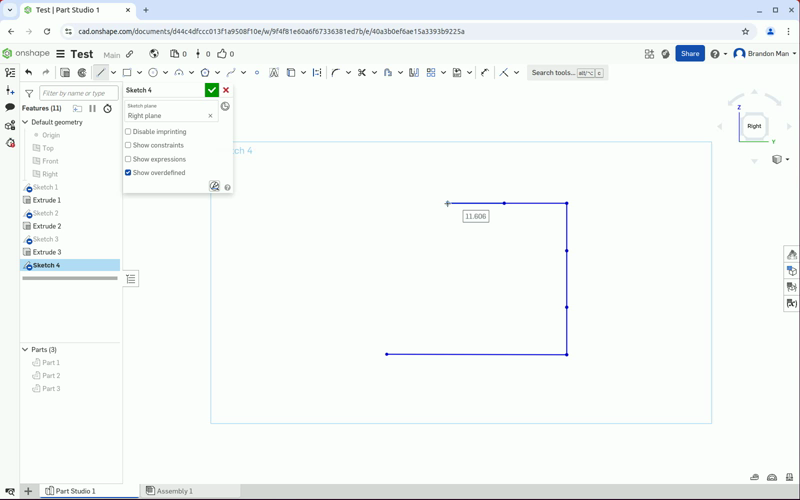
mouse_move(386, 203)
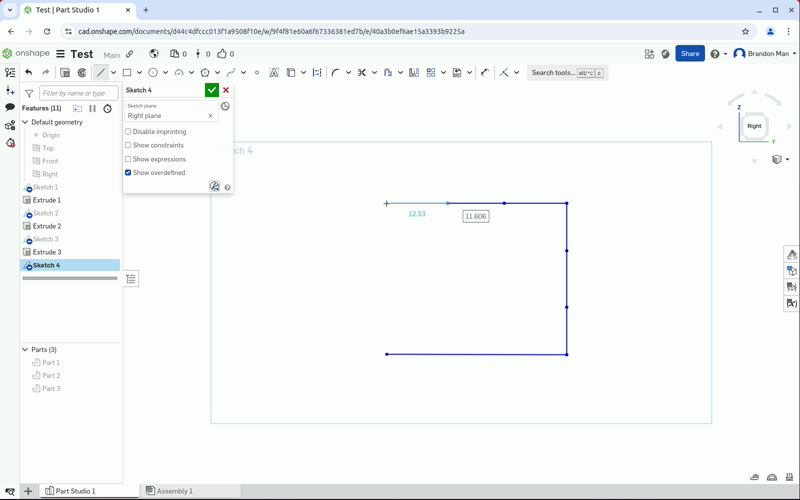
click(386, 203)
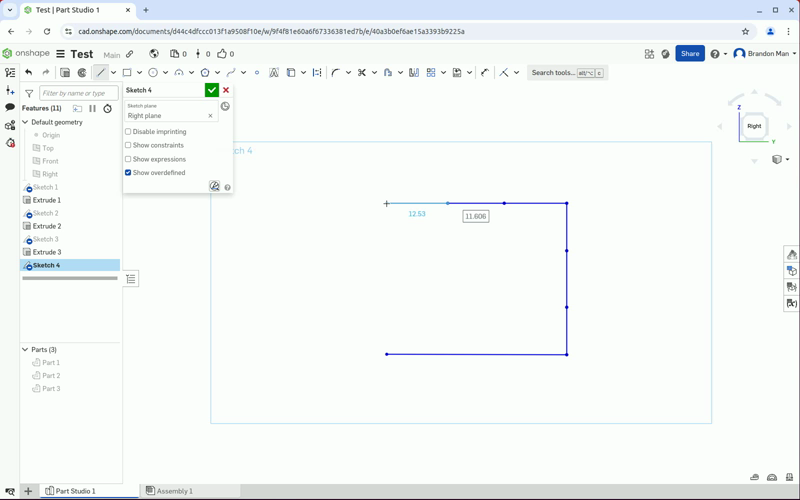
key_up(shift)
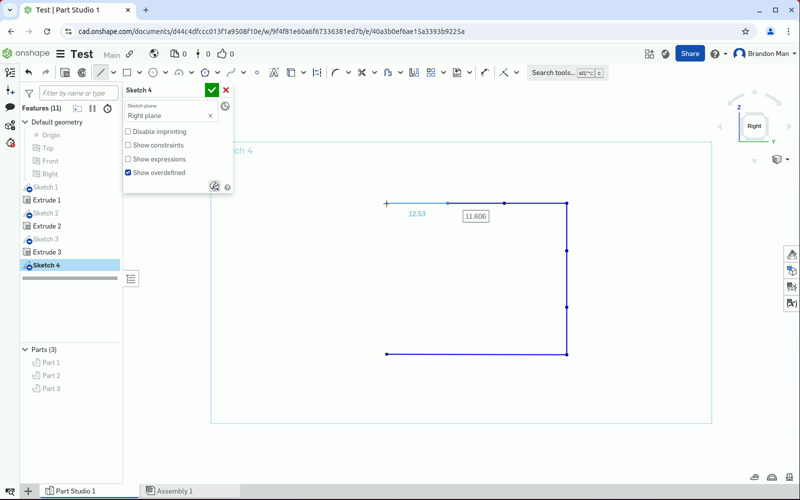
key_down(shift)
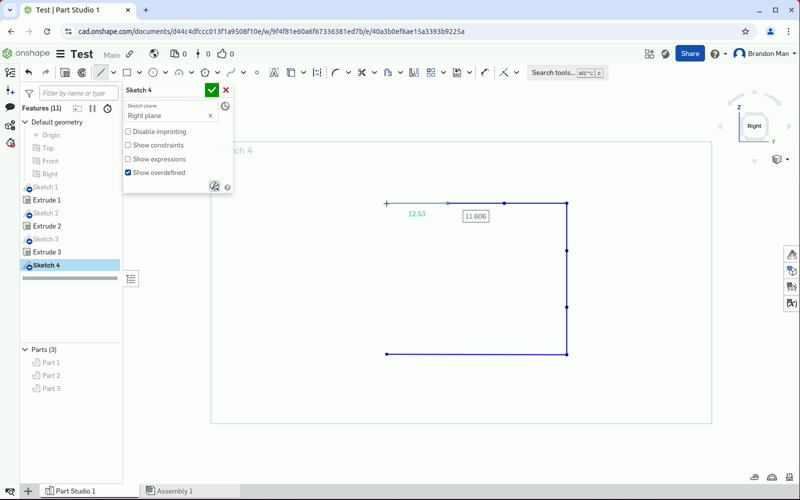
mouse_move(417, 203)
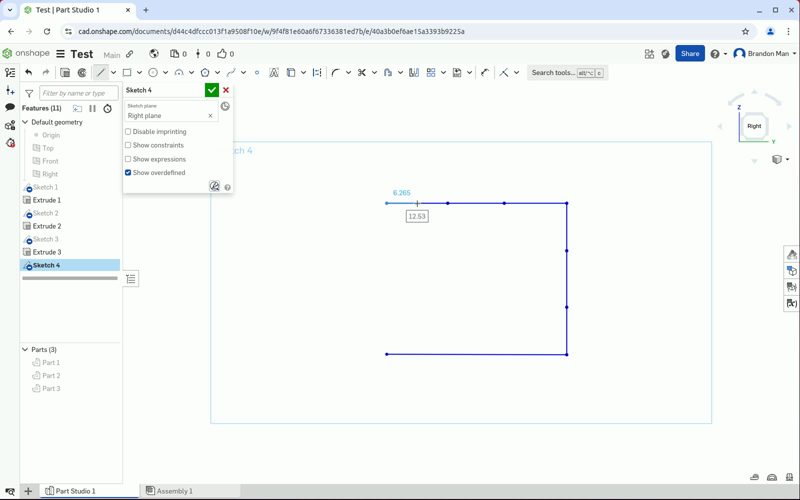
mouse_move(386, 250)
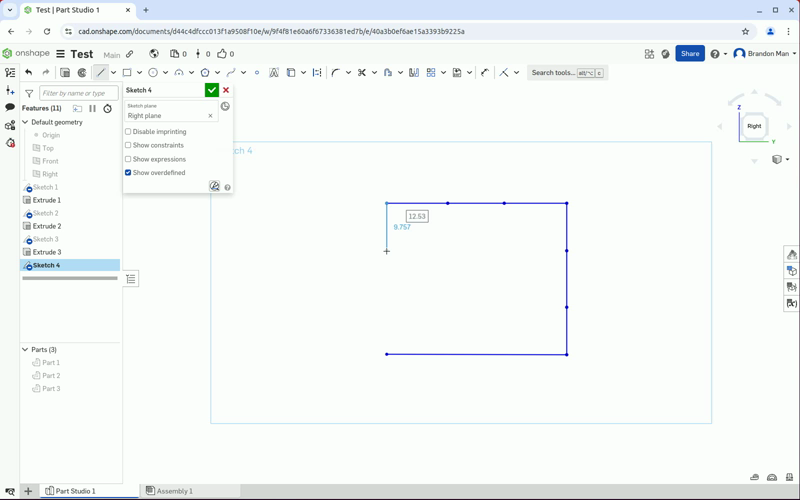
click(386, 250)
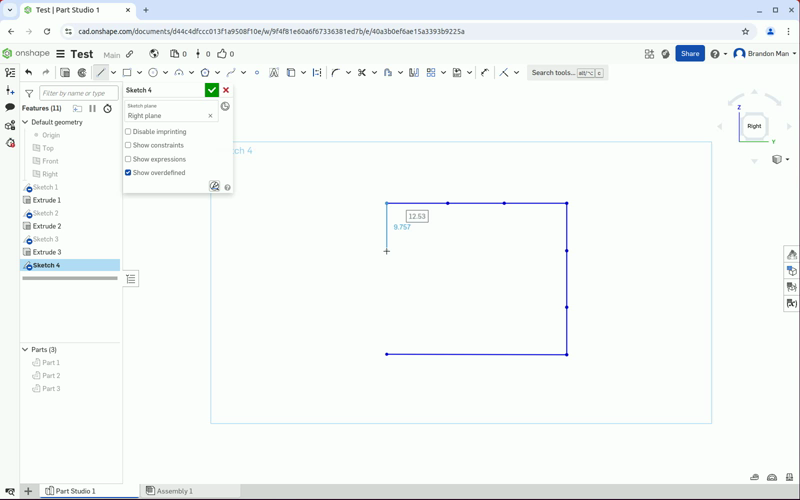
key_up(shift)
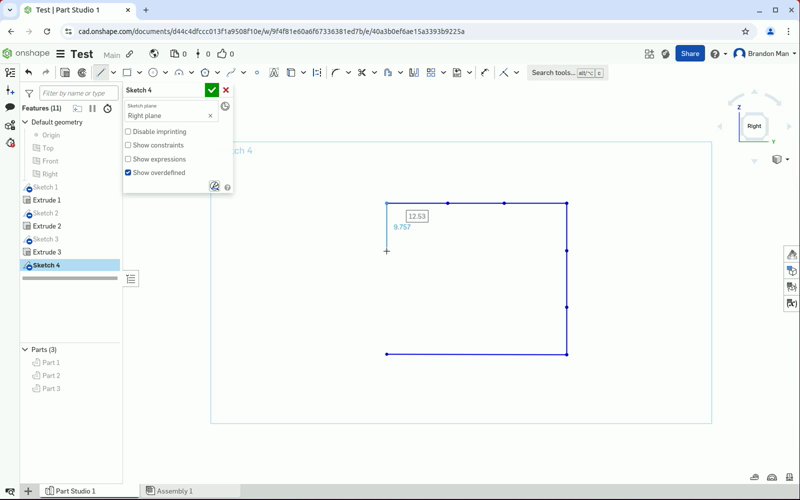
key_down(shift)
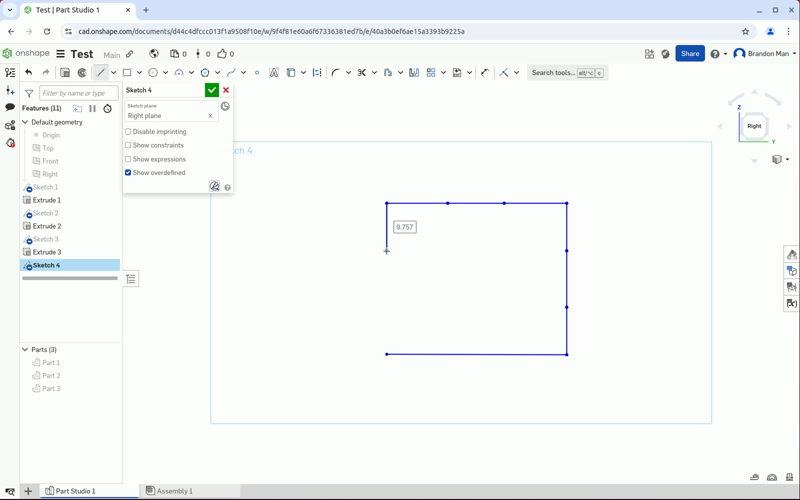
mouse_move(417, 250)
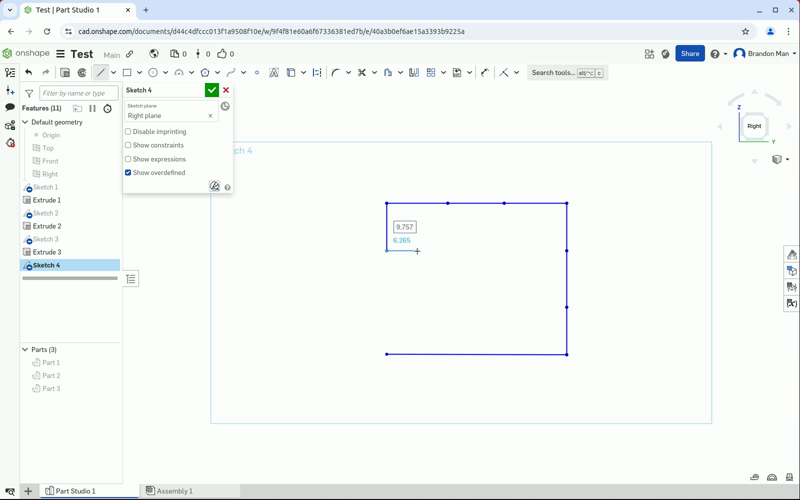
mouse_move(386, 307)
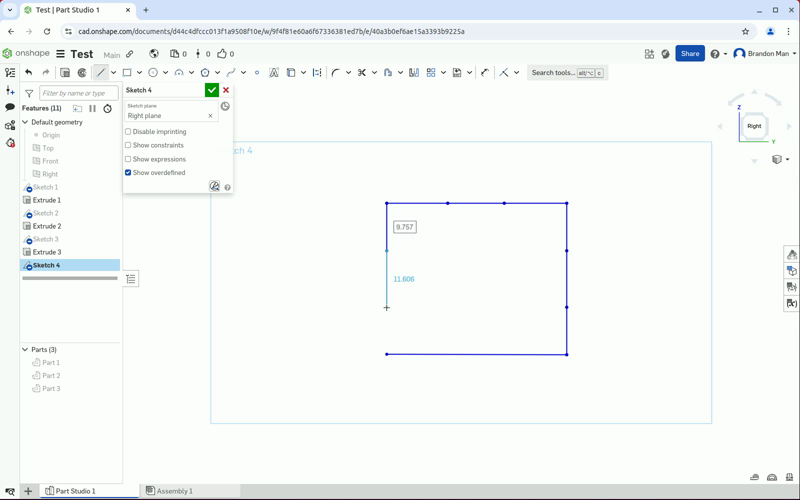
click(386, 307)
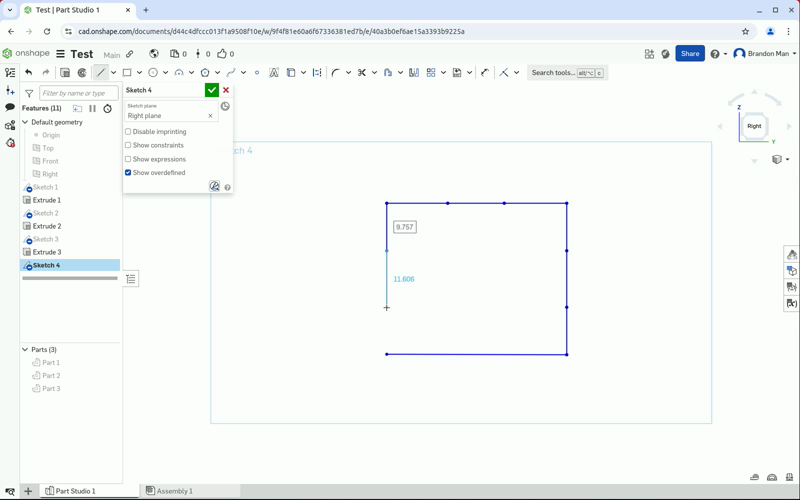
key_up(shift)
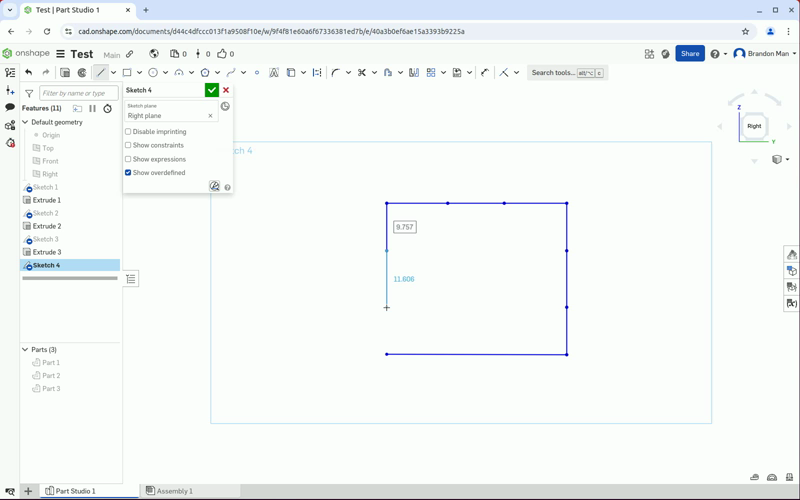
mouse_move(417, 307)
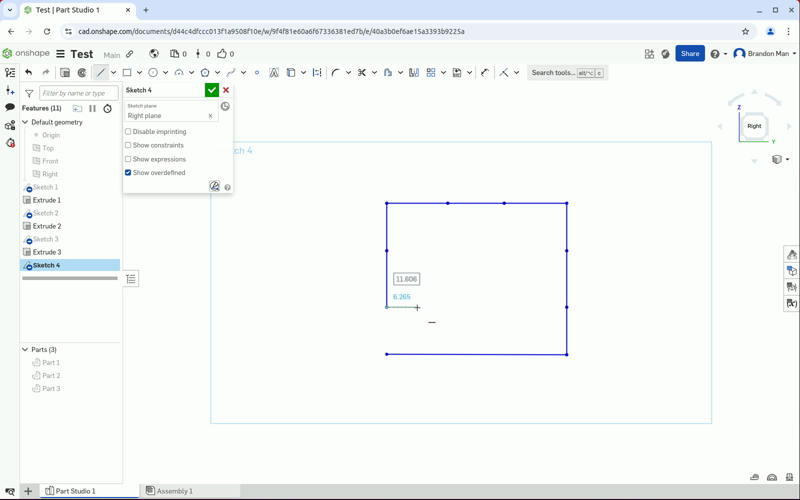
key_down(shift)
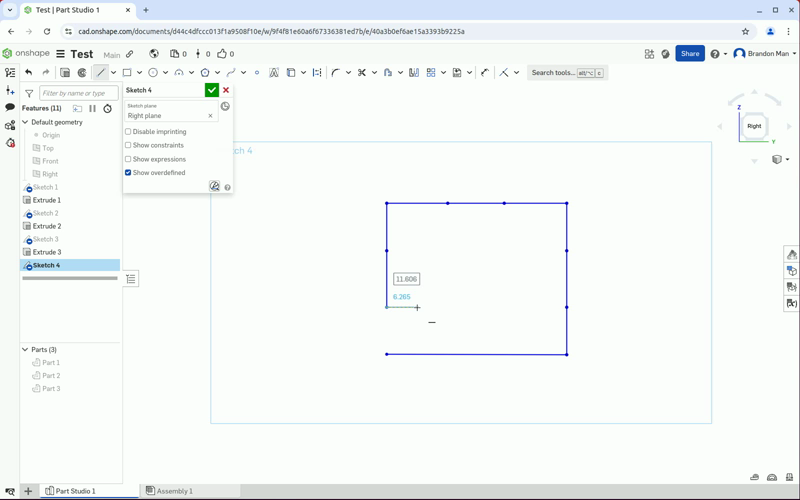
mouse_move(386, 354)
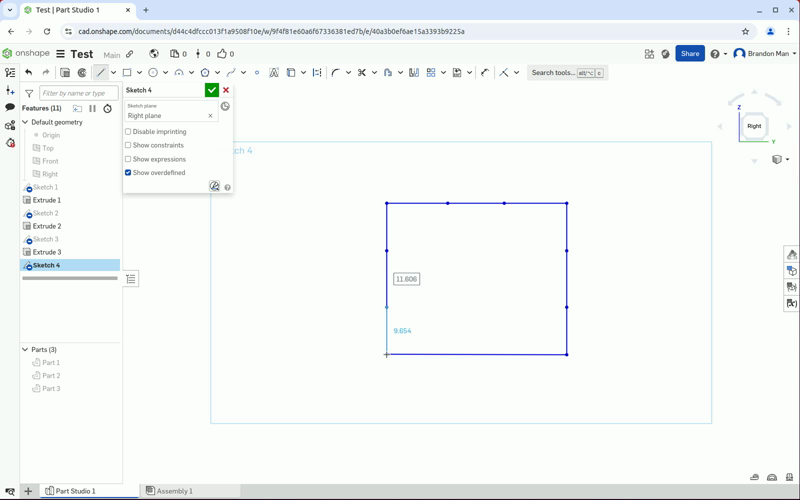
key_up(shift)
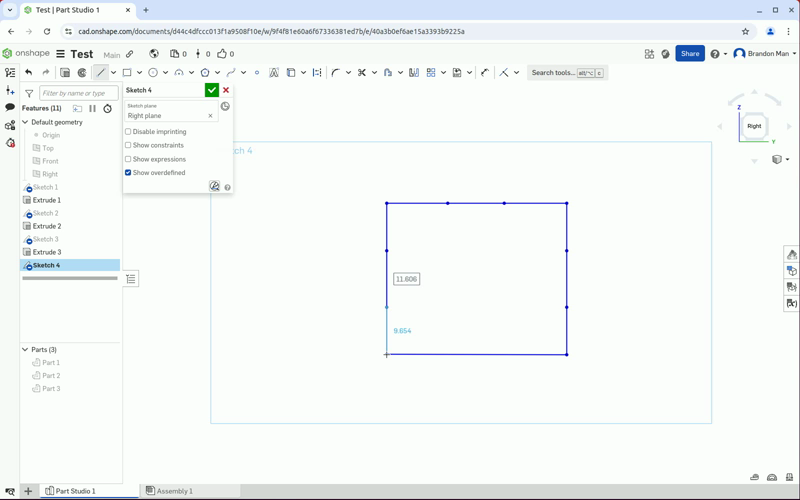
click(386, 354)
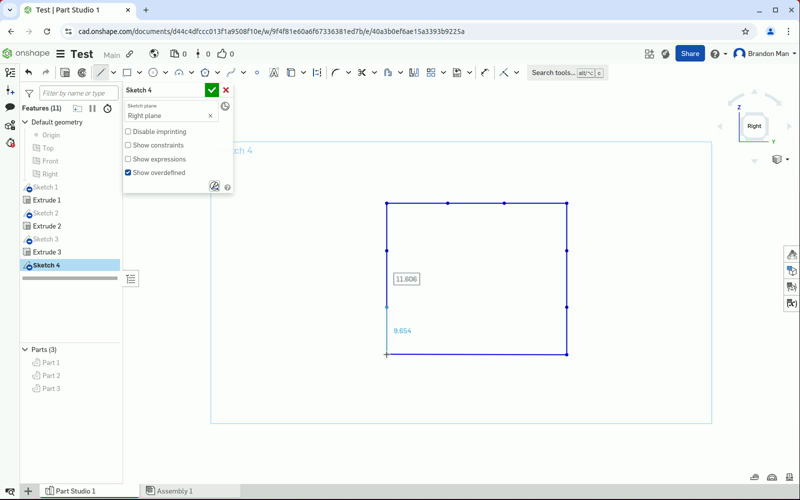
key(esc)
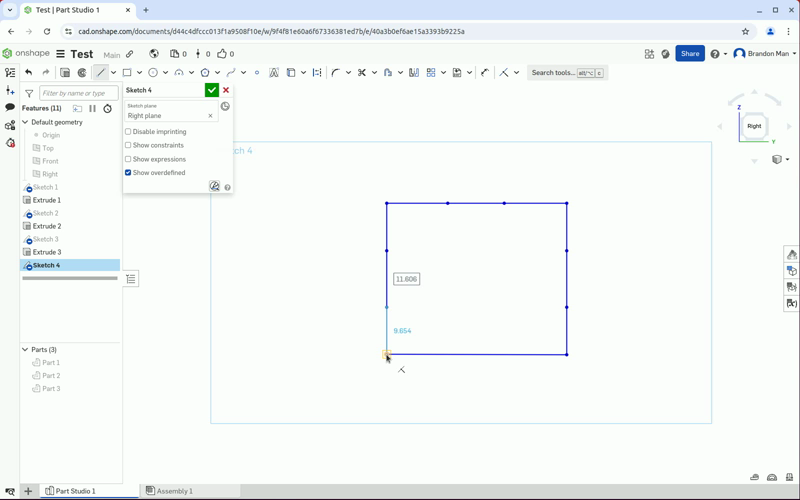
mouse_move(547, 290)
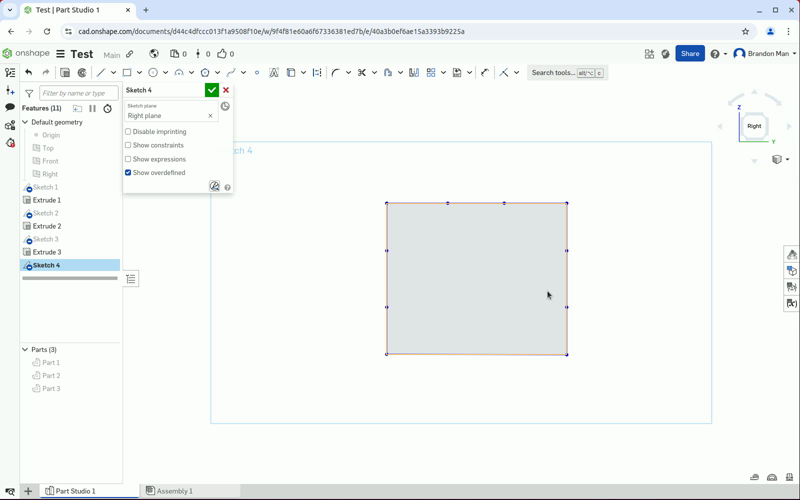
click(547, 290)
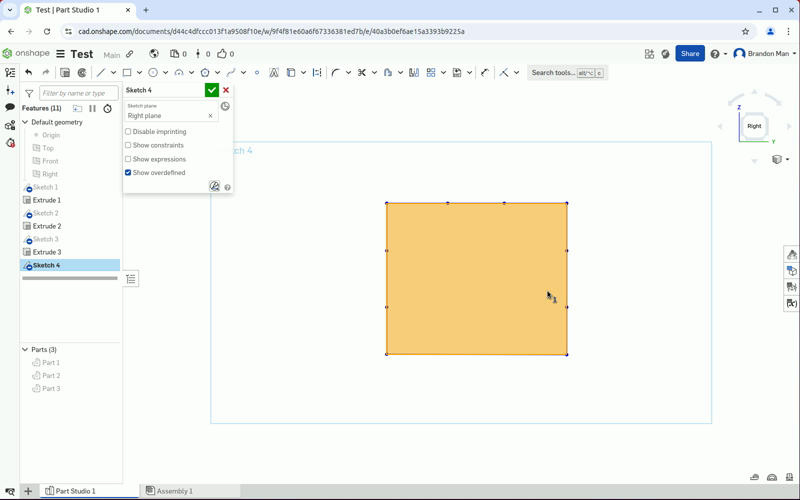
mouse_move(73, 352)
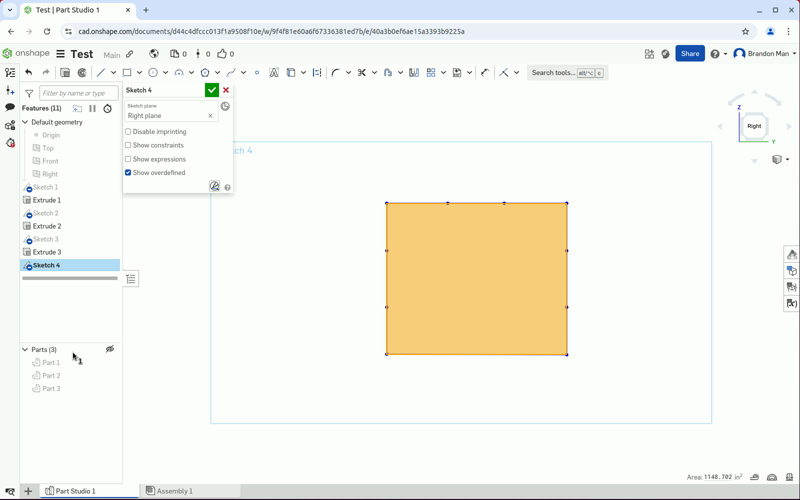
key(shift+y)
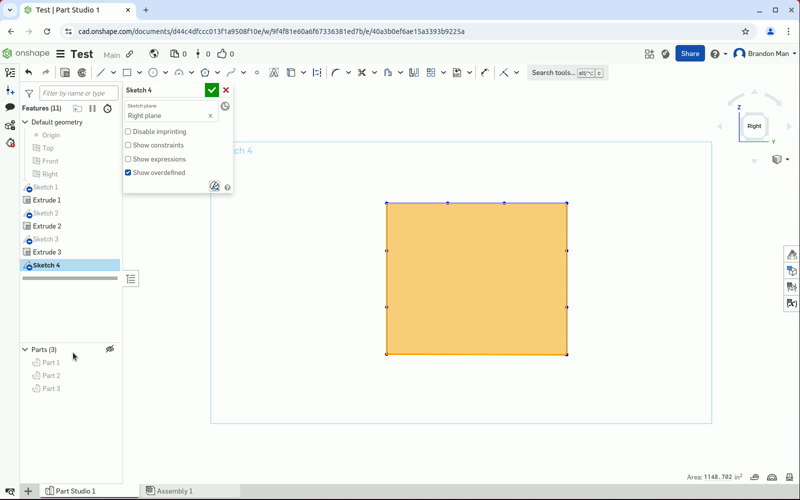
key(shift+e)
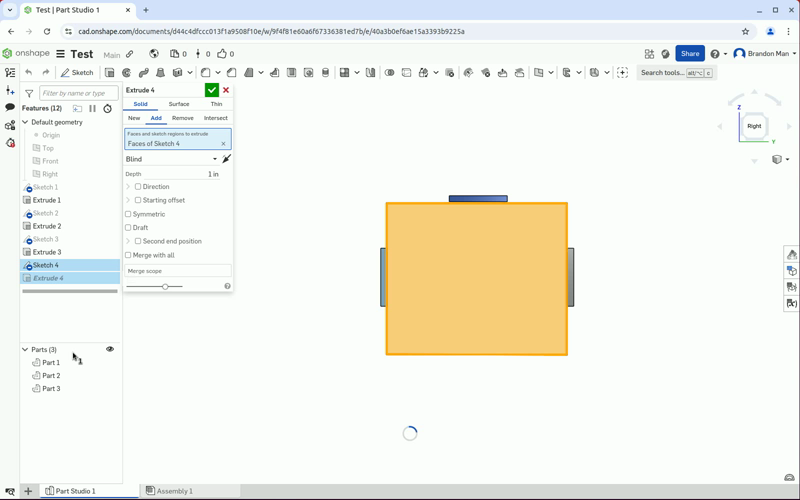
mouse_move(143, 106)
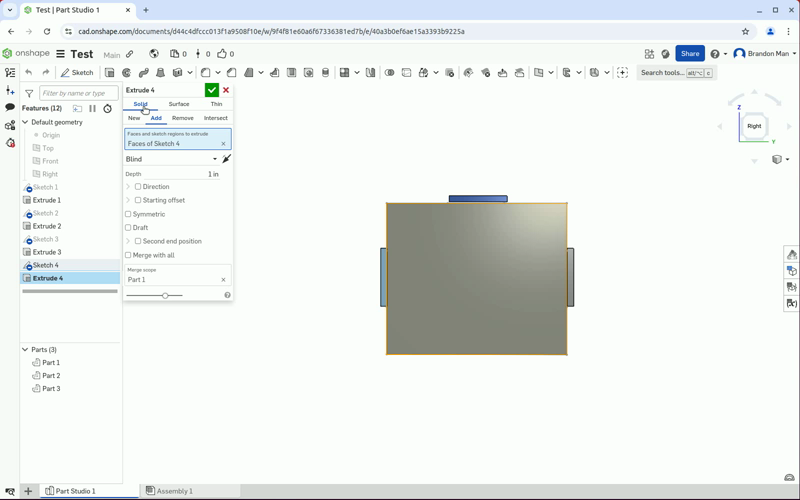
click(143, 106)
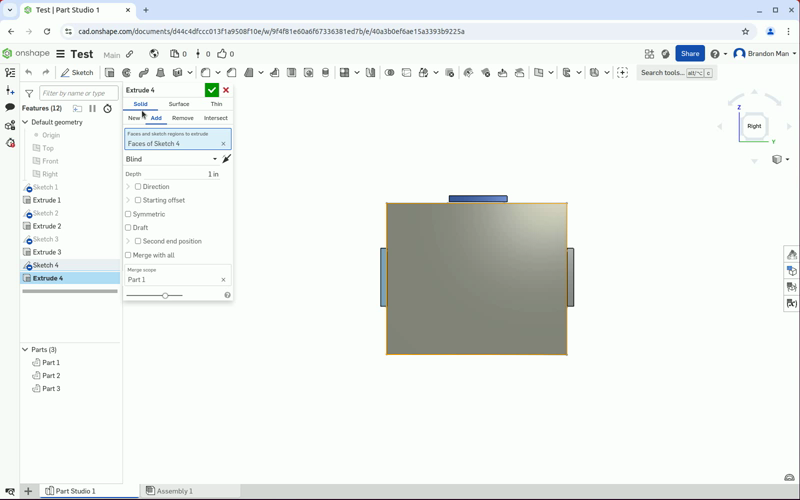
mouse_move(137, 120)
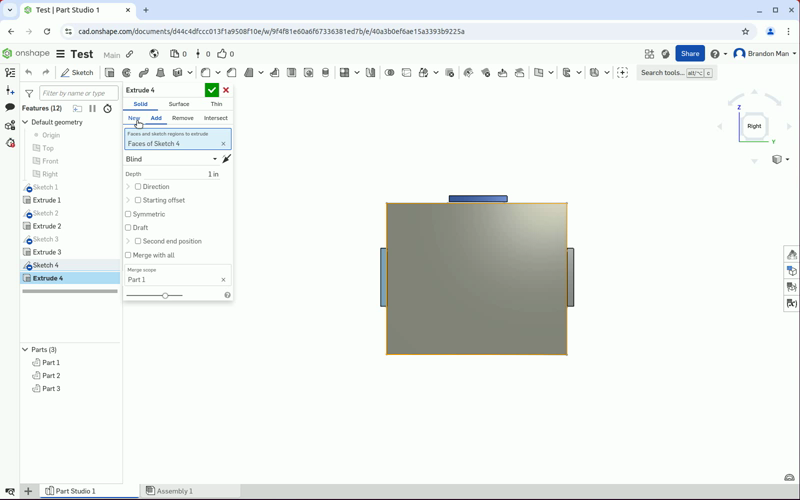
click(137, 120)
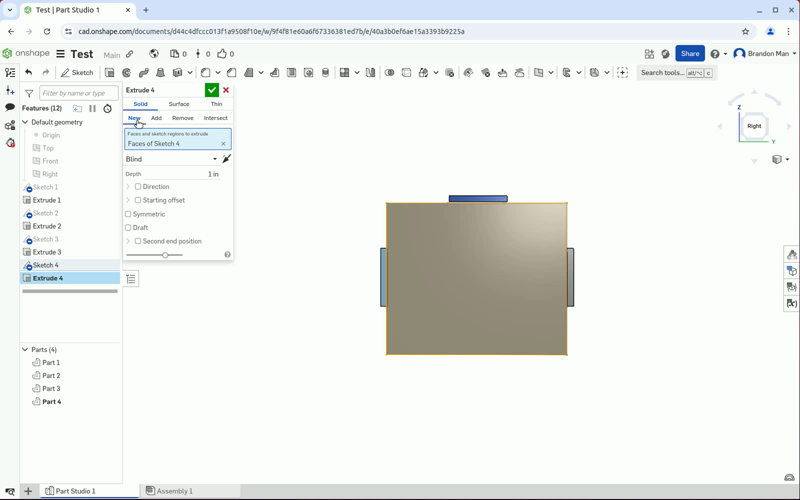
key(tab, 4)
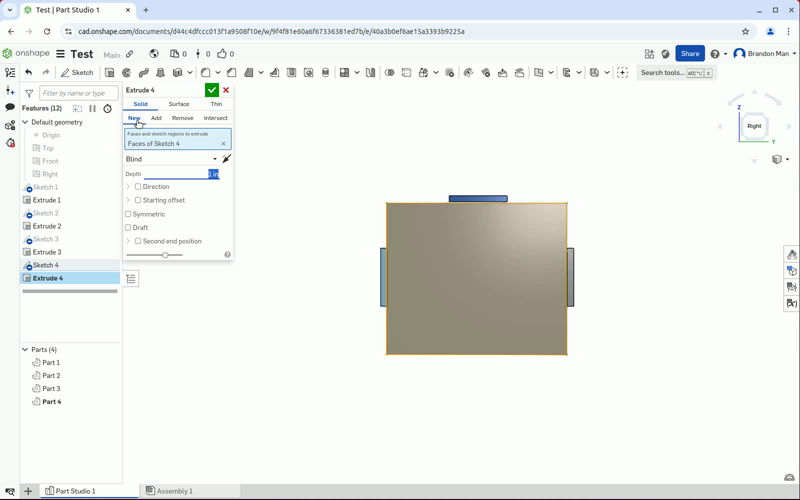
text(1.204)
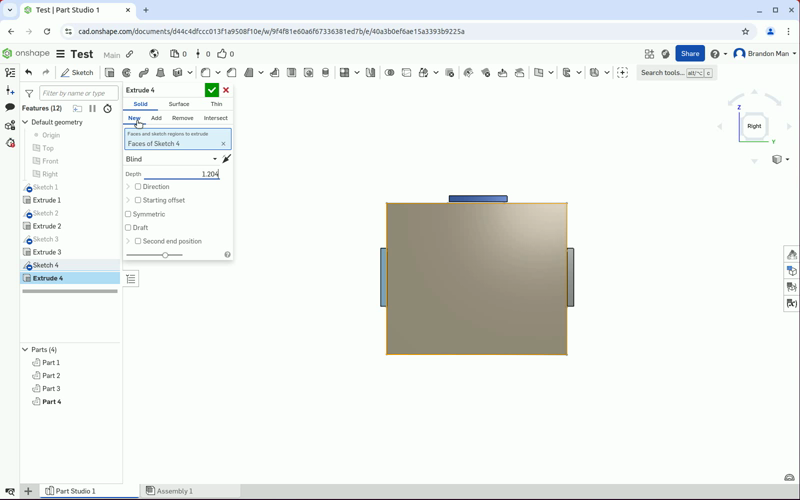
key(enter)
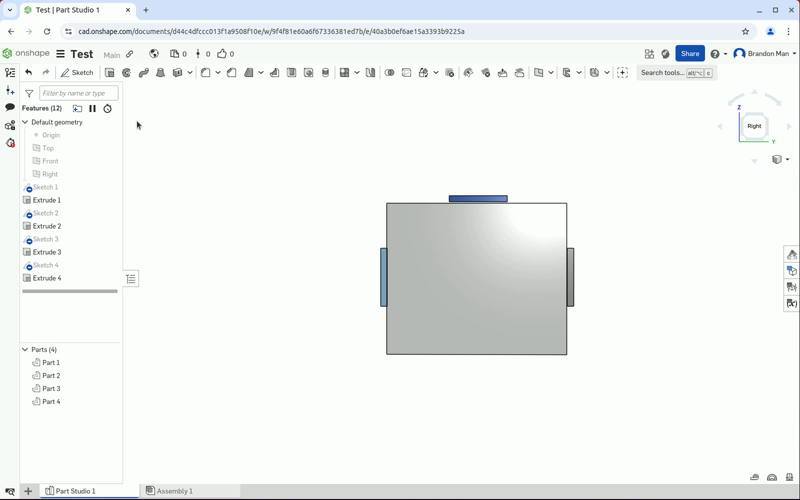
key(shift+h)
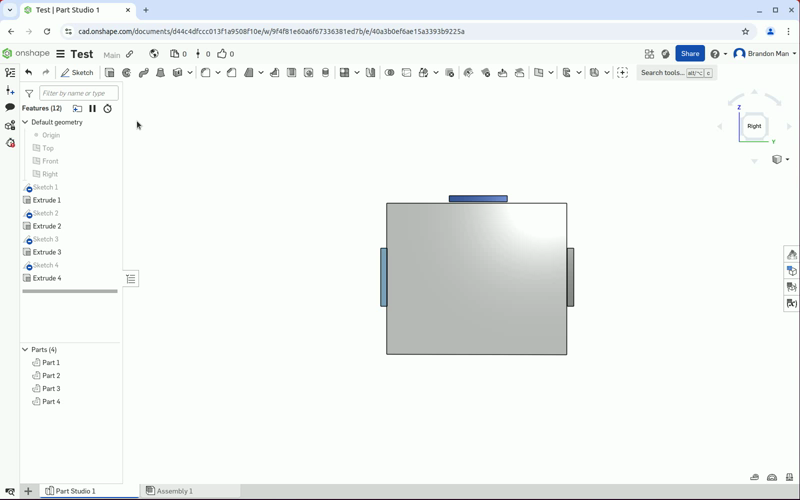
key(shift+h)
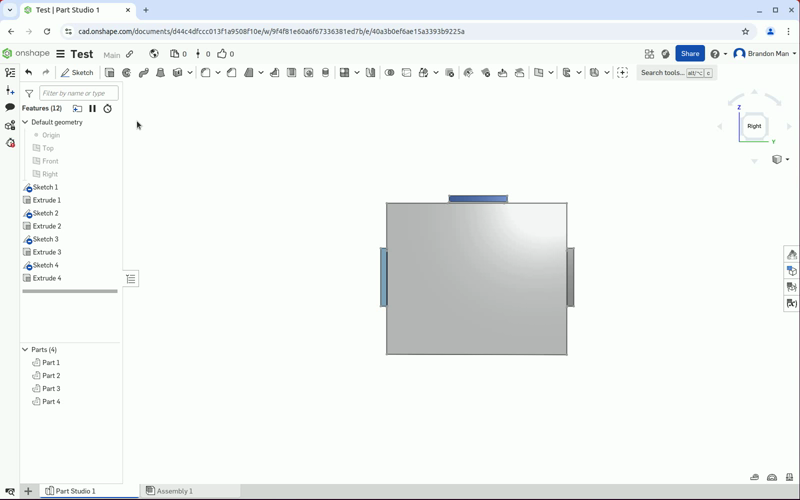
key(shift+7)
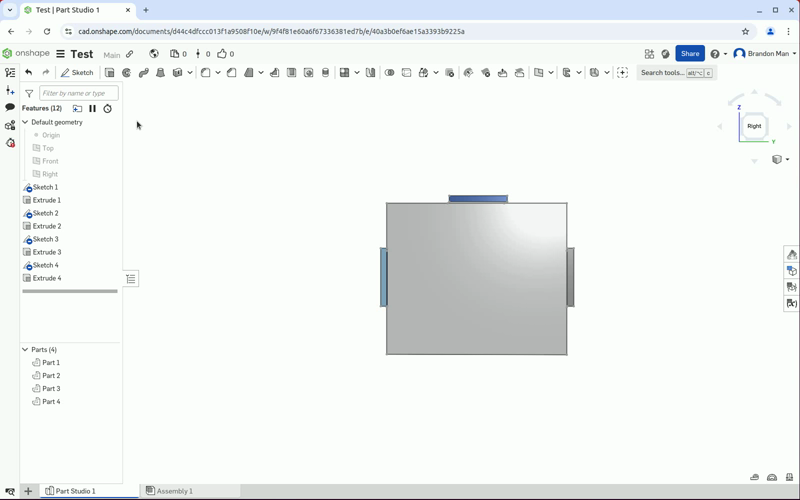
key(right, 2)
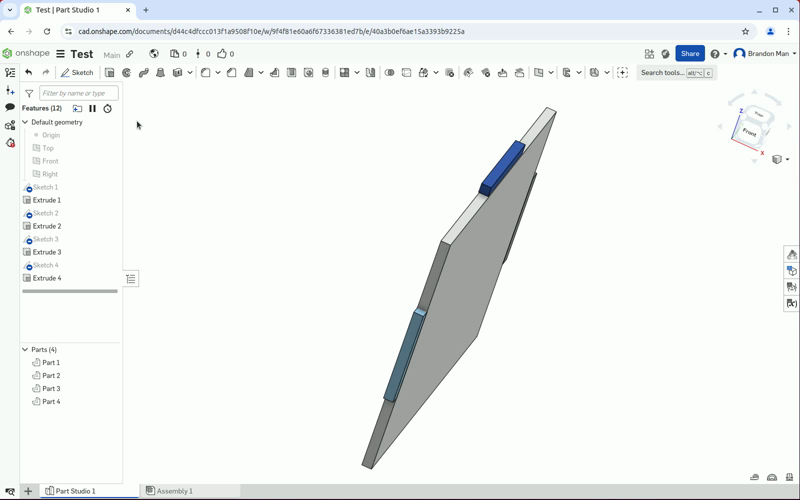
key(down, 2)
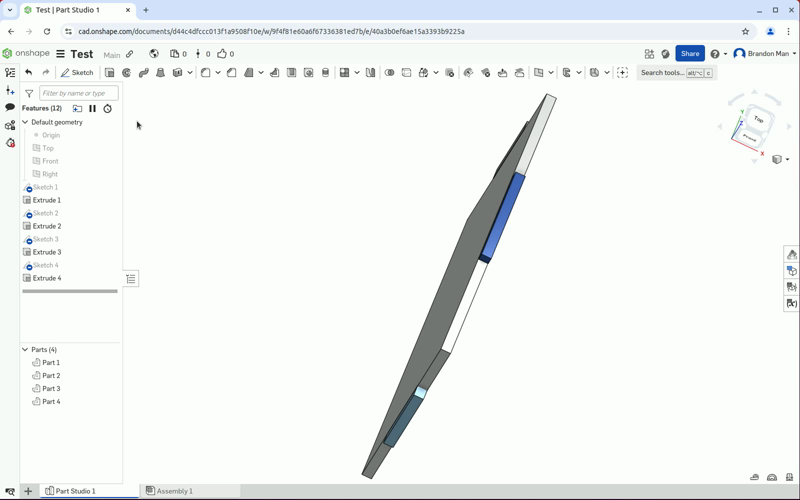
key(up, 2)
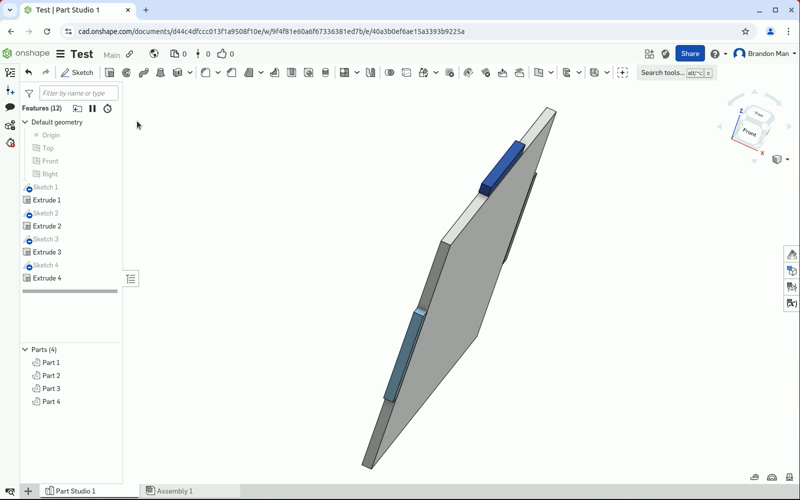
key(left, 2)
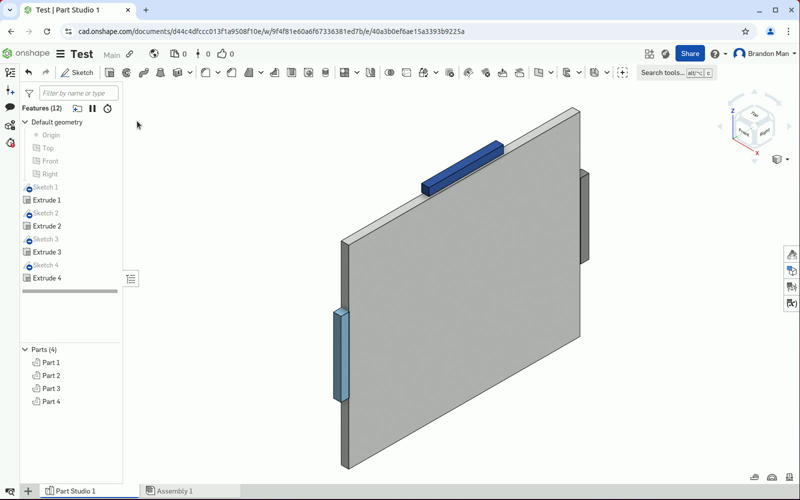
mouse_move(73, 189)
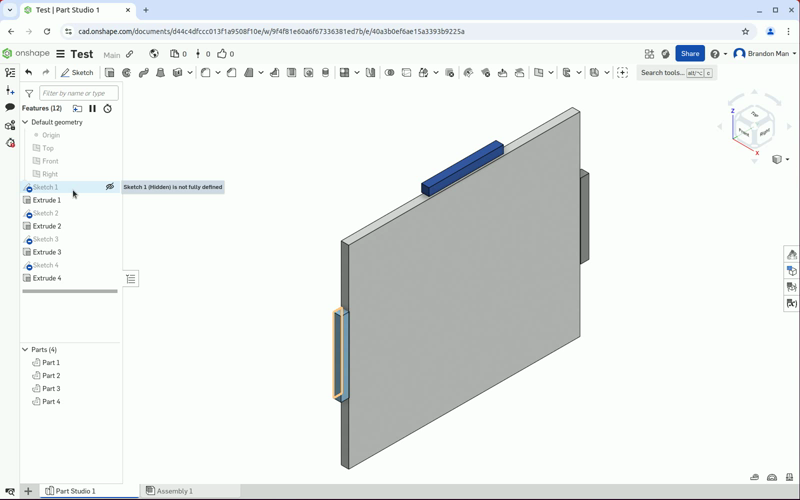
click(73, 189)